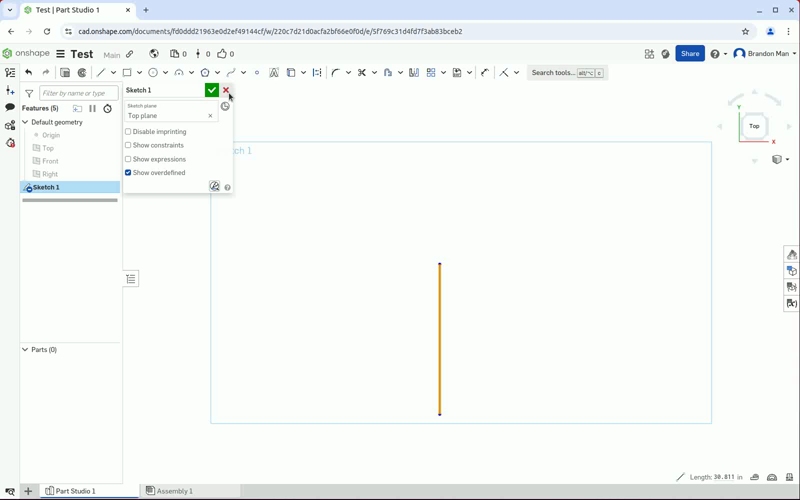
key(shift+h)
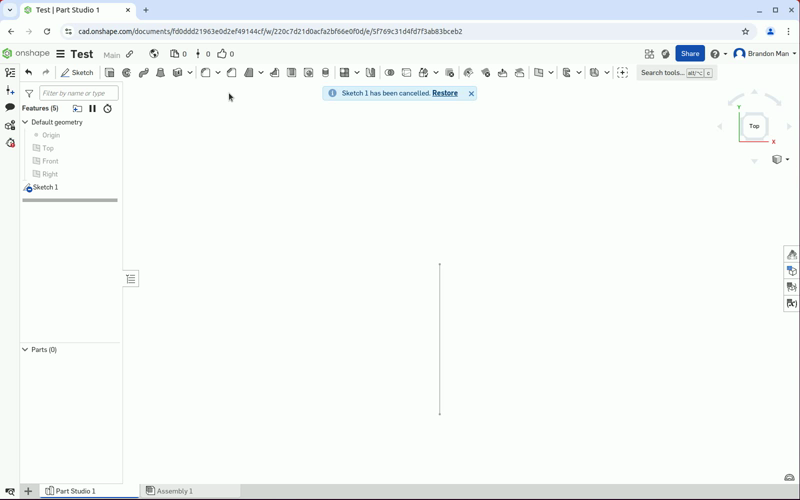
mouse_move(73, 352)
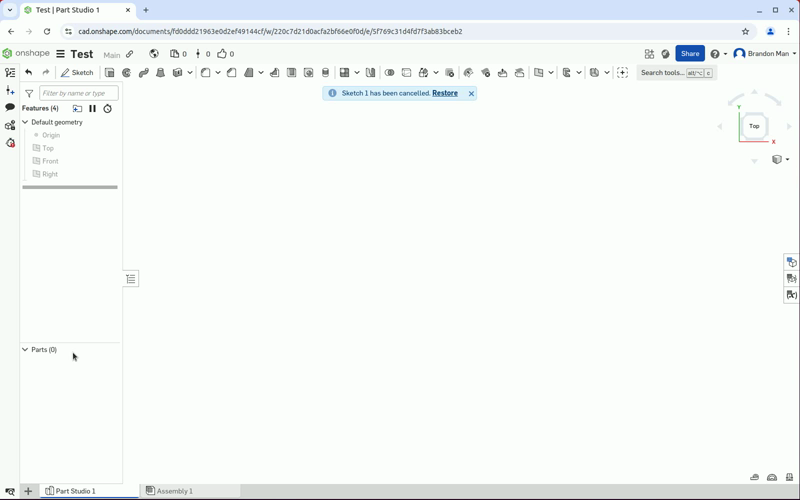
key(y)
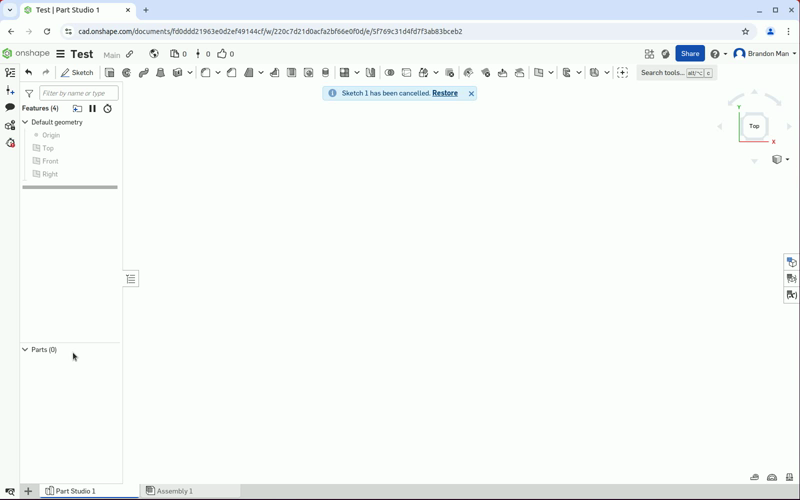
key(shift+p)
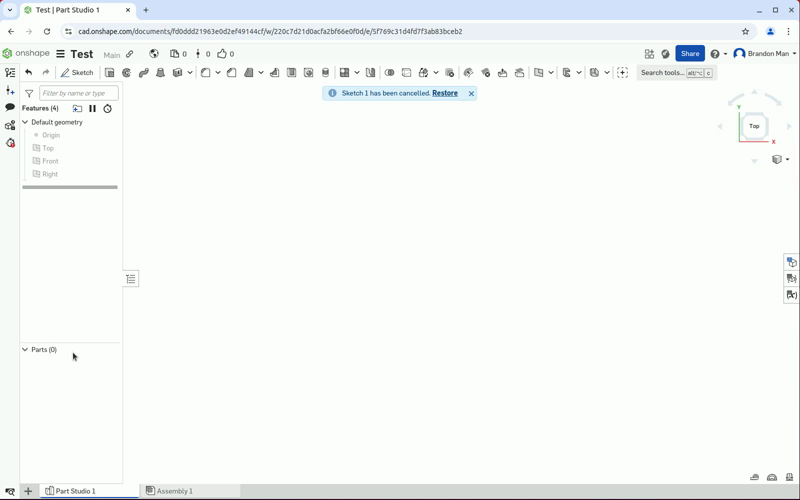
key(space)
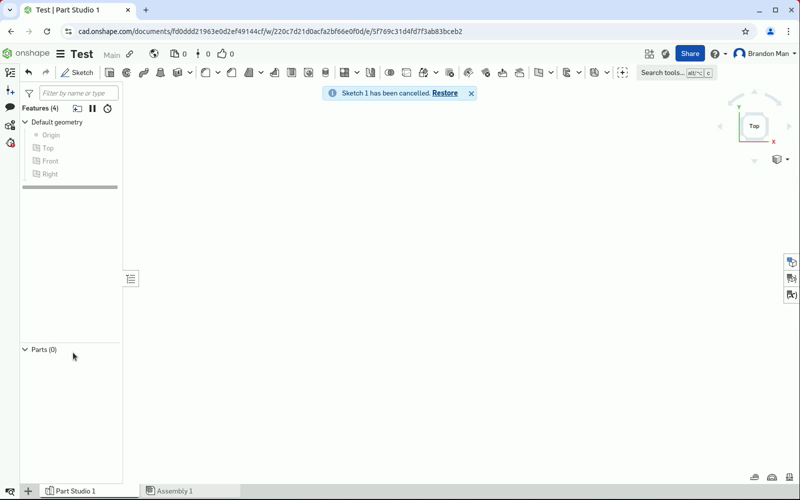
key_down(shift)
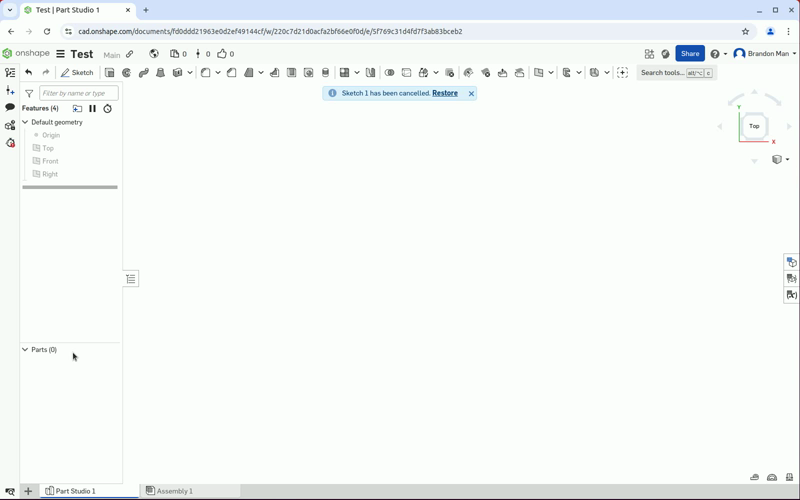
key(up)
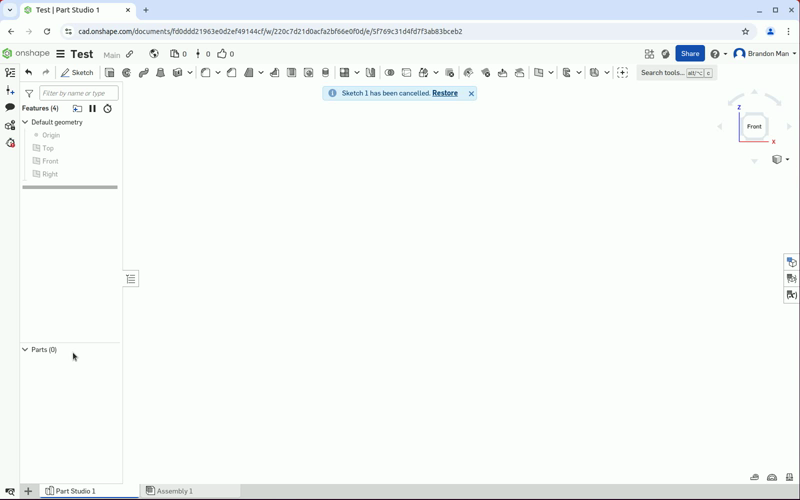
key_up(shift)
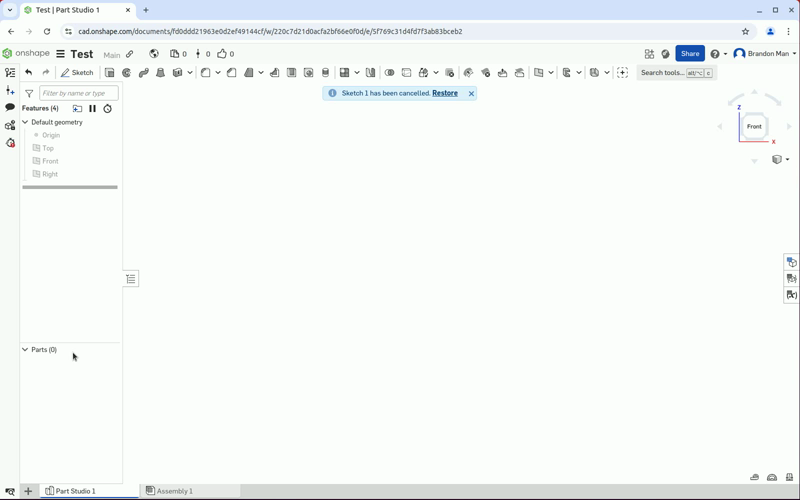
mouse_move(73, 352)
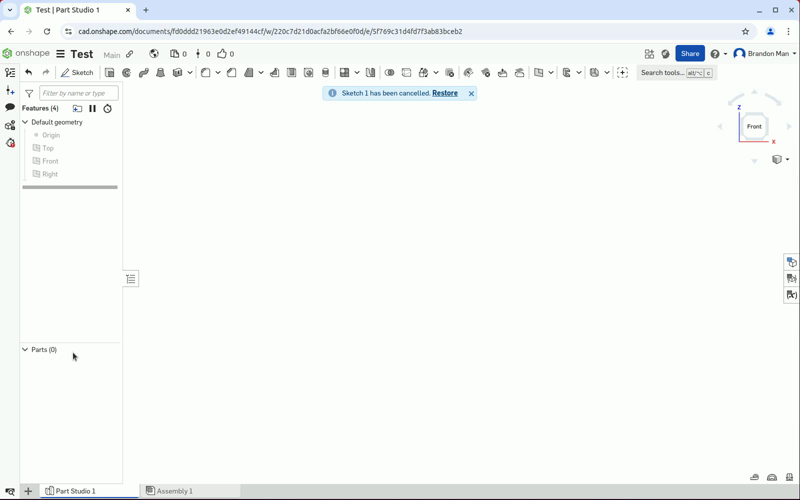
key(shift+y)
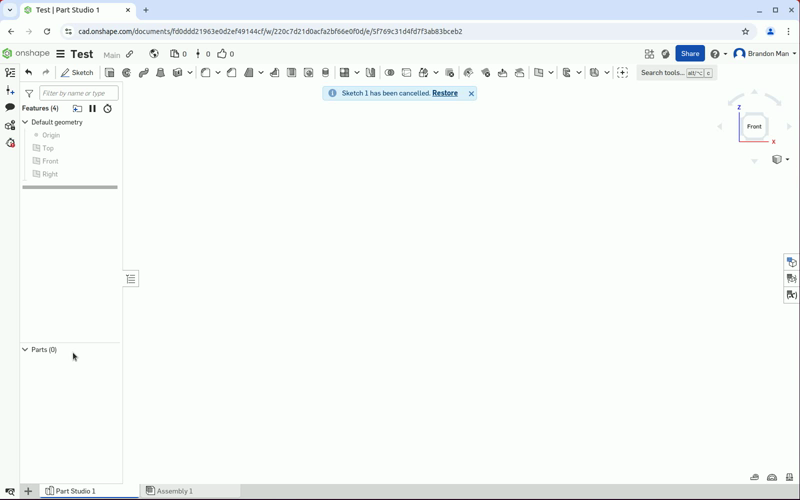
key(shift+s)
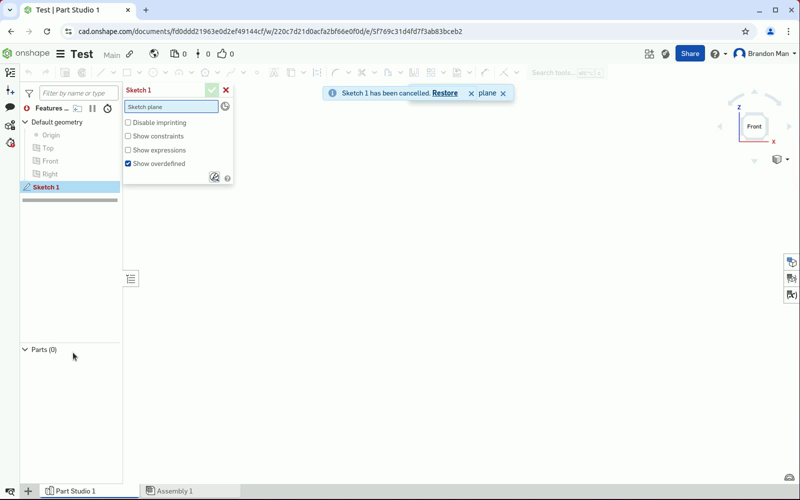
mouse_move(73, 163)
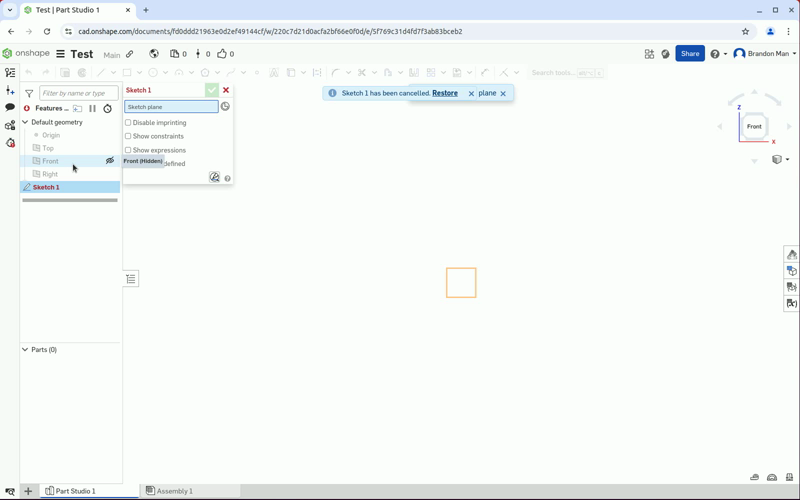
click(73, 163)
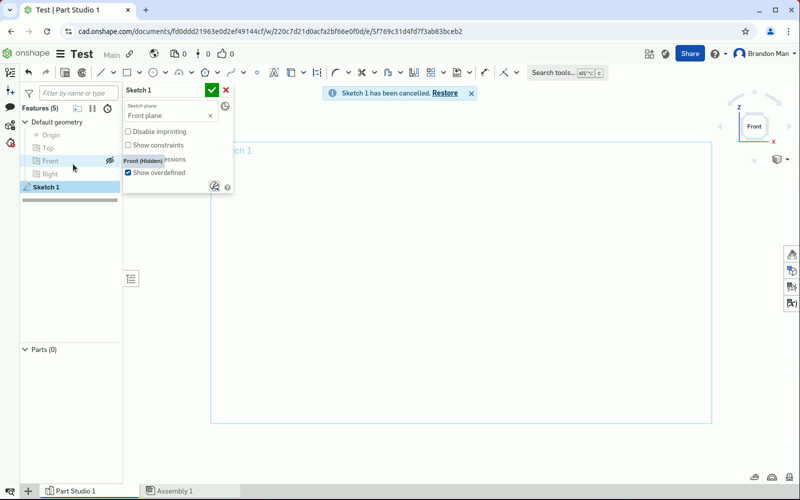
mouse_move(73, 352)
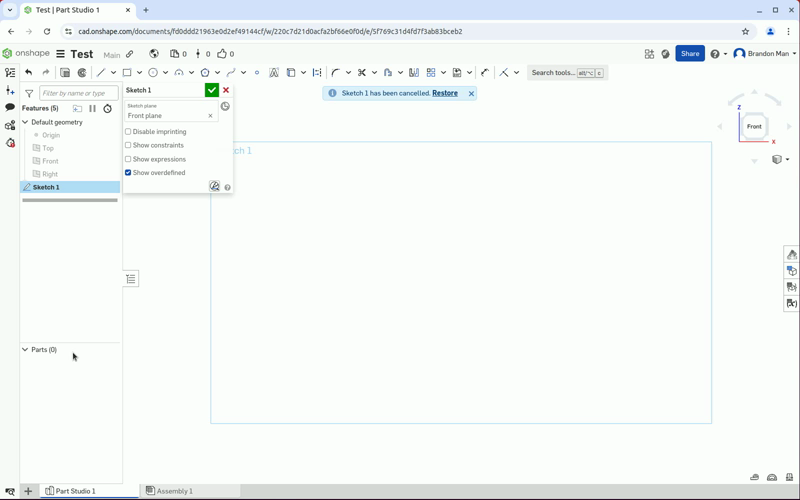
key(y)
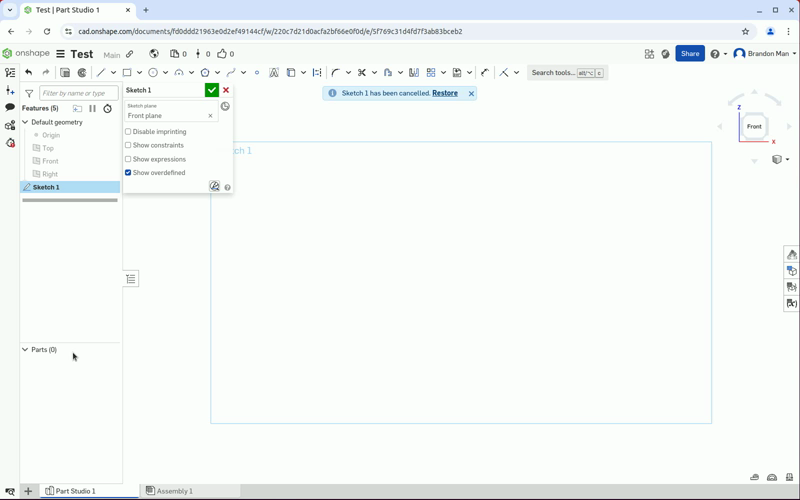
key(l)
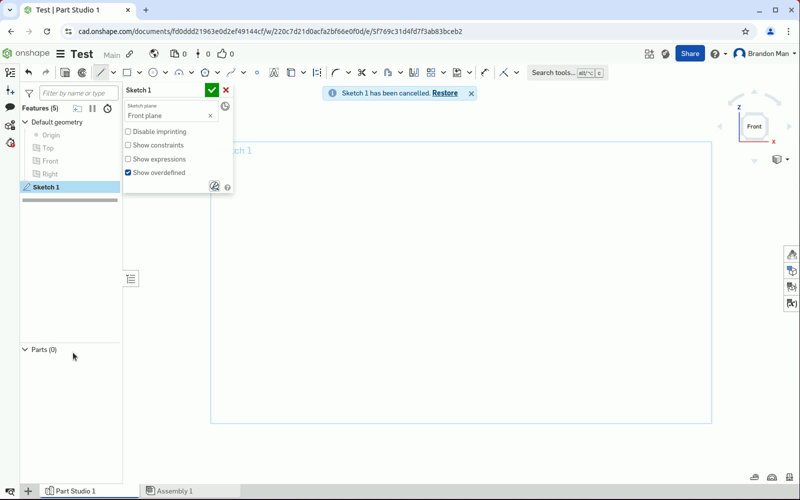
key_down(shift)
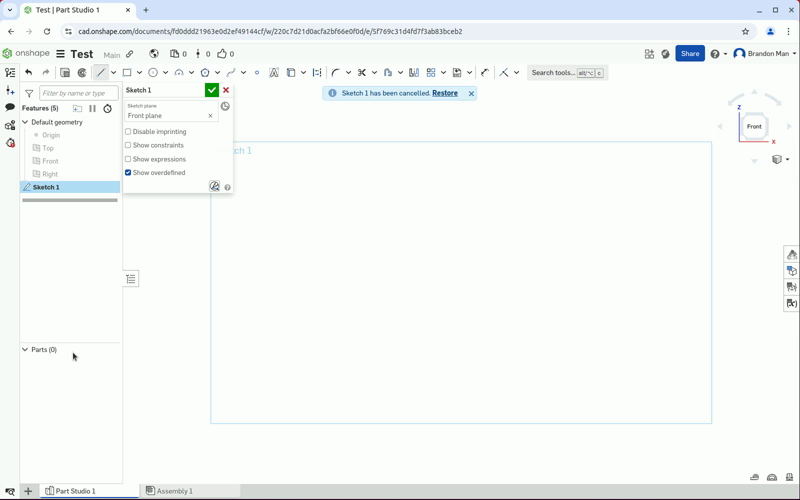
mouse_move(391, 233)
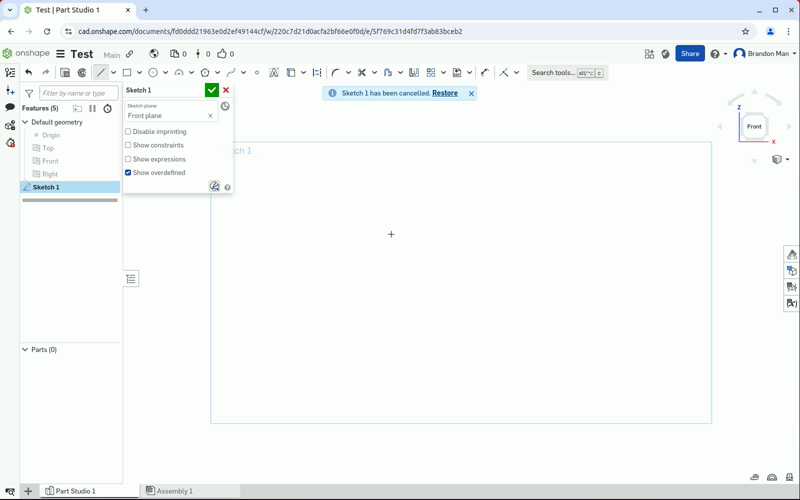
click(391, 233)
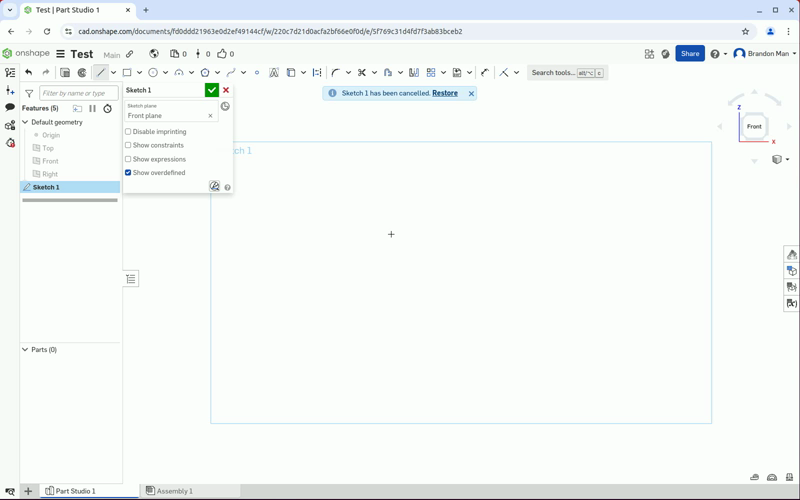
key_up(shift)
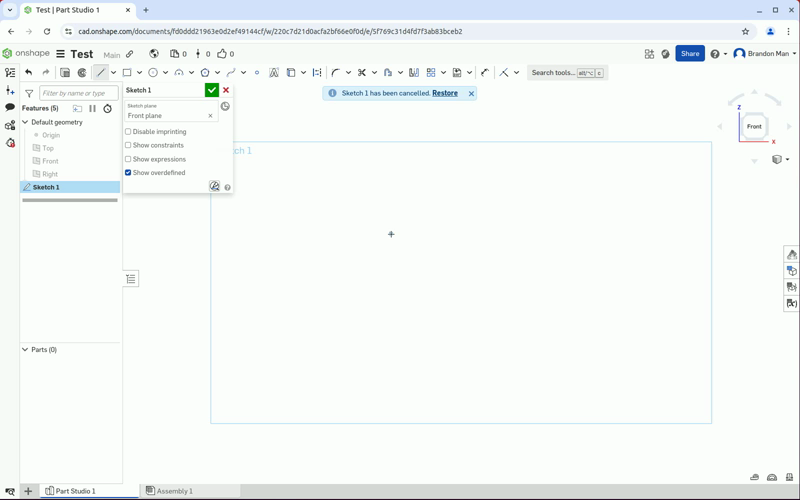
key_down(shift)
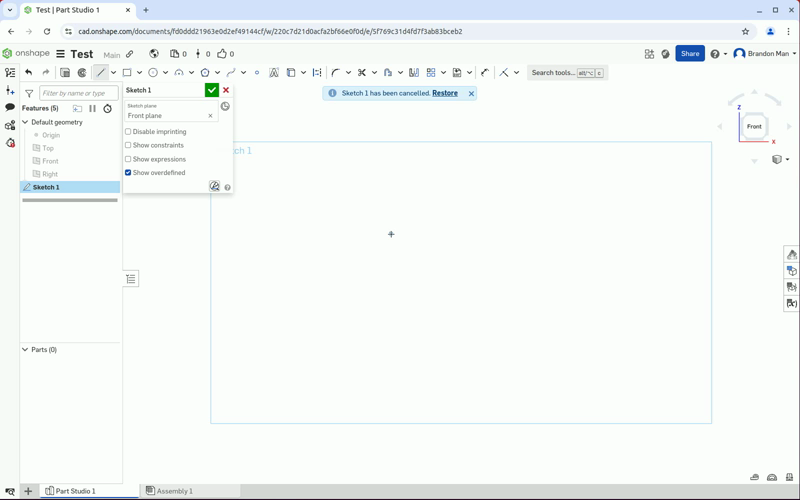
mouse_move(421, 233)
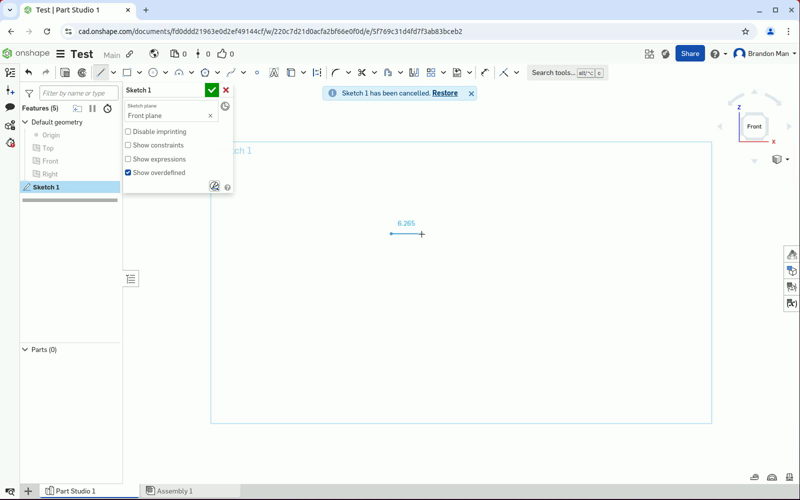
mouse_move(450, 233)
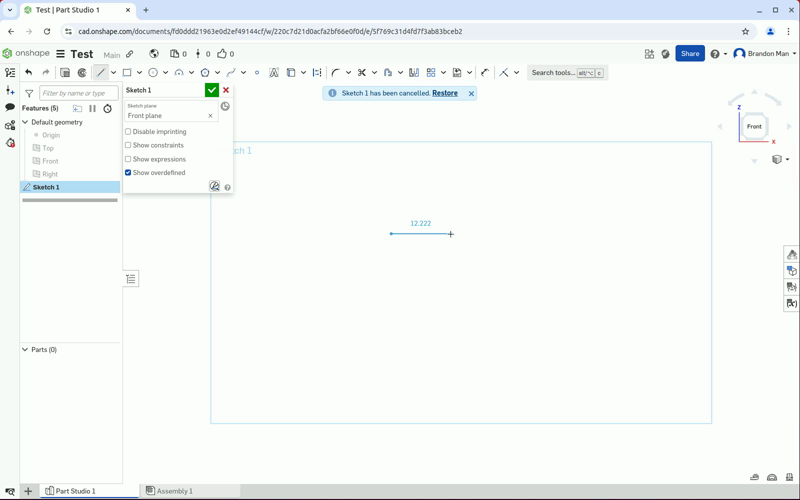
click(450, 233)
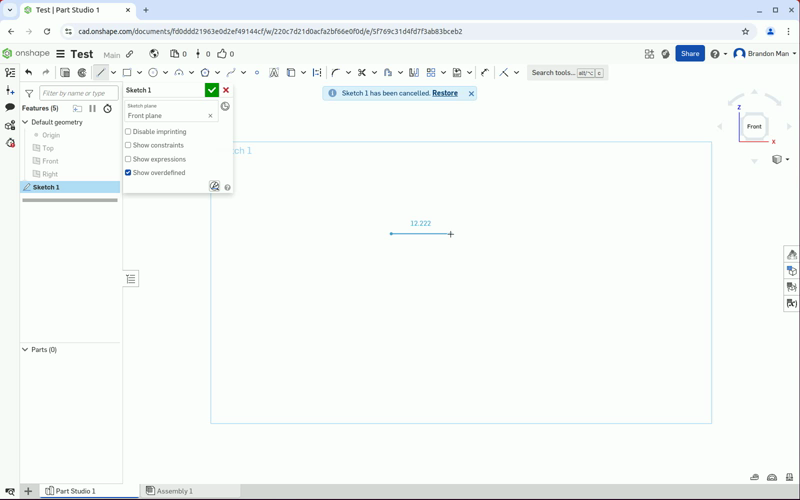
key_up(shift)
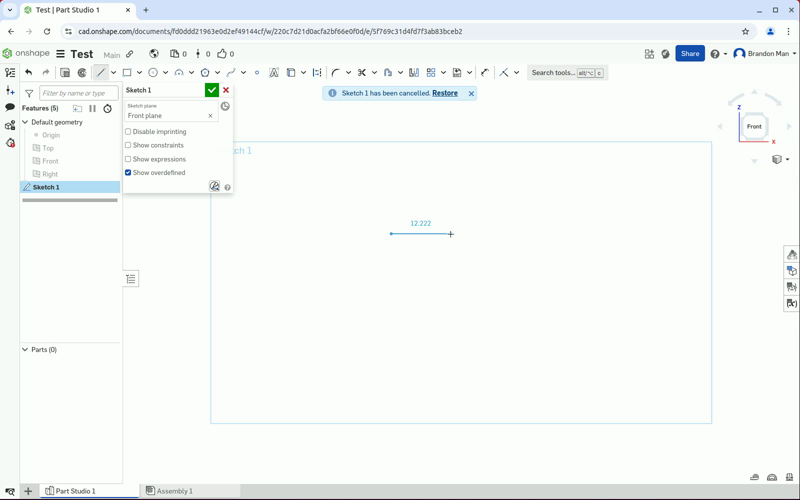
key_down(shift)
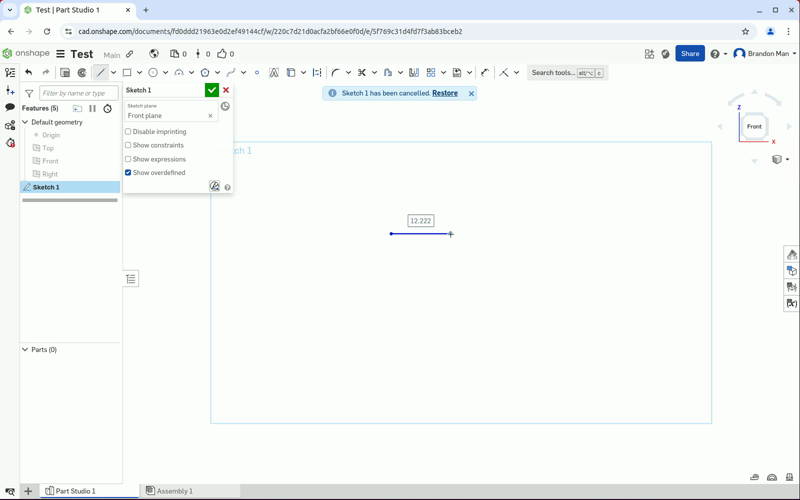
mouse_move(480, 233)
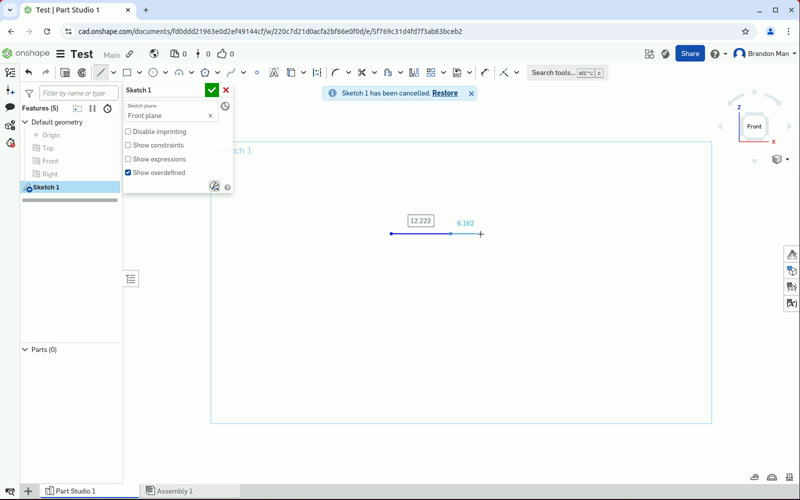
mouse_move(450, 219)
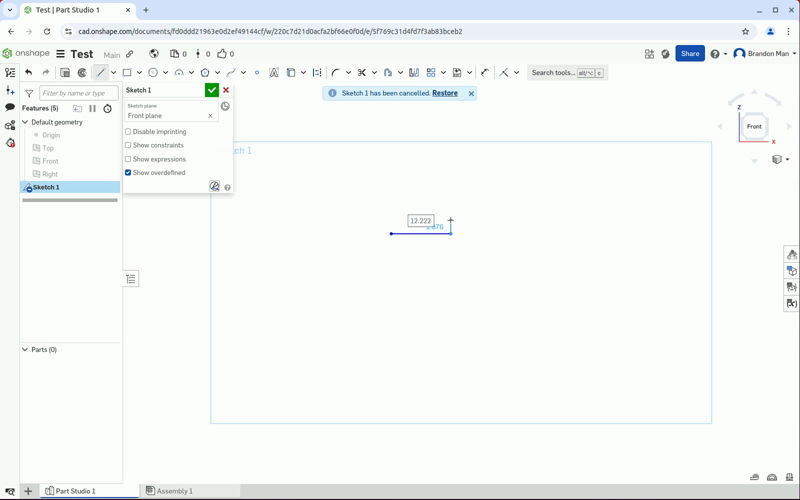
click(450, 219)
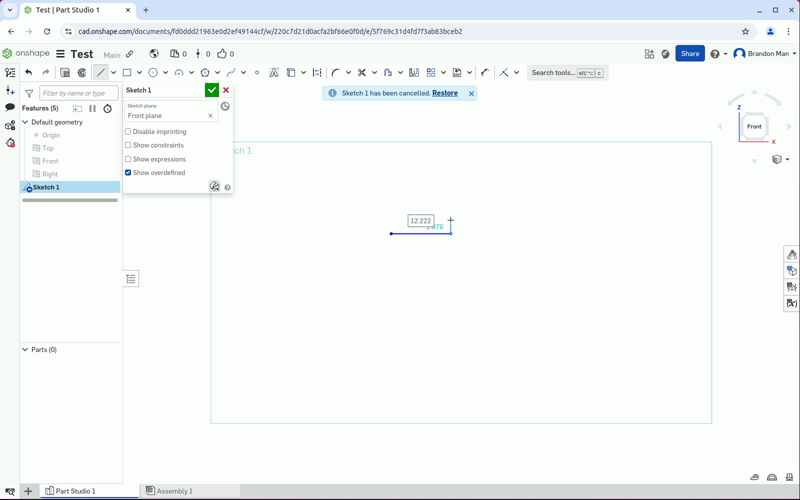
key_up(shift)
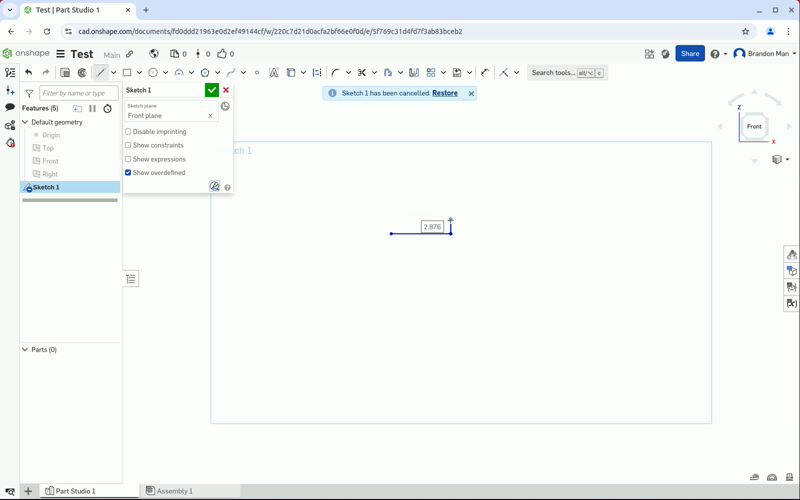
key_down(shift)
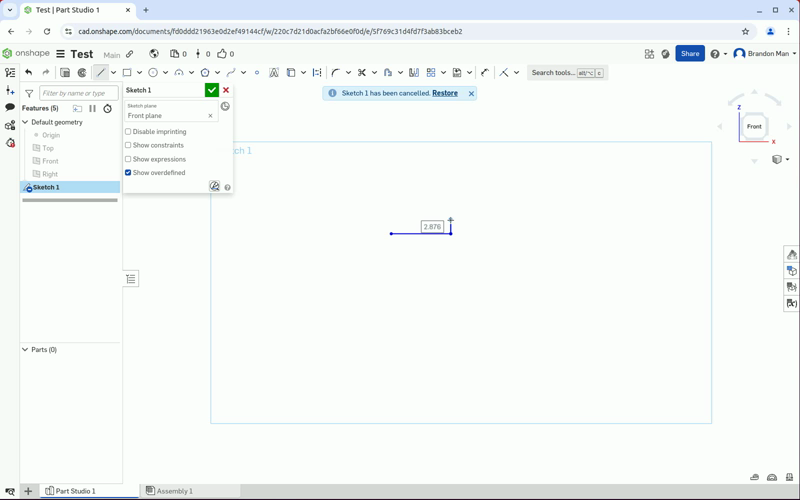
mouse_move(480, 219)
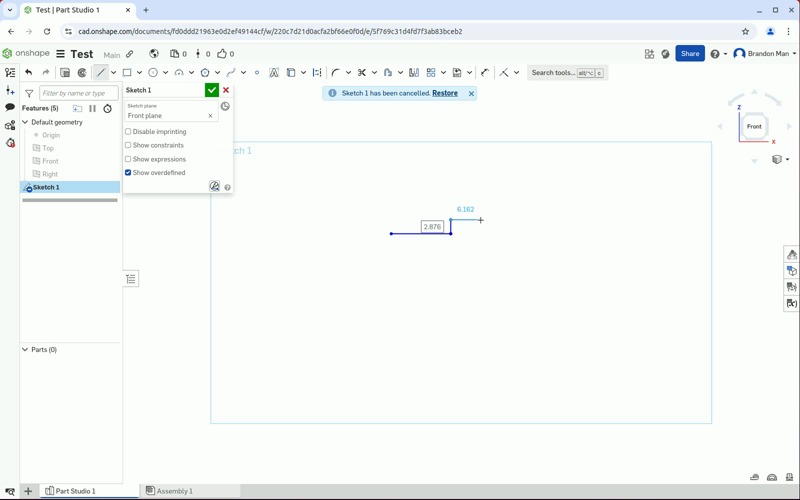
mouse_move(391, 219)
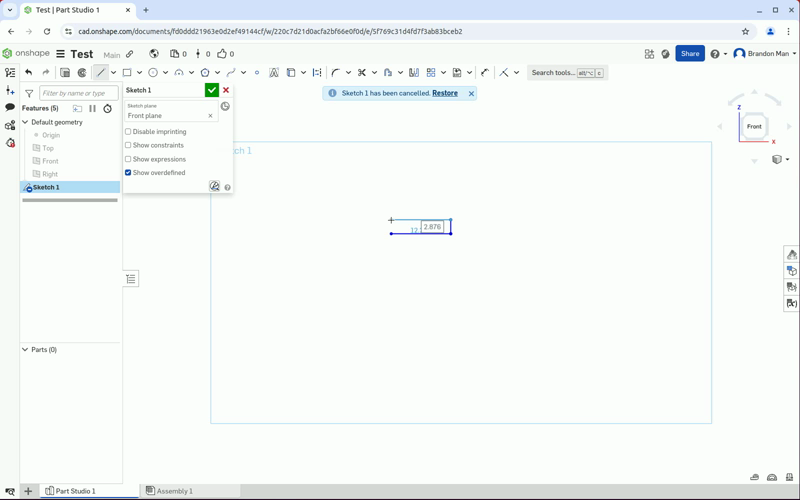
click(391, 219)
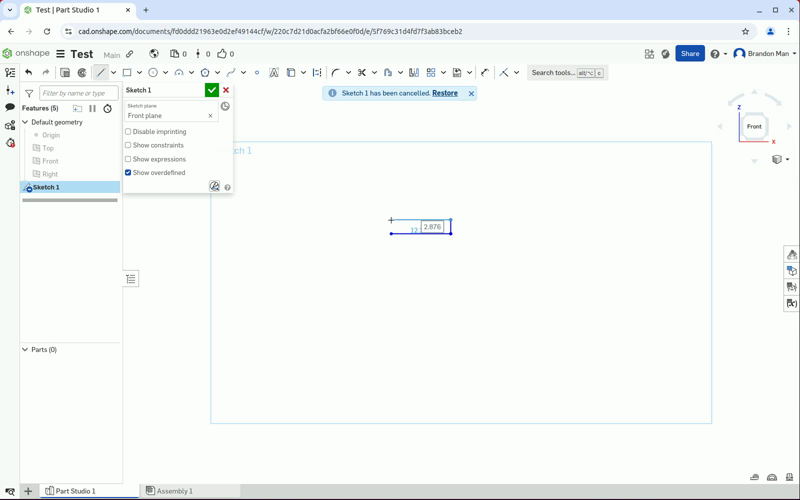
key_up(shift)
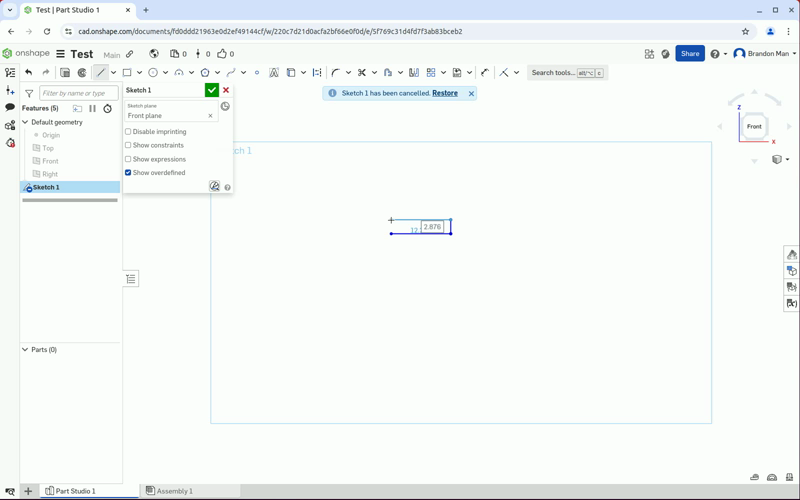
mouse_move(421, 219)
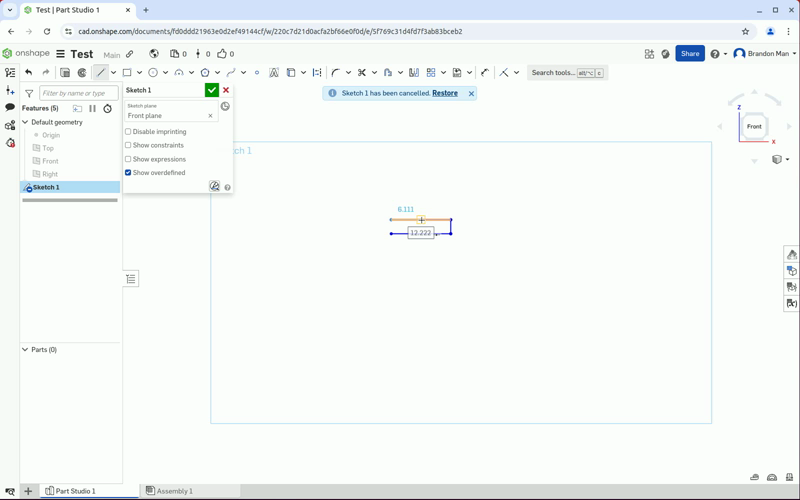
key_down(shift)
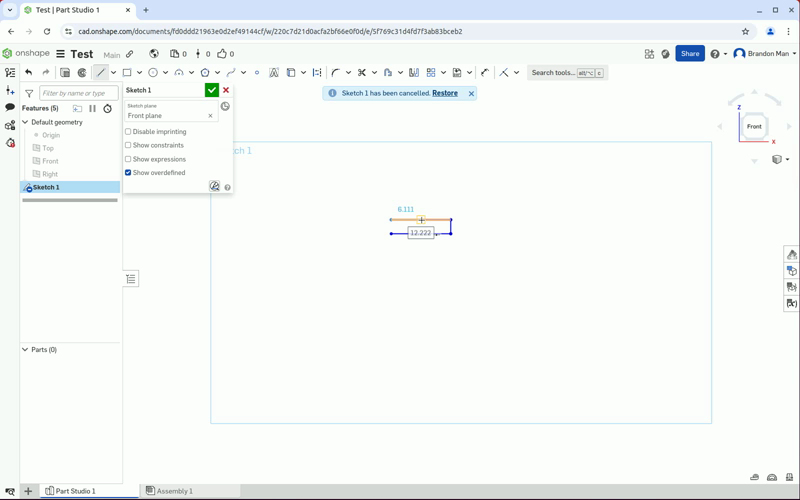
mouse_move(391, 233)
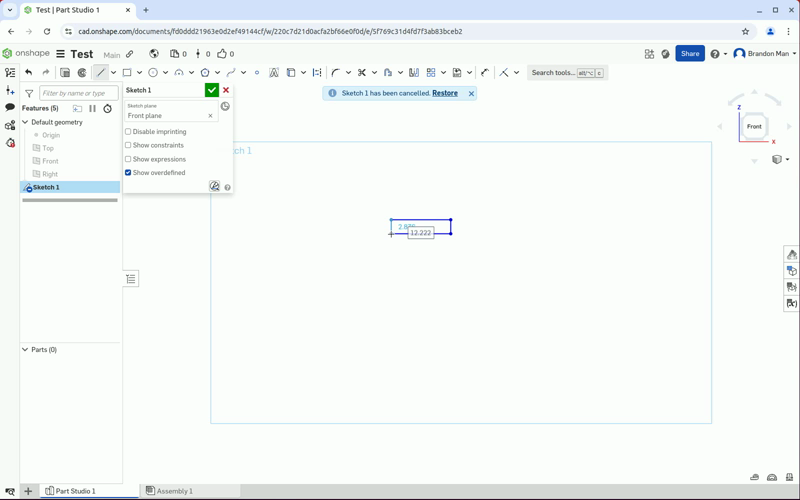
key_up(shift)
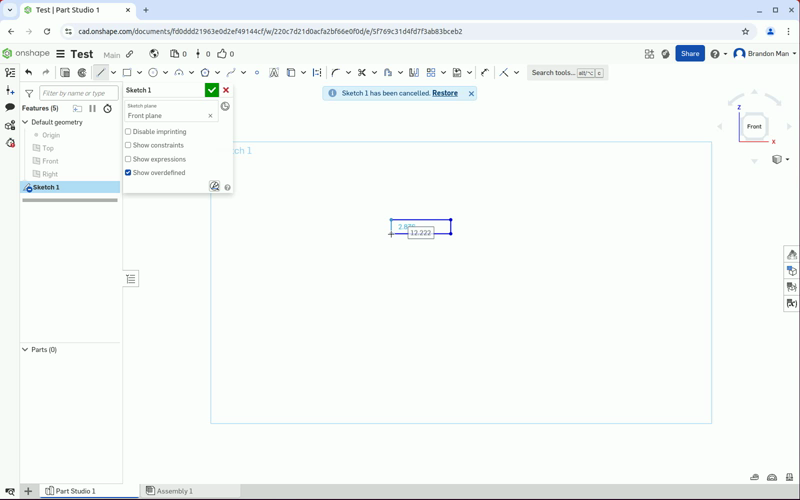
click(391, 233)
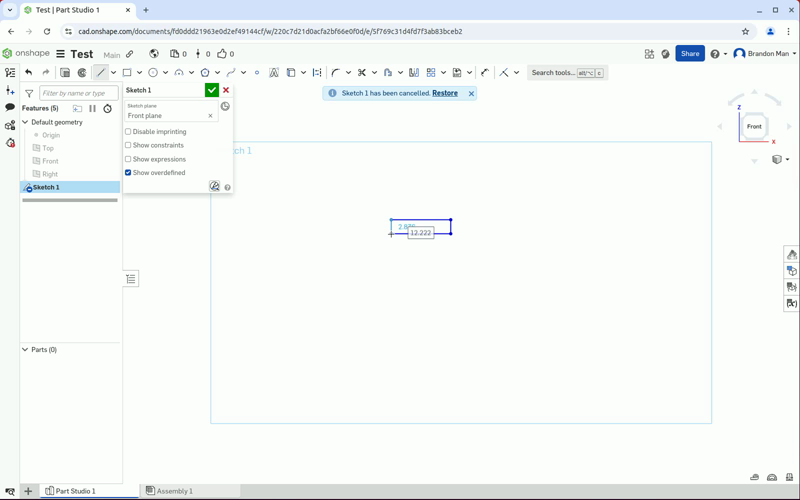
key(esc)
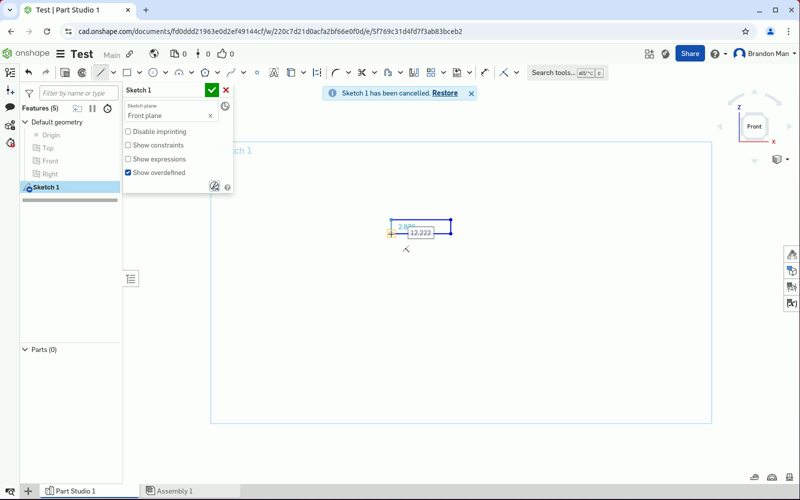
mouse_move(403, 232)
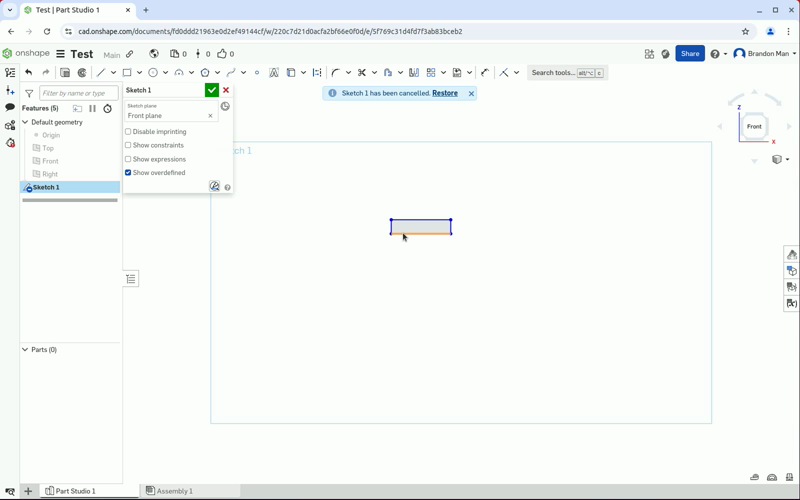
scroll(6)
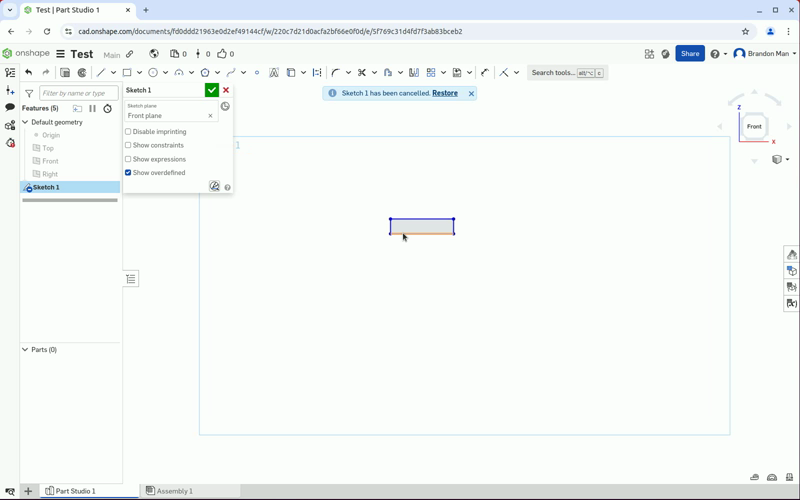
scroll(6)
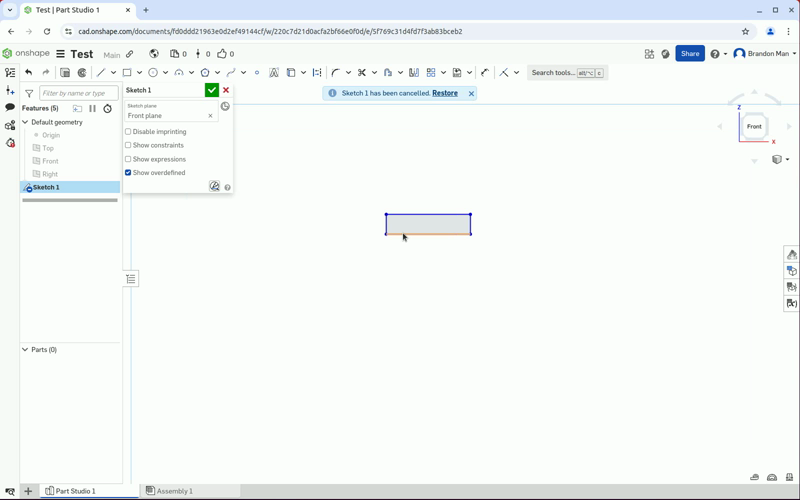
scroll(6)
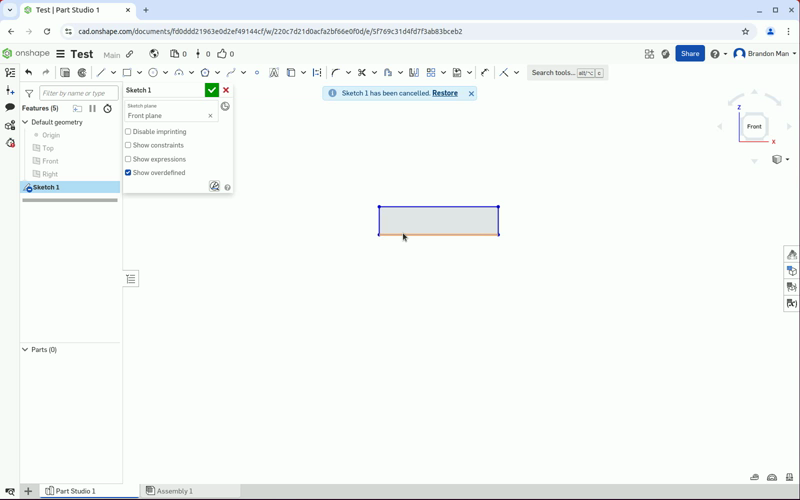
scroll(6)
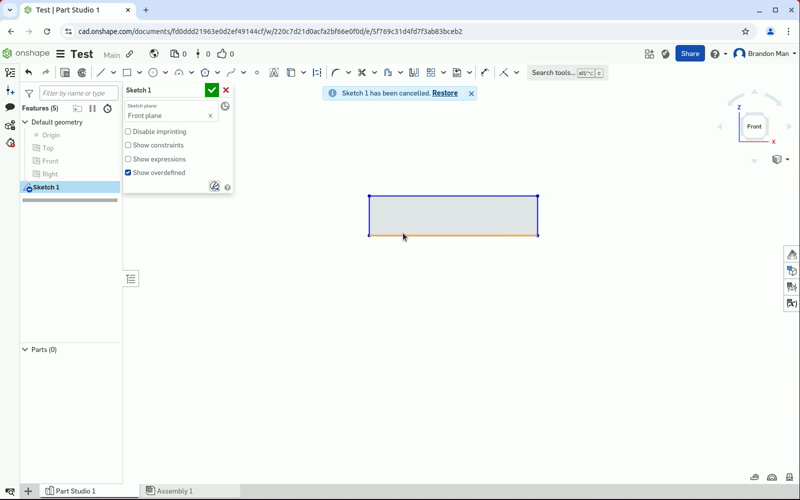
scroll(6)
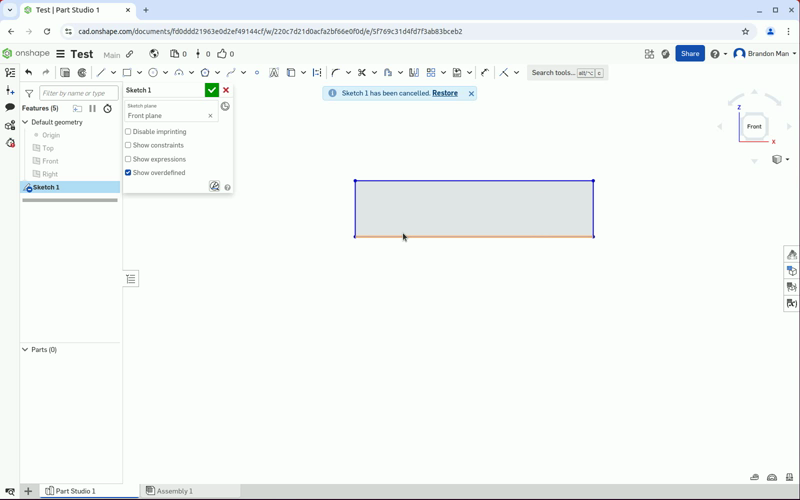
scroll(6)
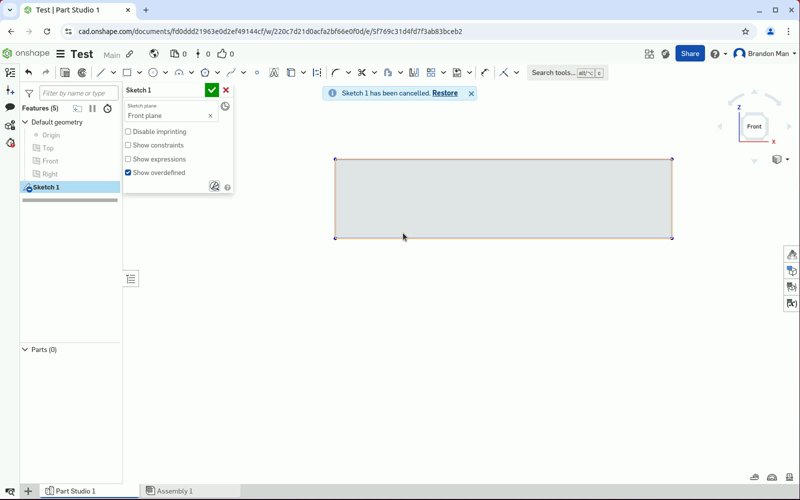
scroll(6)
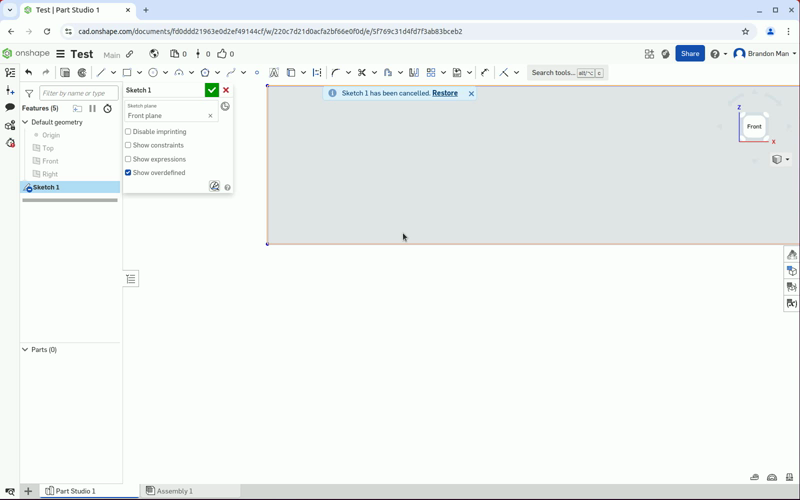
click(403, 232)
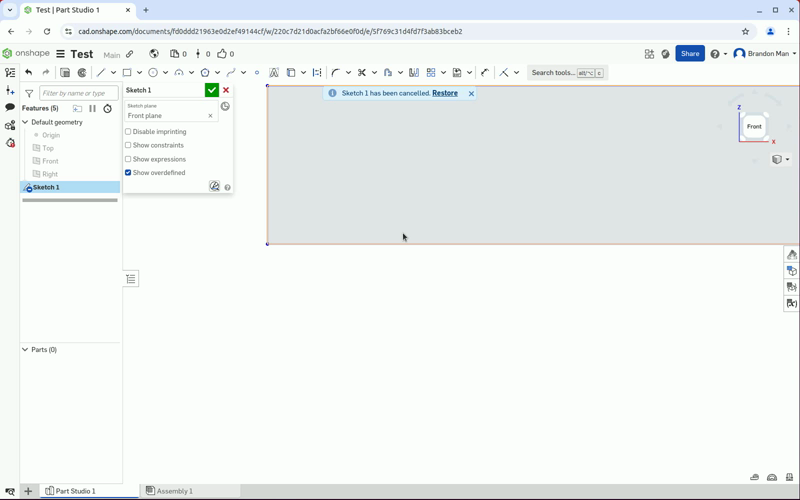
scroll(-6)
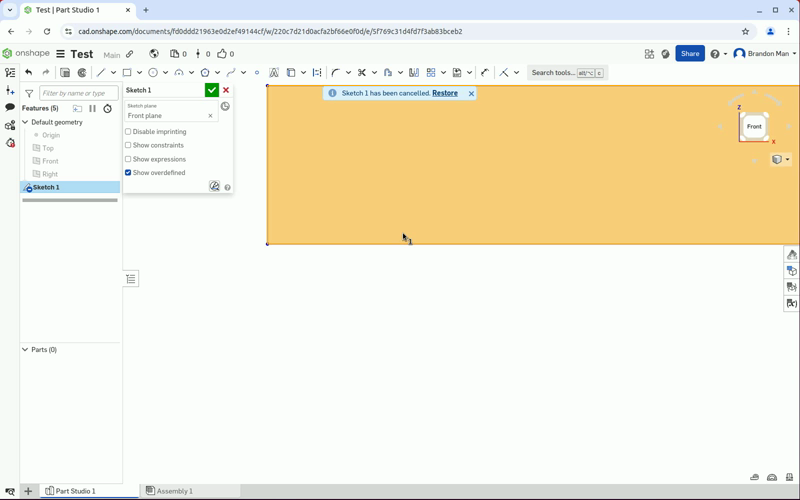
scroll(-6)
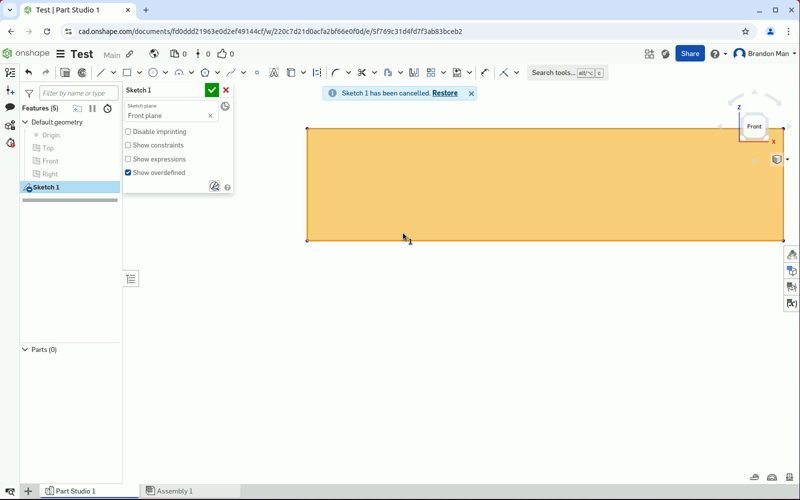
scroll(-6)
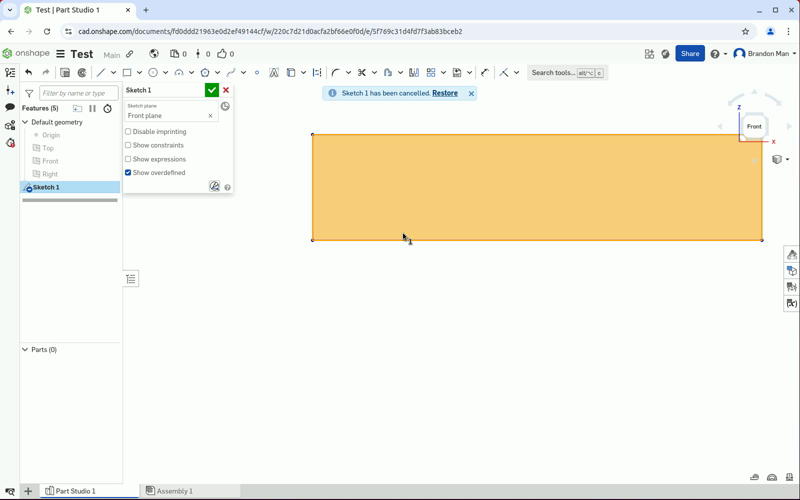
scroll(-6)
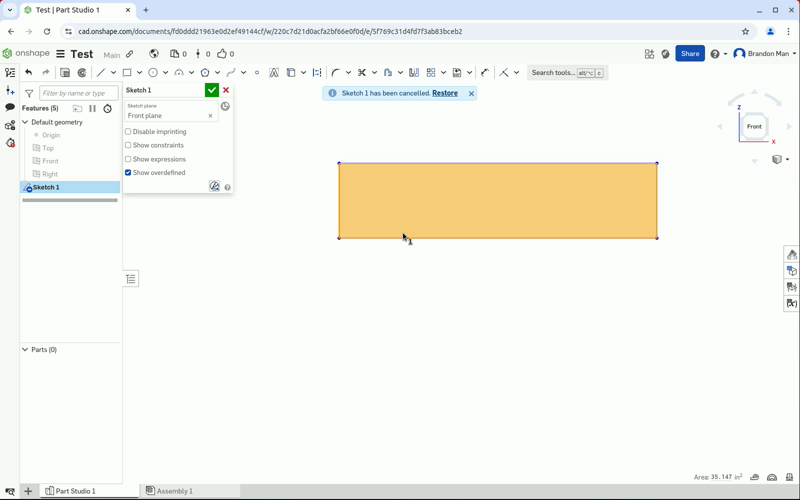
scroll(-6)
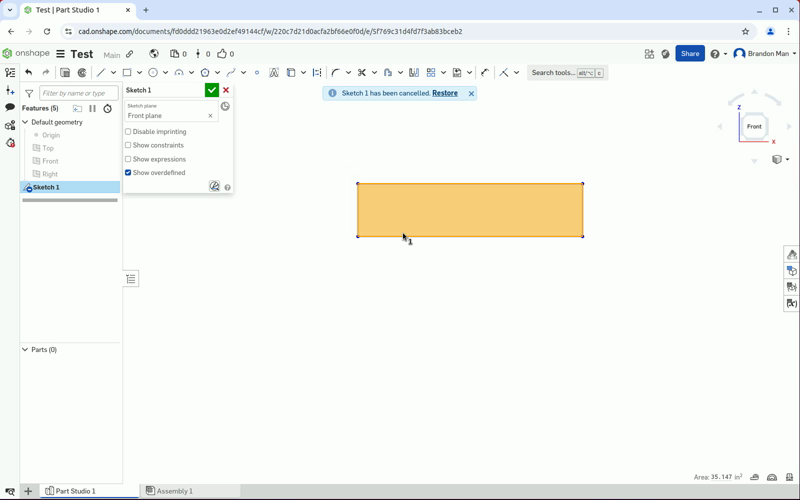
scroll(-6)
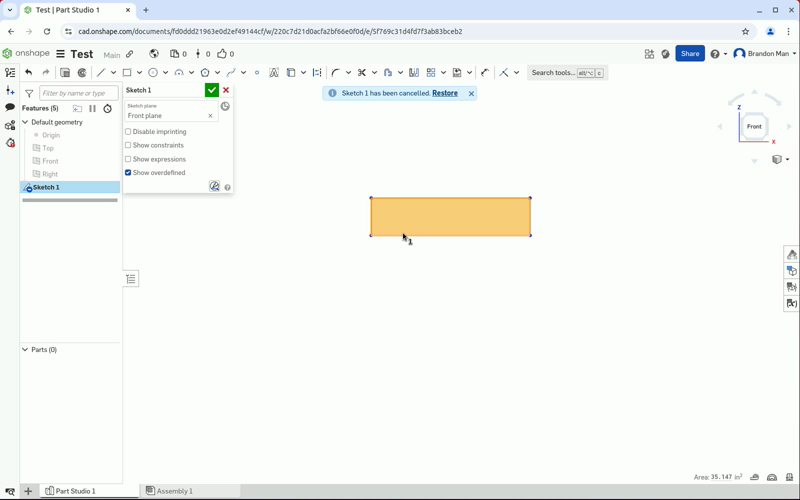
scroll(-6)
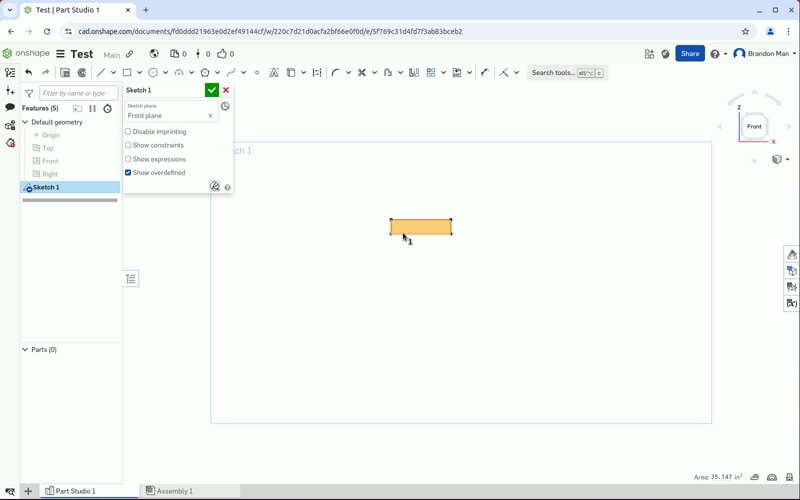
mouse_move(73, 352)
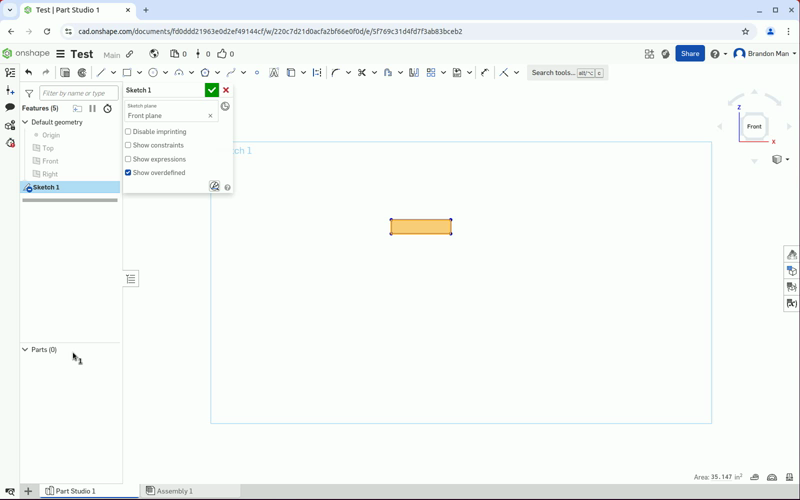
key(shift+y)
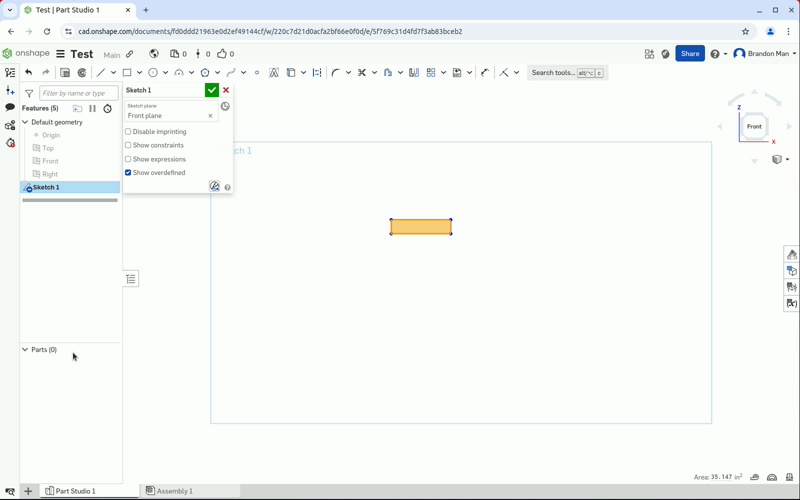
key(shift+e)
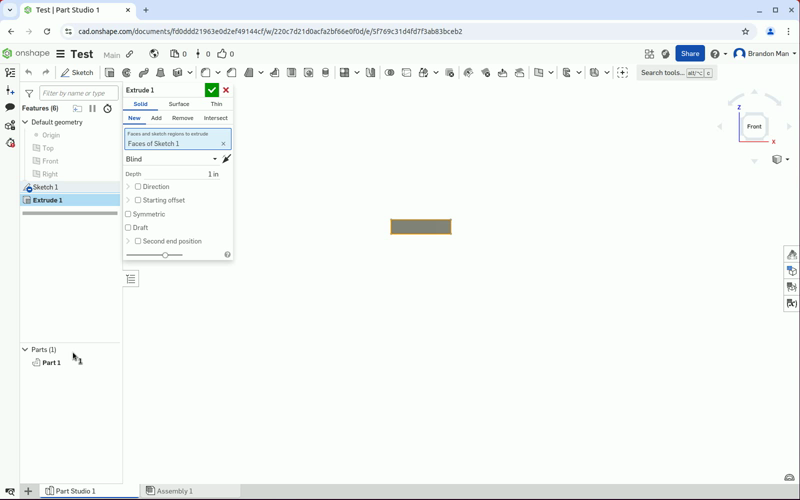
mouse_move(143, 106)
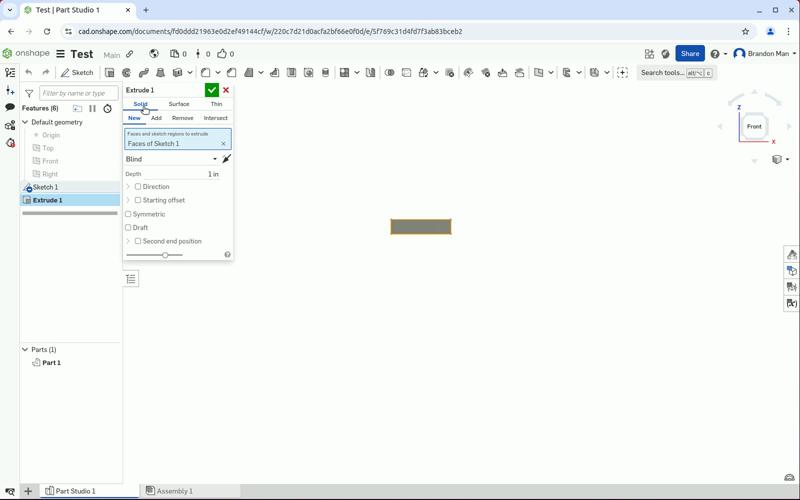
click(143, 106)
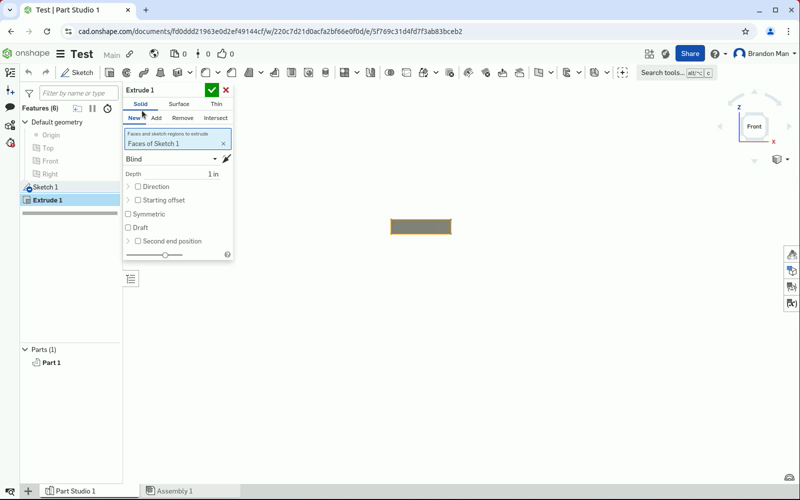
mouse_move(137, 120)
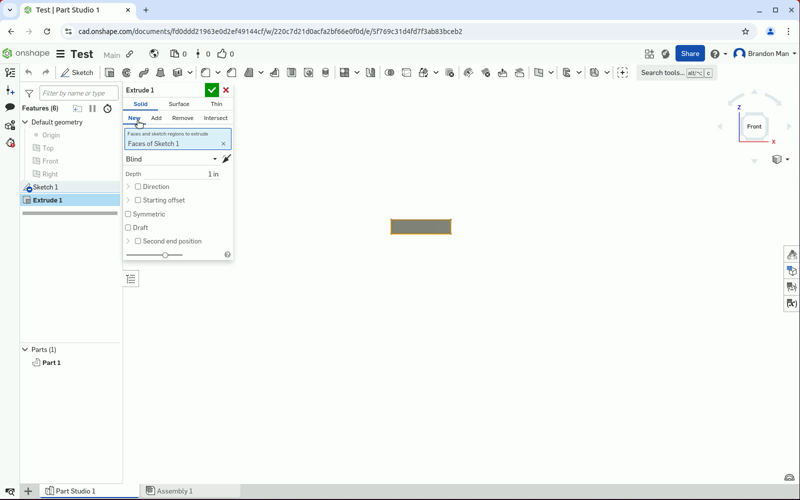
click(137, 120)
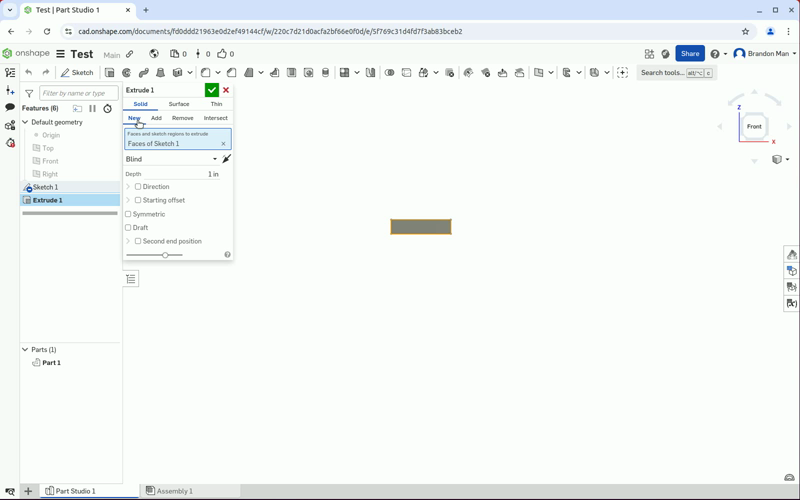
key(tab, 4)
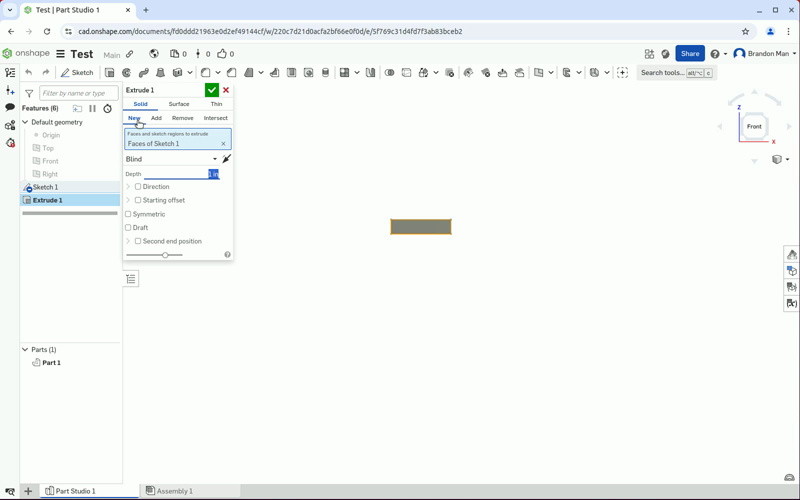
text(6.499)
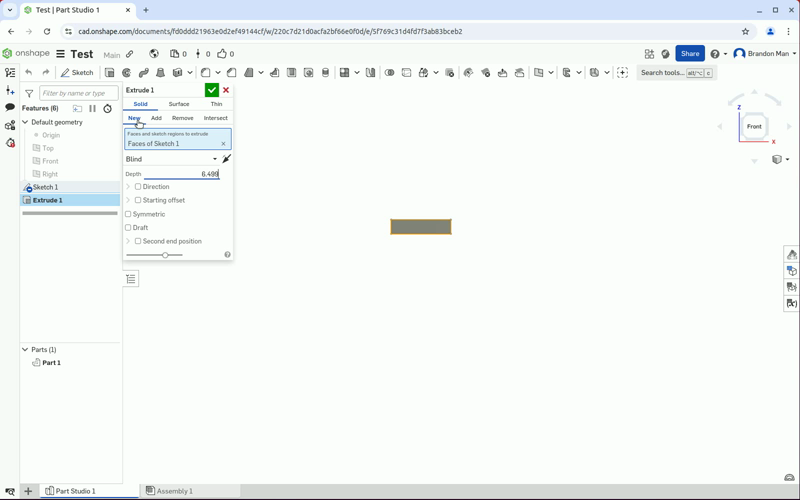
key(enter)
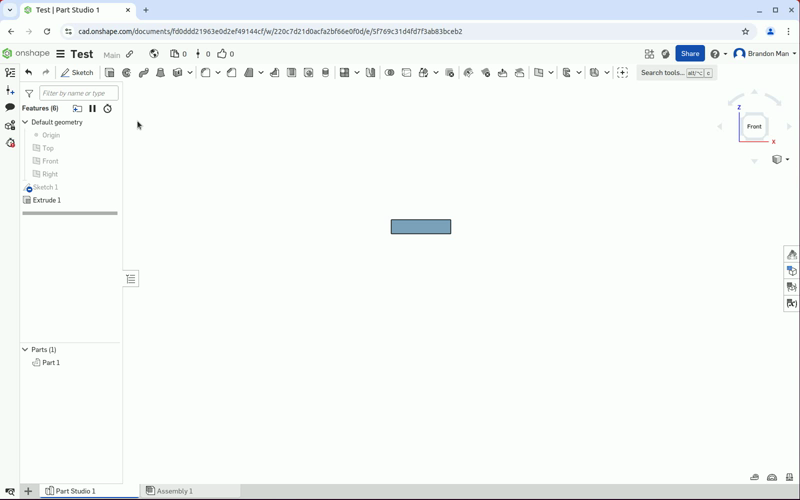
key(shift+h)
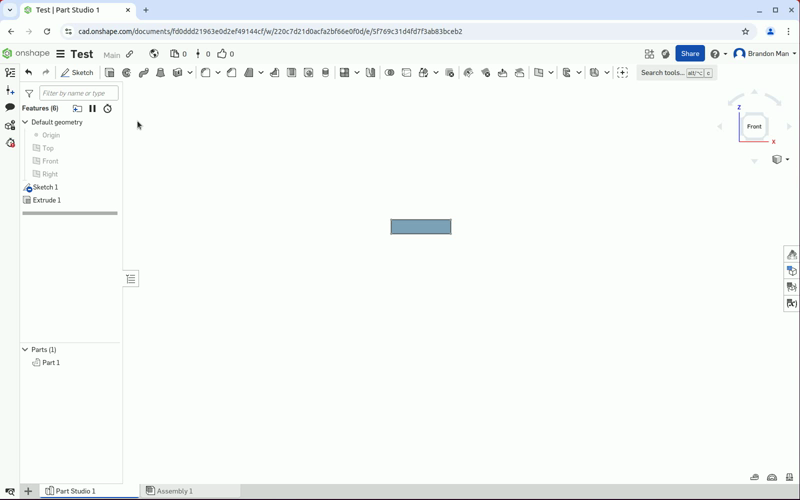
key(shift+h)
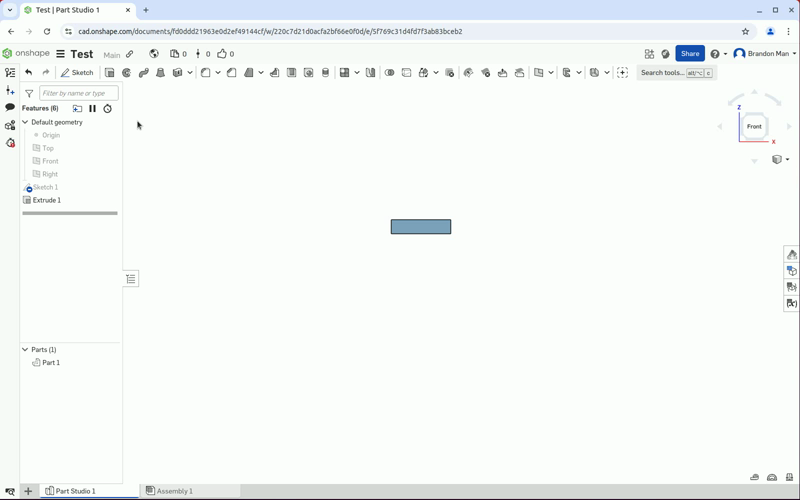
mouse_move(73, 189)
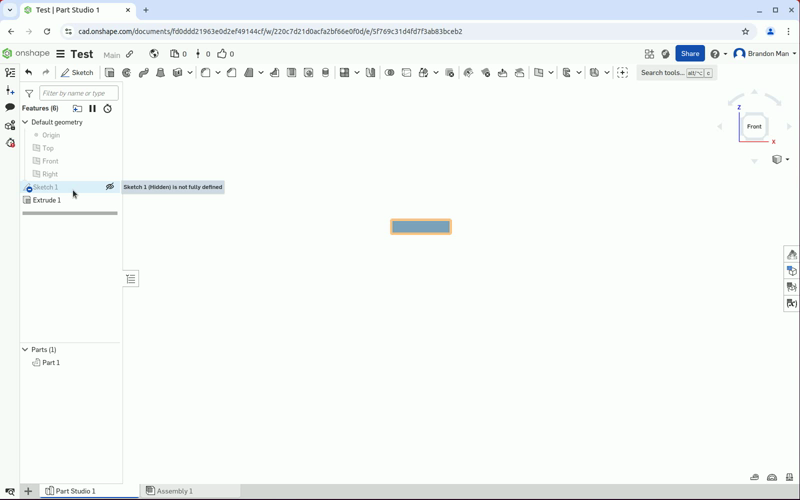
click(73, 189)
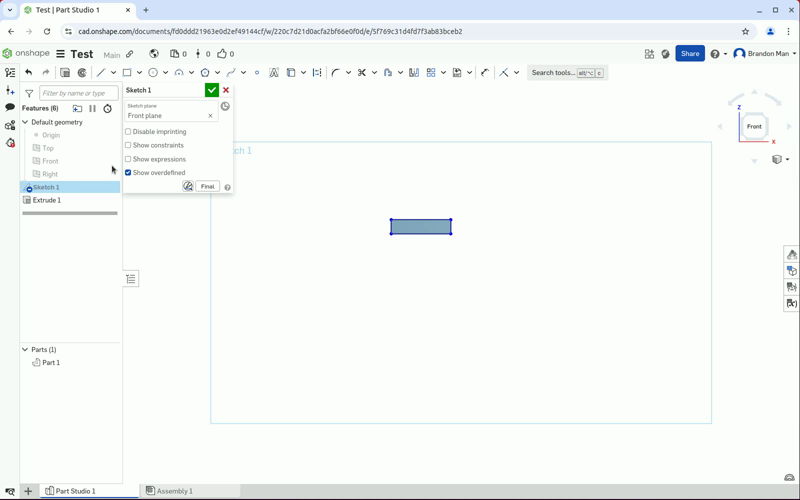
mouse_move(229, 92)
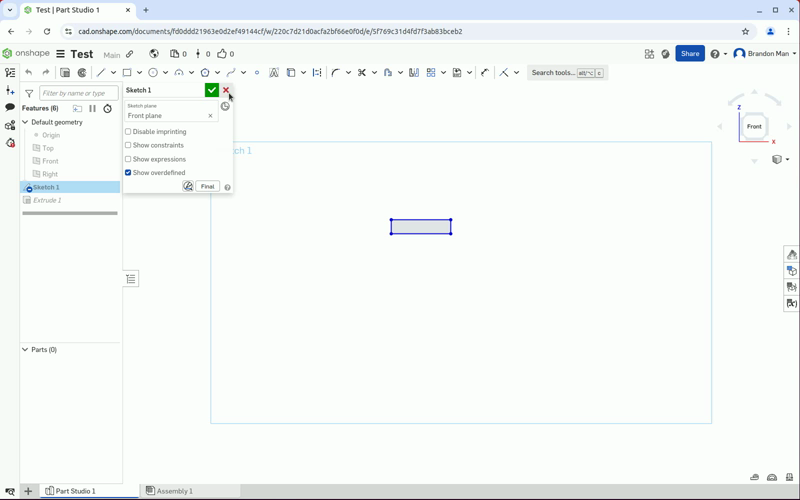
click(229, 92)
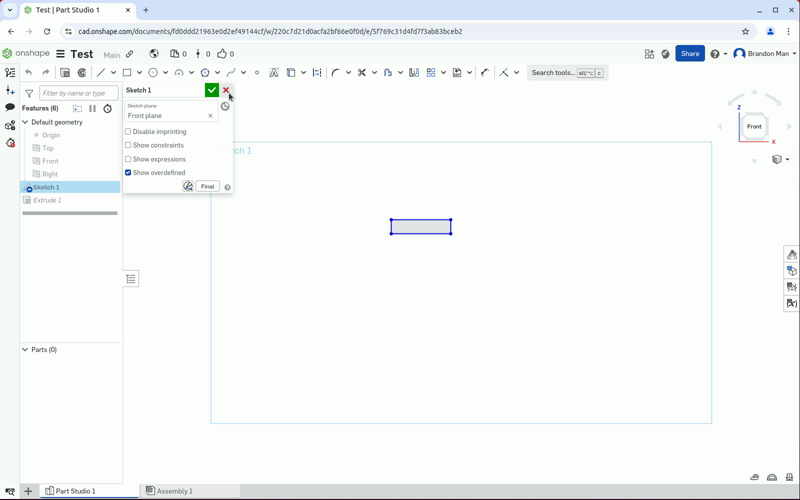
key(shift+s)
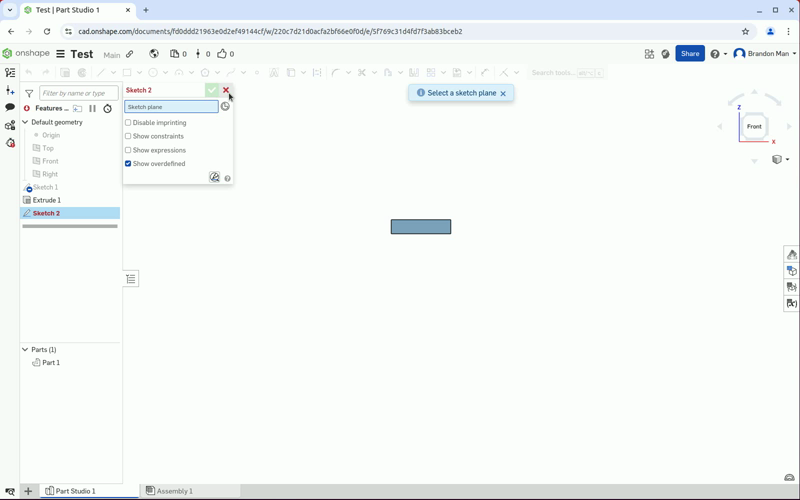
mouse_move(73, 163)
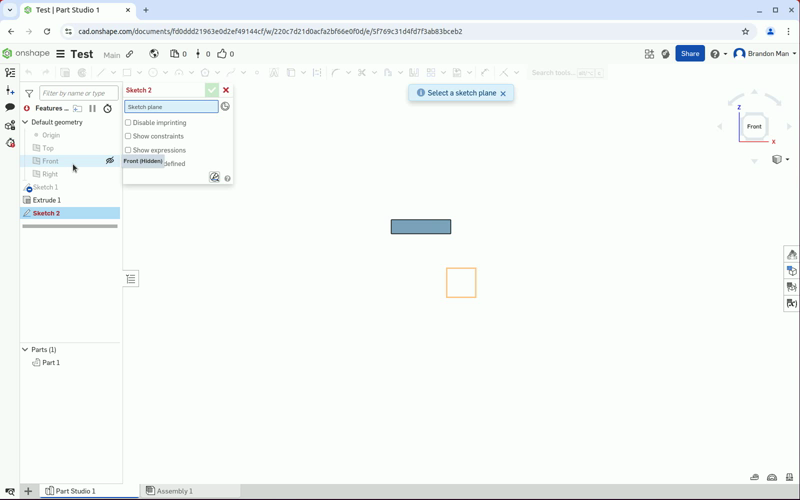
click(73, 163)
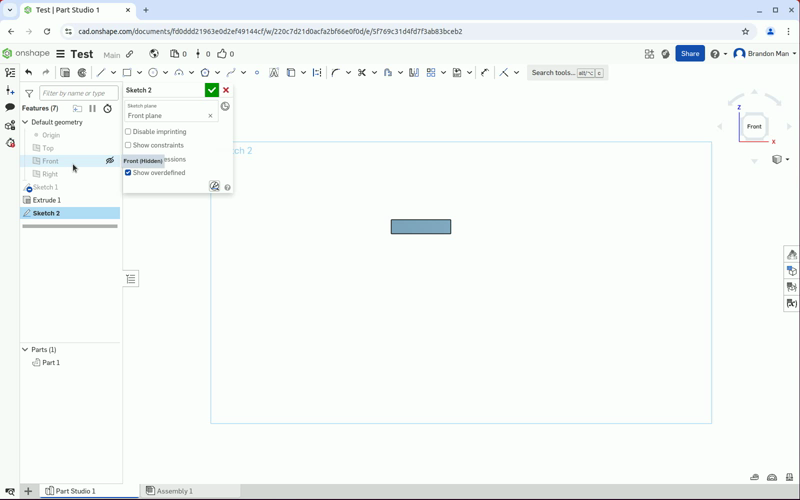
mouse_move(73, 352)
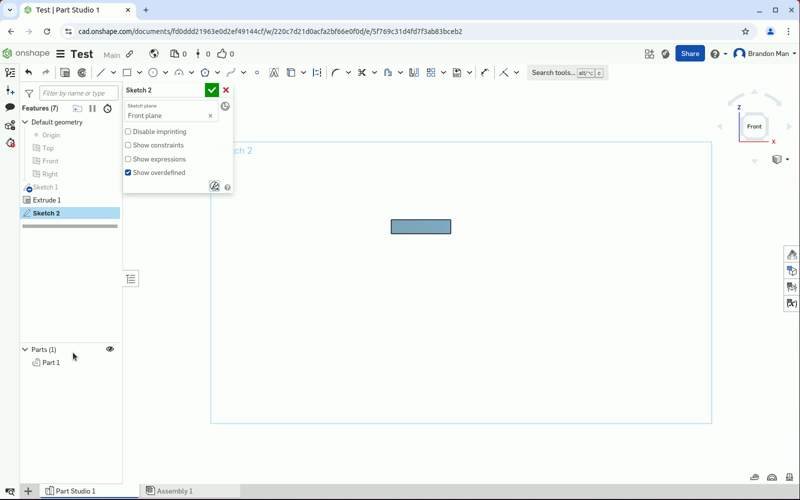
key(y)
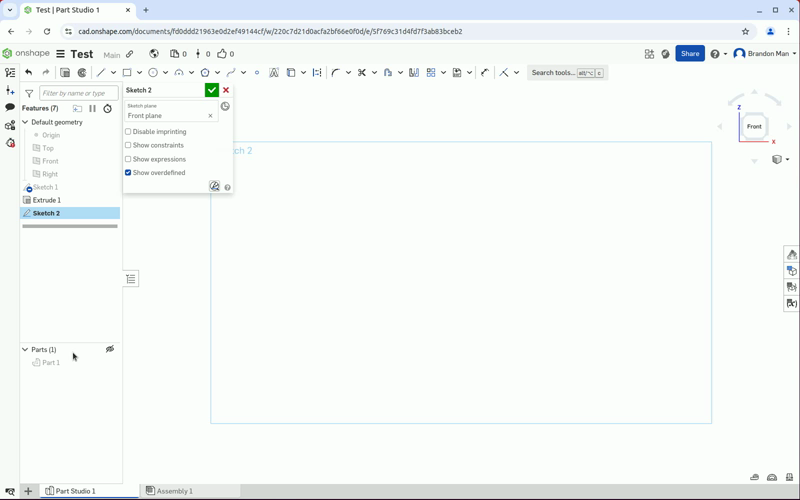
key(l)
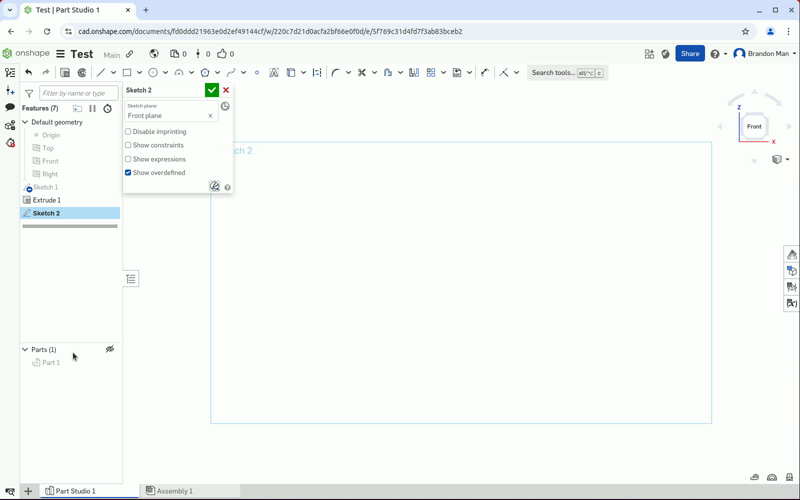
key_down(shift)
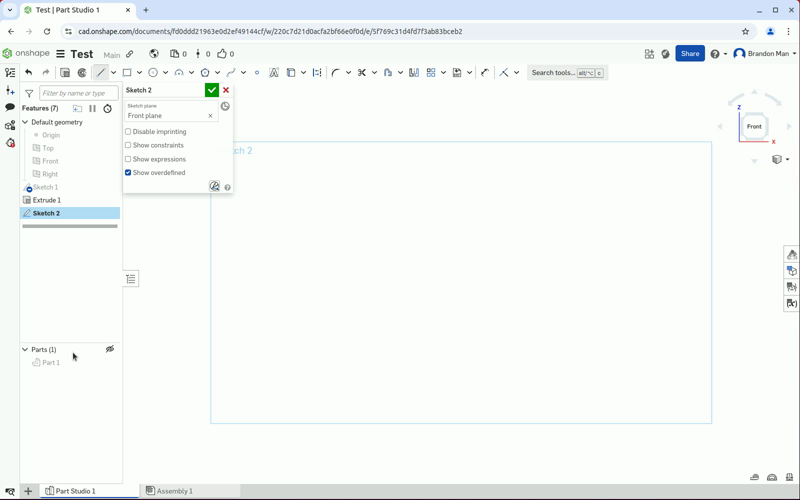
mouse_move(460, 233)
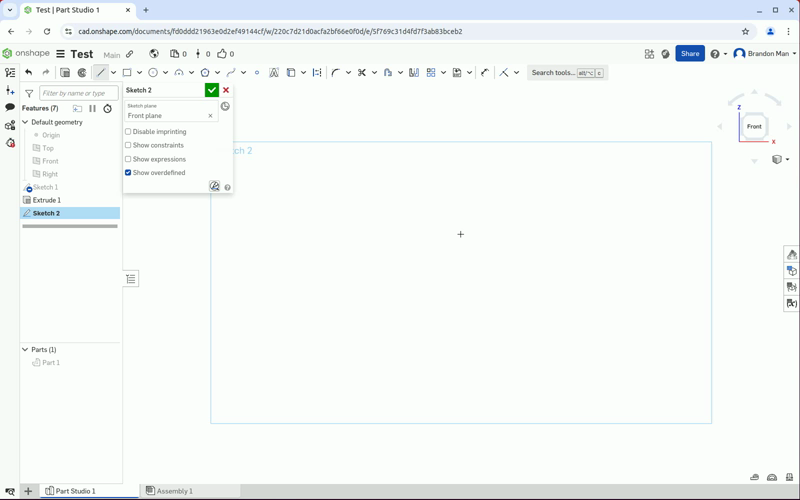
click(460, 233)
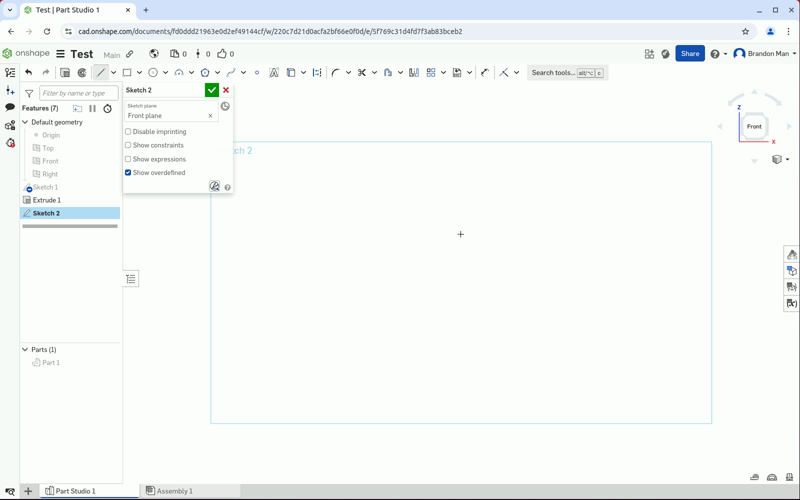
key_up(shift)
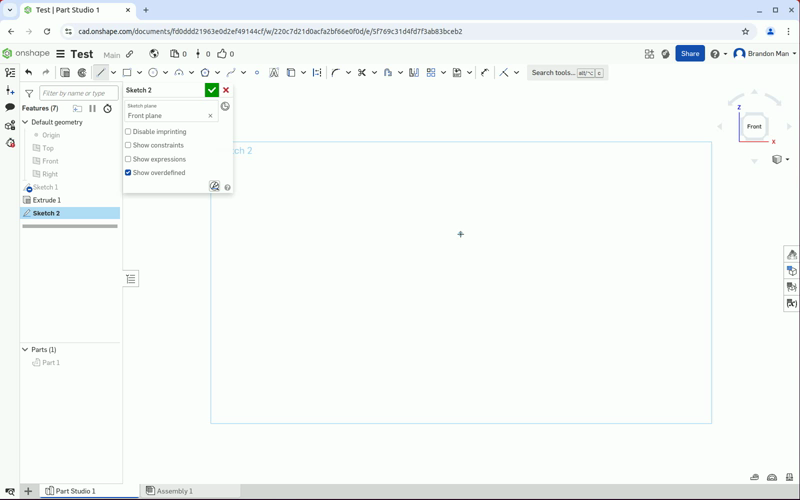
key_down(shift)
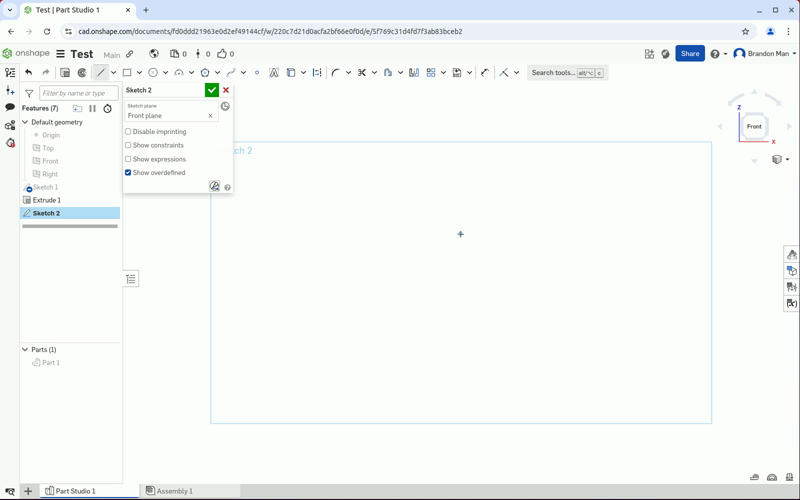
mouse_move(490, 233)
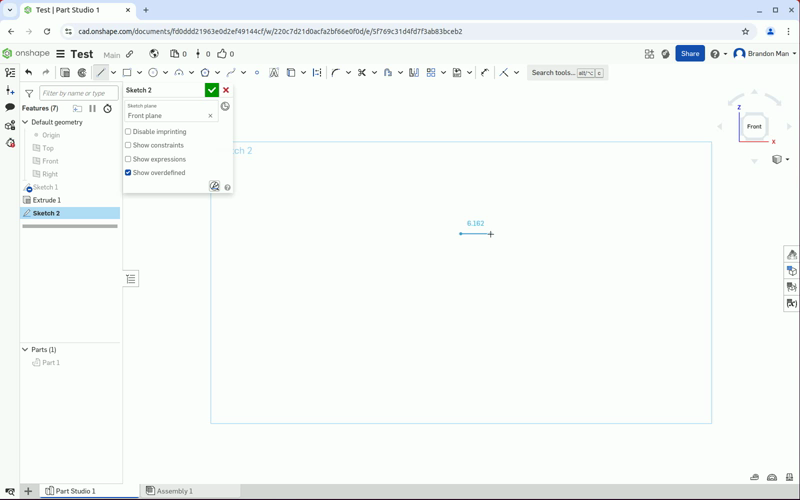
mouse_move(507, 233)
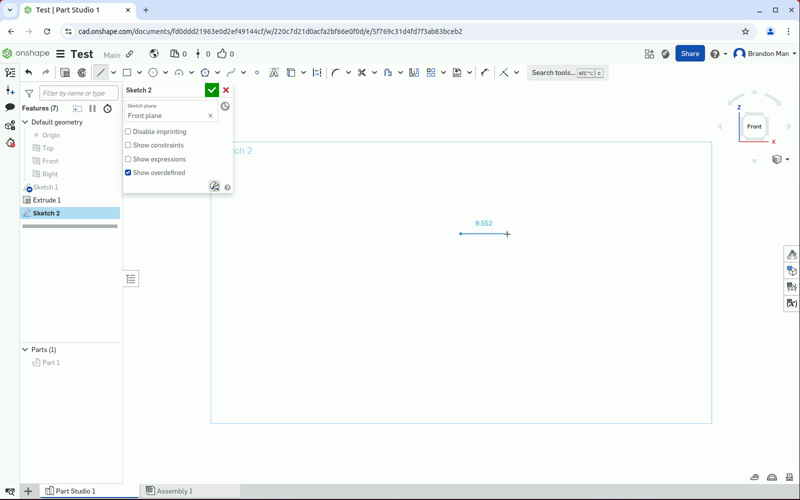
click(507, 233)
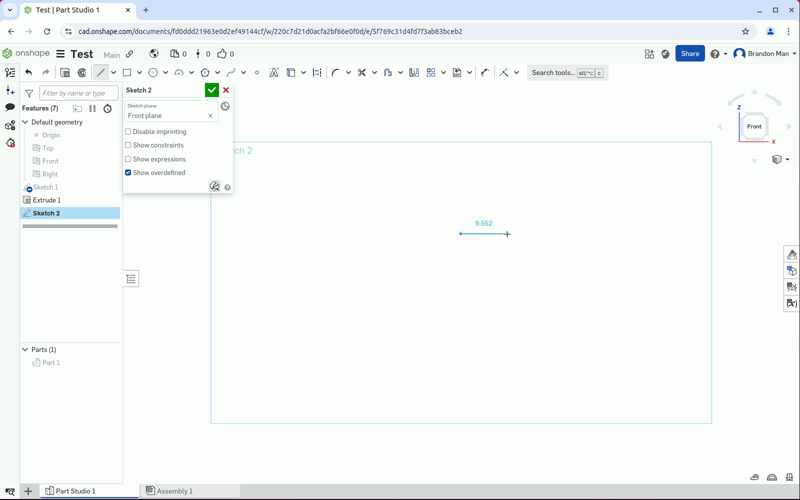
key_up(shift)
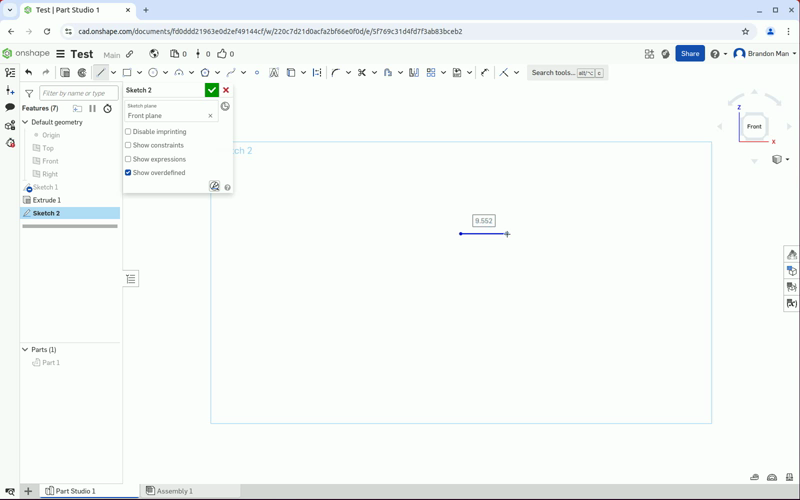
key_down(shift)
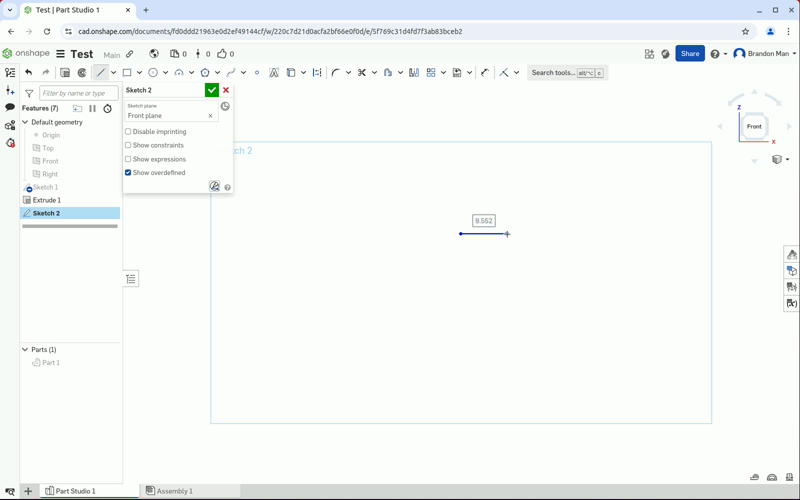
mouse_move(537, 233)
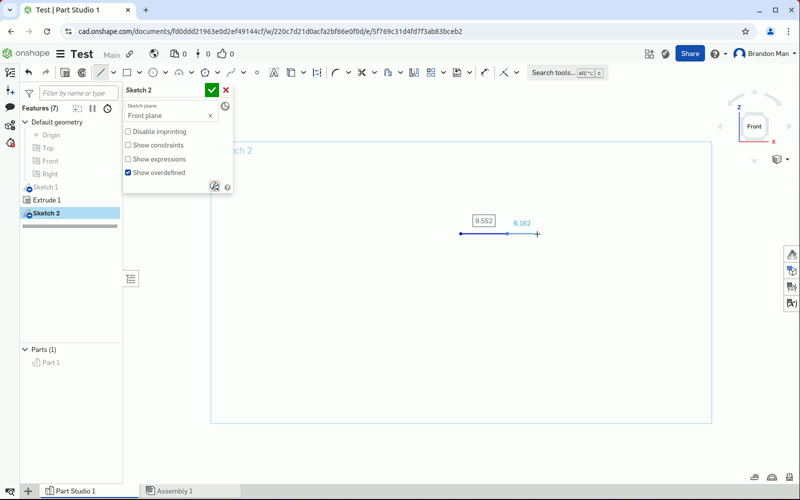
mouse_move(507, 219)
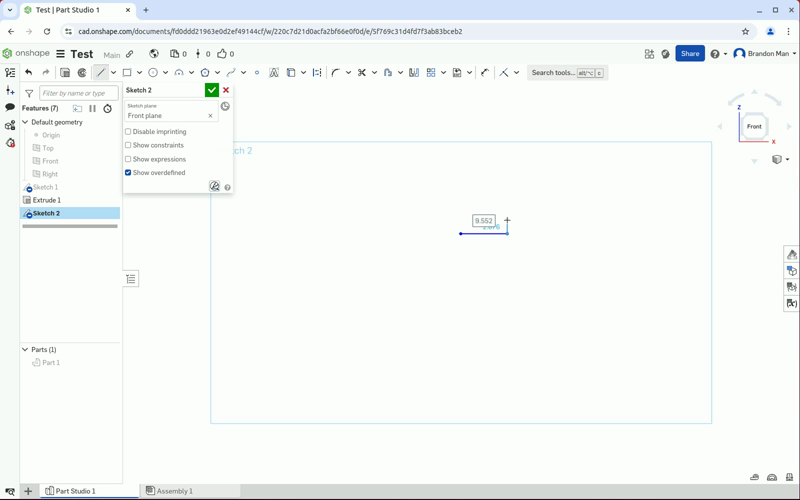
click(507, 219)
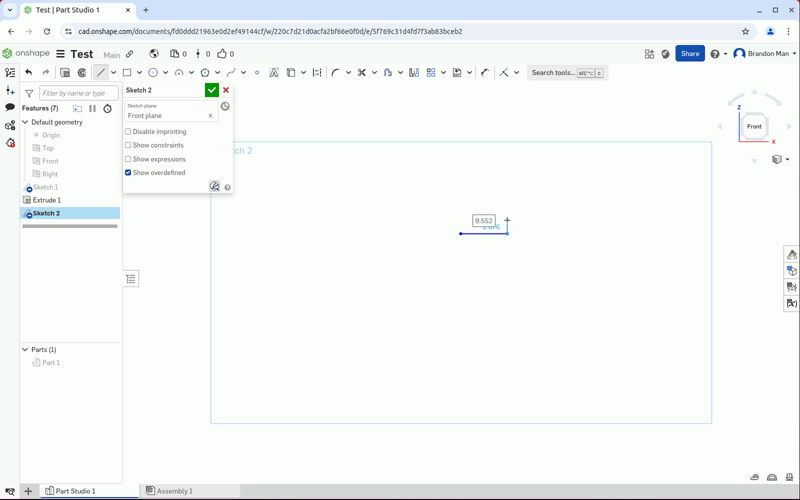
key_up(shift)
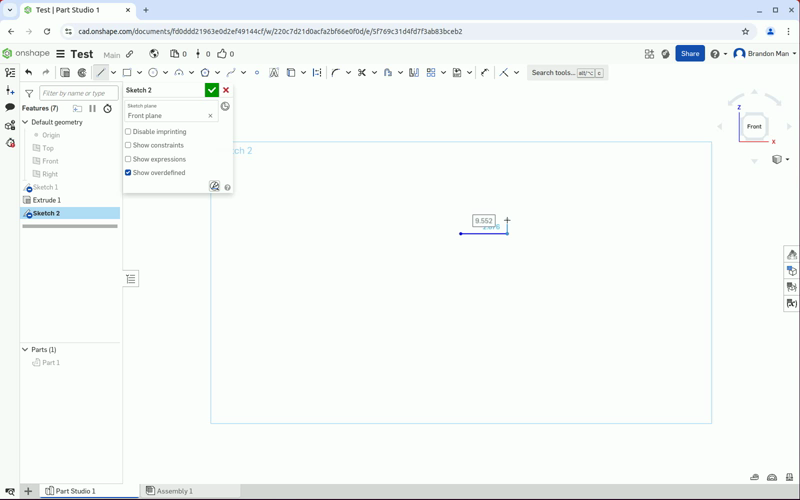
key_down(shift)
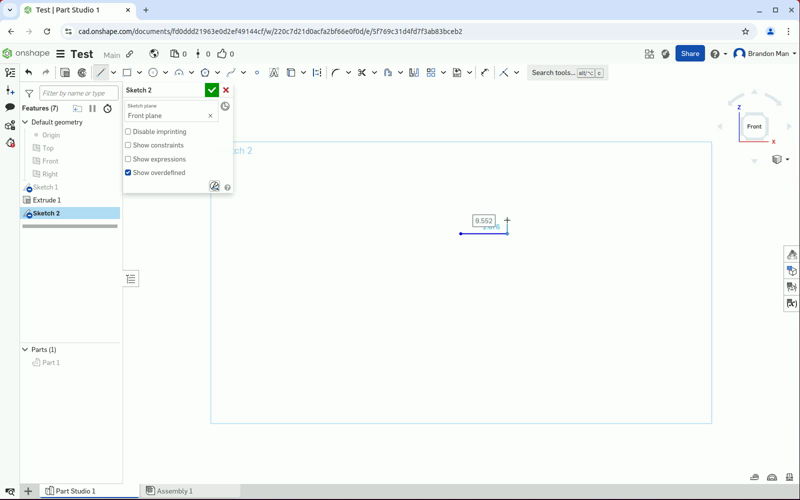
mouse_move(537, 219)
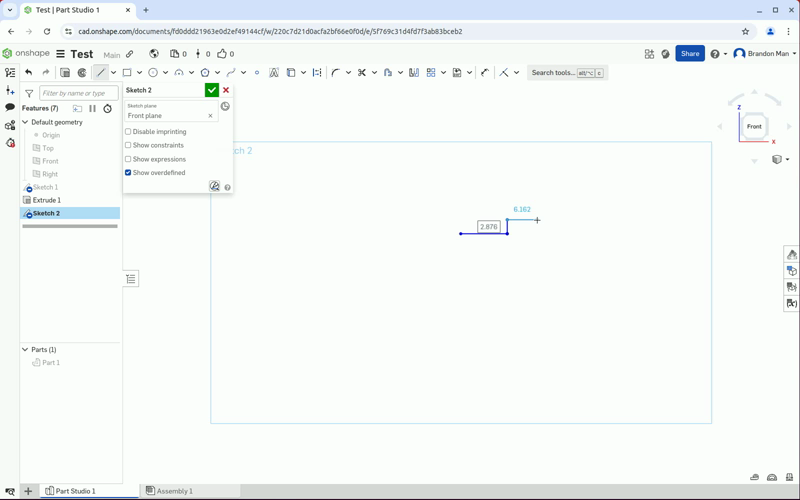
mouse_move(460, 219)
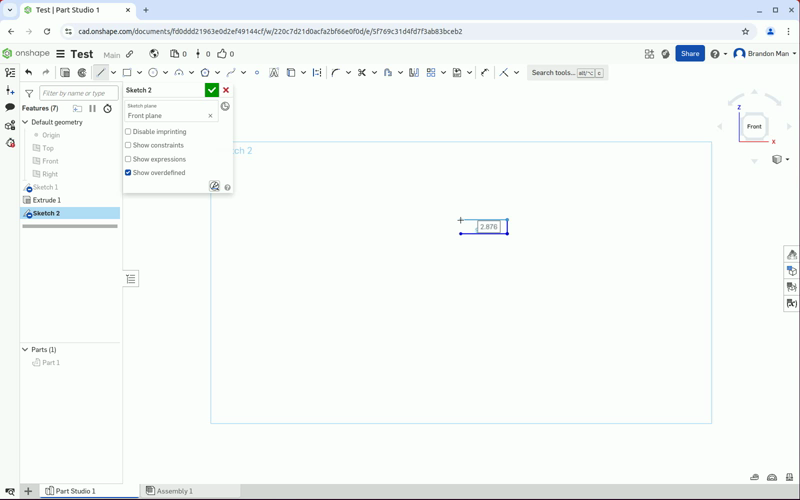
click(460, 219)
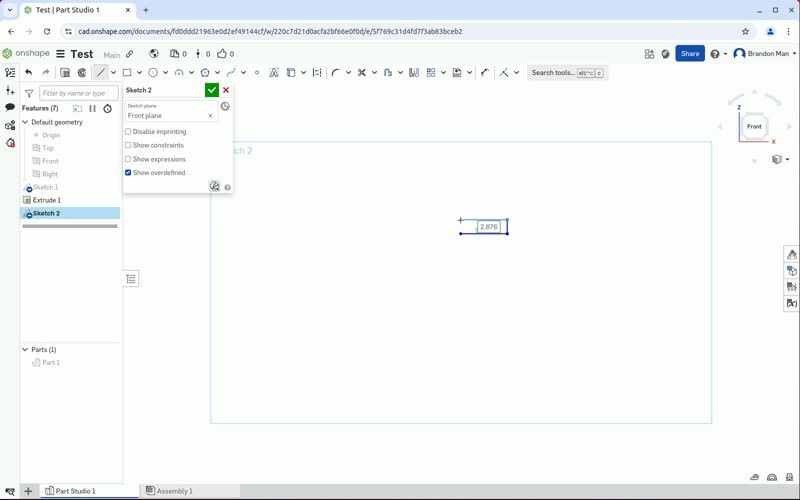
key_up(shift)
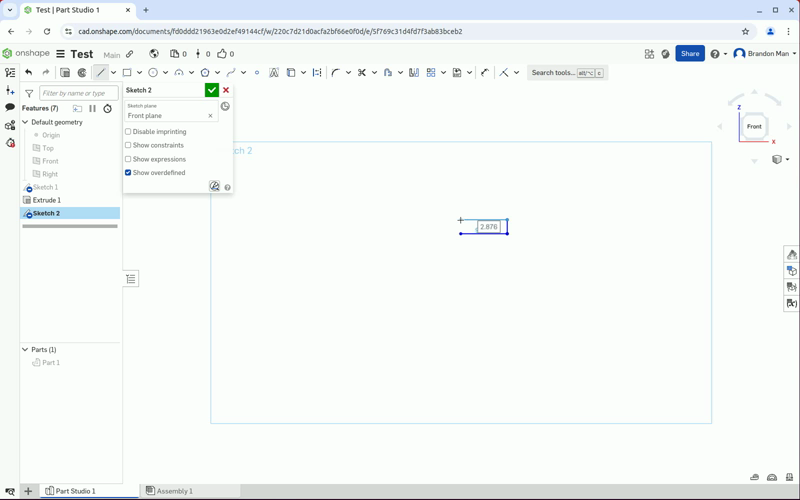
mouse_move(490, 219)
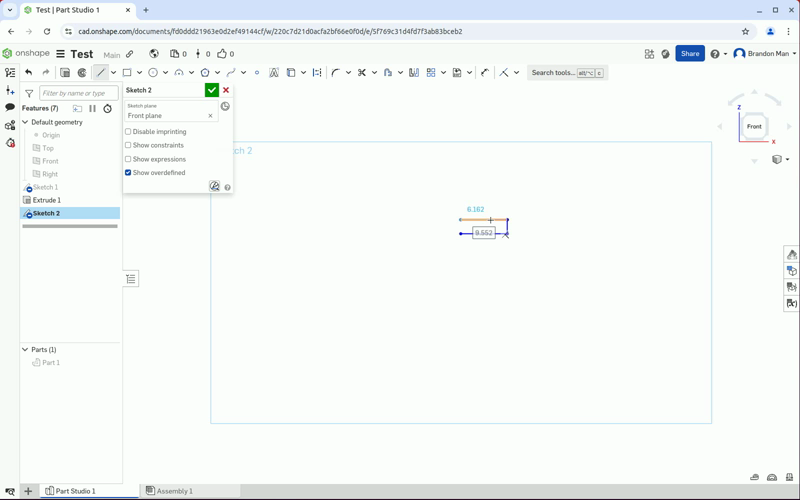
key_down(shift)
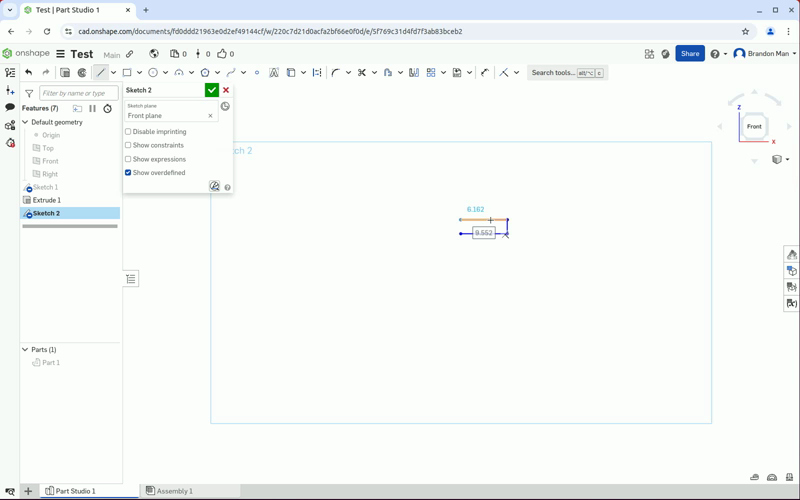
mouse_move(460, 233)
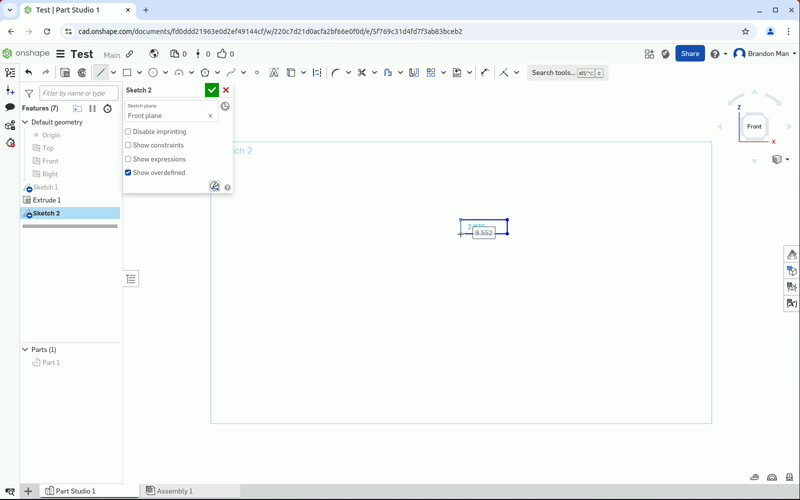
key_up(shift)
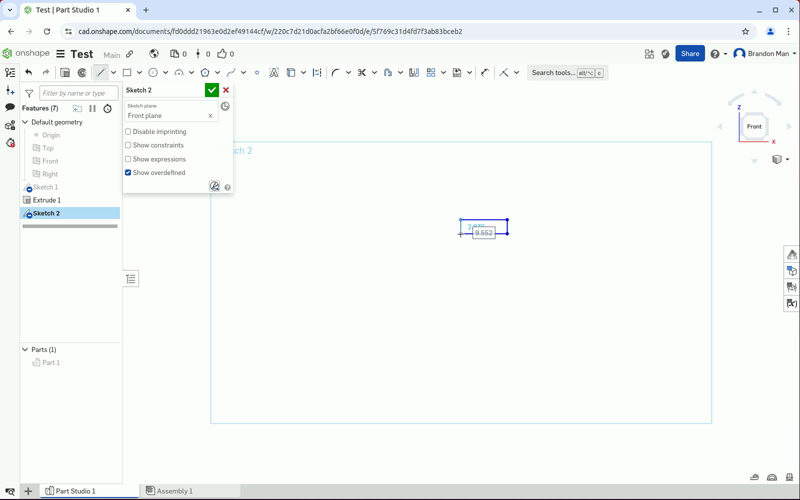
click(460, 233)
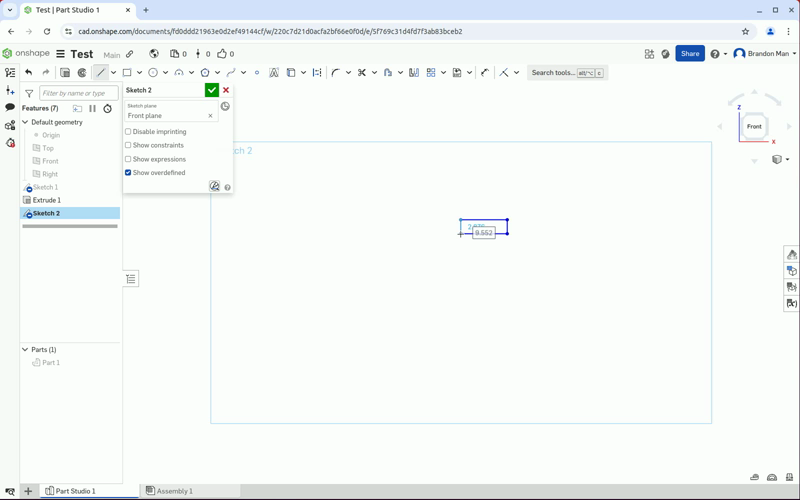
key(esc)
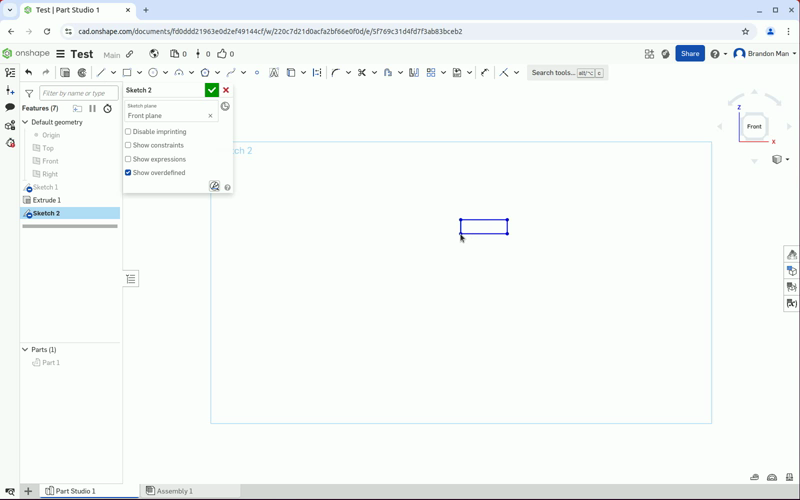
mouse_move(471, 225)
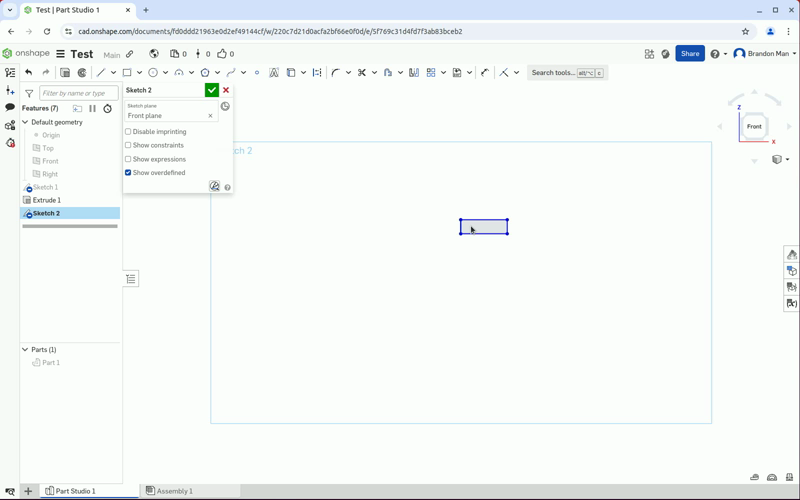
scroll(6)
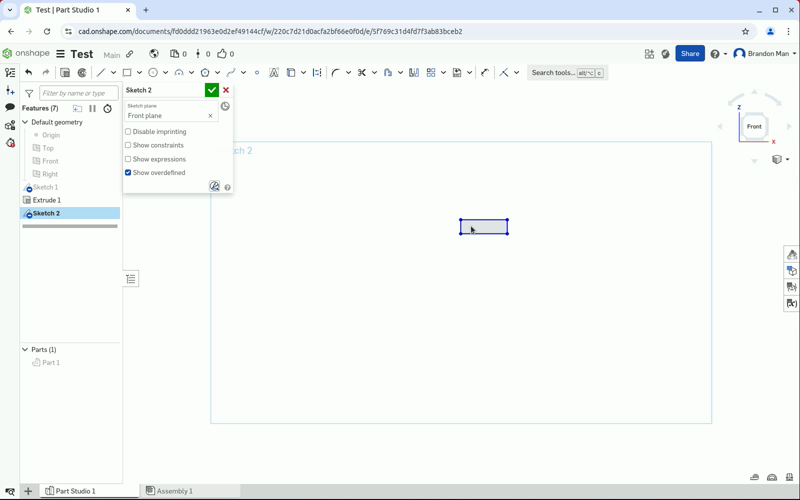
scroll(6)
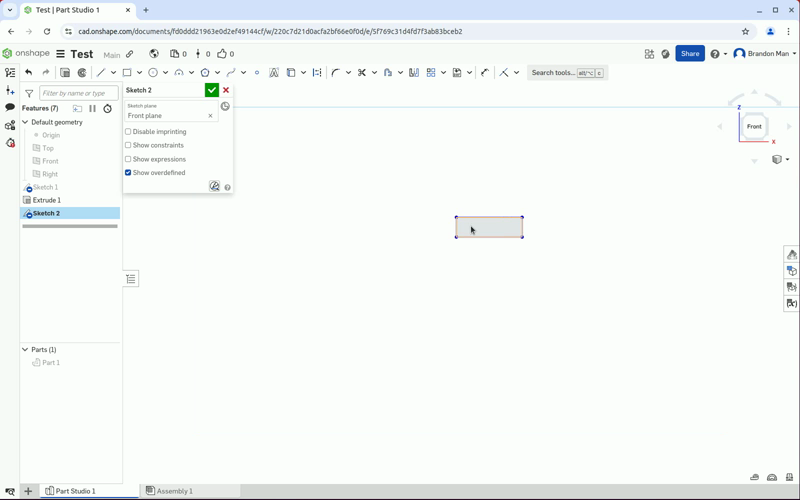
scroll(6)
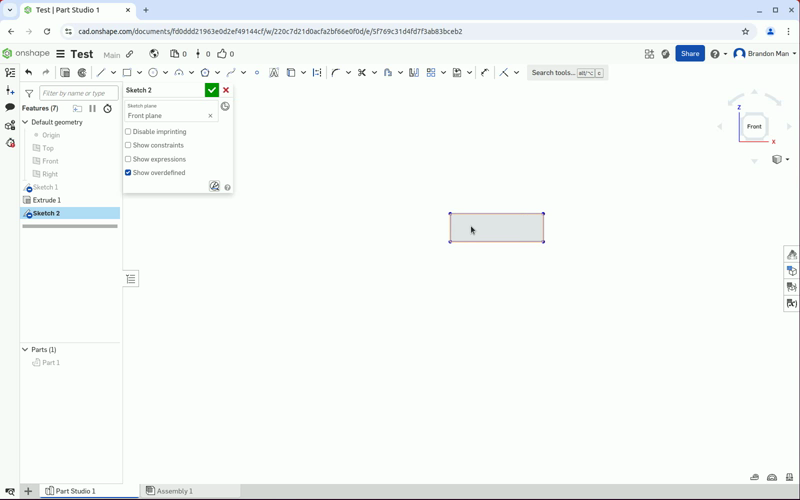
scroll(6)
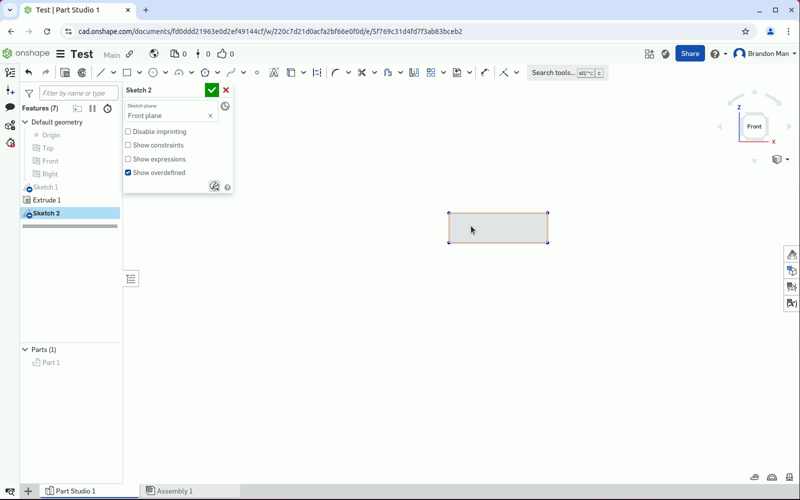
scroll(6)
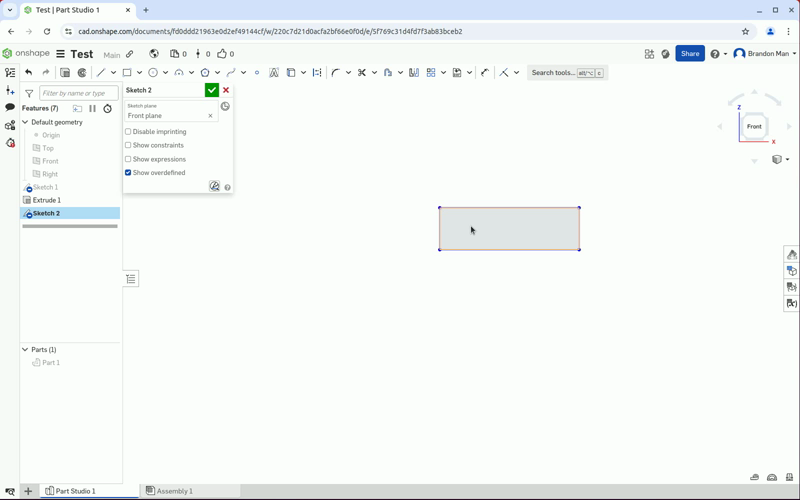
scroll(6)
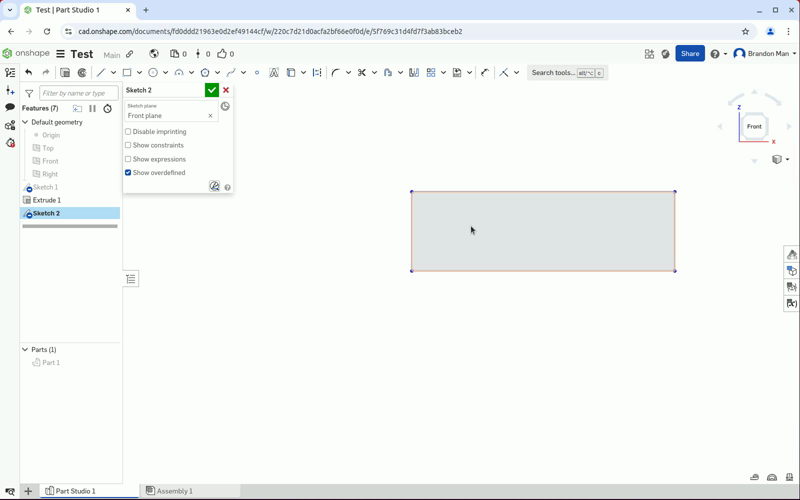
scroll(6)
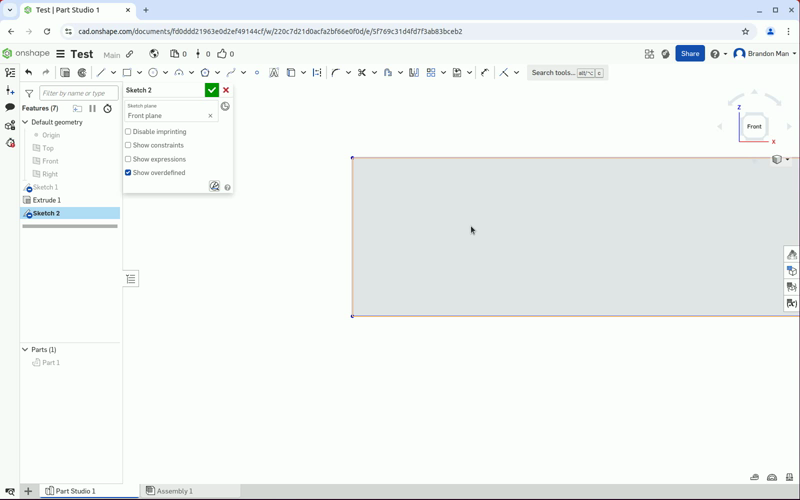
click(471, 225)
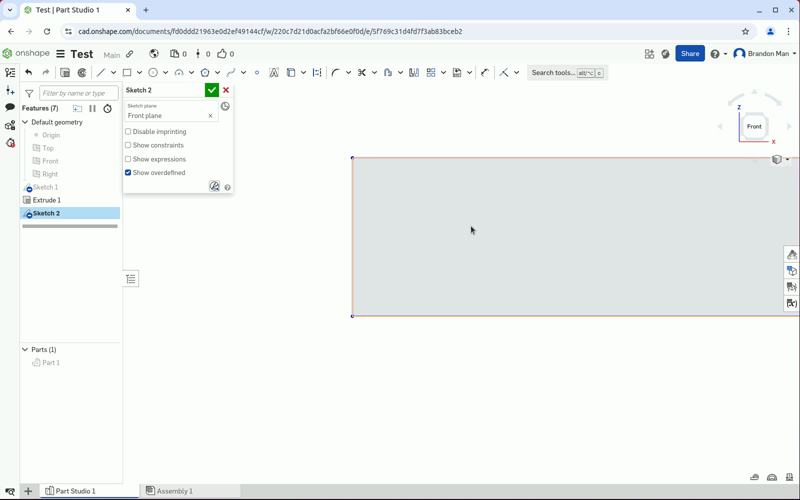
scroll(-6)
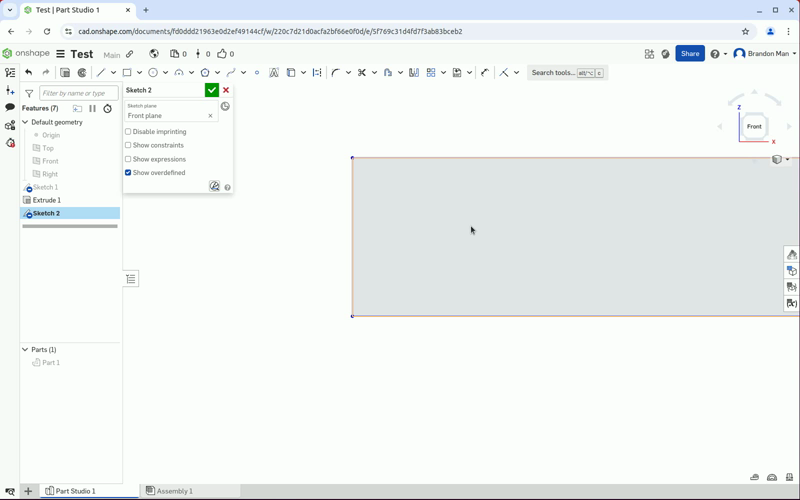
scroll(-6)
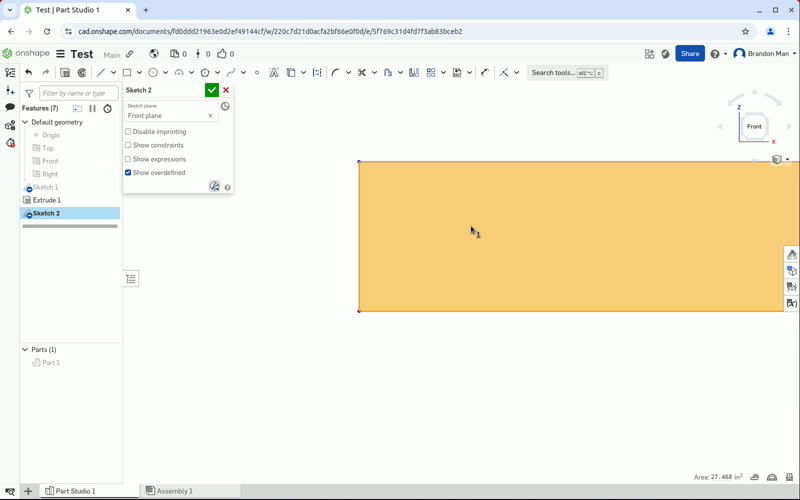
scroll(-6)
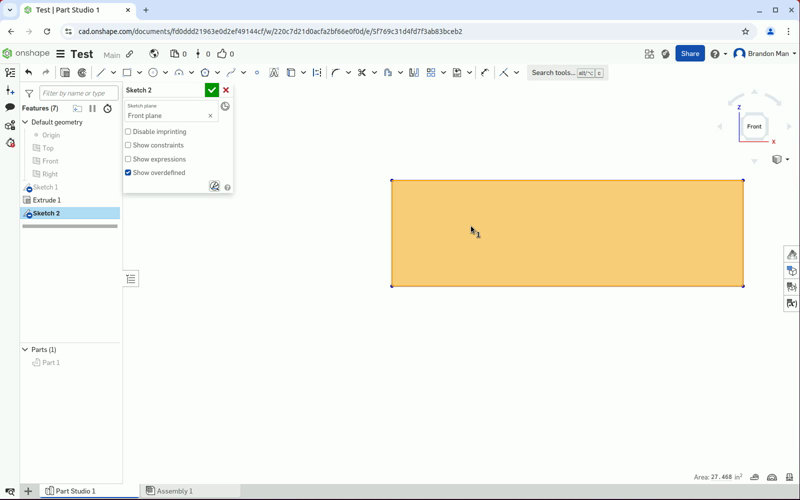
scroll(-6)
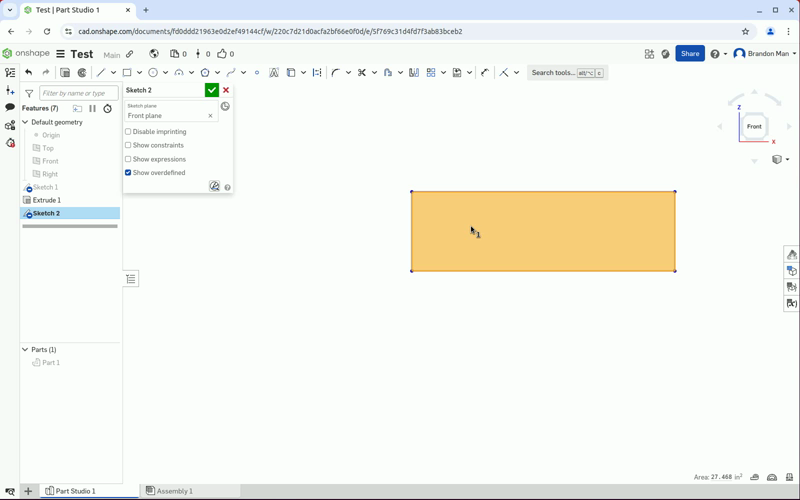
scroll(-6)
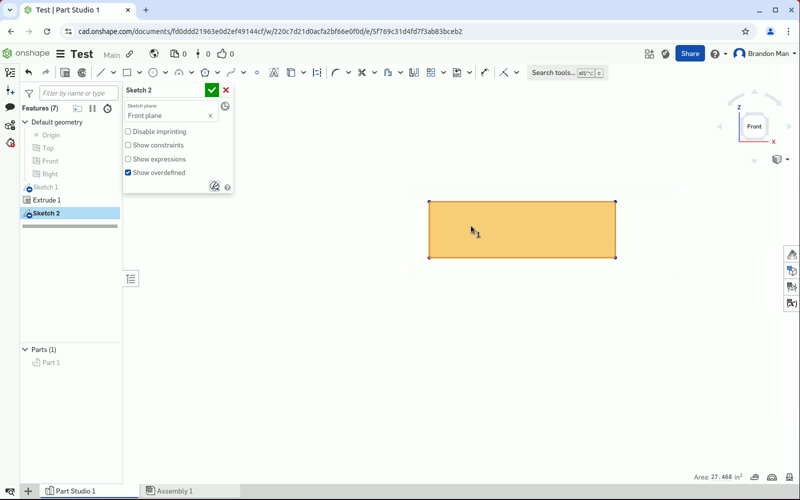
scroll(-6)
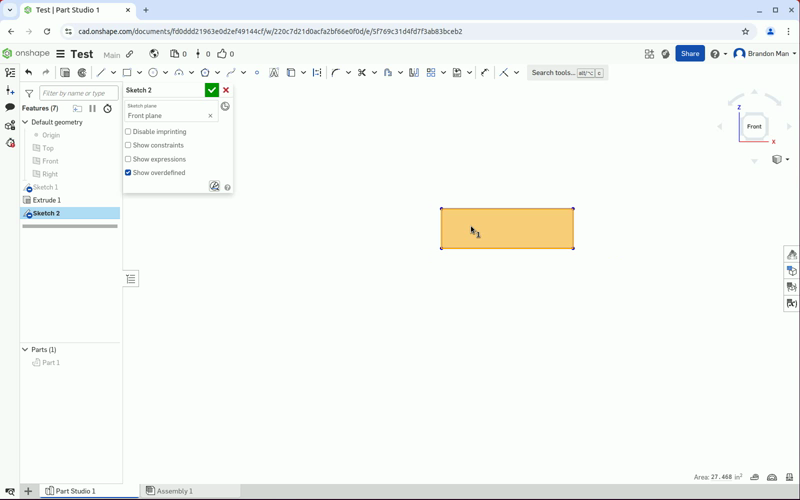
scroll(-6)
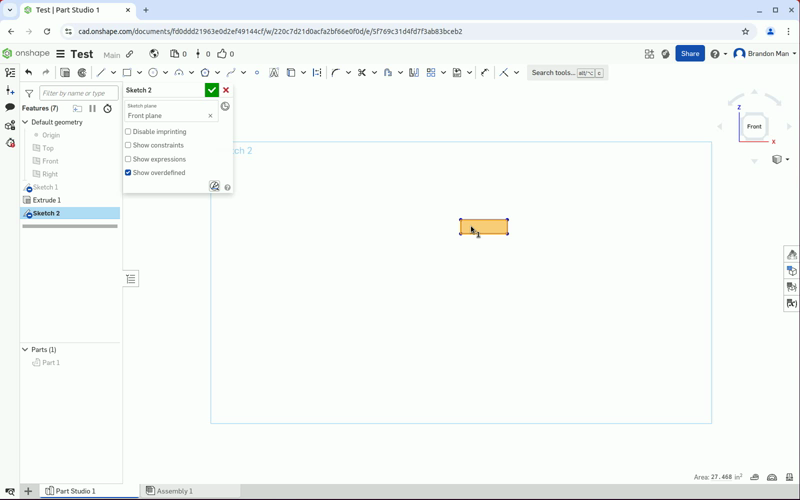
mouse_move(73, 352)
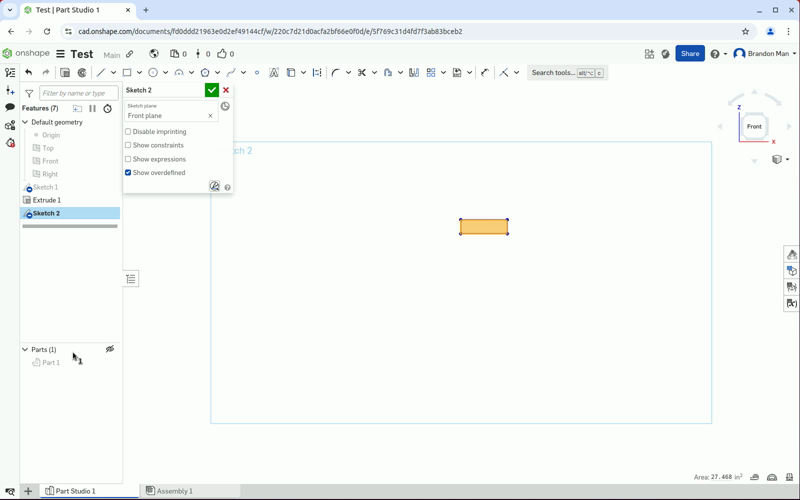
key(shift+y)
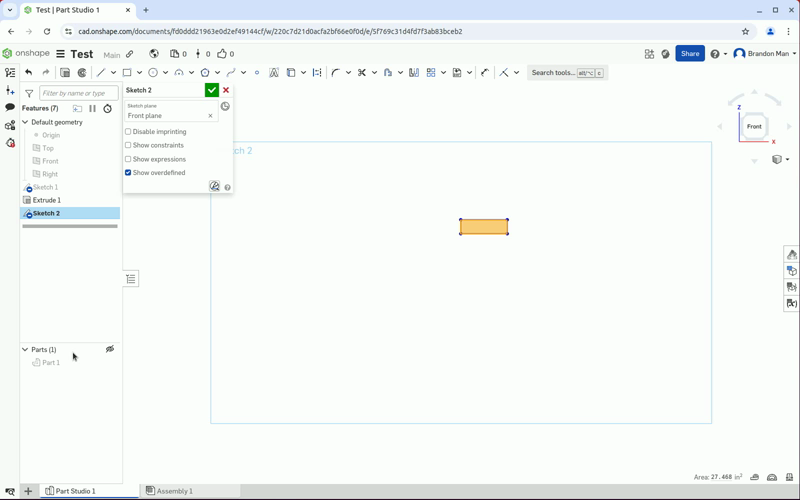
key(shift+e)
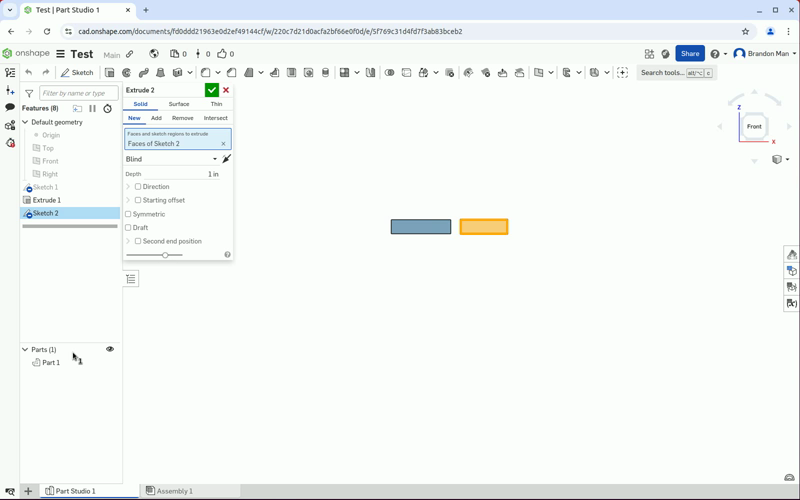
mouse_move(143, 106)
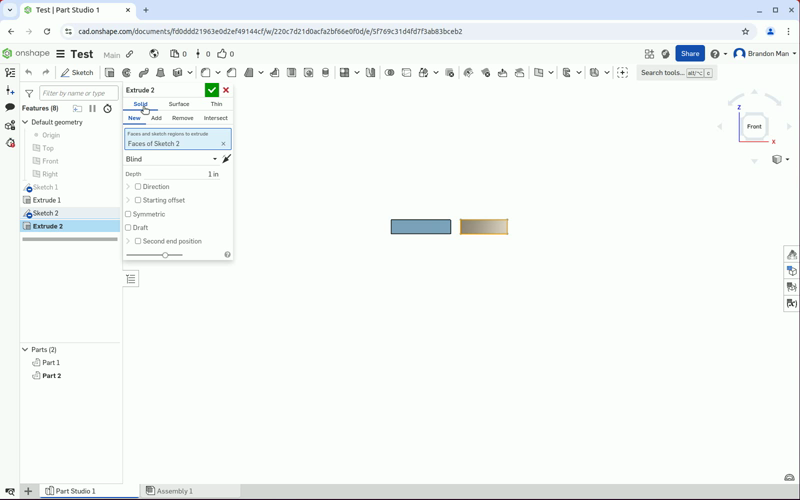
click(143, 106)
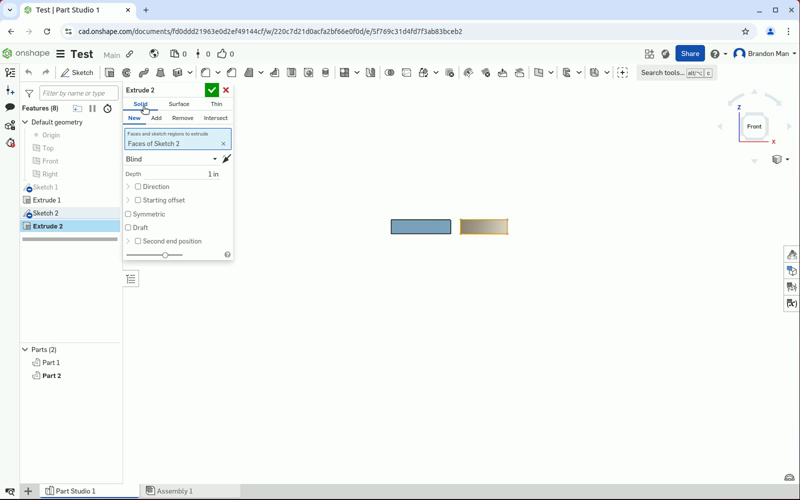
mouse_move(137, 120)
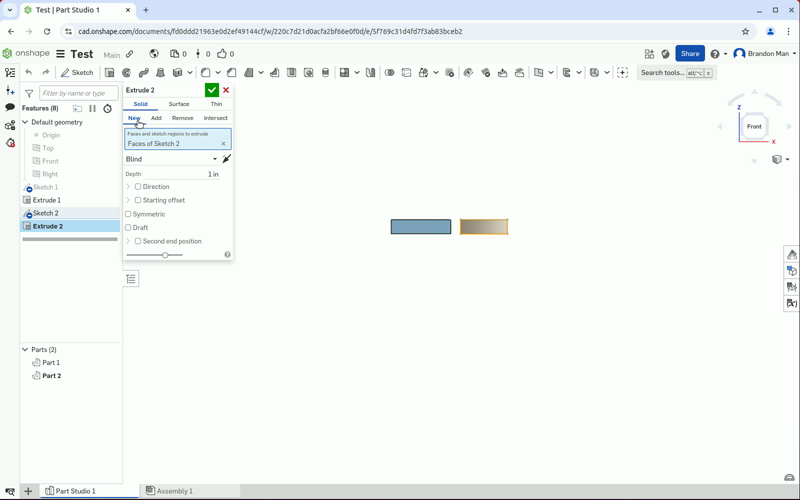
click(137, 120)
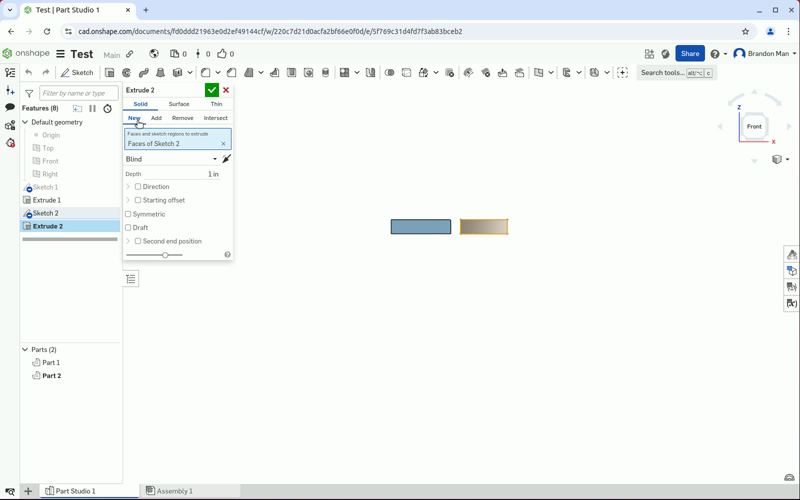
key(tab, 4)
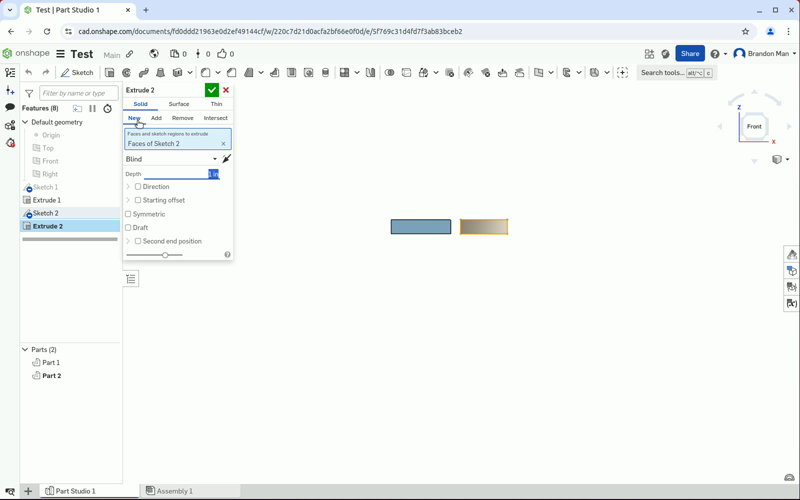
text(6.499)
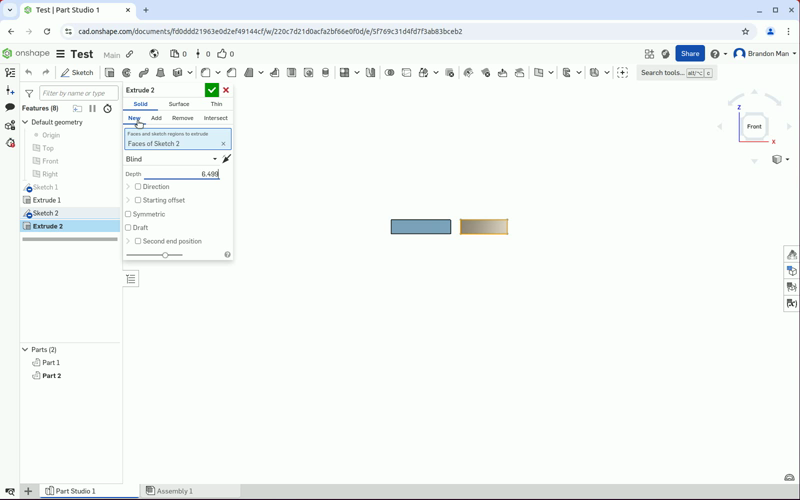
key(enter)
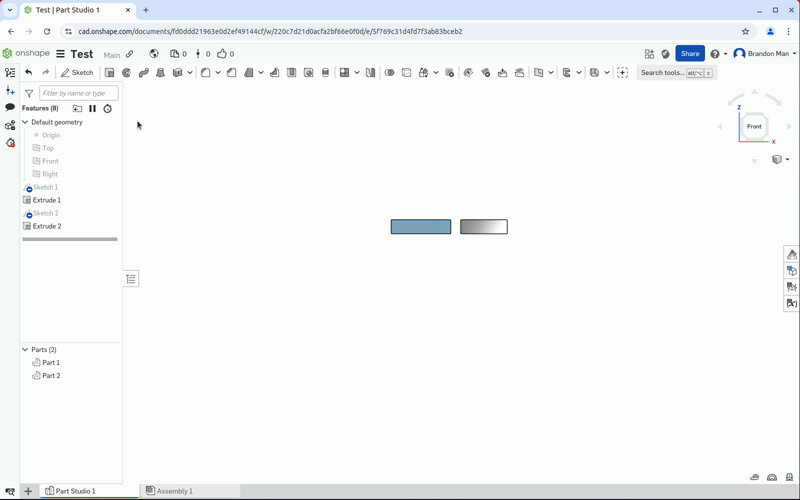
key(shift+h)
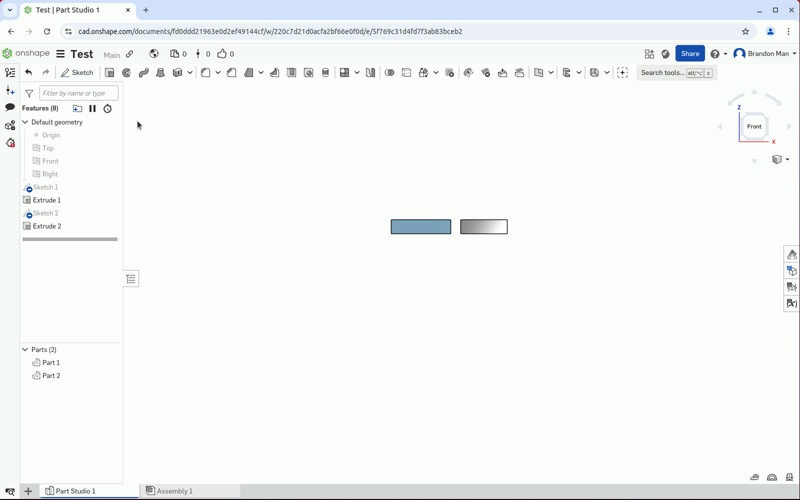
key(shift+h)
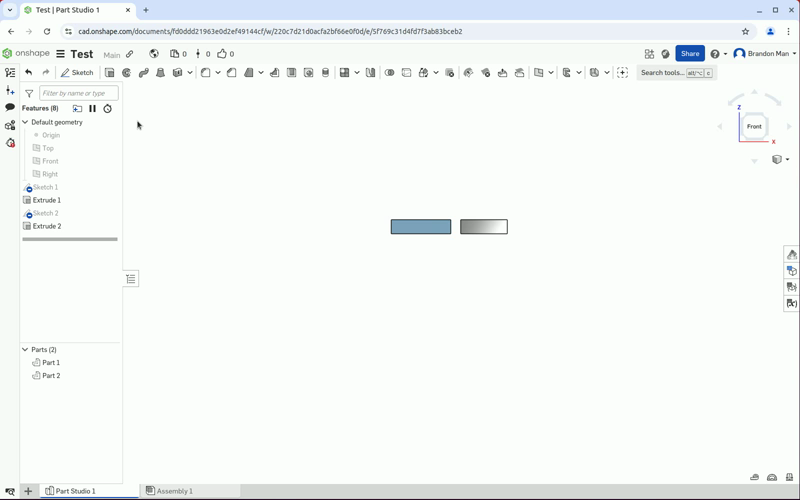
mouse_move(73, 189)
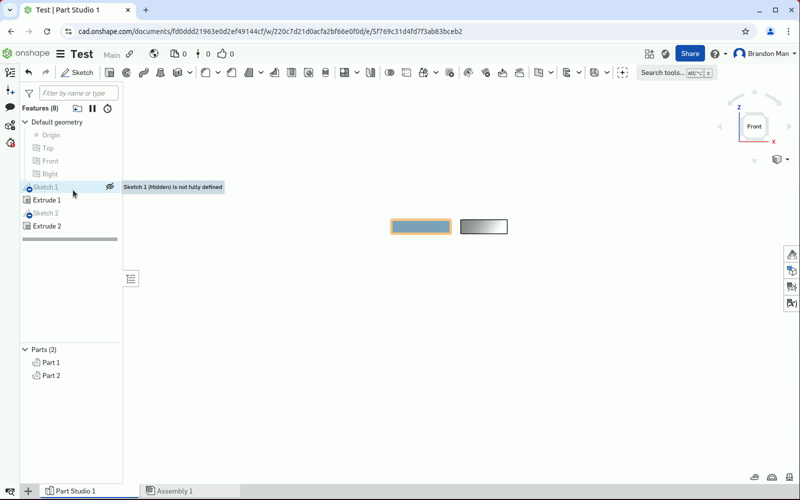
click(73, 189)
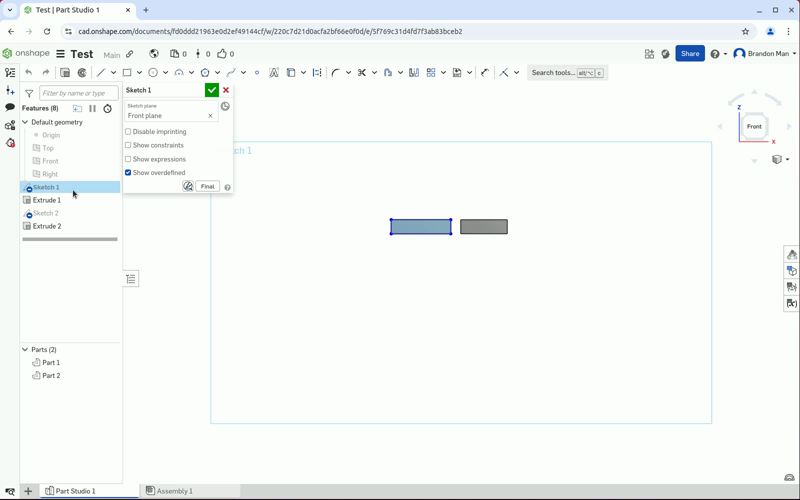
mouse_move(229, 92)
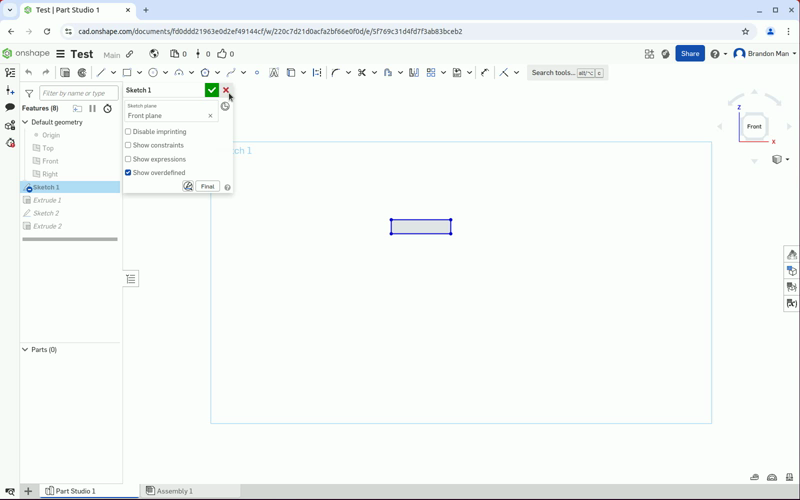
click(229, 92)
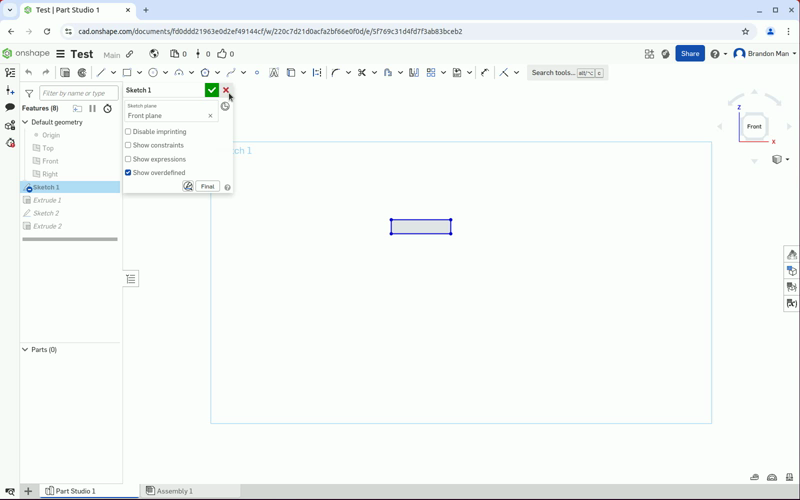
key(shift+s)
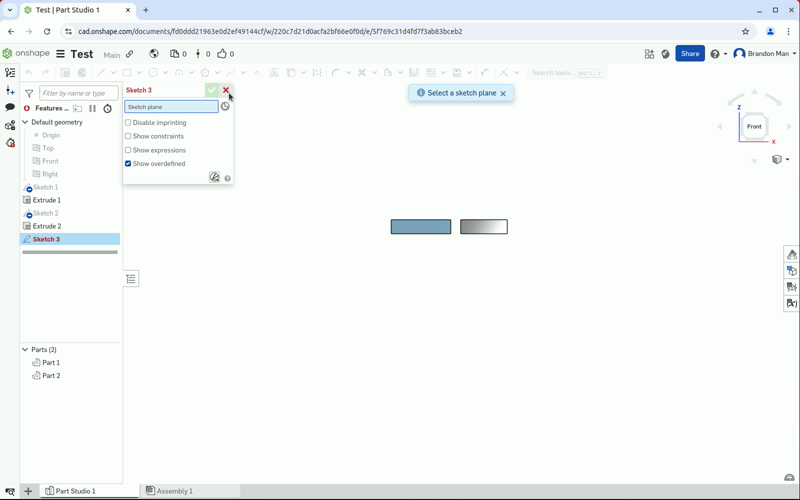
mouse_move(73, 163)
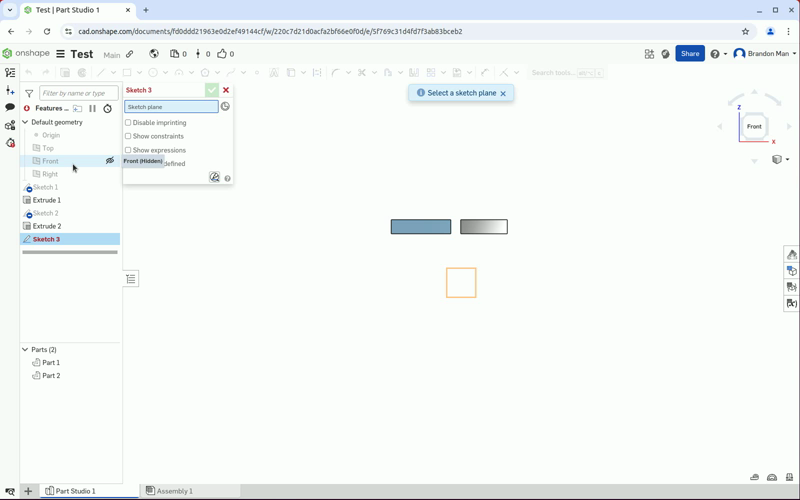
click(73, 163)
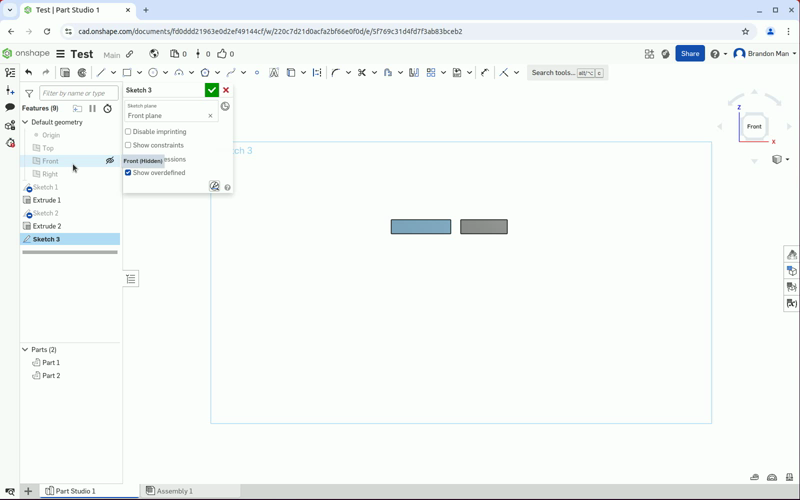
mouse_move(73, 352)
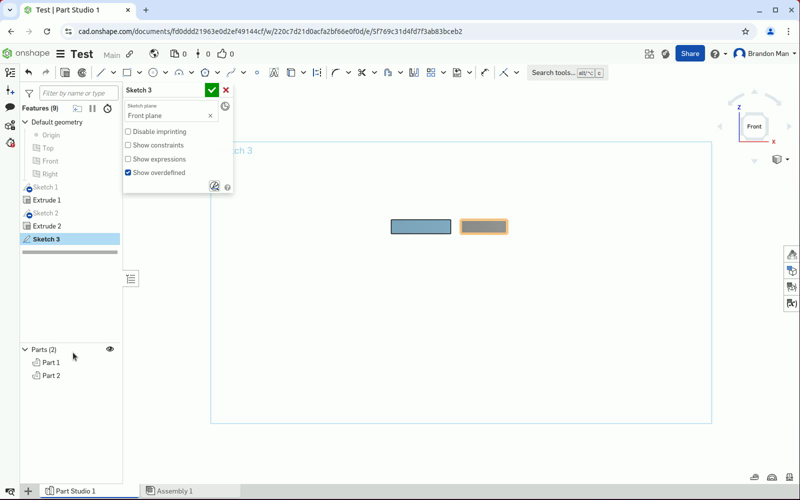
key(y)
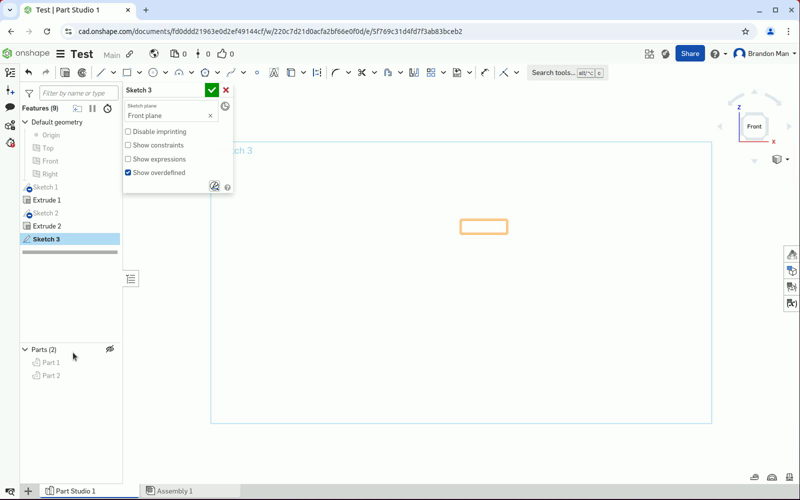
key(l)
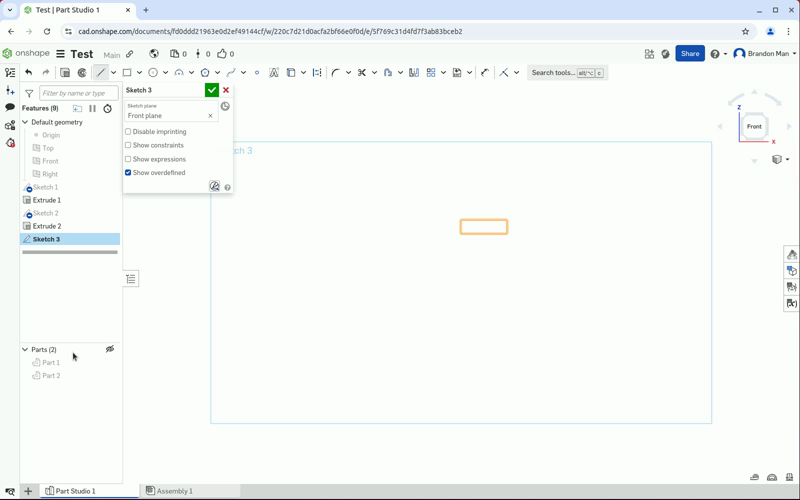
key_down(shift)
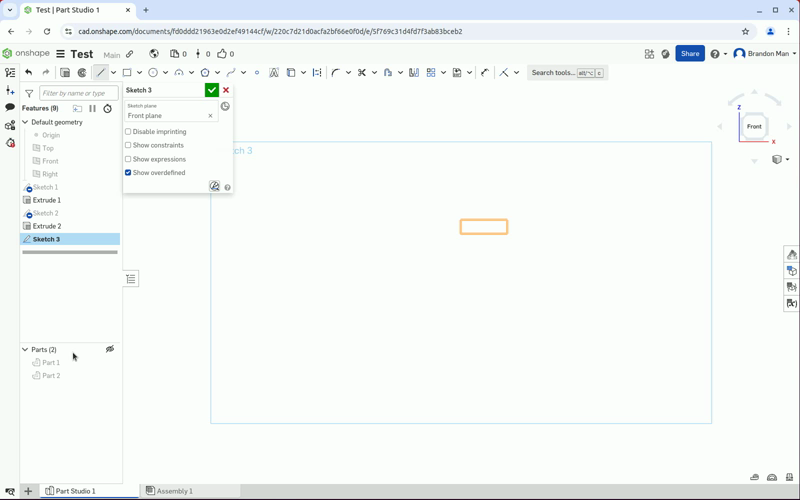
mouse_move(450, 233)
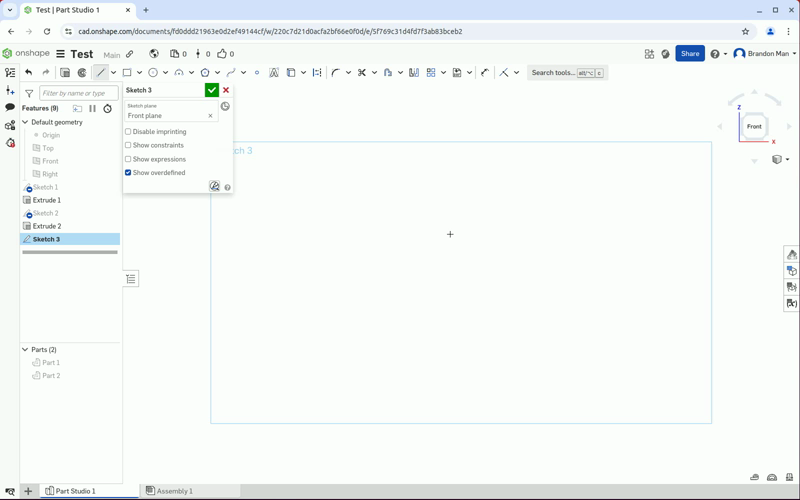
click(450, 233)
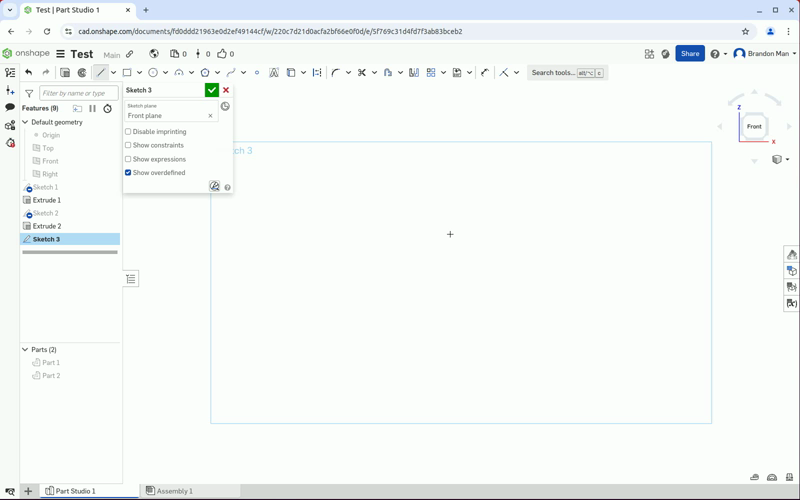
key_up(shift)
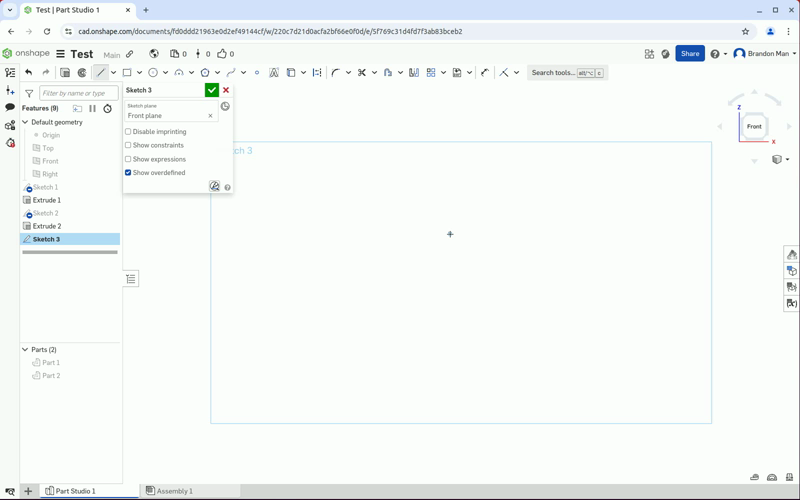
key_down(shift)
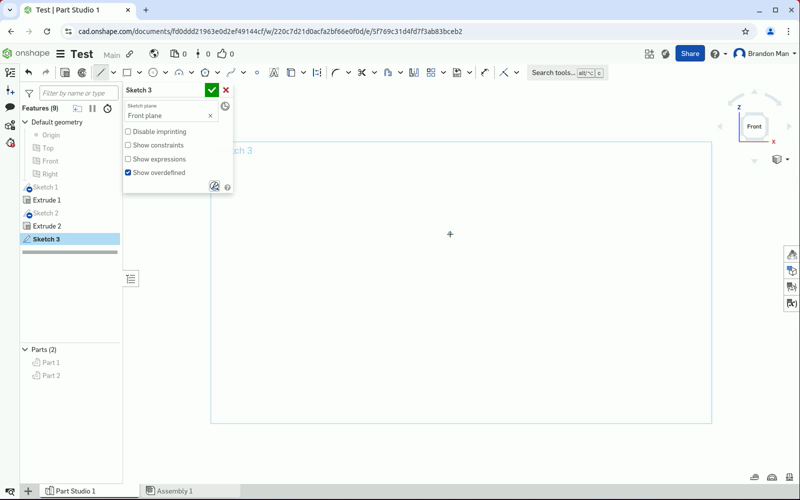
mouse_move(480, 233)
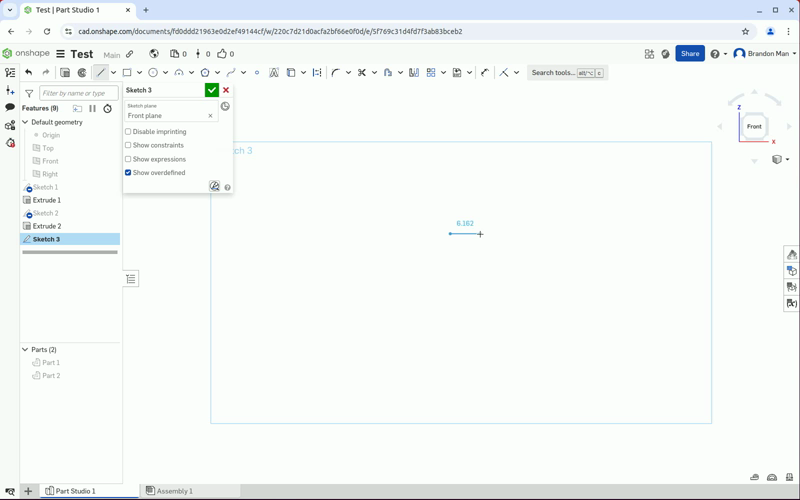
mouse_move(462, 233)
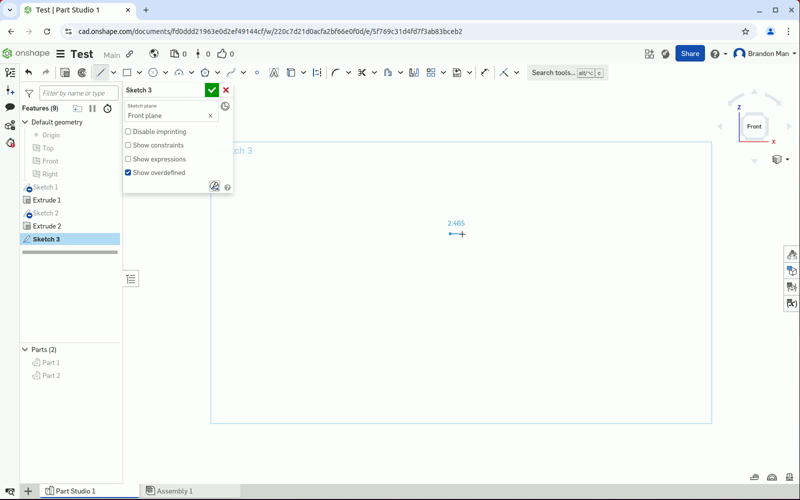
click(462, 233)
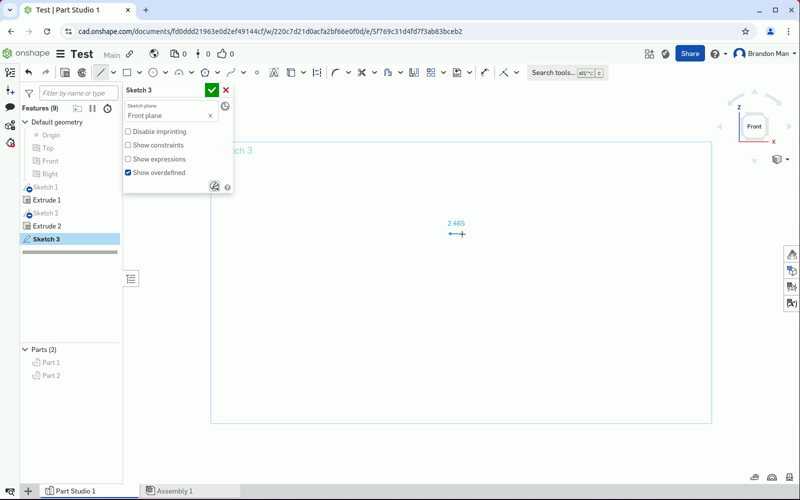
key_up(shift)
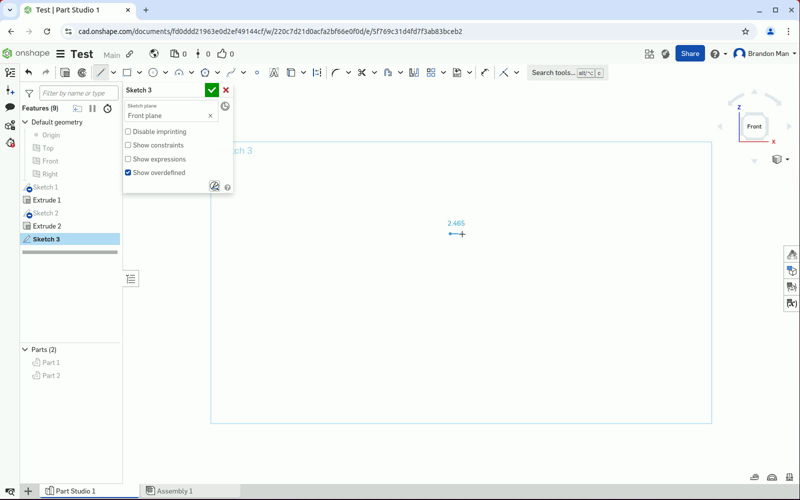
key_down(shift)
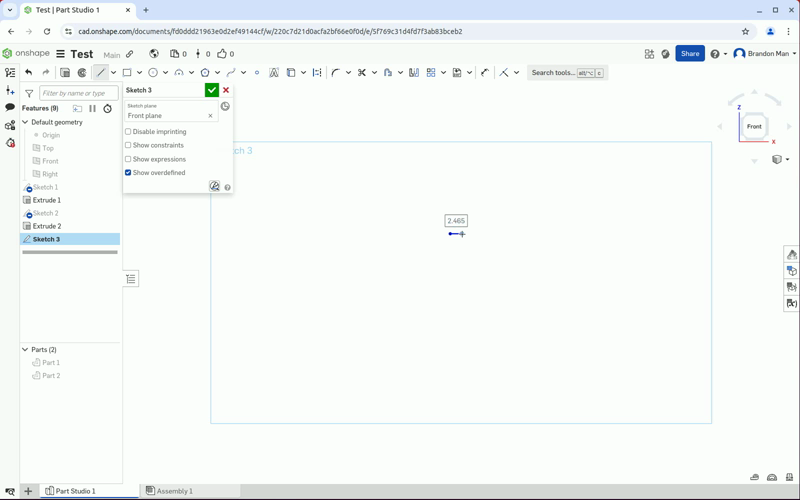
mouse_move(492, 233)
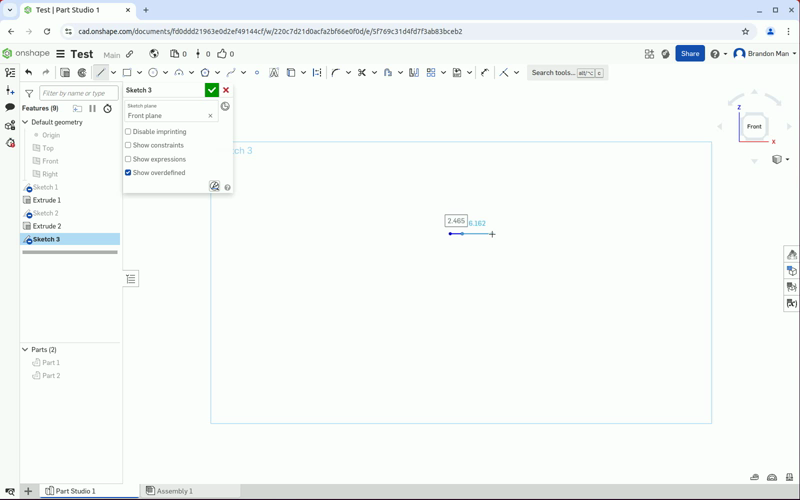
mouse_move(462, 218)
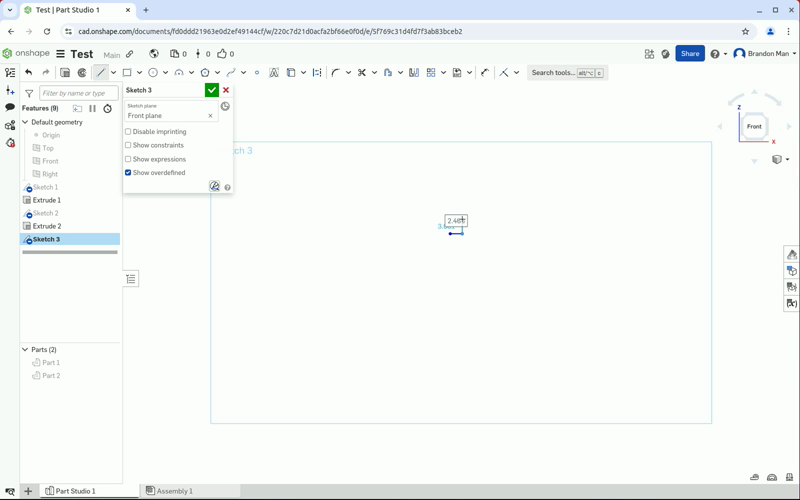
click(462, 218)
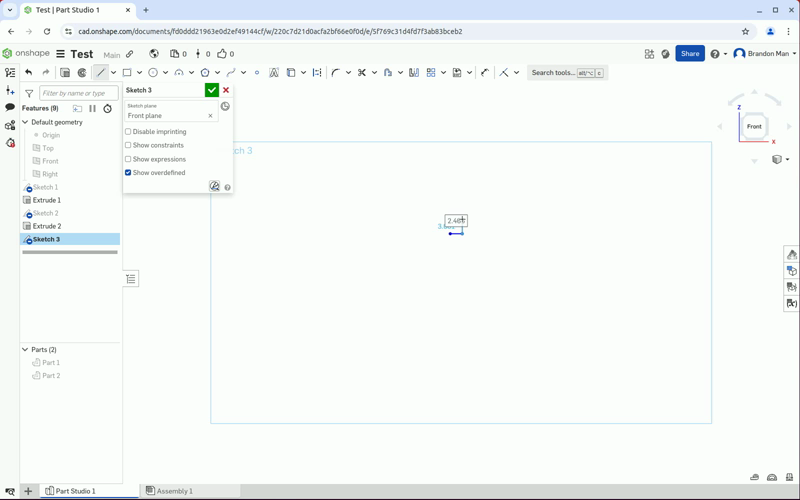
key_up(shift)
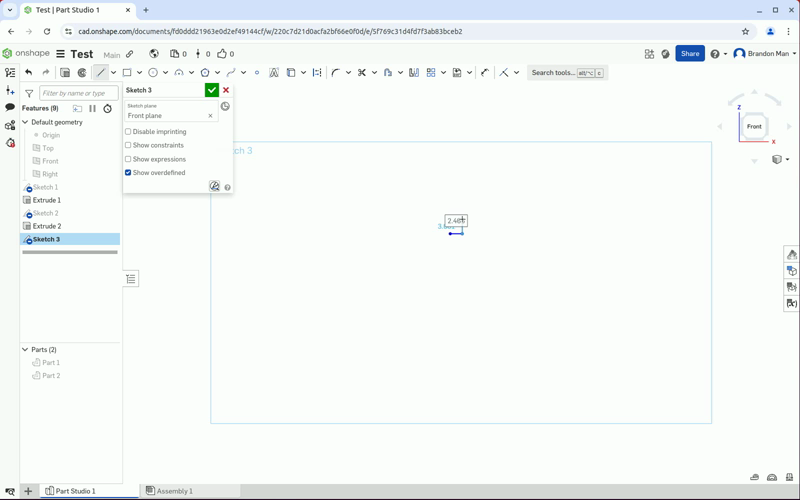
key_down(shift)
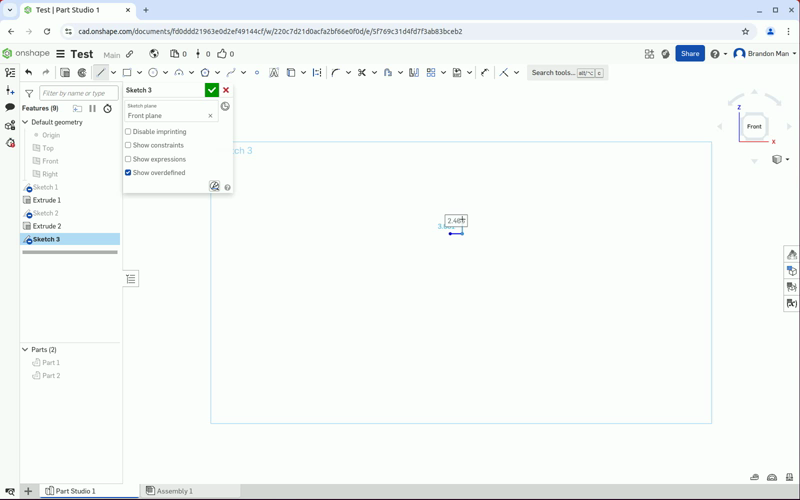
mouse_move(492, 218)
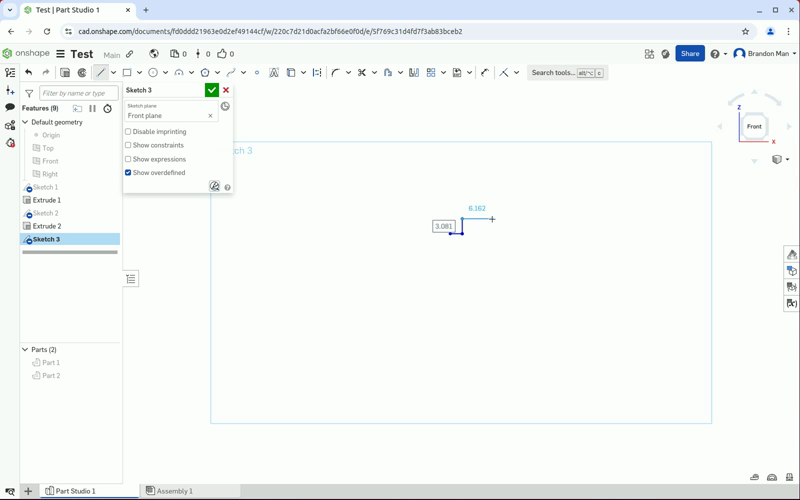
mouse_move(450, 218)
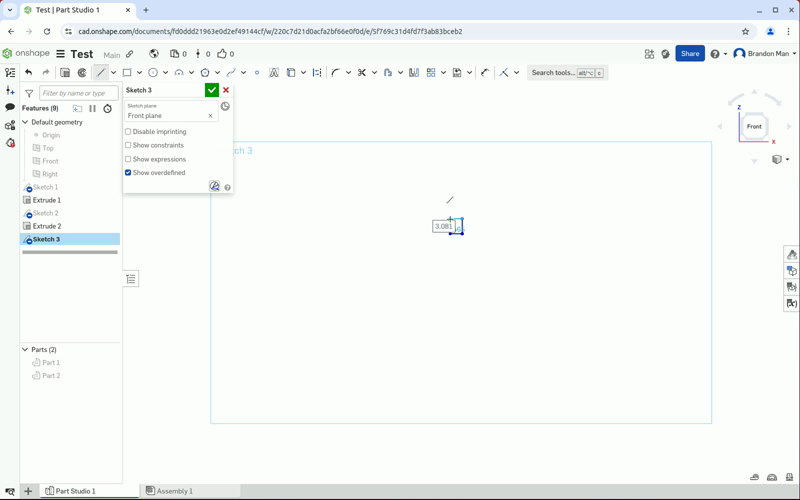
click(450, 218)
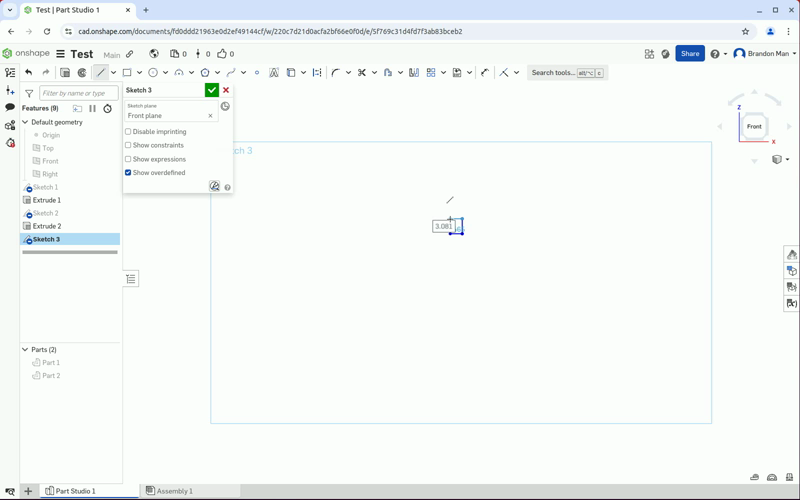
key_up(shift)
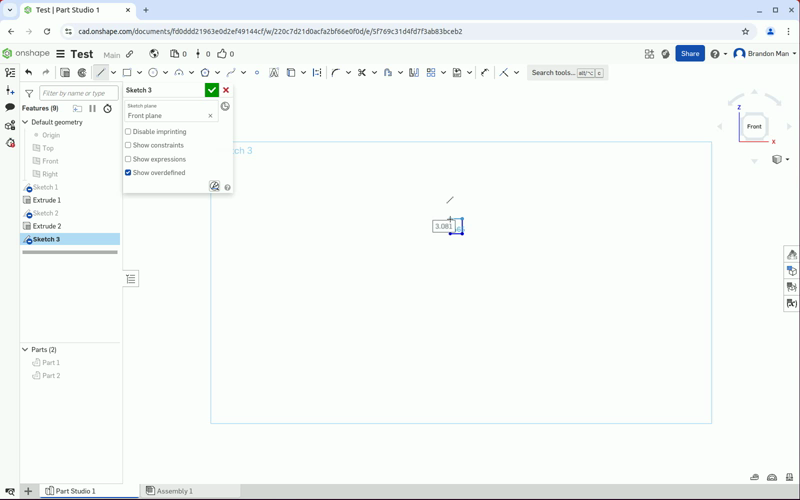
mouse_move(480, 218)
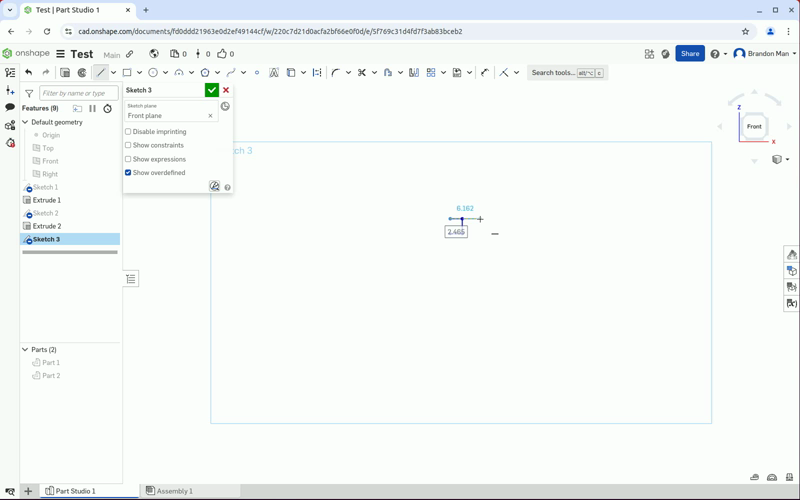
key_down(shift)
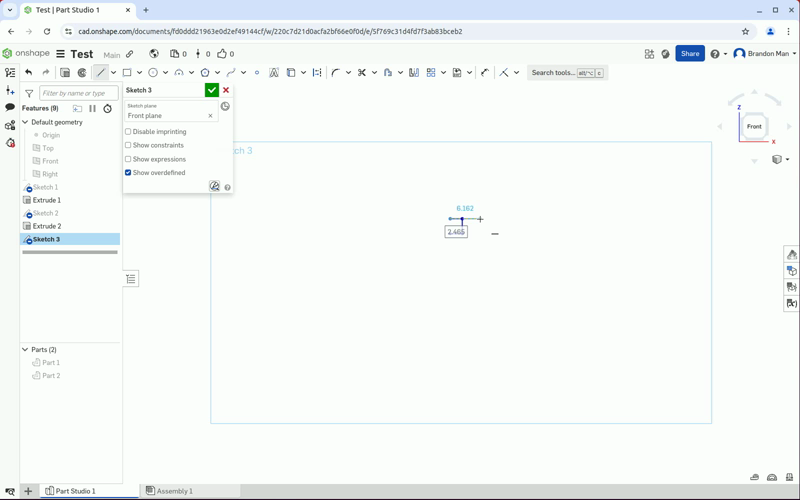
mouse_move(450, 233)
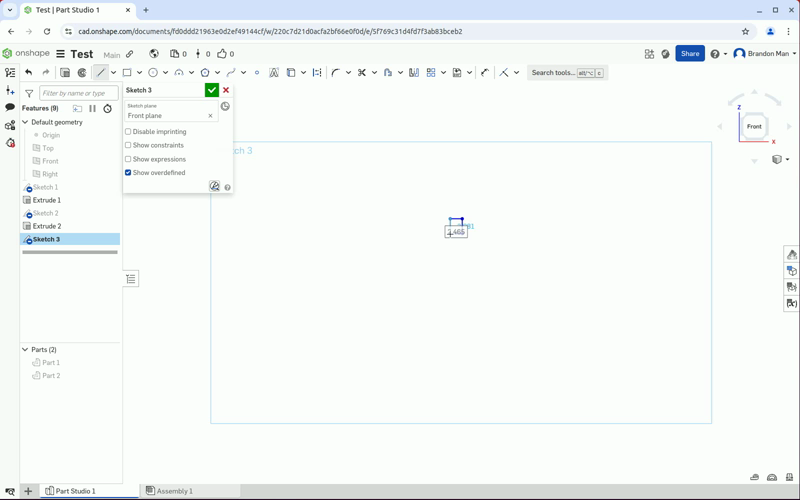
key_up(shift)
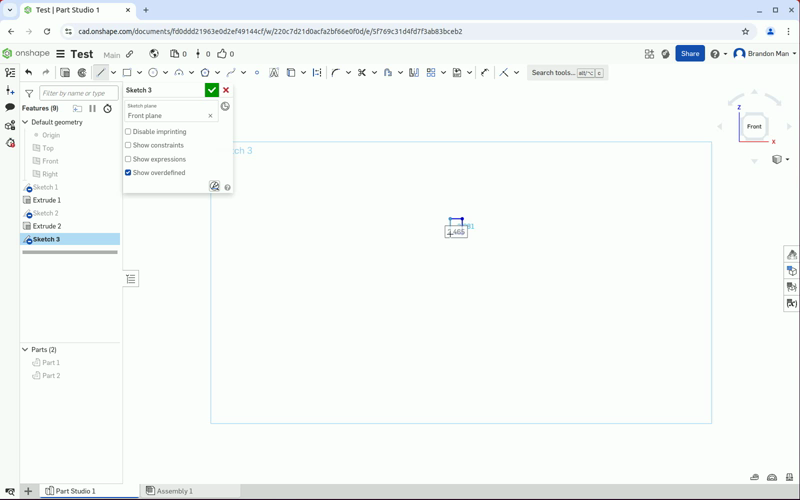
click(450, 233)
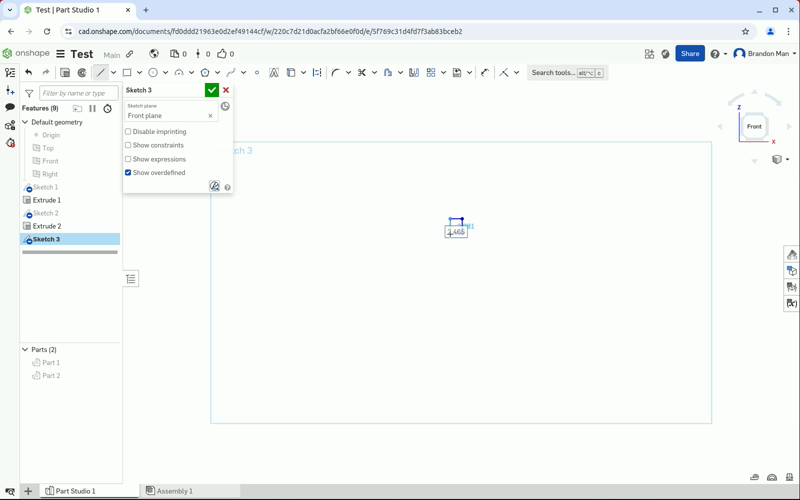
key(esc)
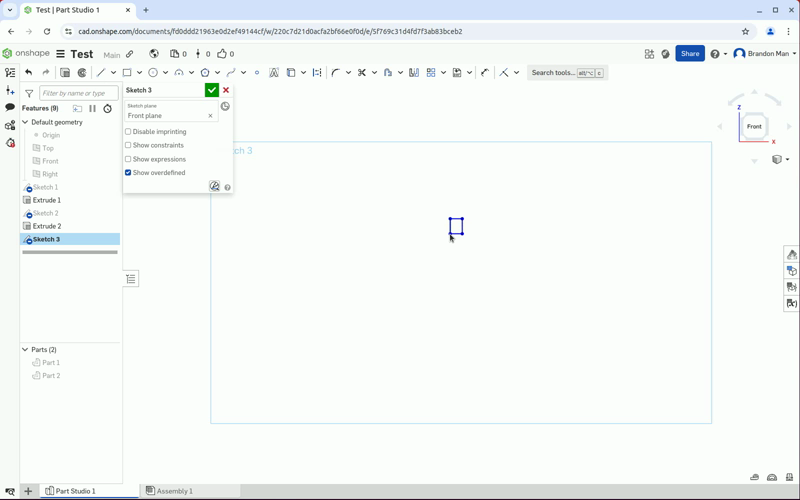
mouse_move(456, 229)
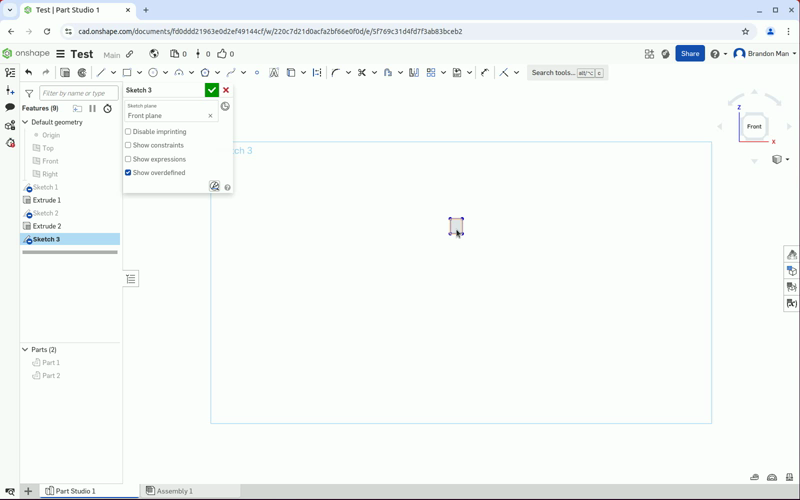
scroll(6)
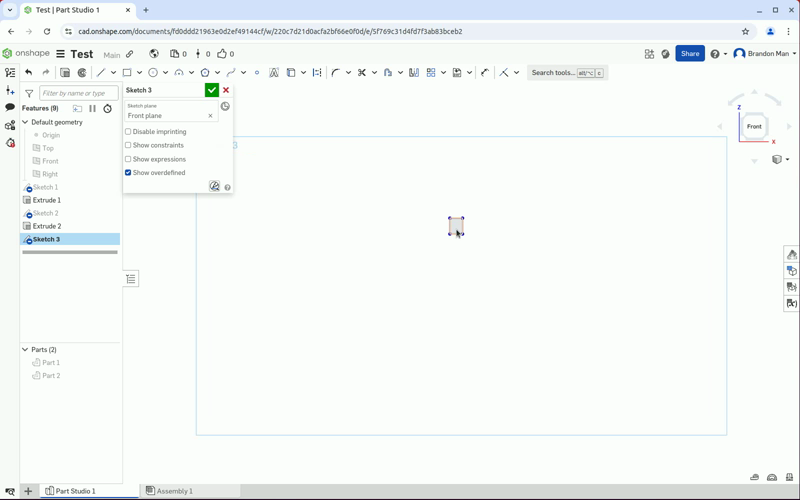
scroll(6)
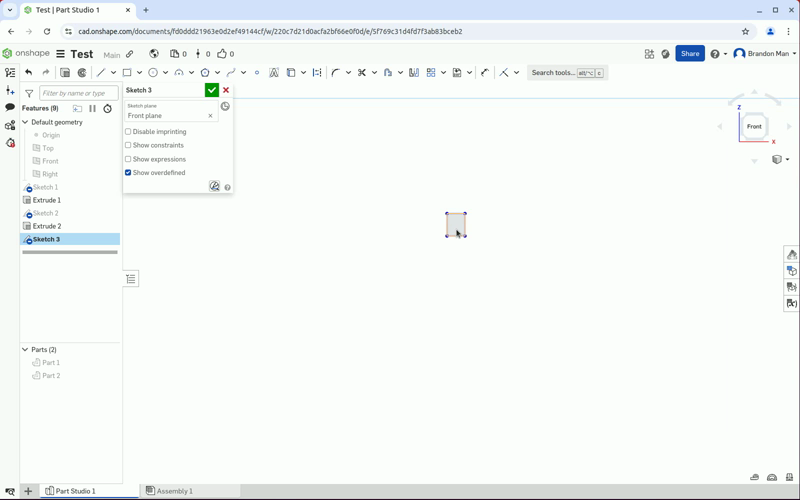
scroll(6)
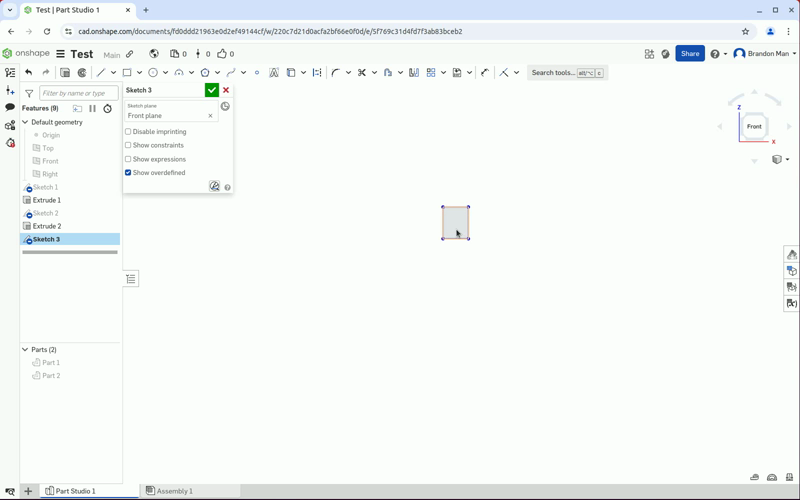
scroll(6)
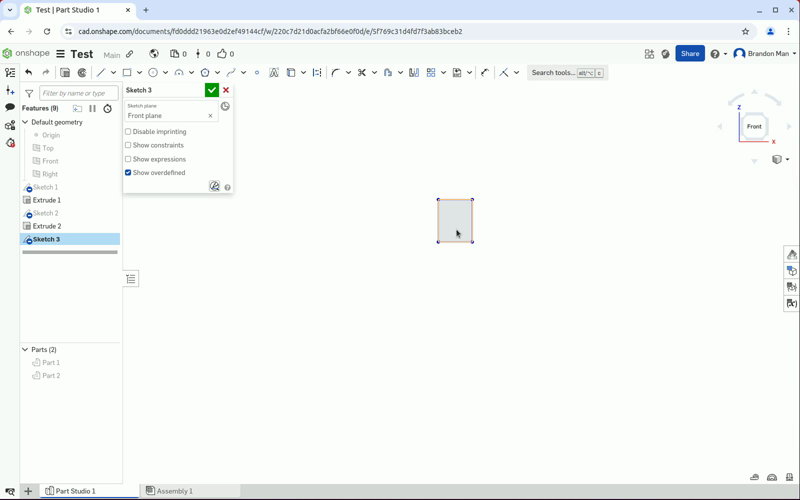
scroll(6)
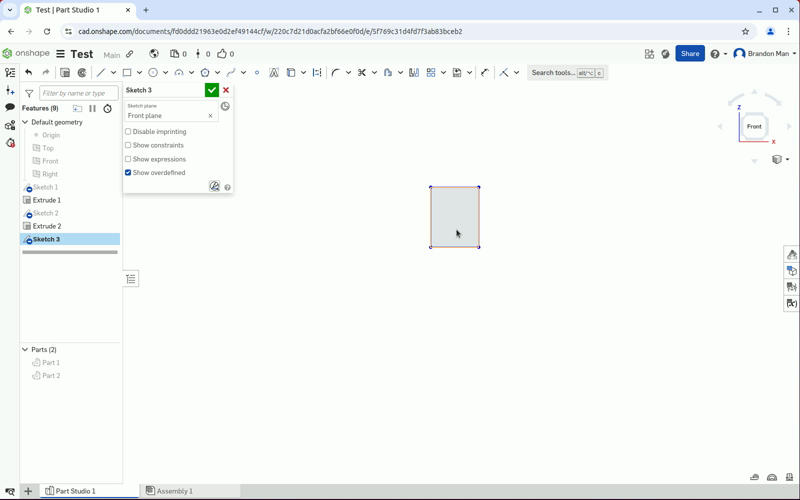
scroll(6)
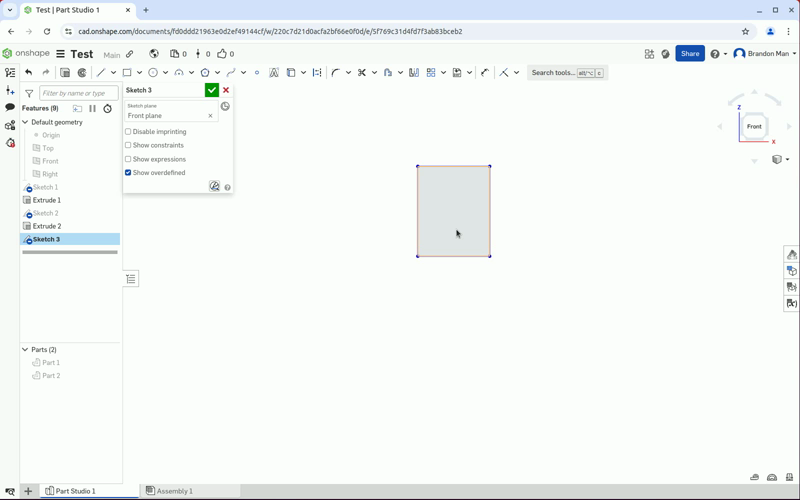
scroll(6)
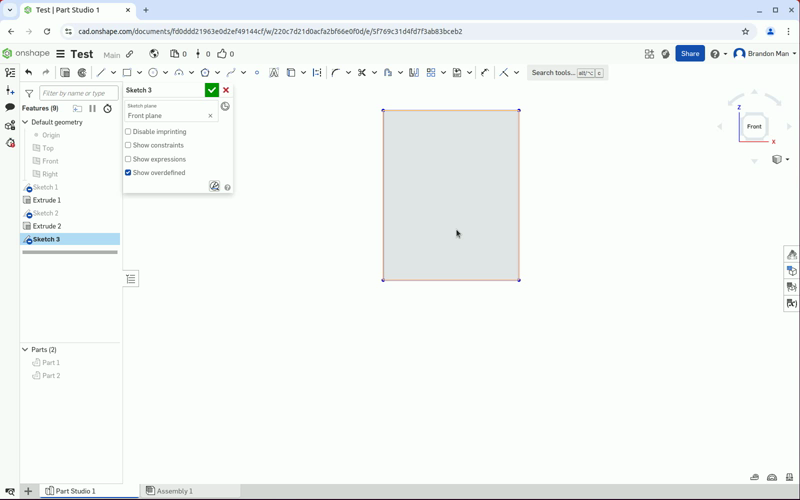
click(456, 229)
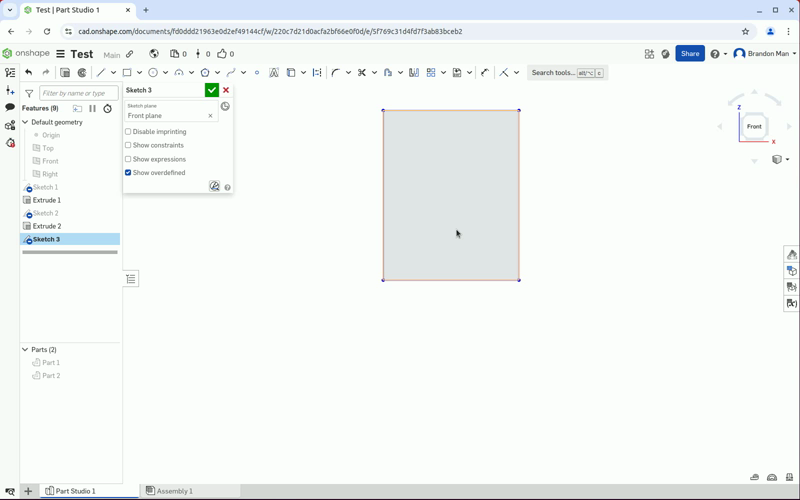
scroll(-6)
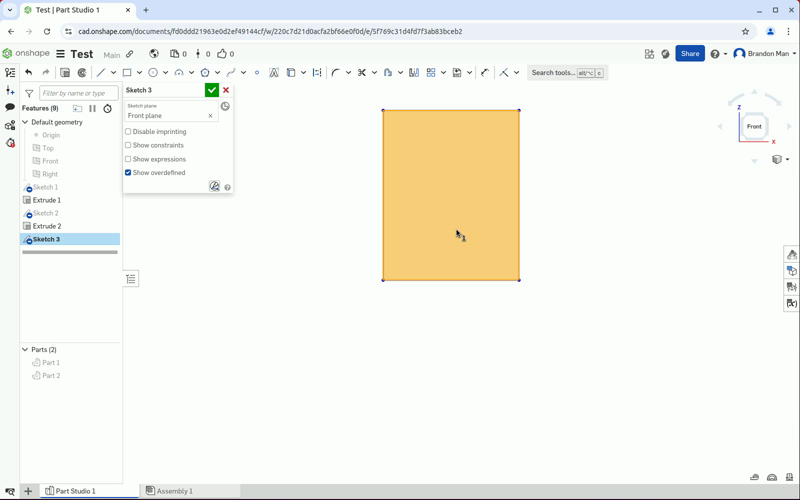
scroll(-6)
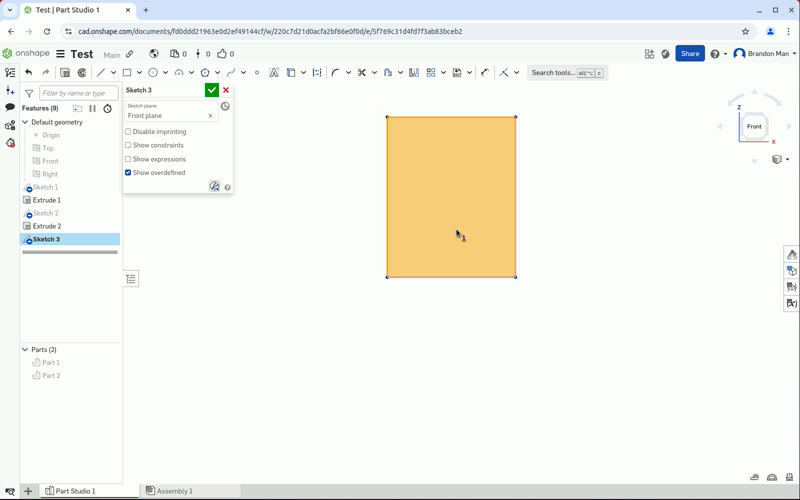
scroll(-6)
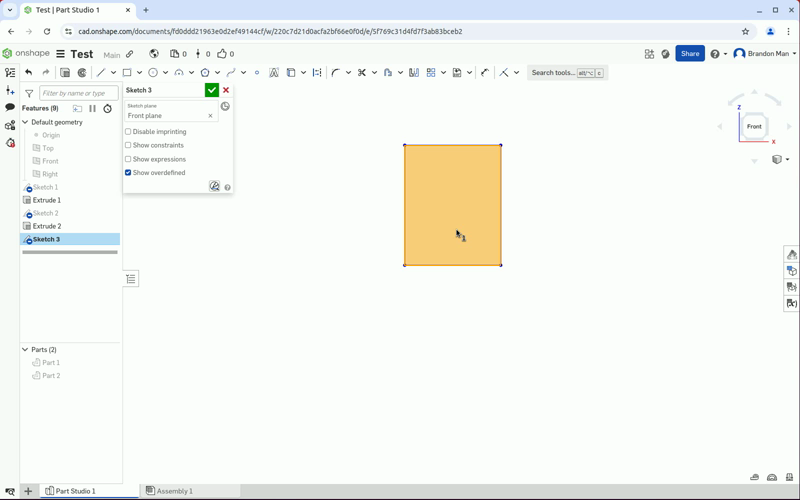
scroll(-6)
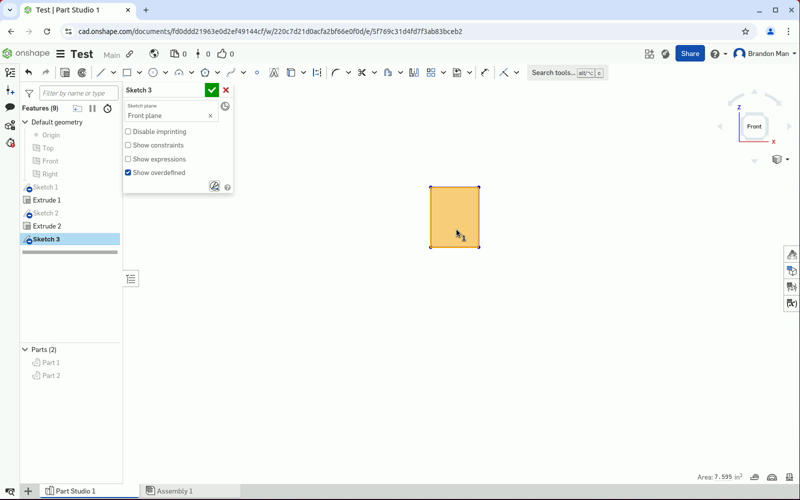
scroll(-6)
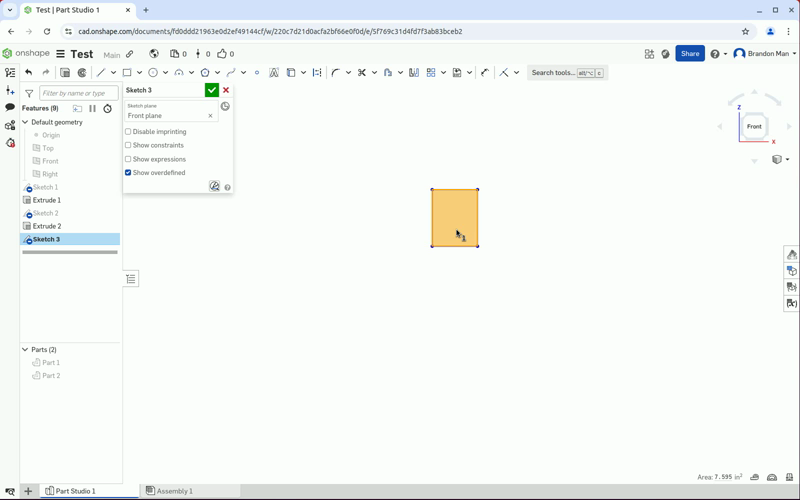
scroll(-6)
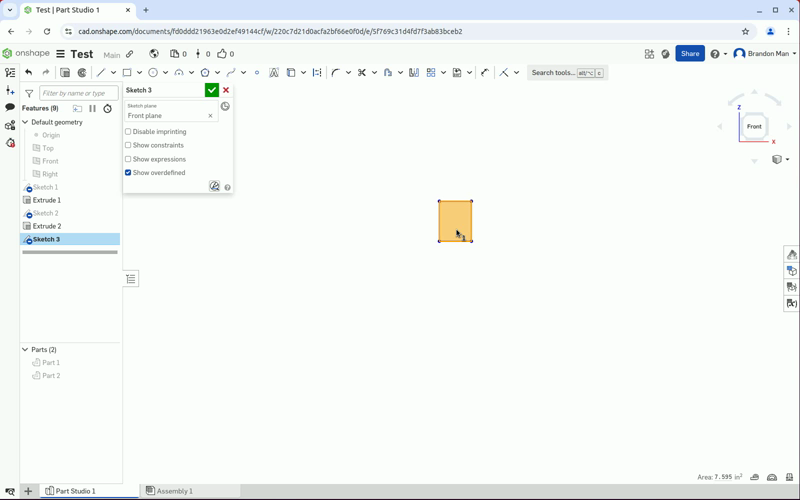
scroll(-6)
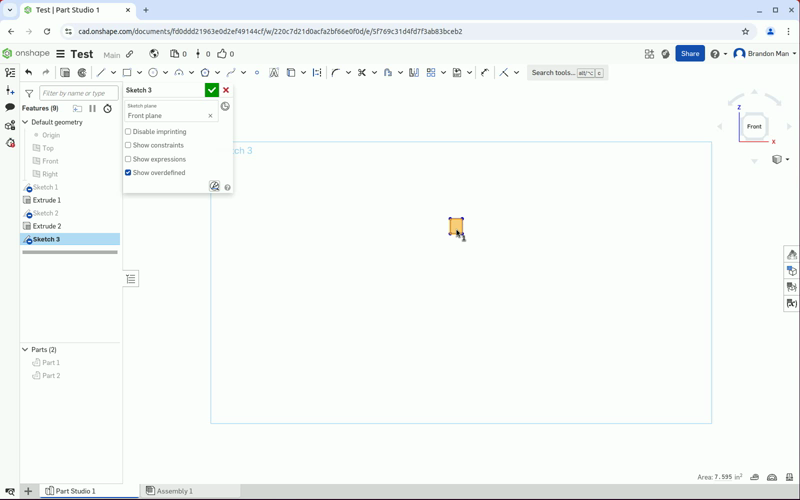
mouse_move(73, 352)
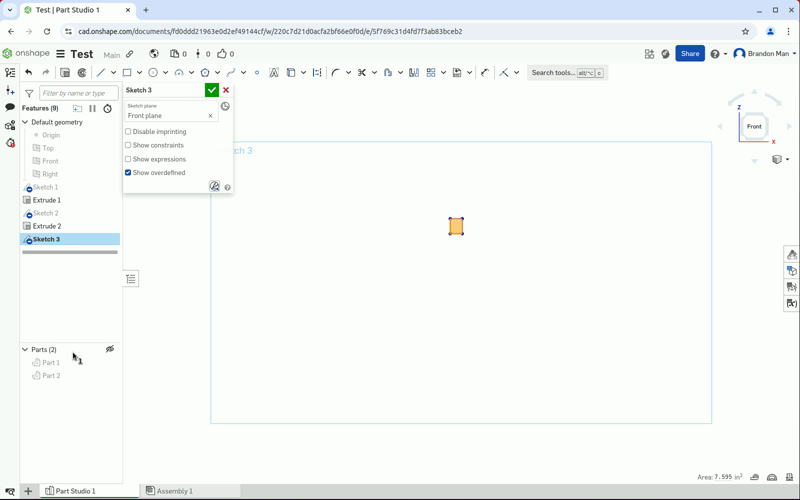
key(shift+y)
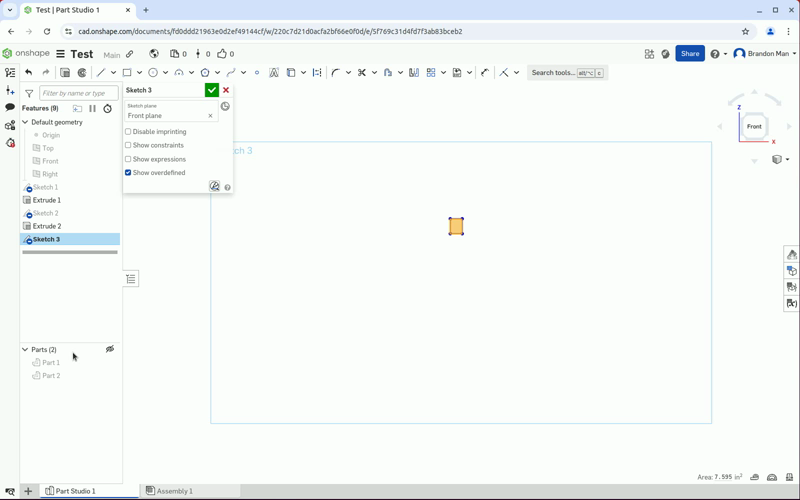
key(shift+e)
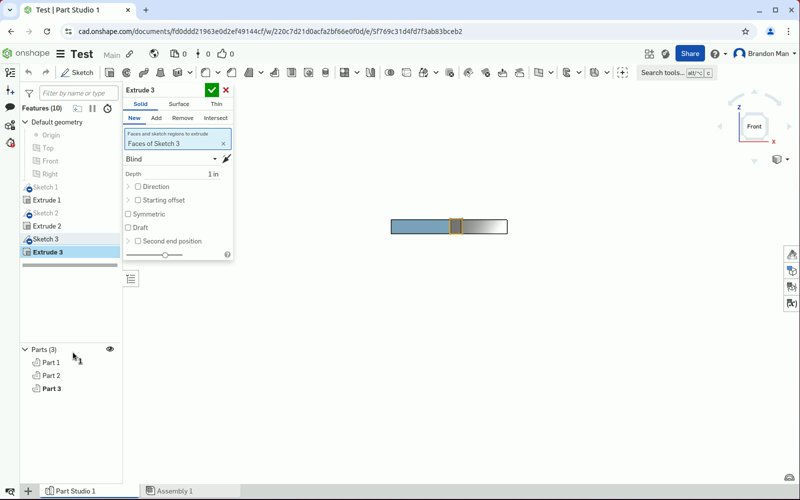
mouse_move(143, 106)
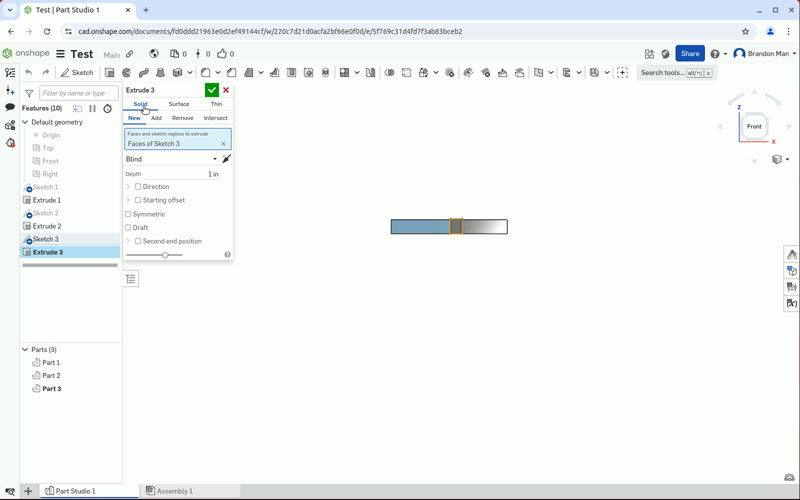
click(143, 106)
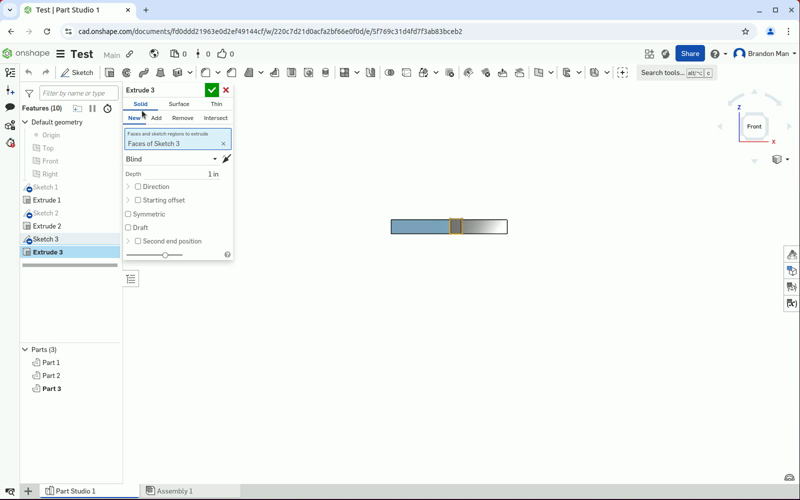
mouse_move(137, 120)
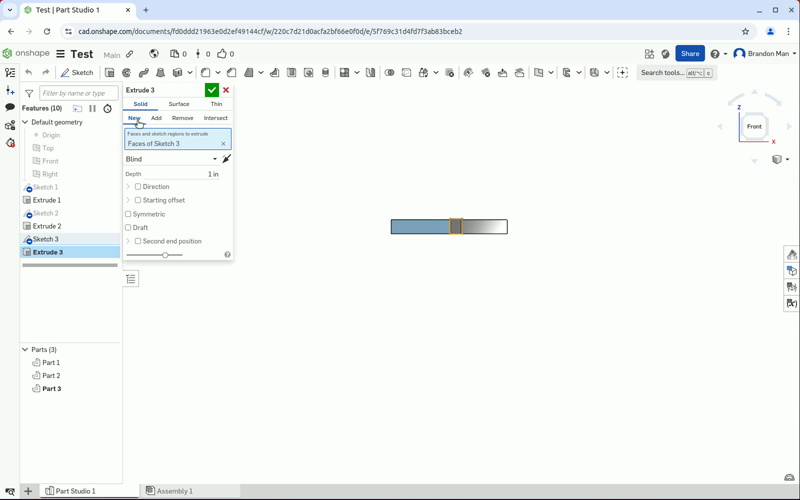
click(137, 120)
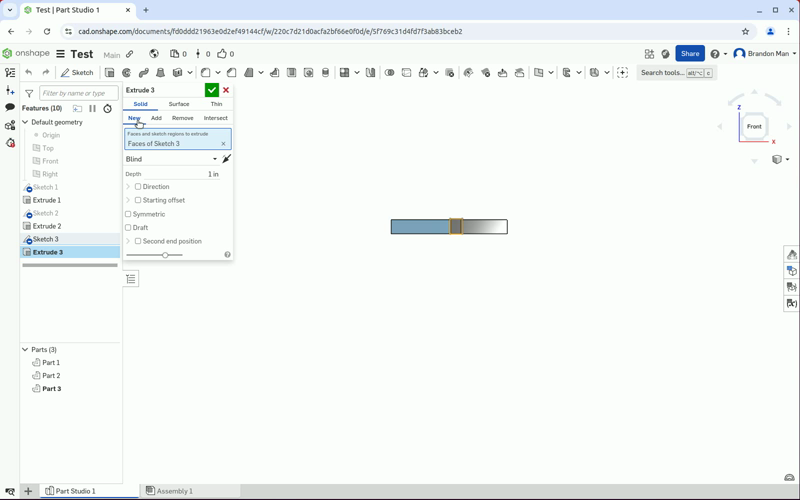
key(tab, 4)
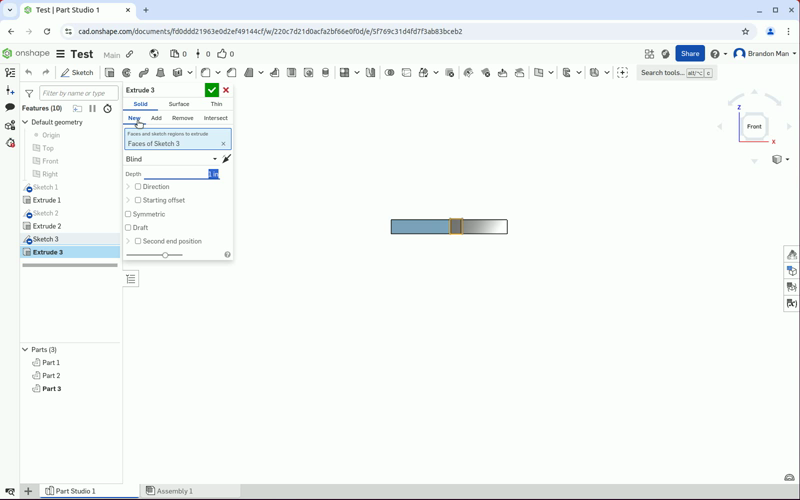
text(6.499)
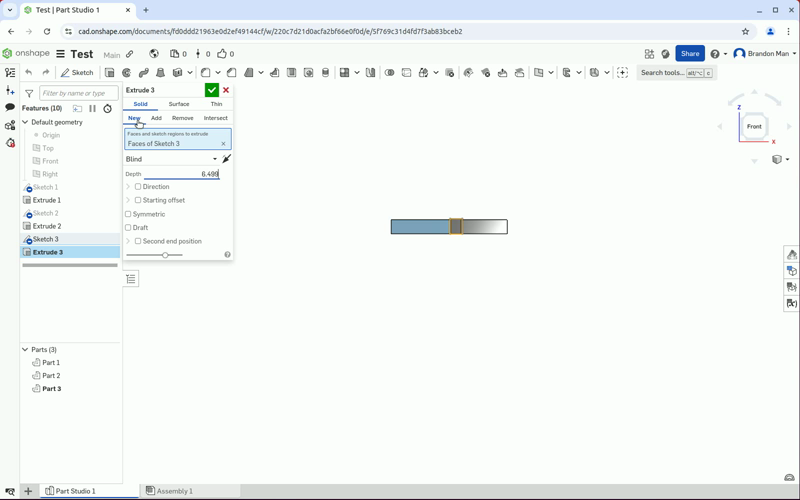
key(enter)
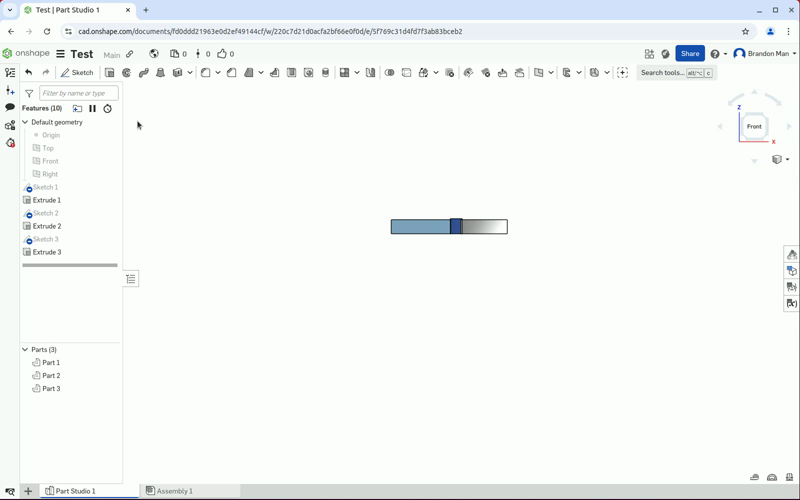
key(shift+h)
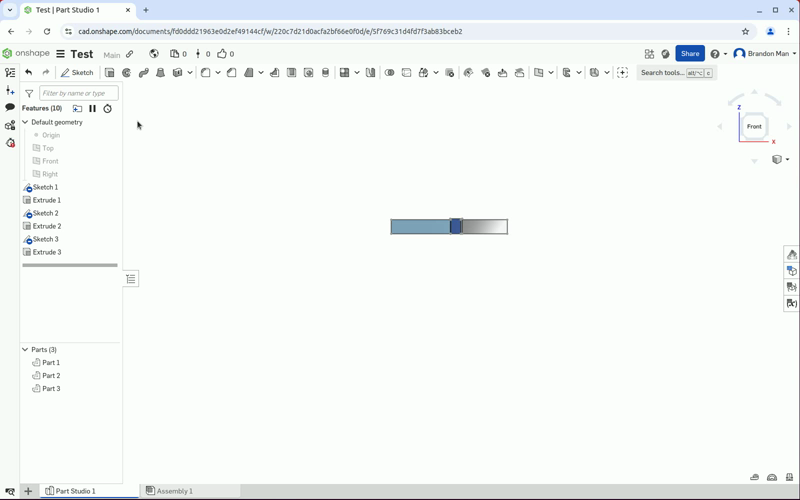
key(shift+h)
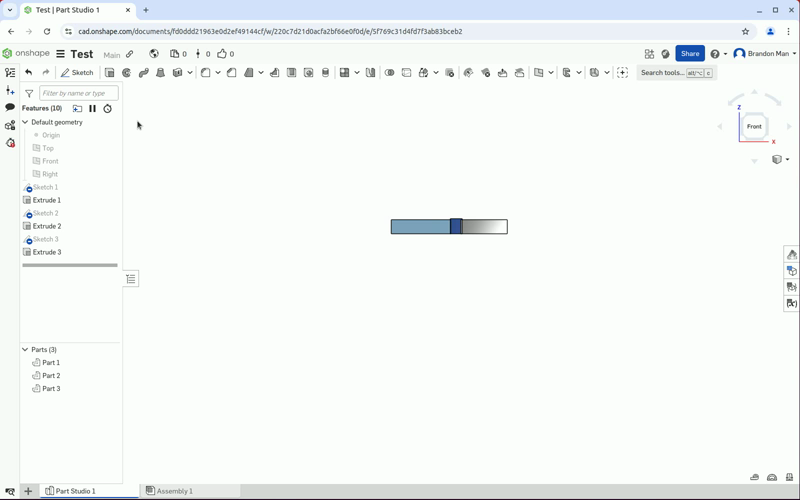
mouse_move(73, 189)
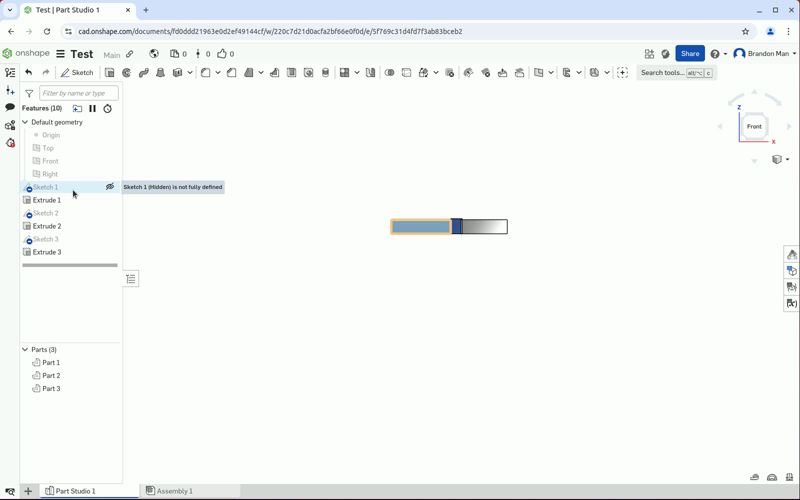
click(73, 189)
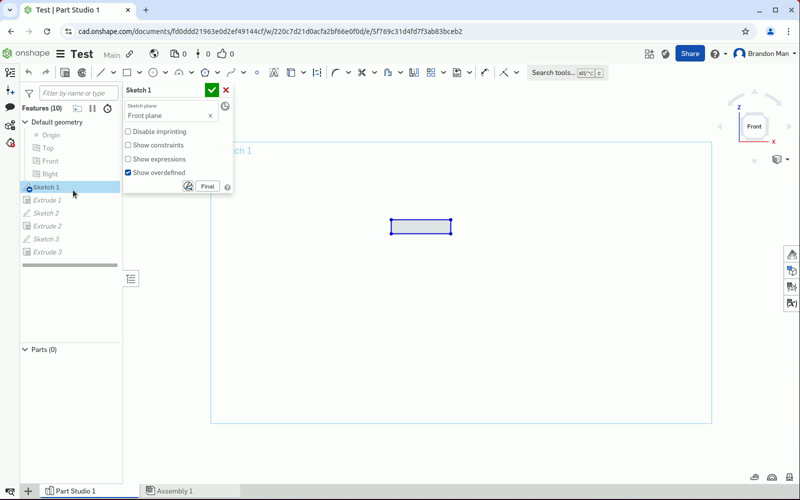
mouse_move(229, 92)
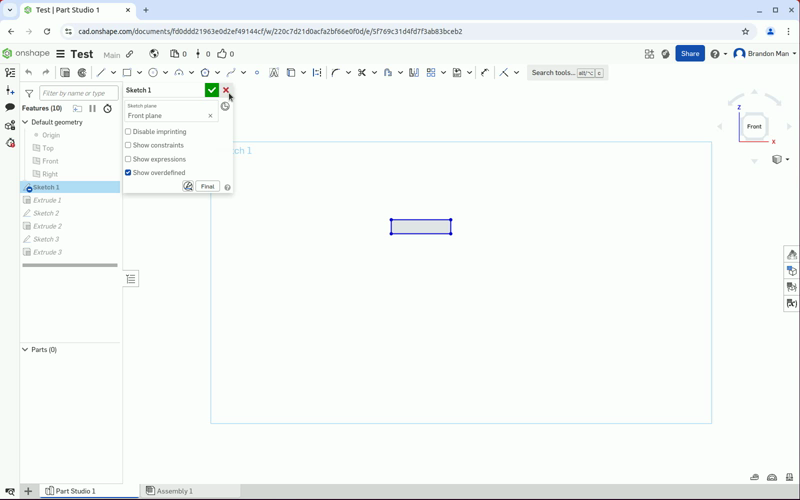
click(229, 92)
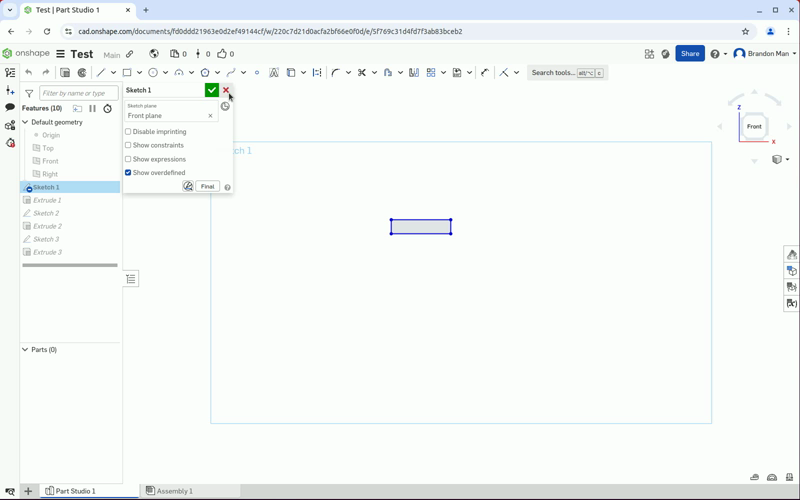
key(shift+s)
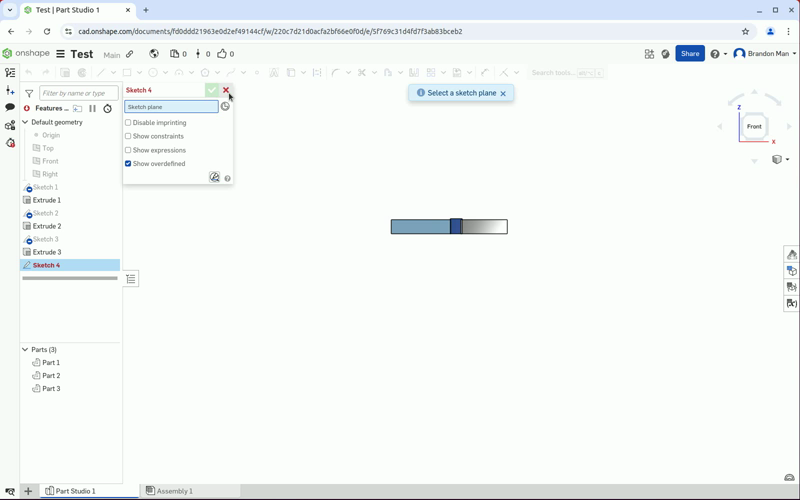
mouse_move(73, 163)
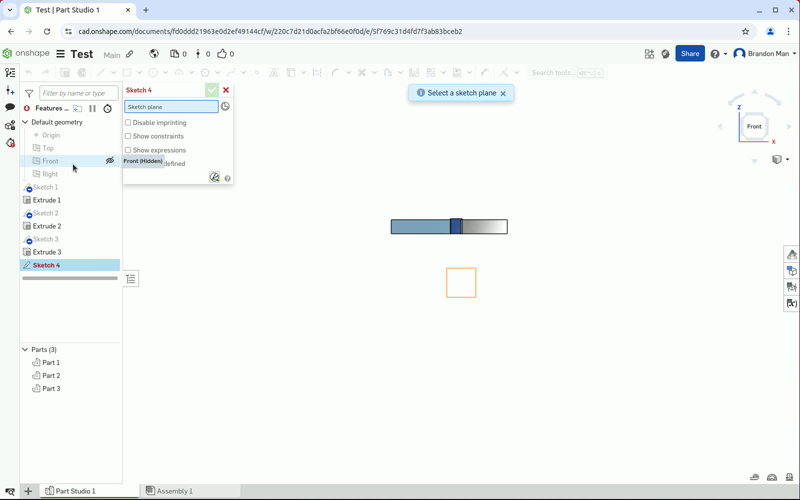
click(73, 163)
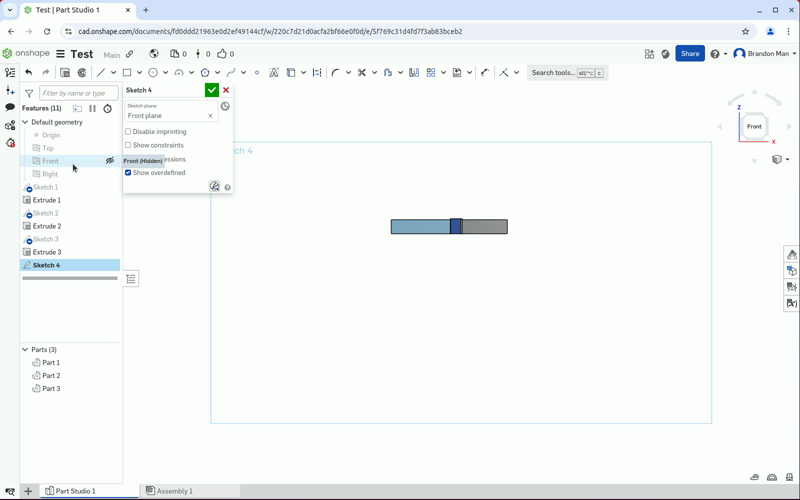
mouse_move(73, 352)
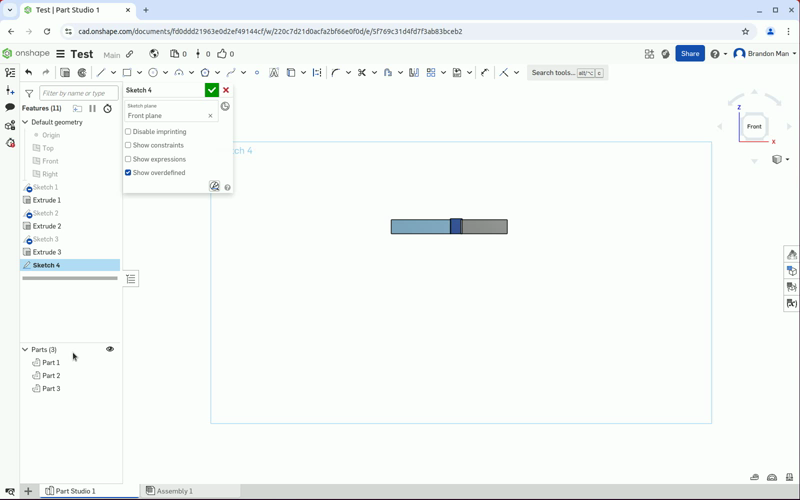
key(y)
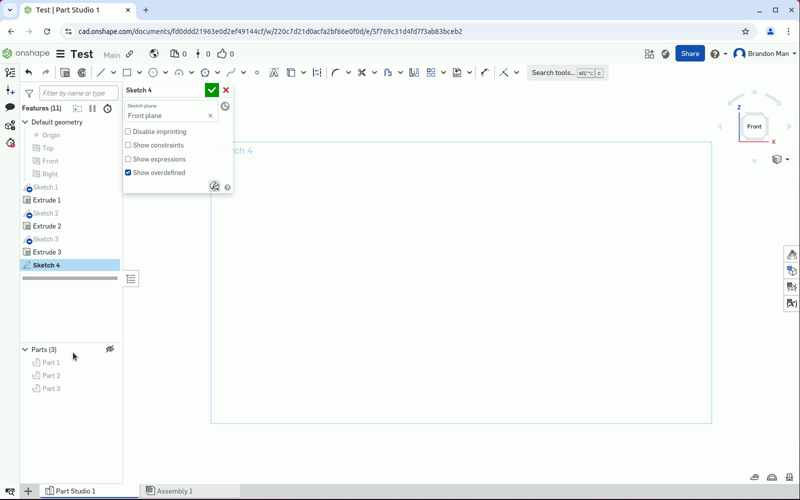
key(l)
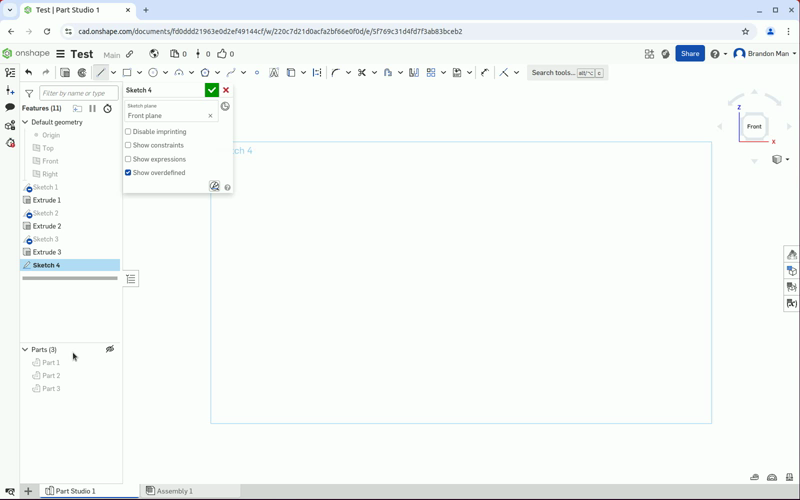
key_down(shift)
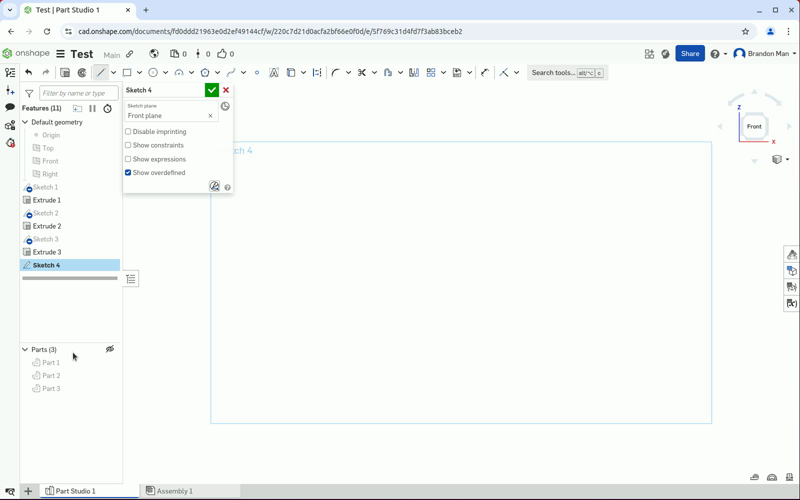
mouse_move(450, 282)
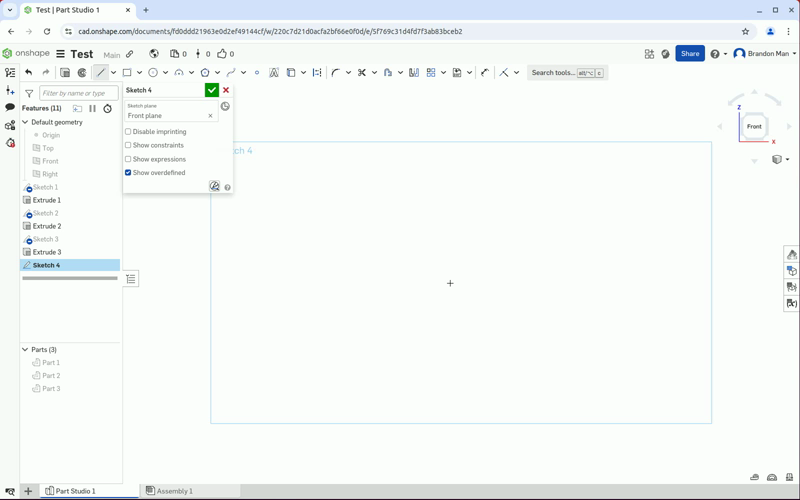
click(450, 282)
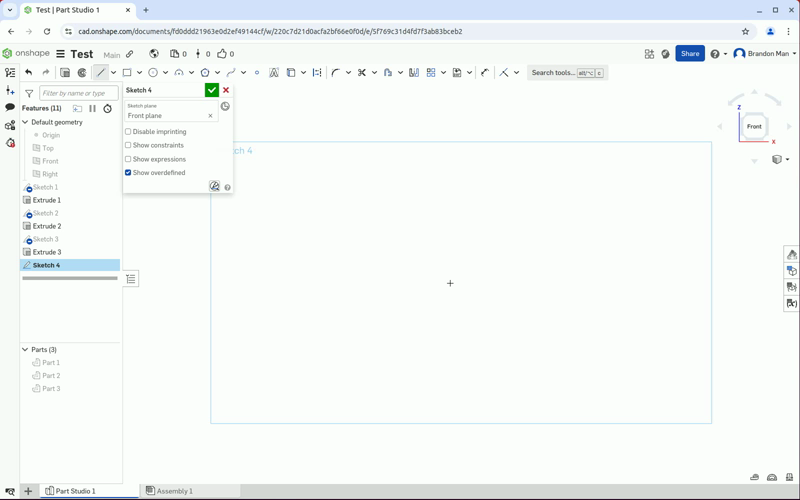
key_up(shift)
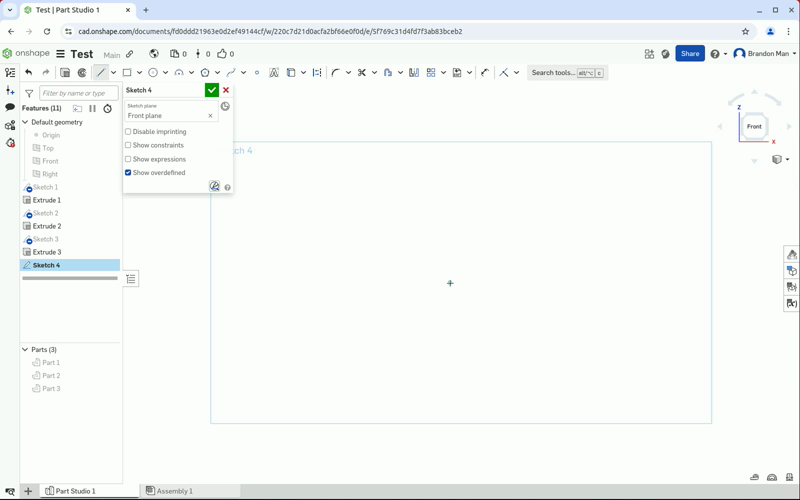
key_down(shift)
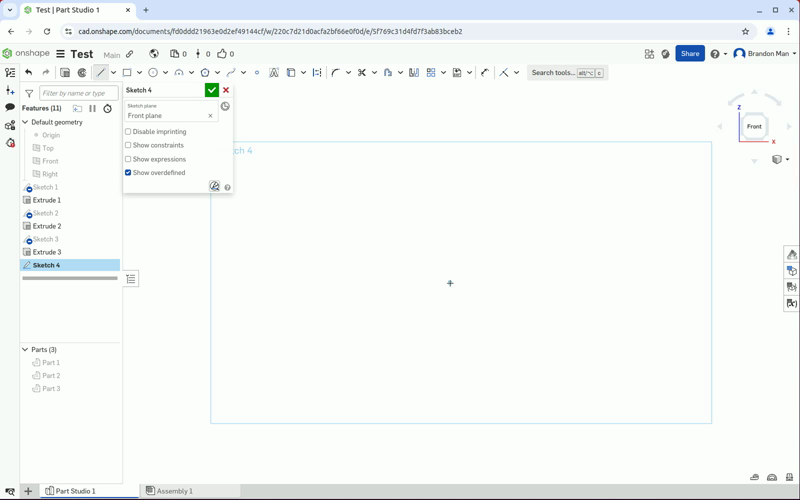
mouse_move(480, 282)
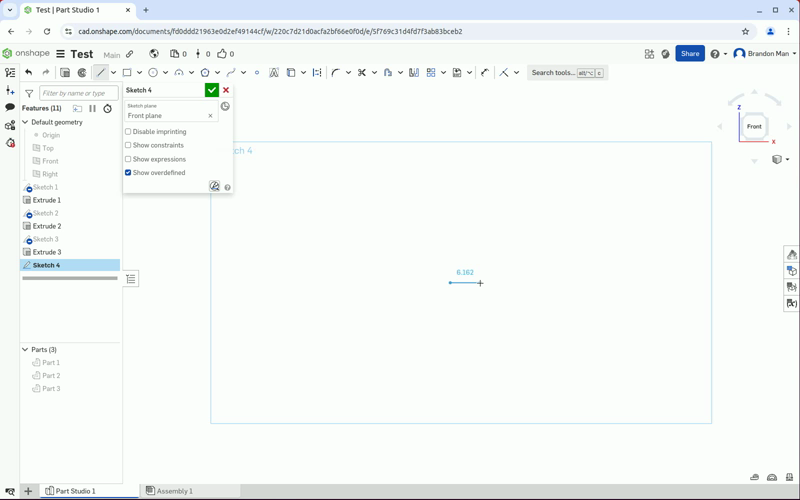
mouse_move(461, 282)
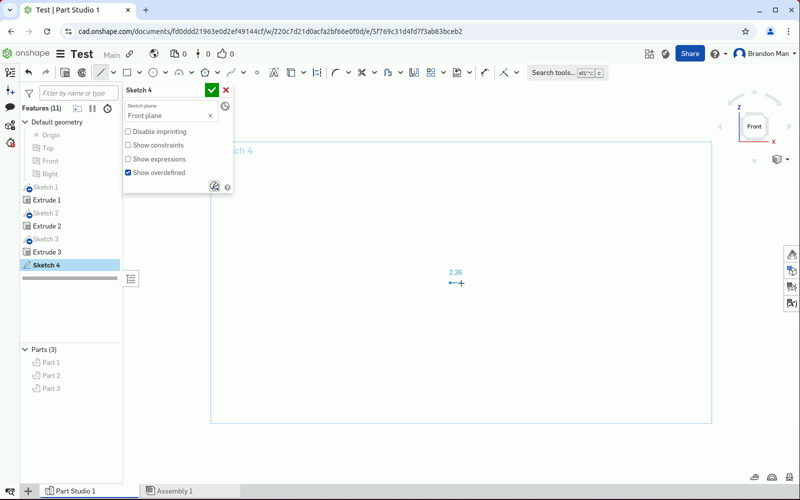
click(461, 282)
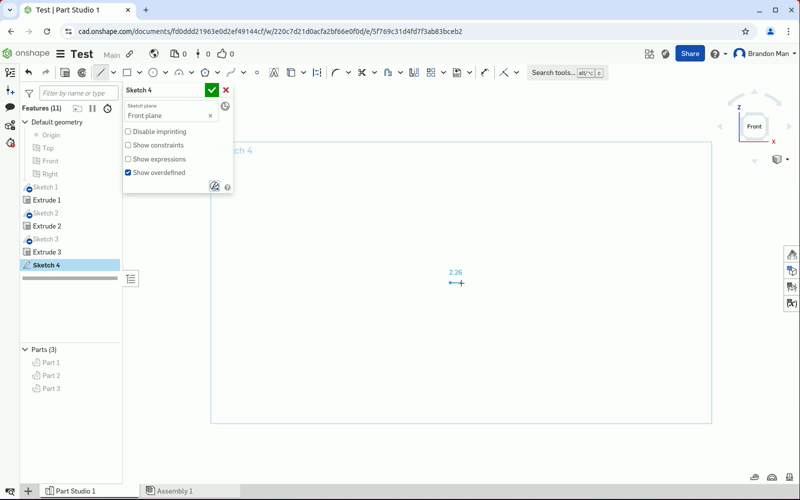
key_up(shift)
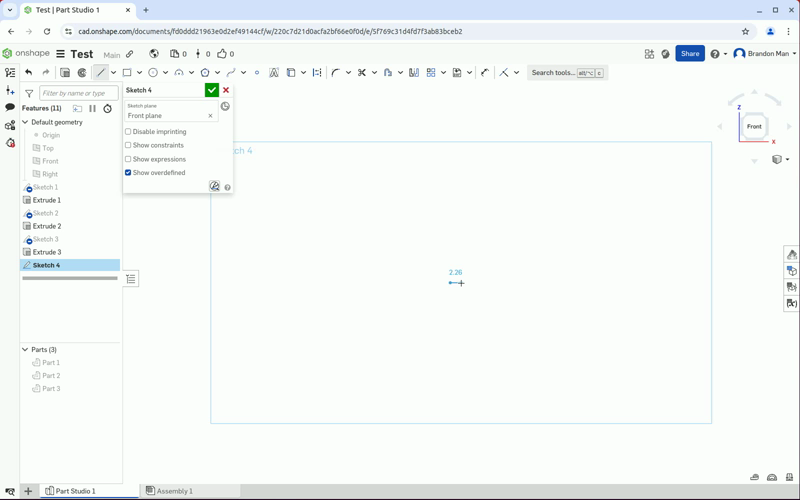
key_down(shift)
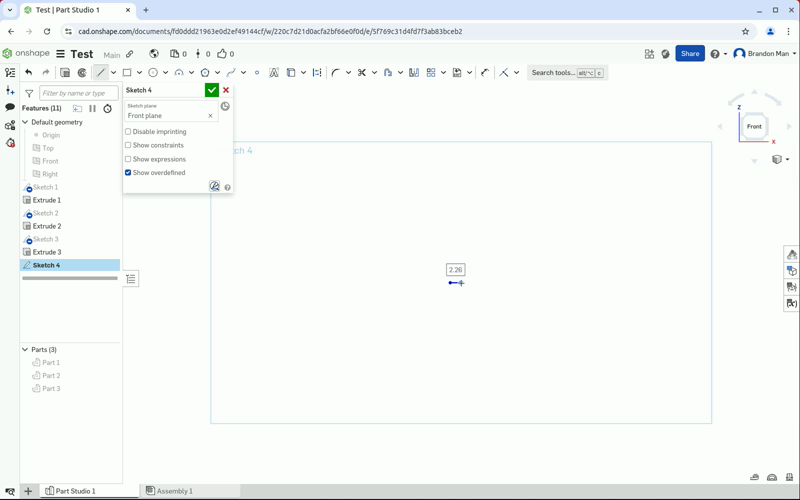
mouse_move(491, 282)
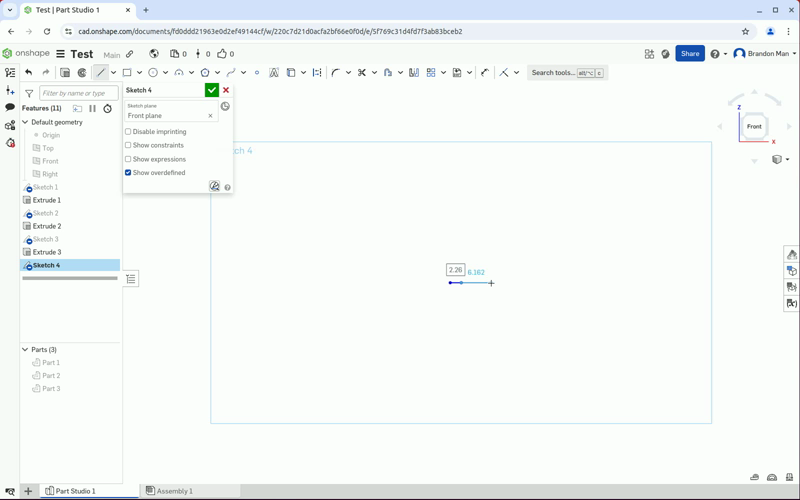
mouse_move(461, 233)
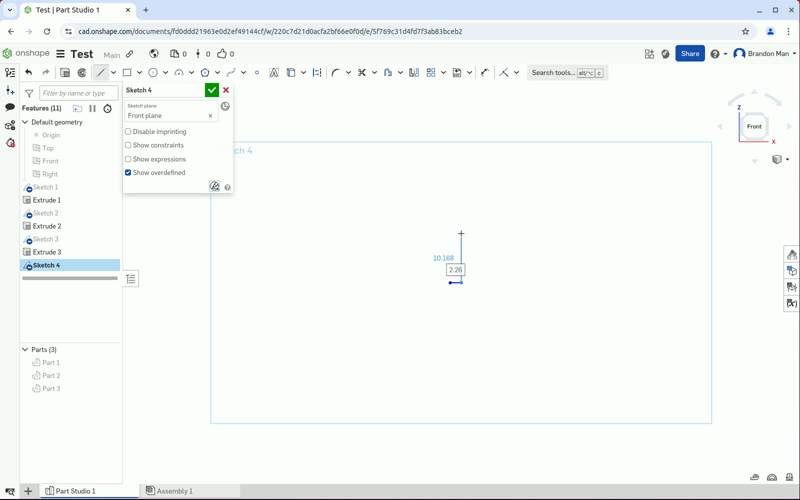
click(461, 233)
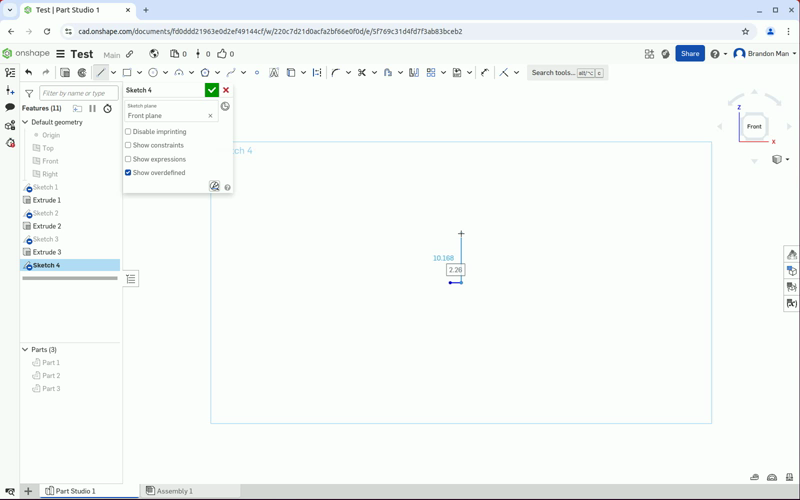
key_up(shift)
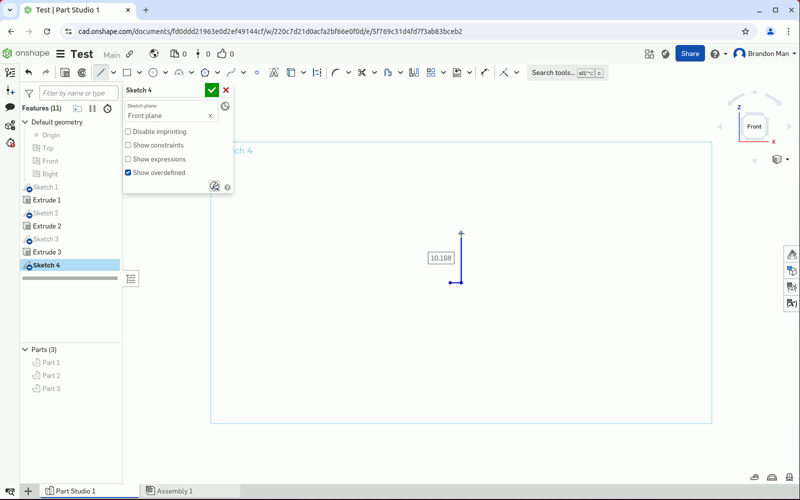
key_down(shift)
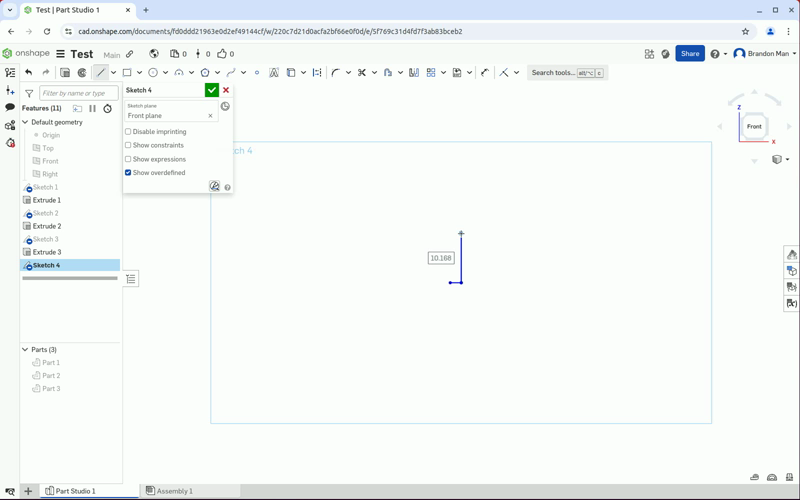
mouse_move(491, 233)
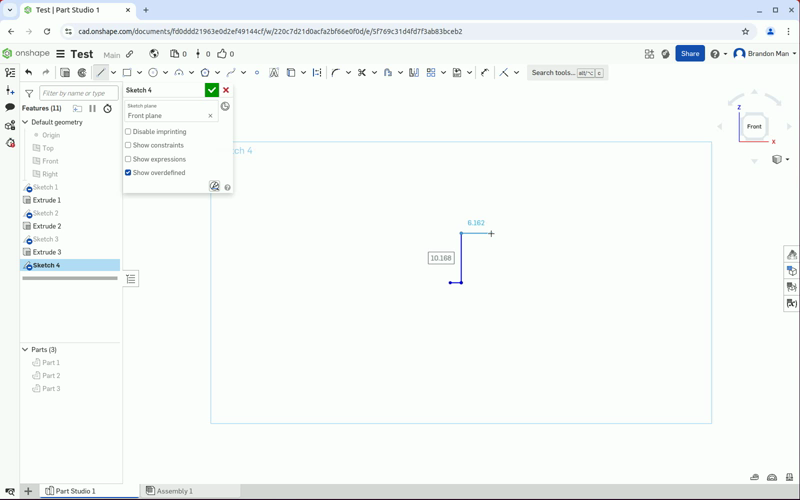
mouse_move(450, 233)
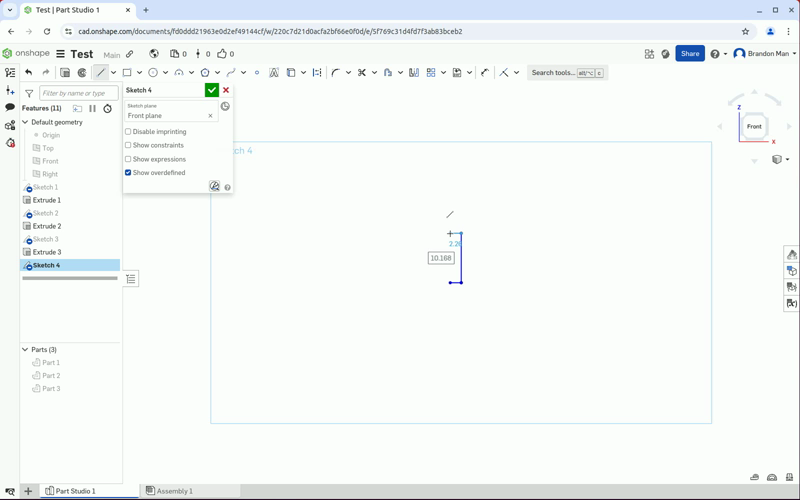
click(450, 233)
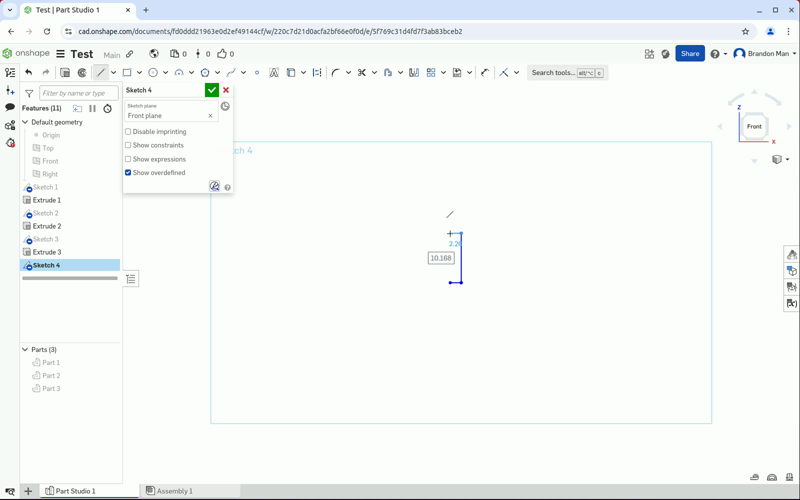
key_up(shift)
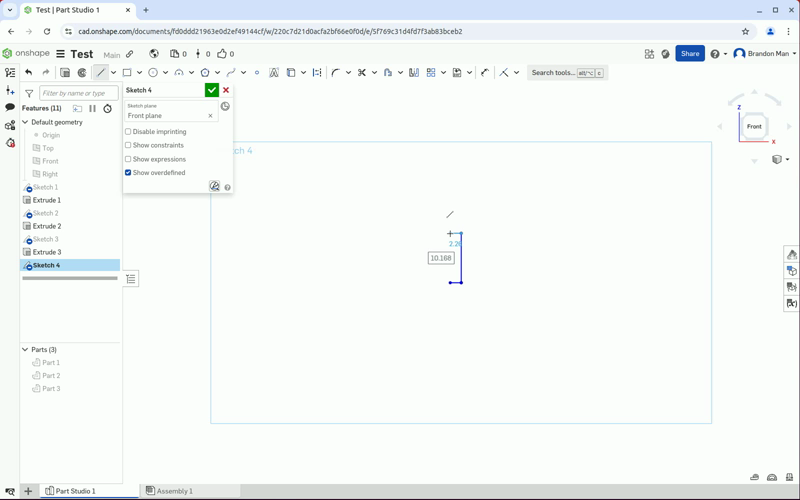
mouse_move(480, 233)
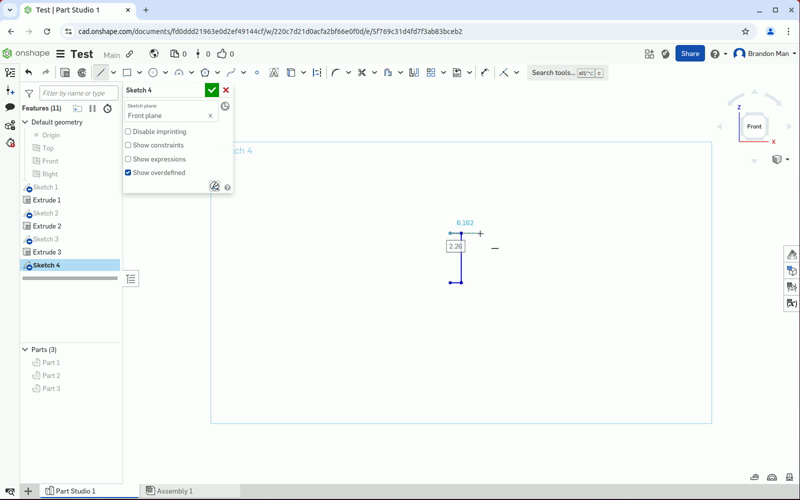
key_down(shift)
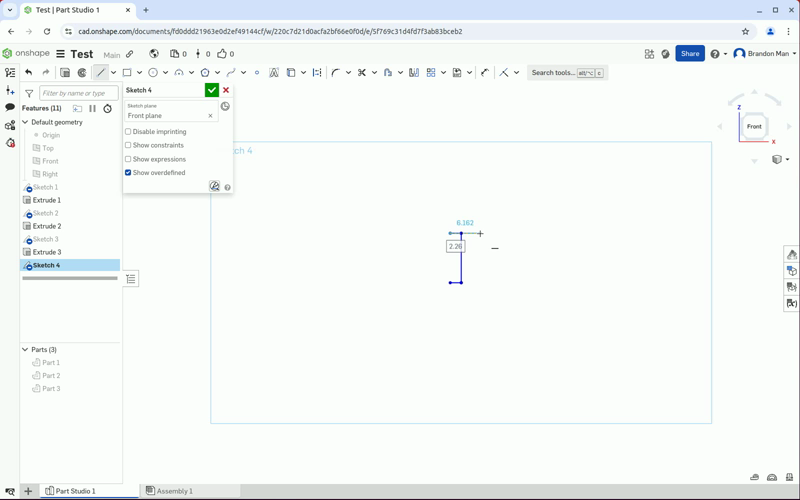
mouse_move(450, 282)
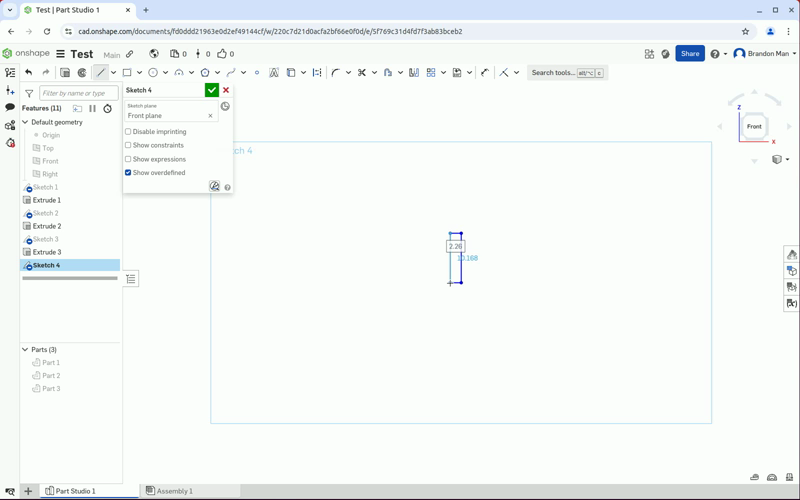
key_up(shift)
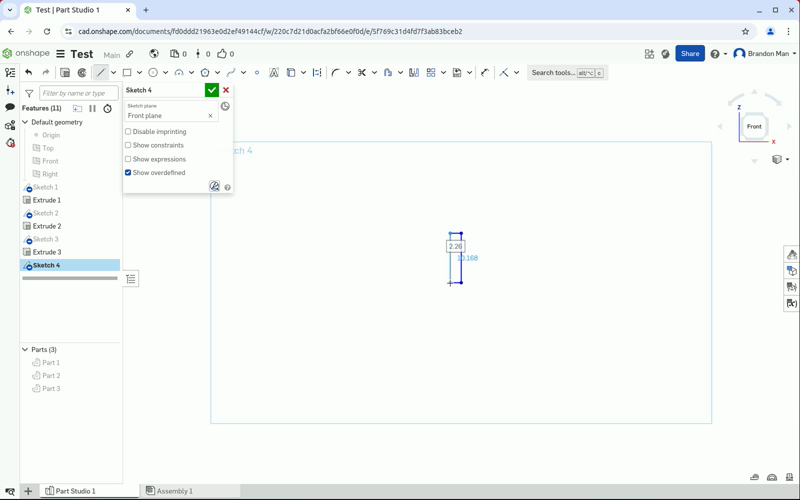
click(450, 282)
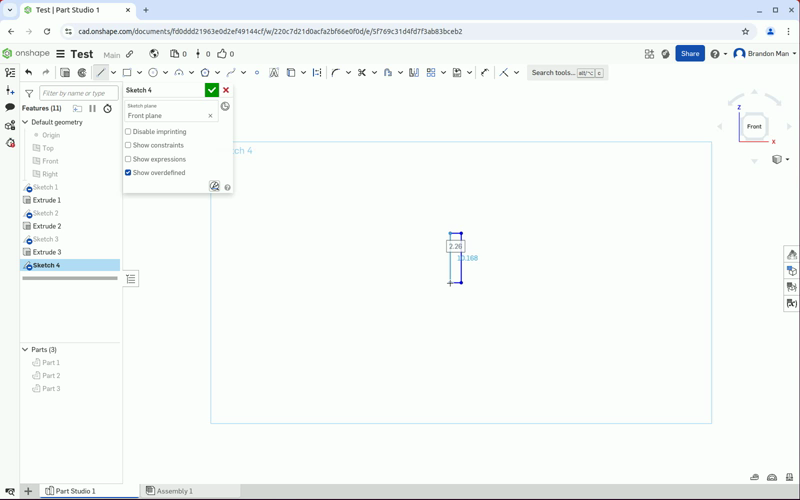
key(esc)
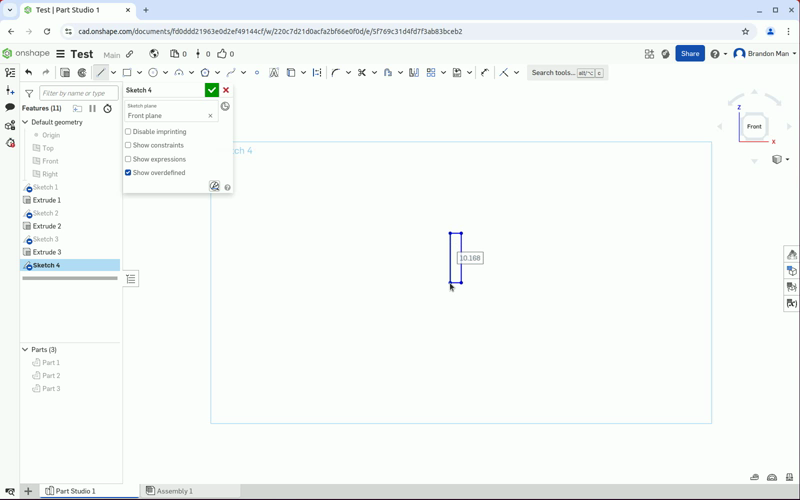
mouse_move(456, 281)
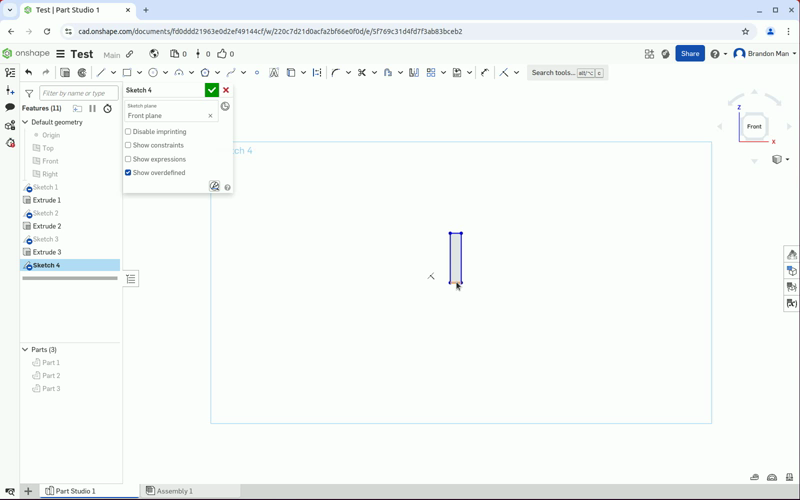
scroll(6)
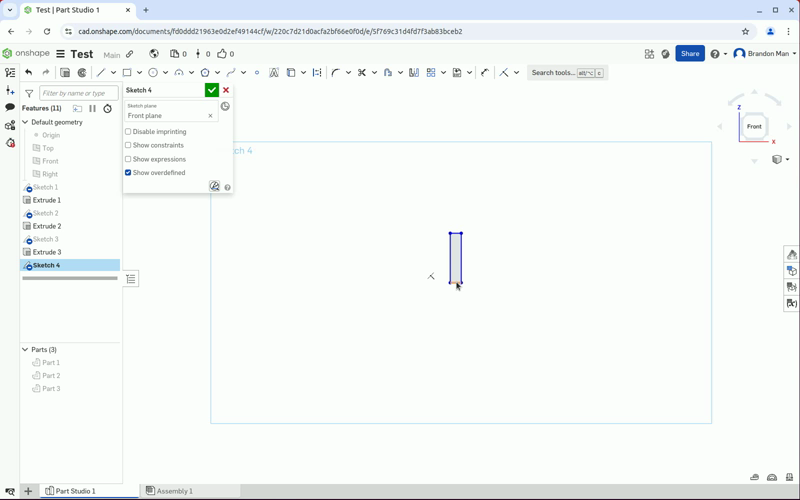
scroll(6)
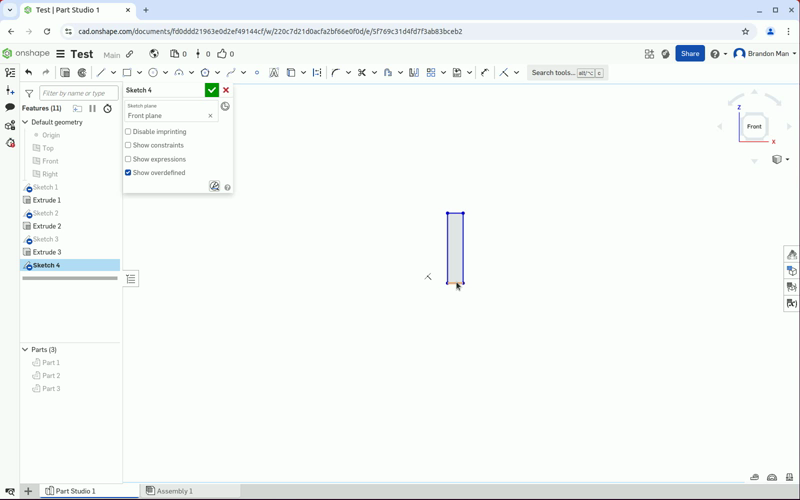
scroll(6)
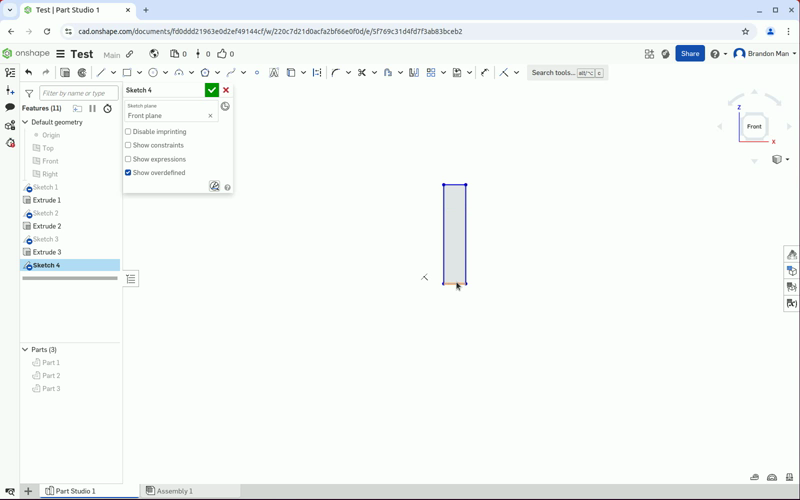
scroll(6)
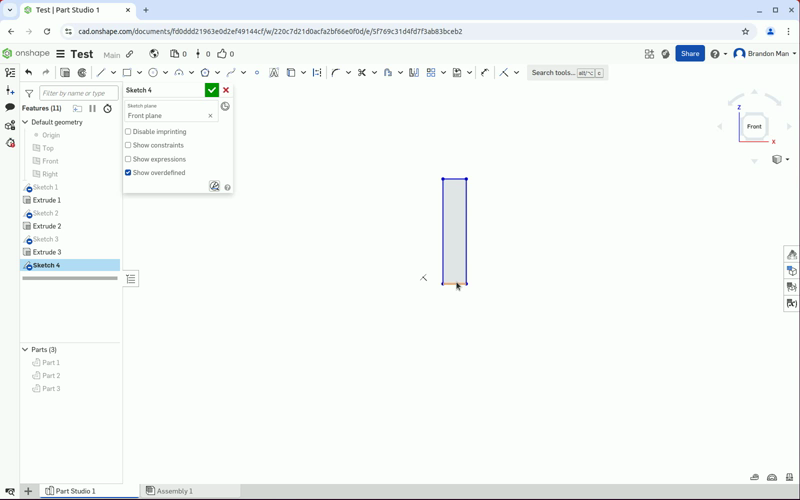
scroll(6)
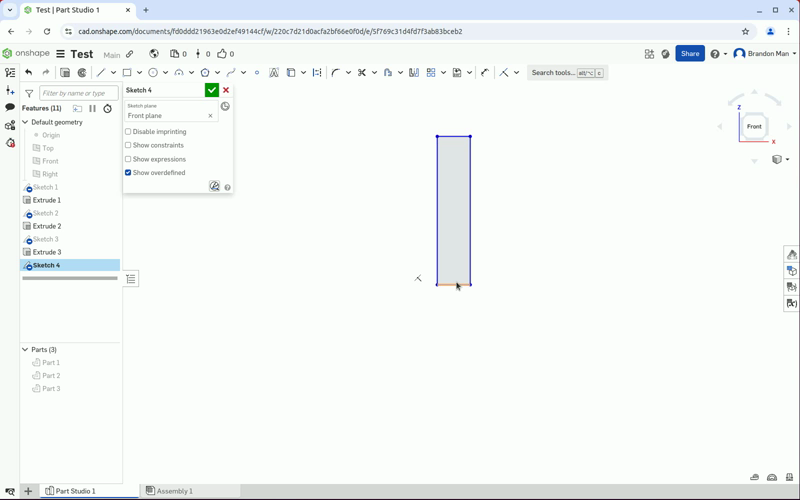
scroll(6)
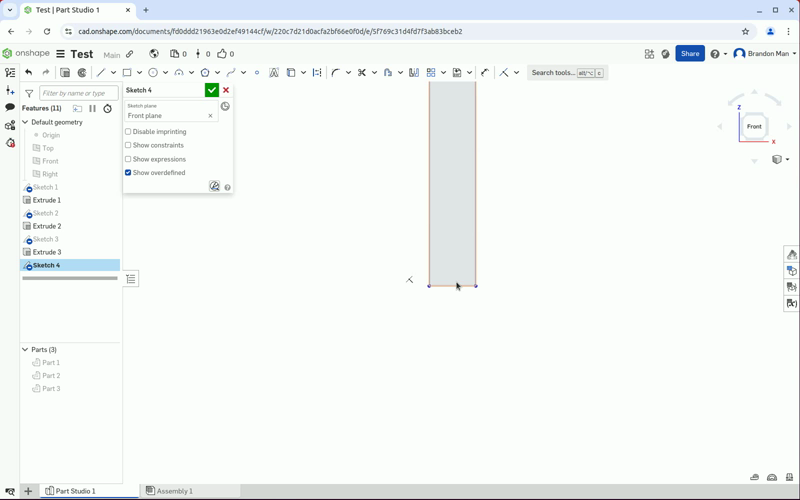
scroll(6)
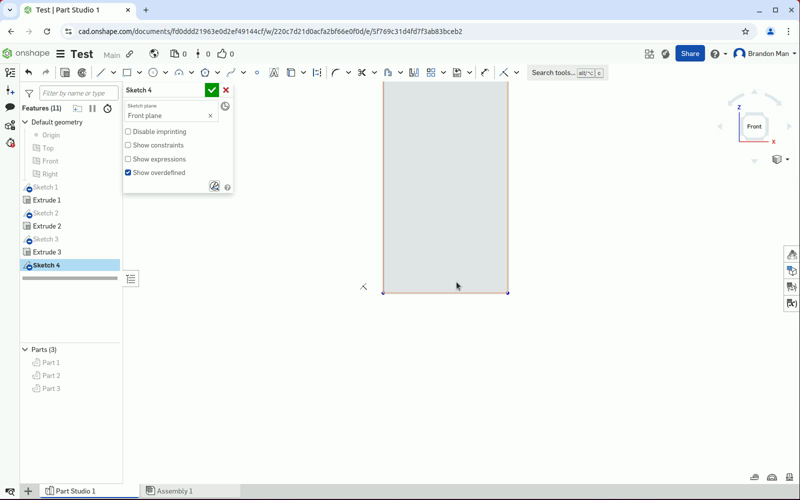
click(456, 281)
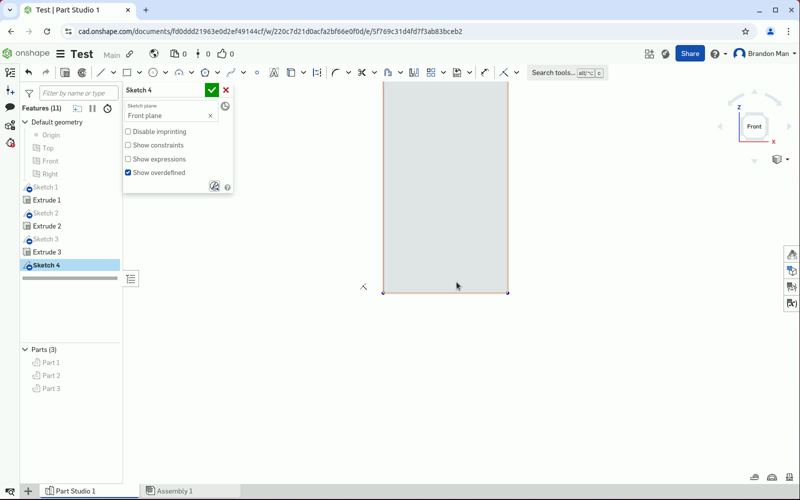
scroll(-6)
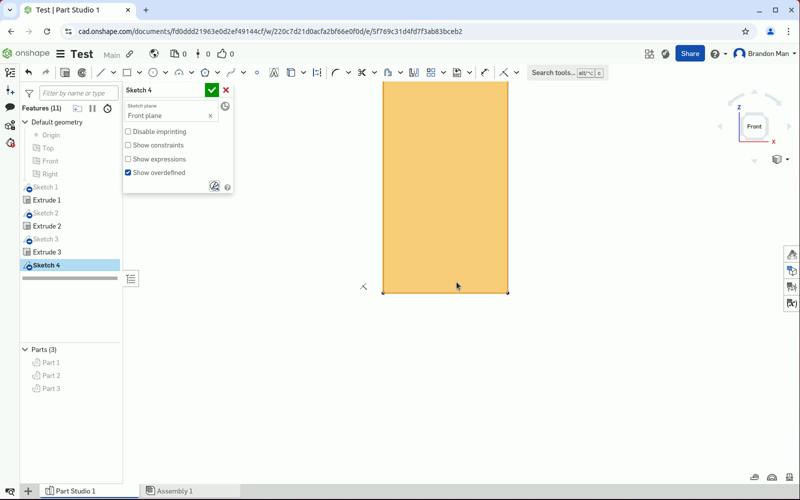
scroll(-6)
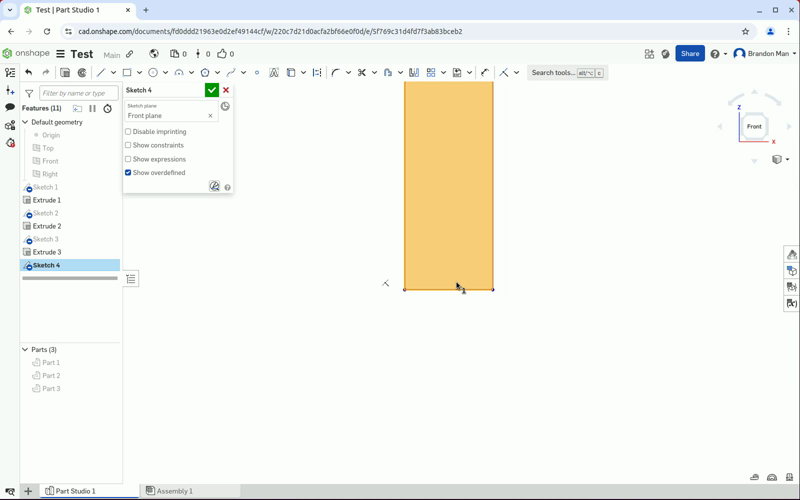
scroll(-6)
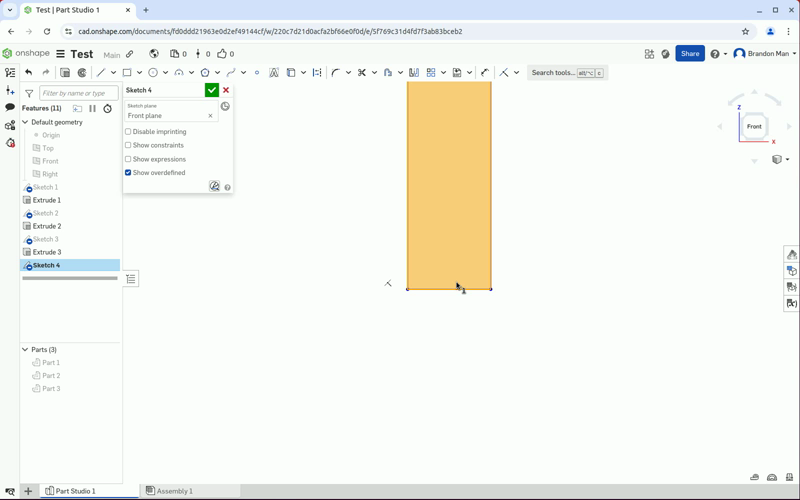
scroll(-6)
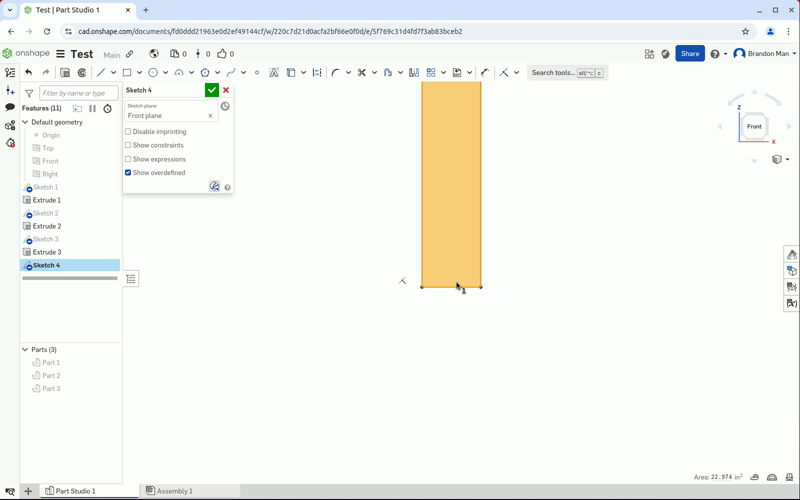
scroll(-6)
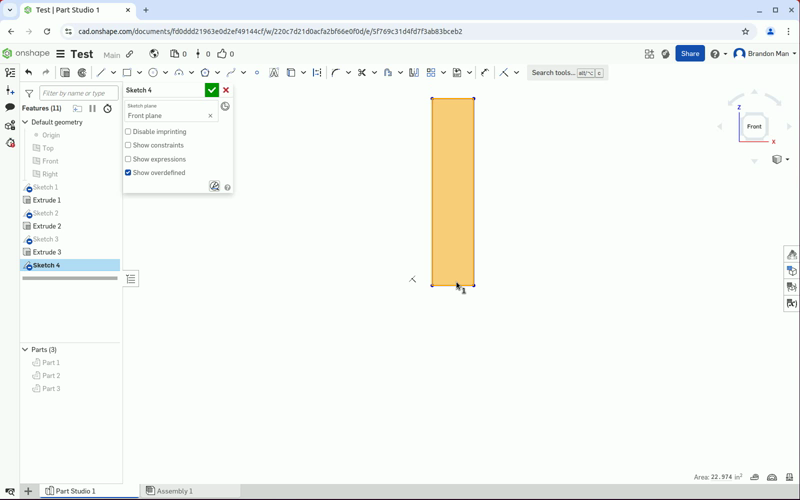
scroll(-6)
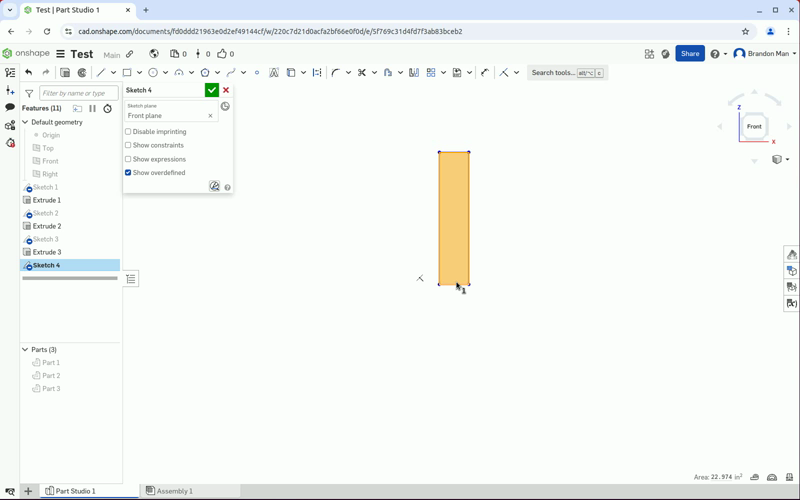
scroll(-6)
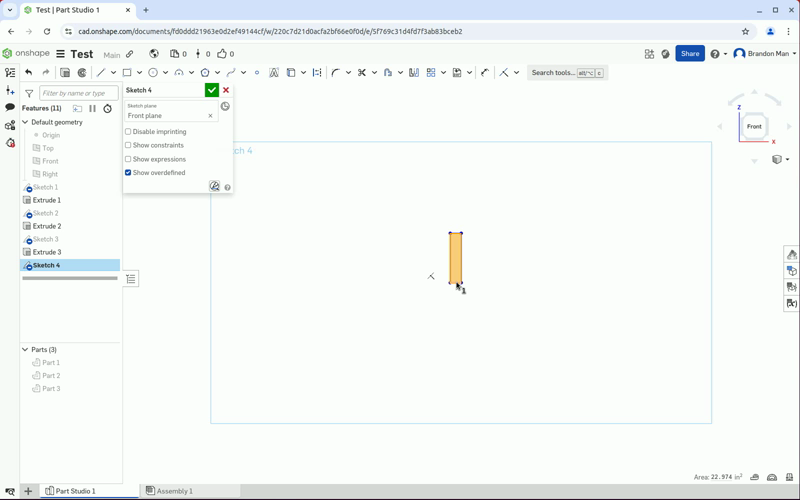
mouse_move(73, 352)
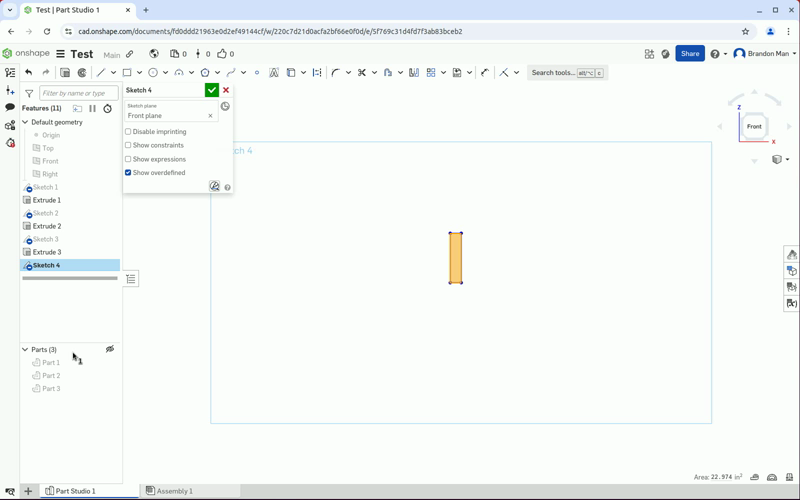
key(shift+y)
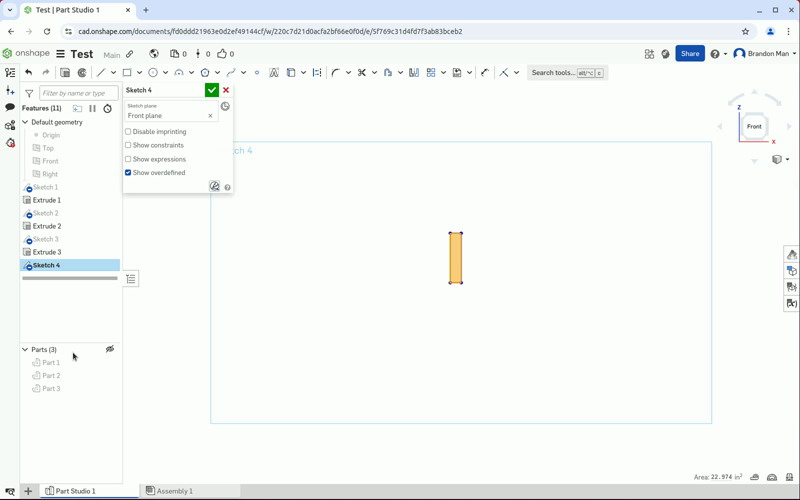
key(shift+e)
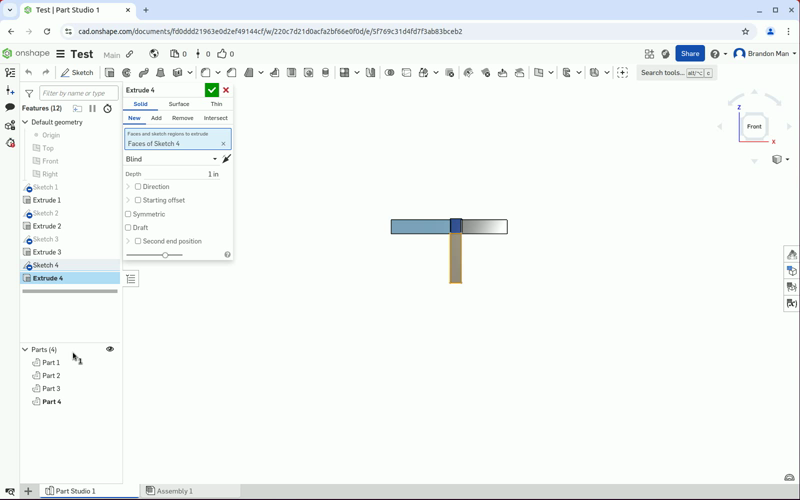
mouse_move(143, 106)
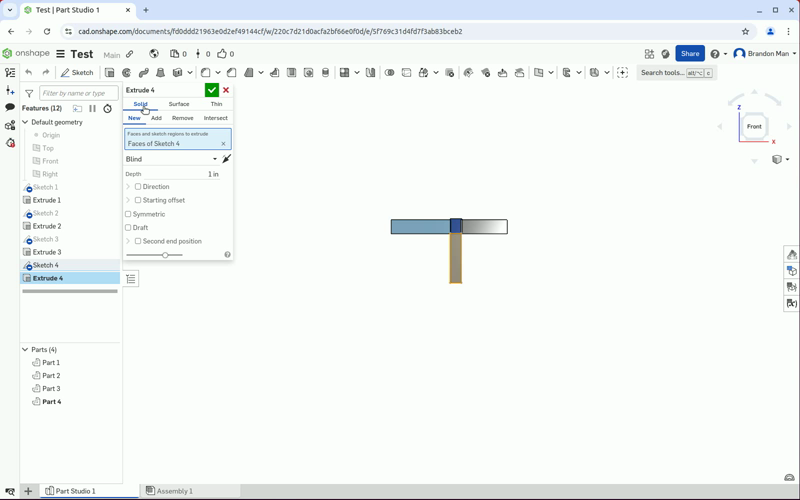
click(143, 106)
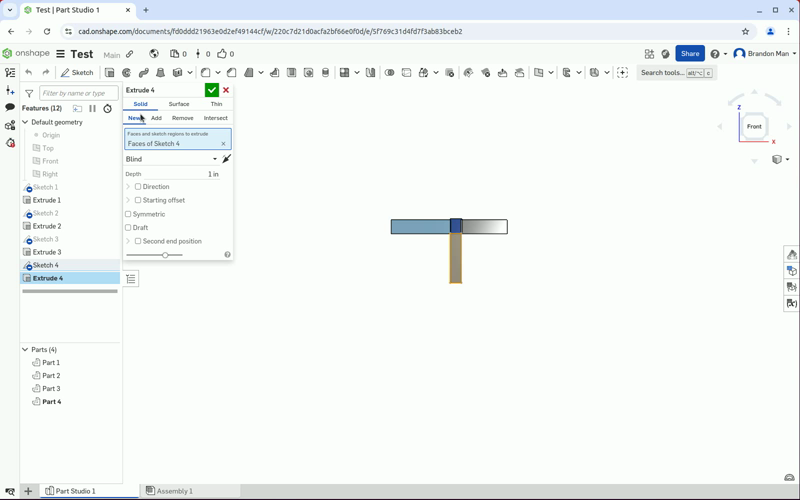
mouse_move(137, 120)
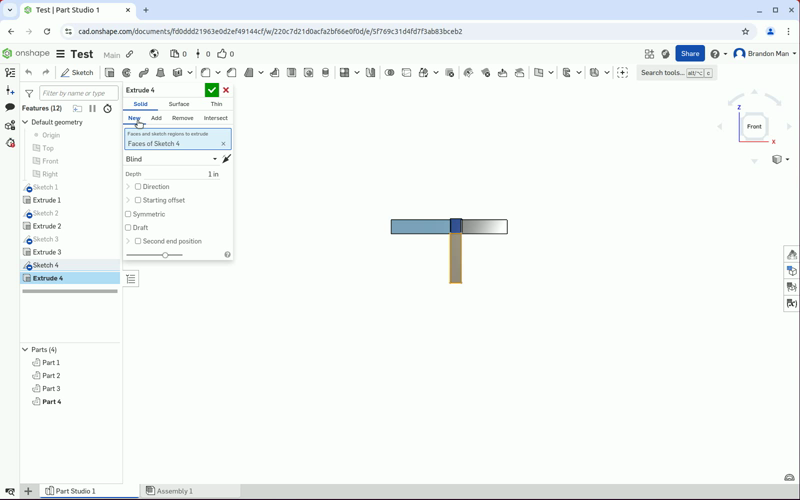
click(137, 120)
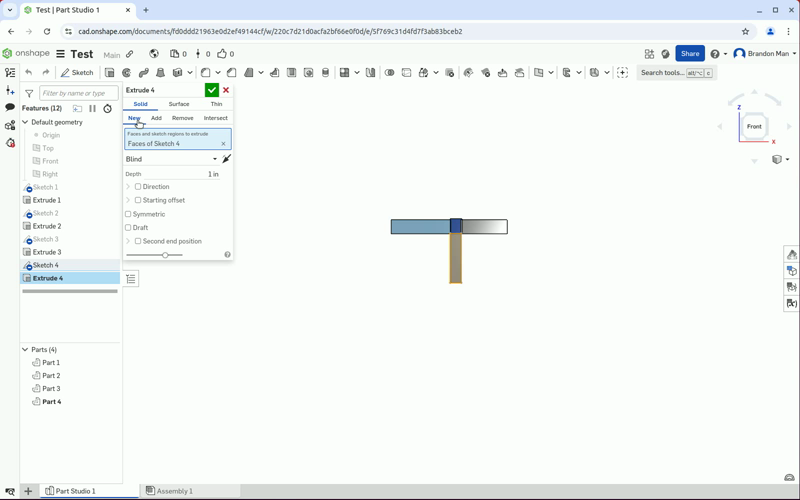
key(tab, 4)
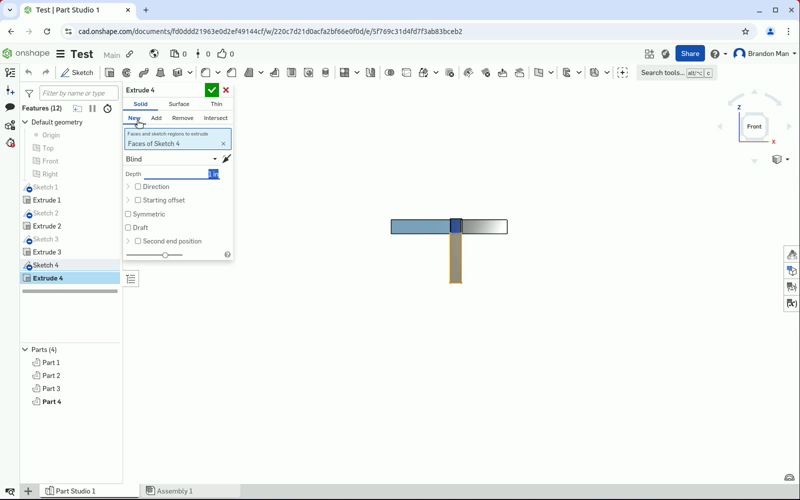
text(6.499)
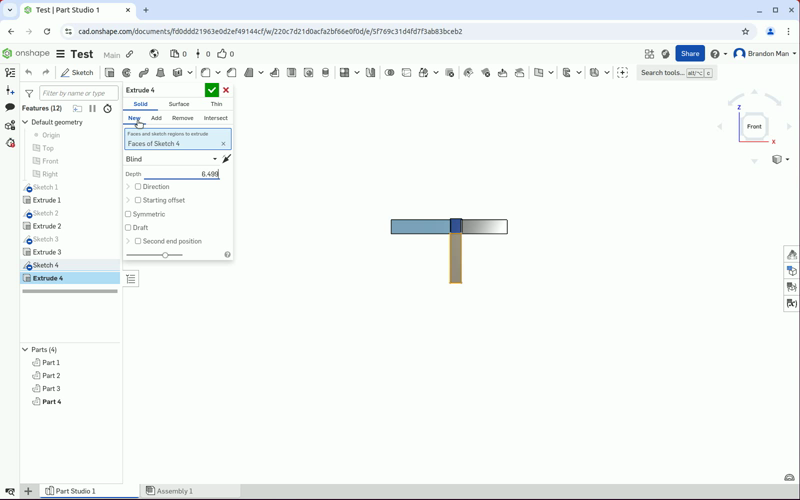
key(enter)
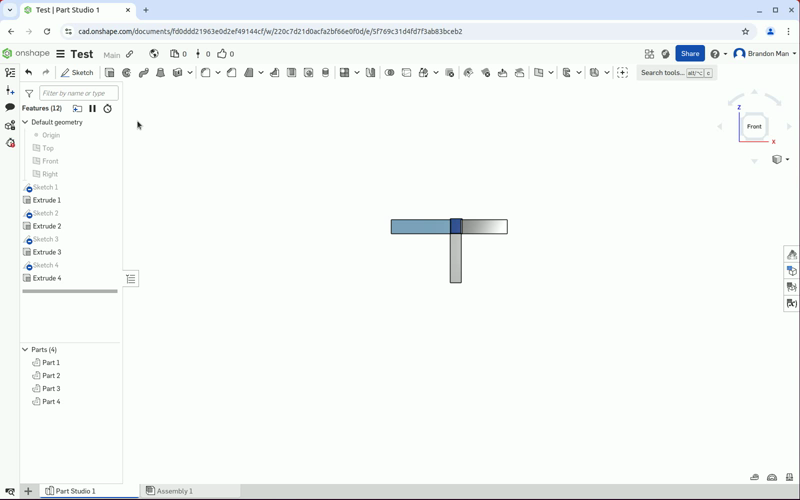
key(shift+h)
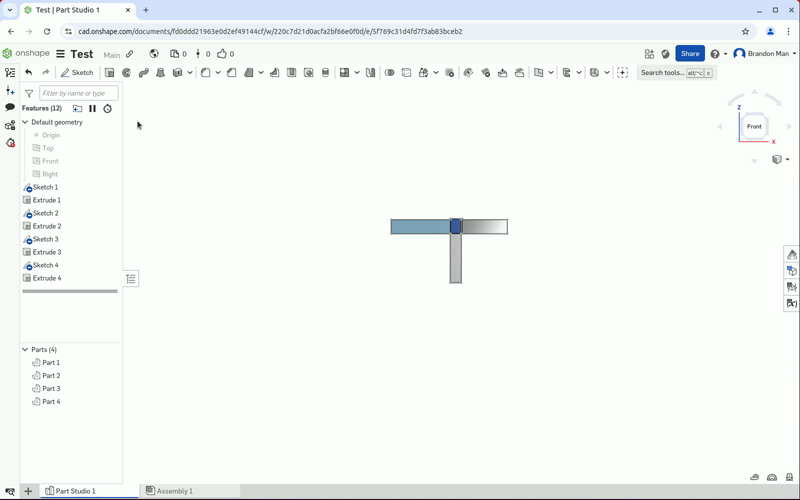
key(shift+h)
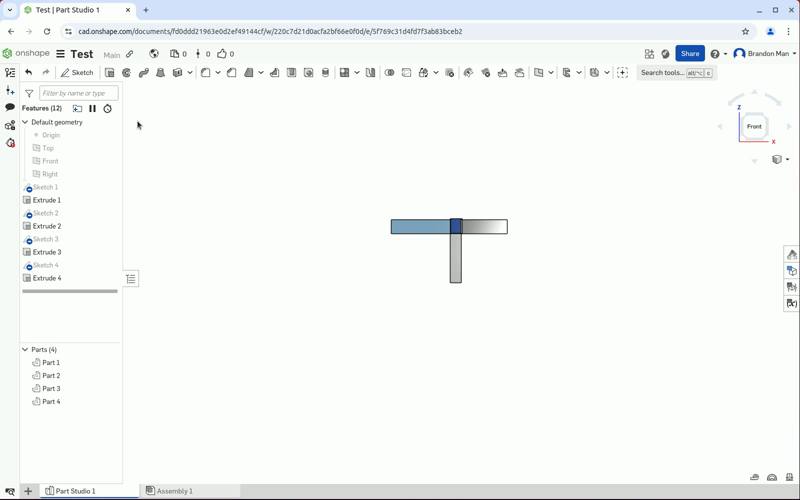
mouse_move(73, 189)
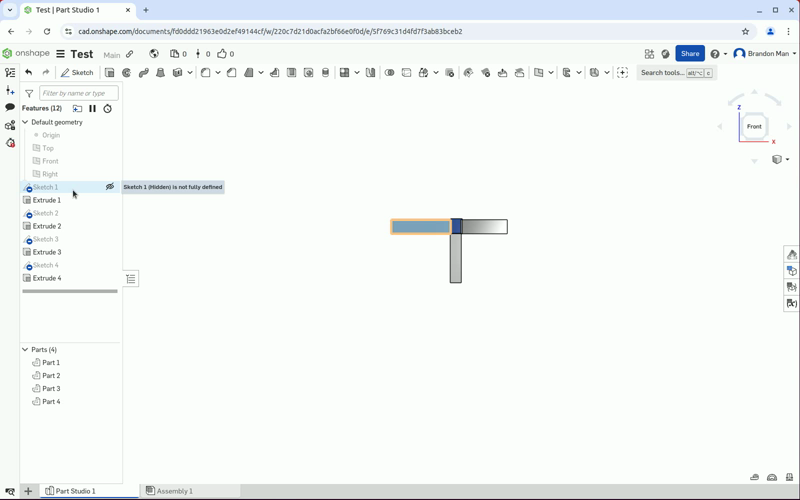
click(73, 189)
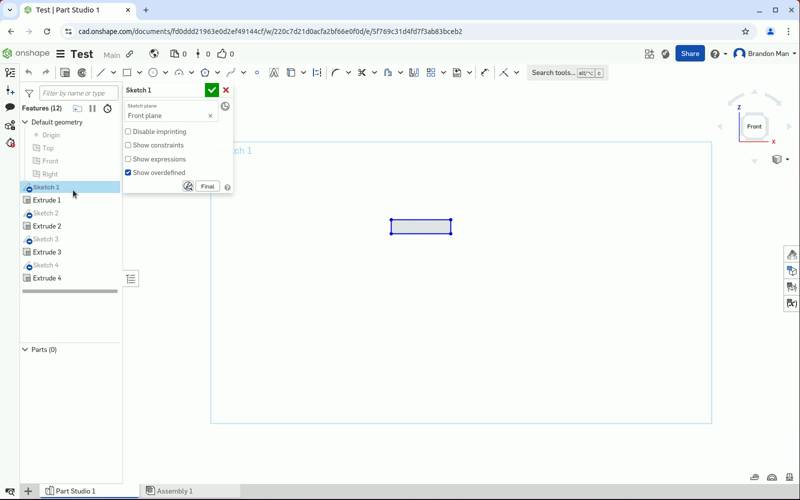
mouse_move(229, 92)
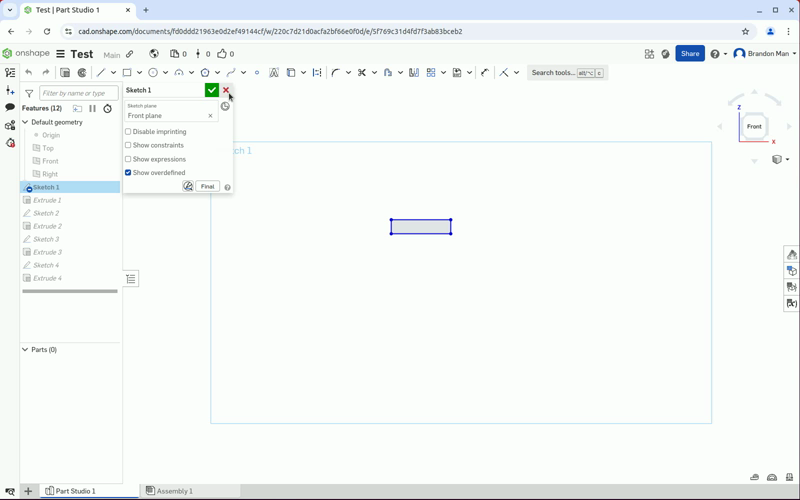
click(229, 92)
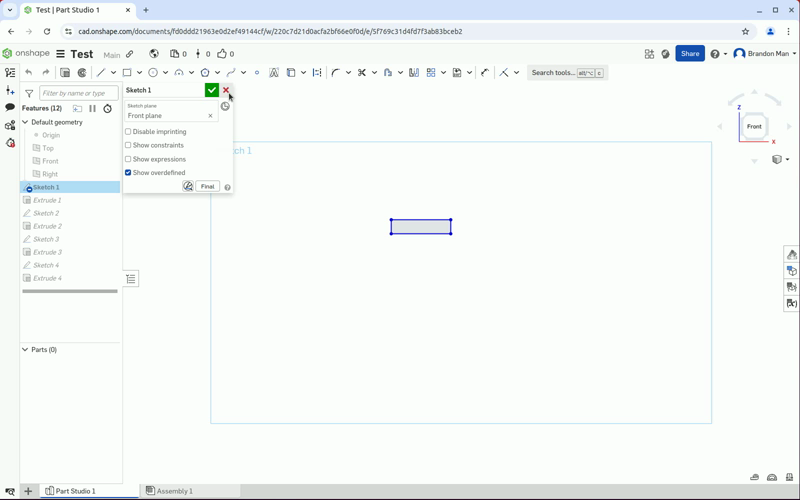
key(shift+s)
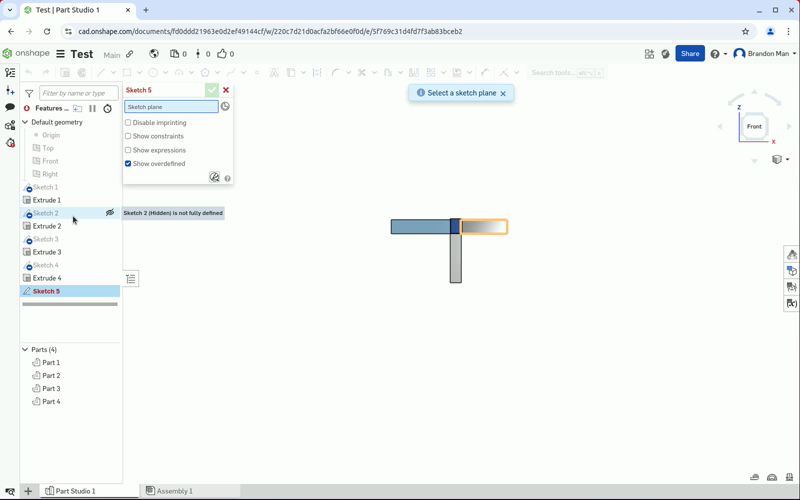
scroll(3)
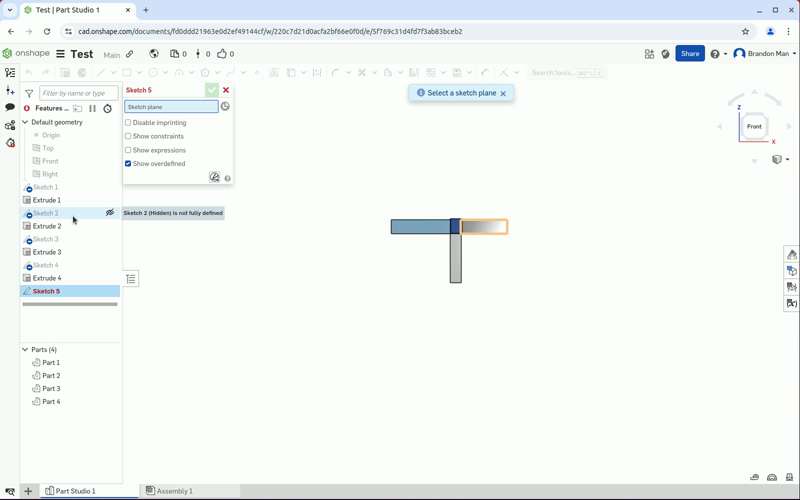
mouse_move(73, 163)
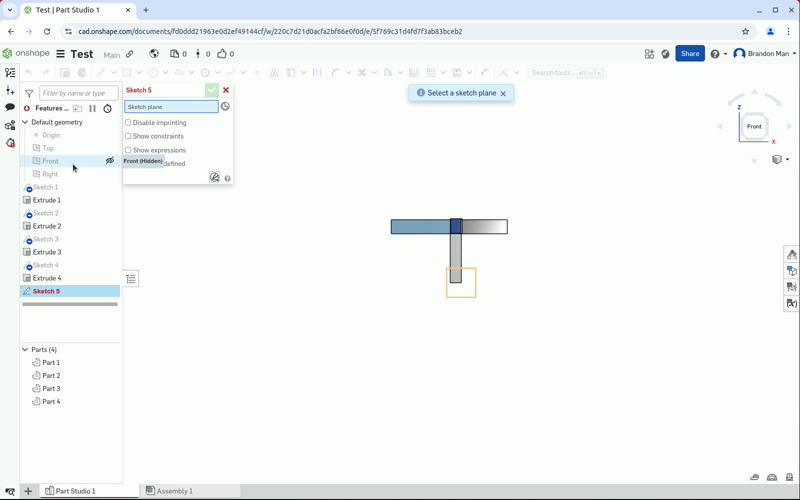
click(73, 163)
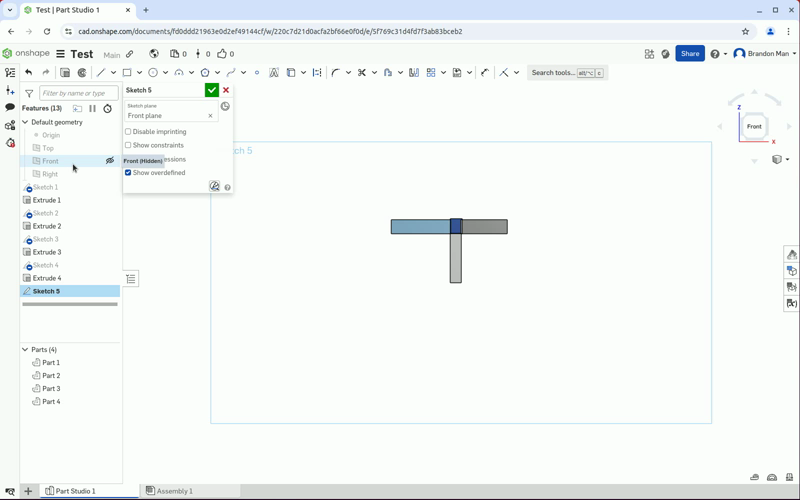
mouse_move(73, 352)
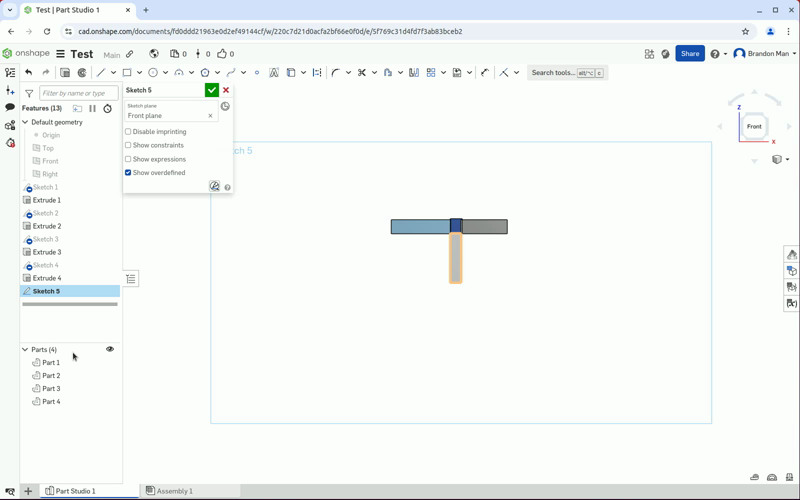
key(y)
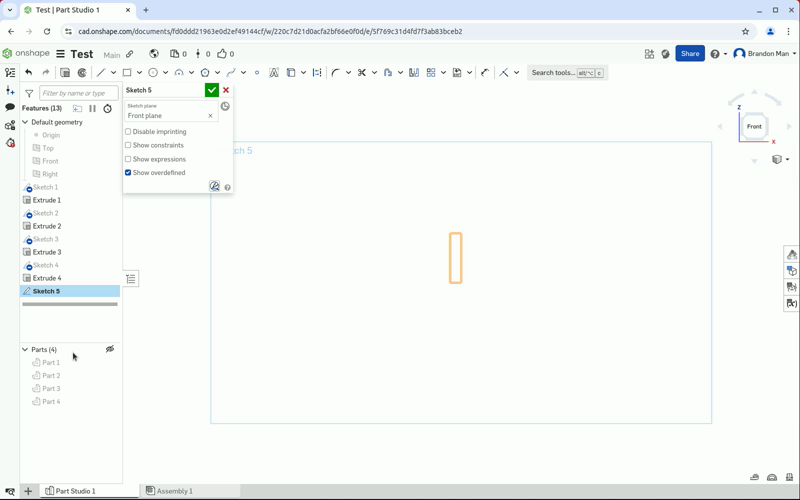
key(l)
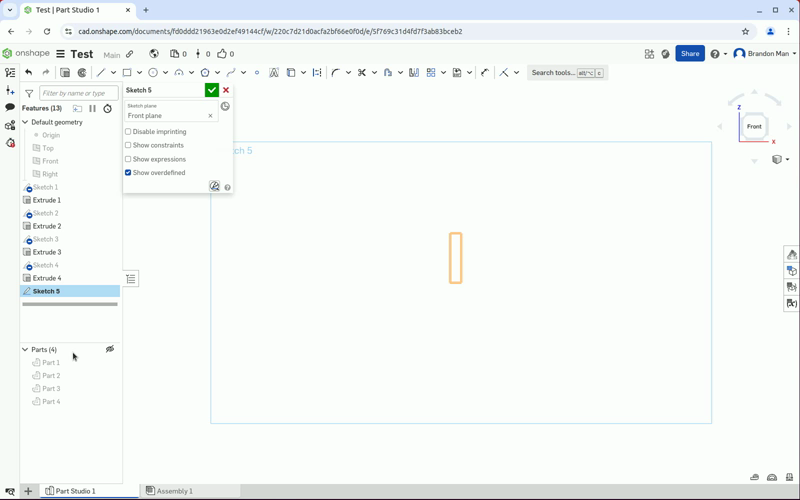
key_down(shift)
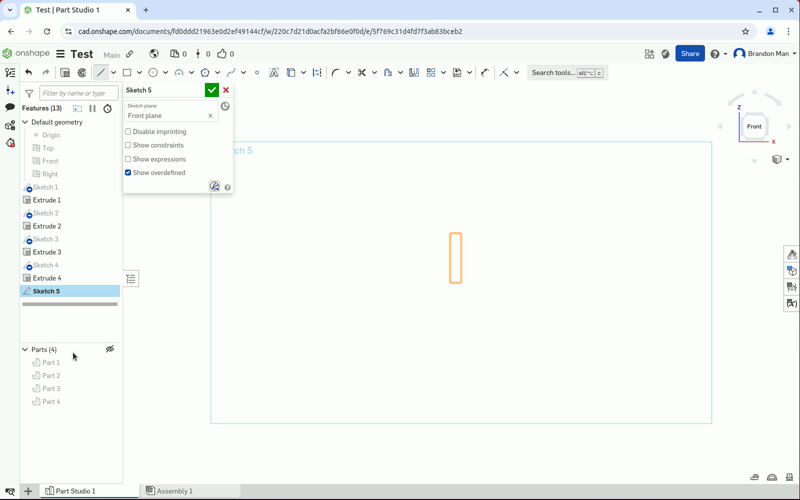
mouse_move(450, 233)
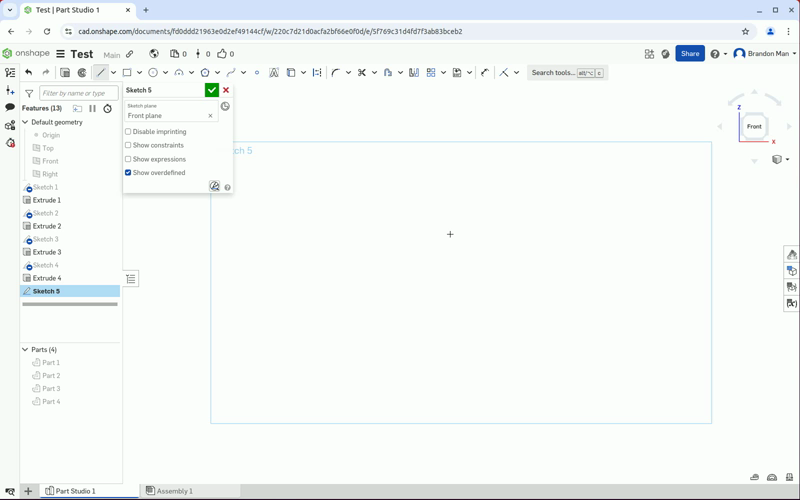
click(450, 233)
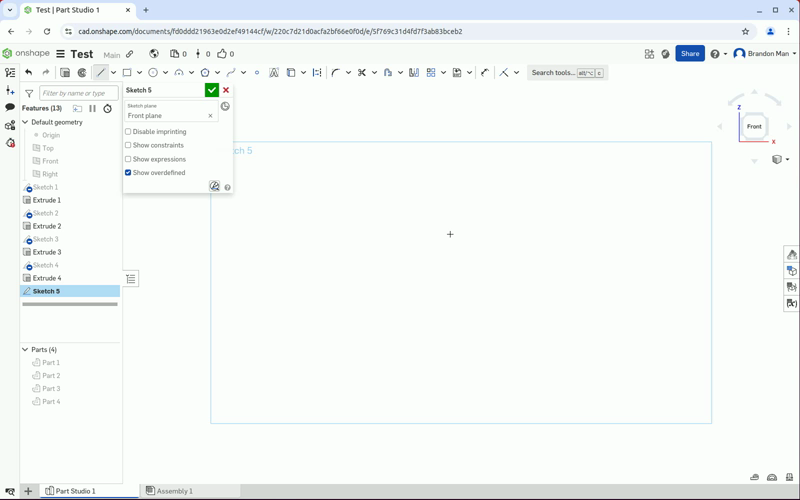
key_up(shift)
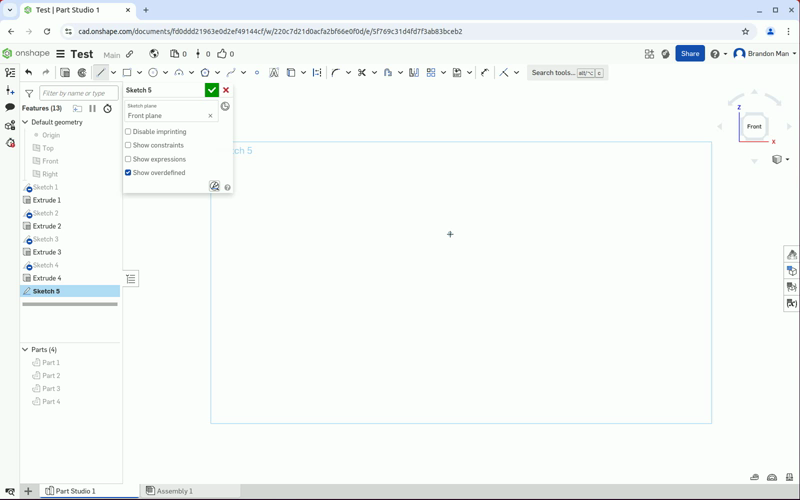
key_down(shift)
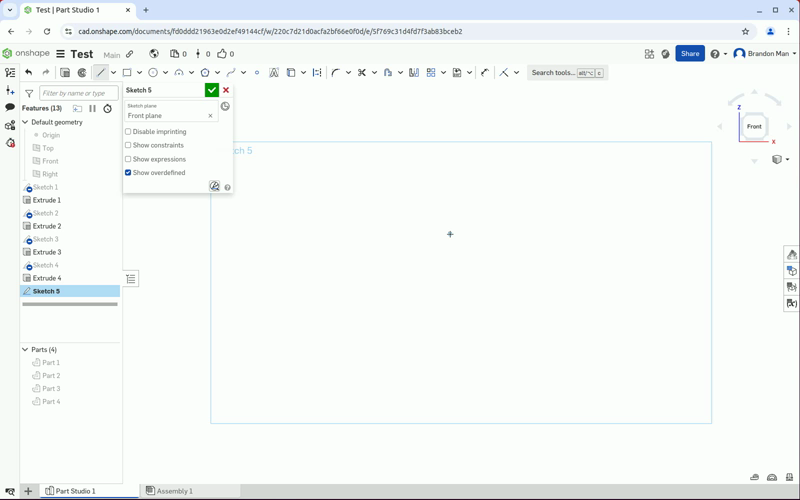
mouse_move(480, 233)
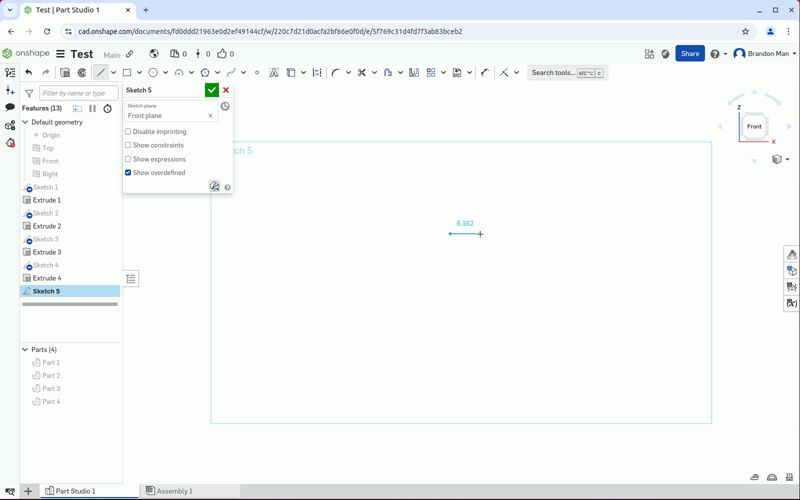
mouse_move(462, 233)
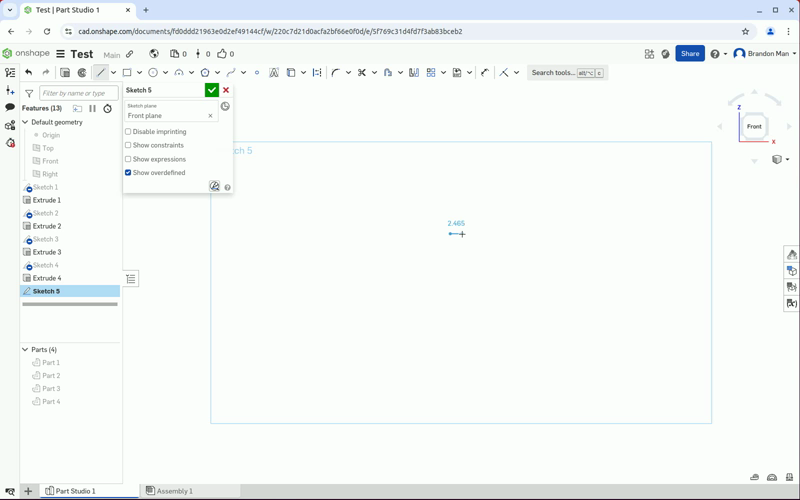
click(462, 233)
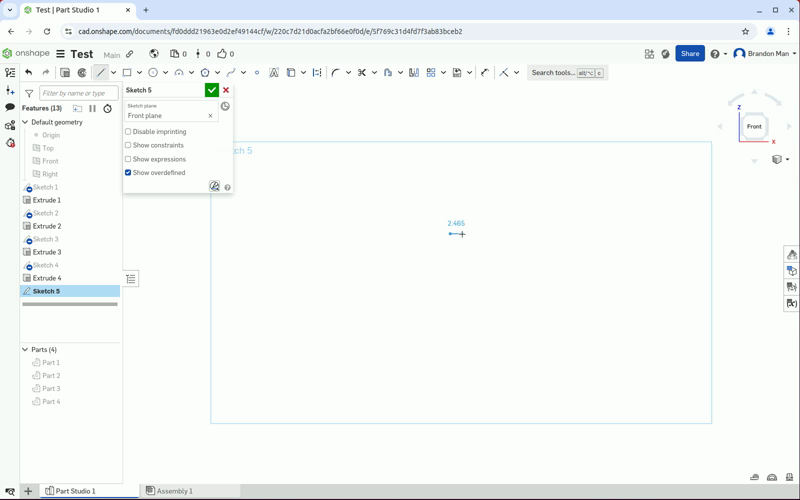
key_up(shift)
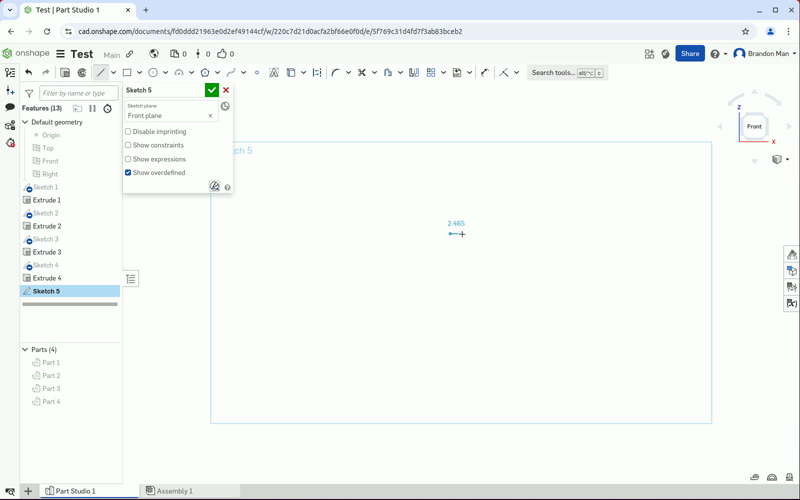
key_down(shift)
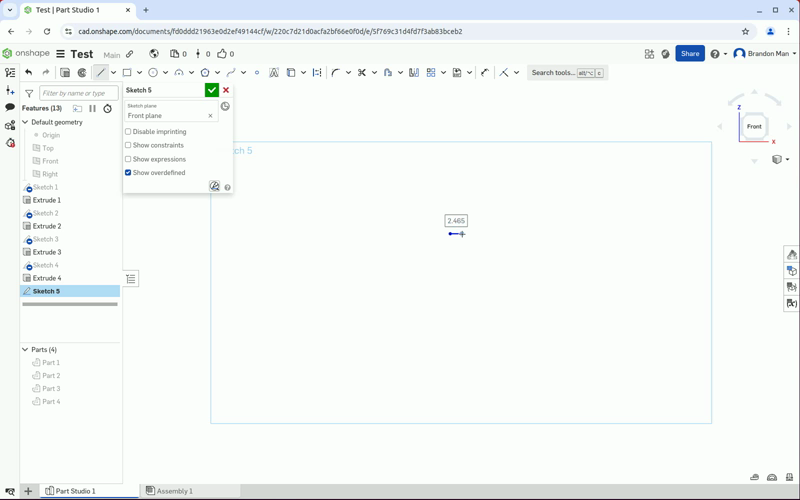
mouse_move(492, 233)
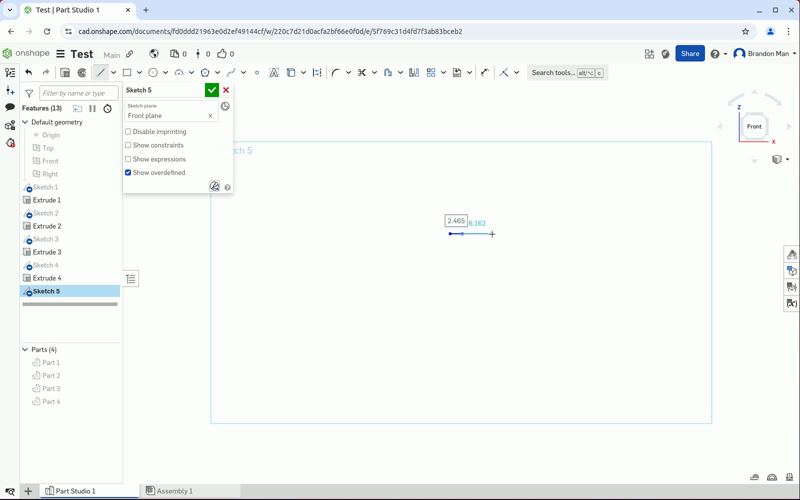
mouse_move(462, 218)
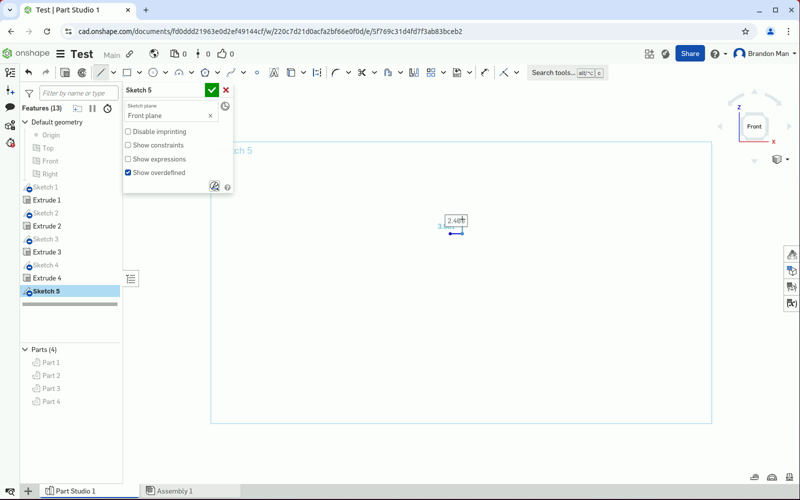
click(462, 218)
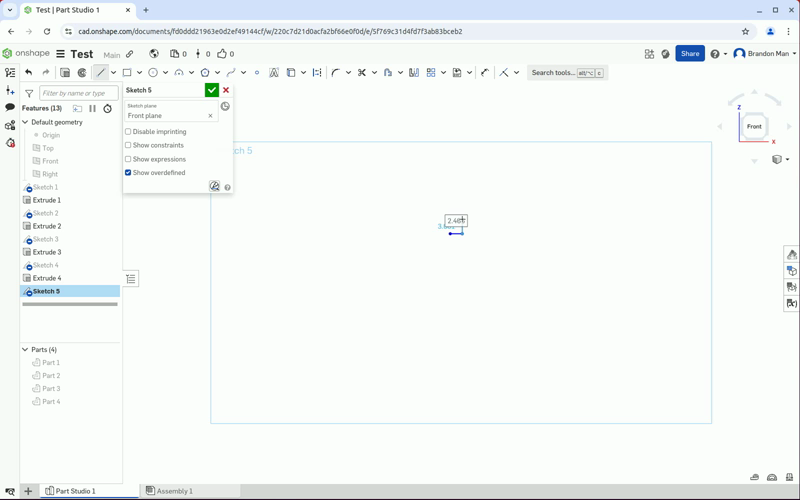
key_up(shift)
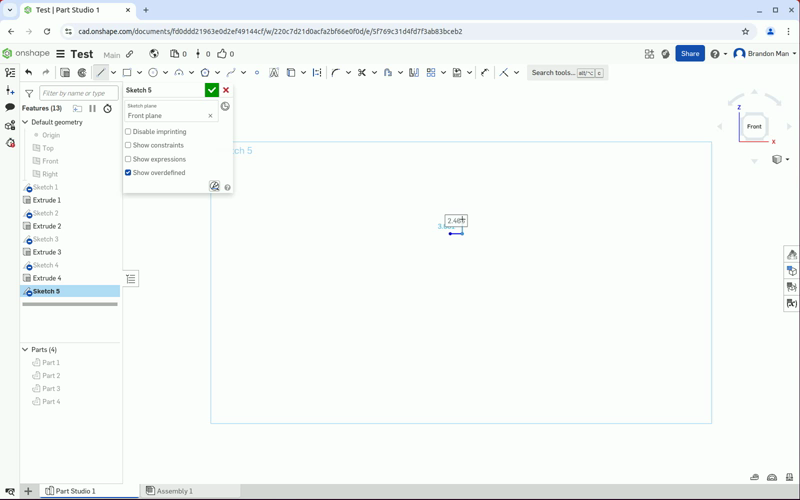
key_down(shift)
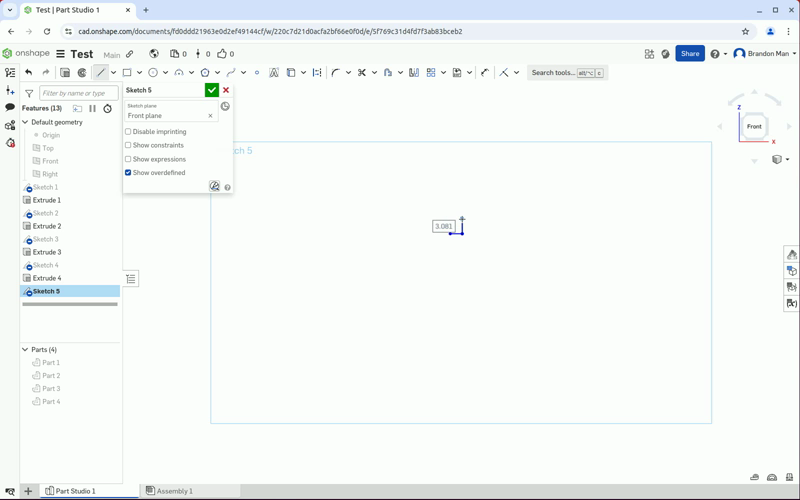
mouse_move(492, 218)
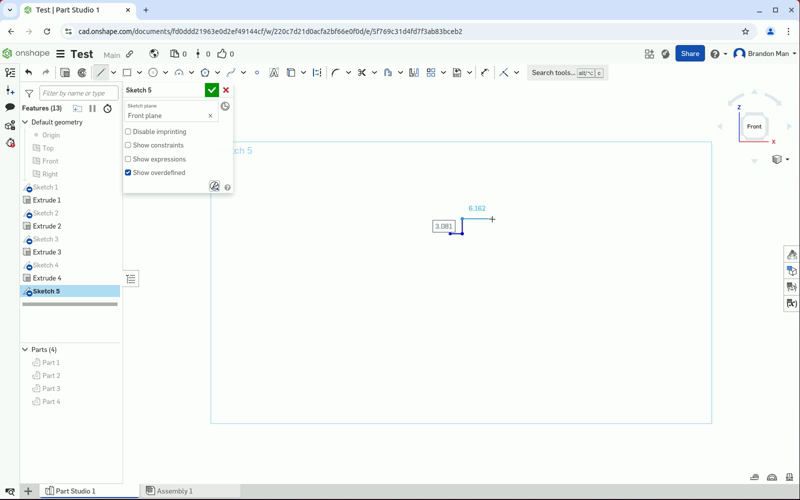
mouse_move(450, 218)
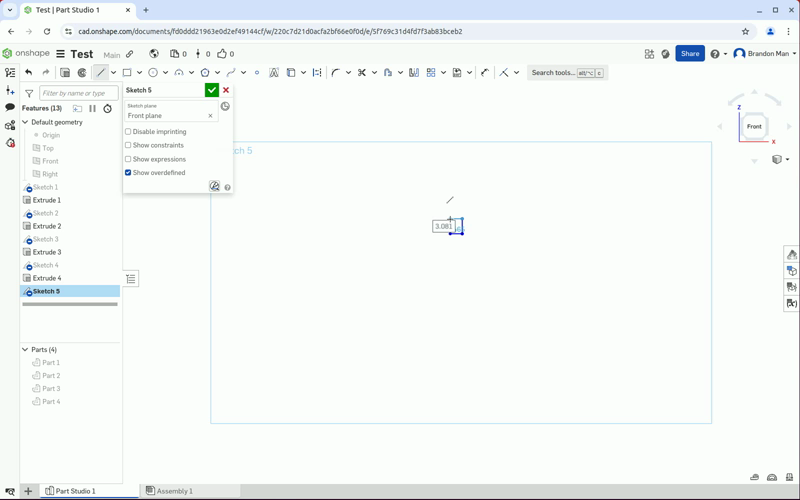
click(450, 218)
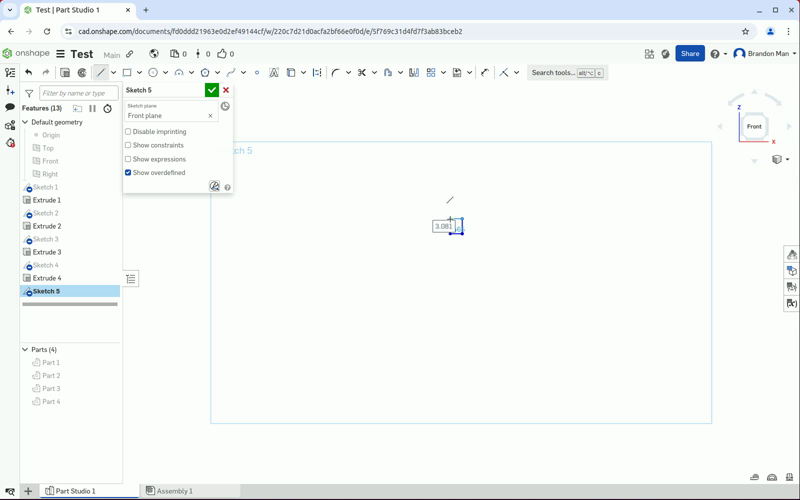
key_up(shift)
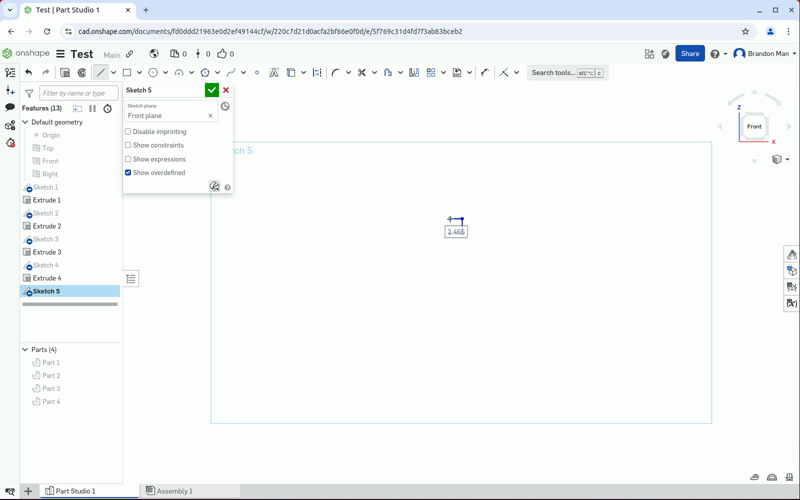
mouse_move(480, 218)
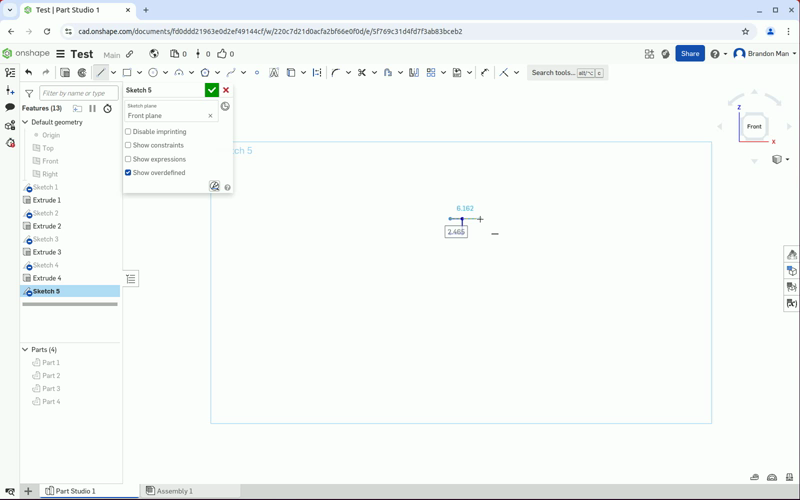
key_down(shift)
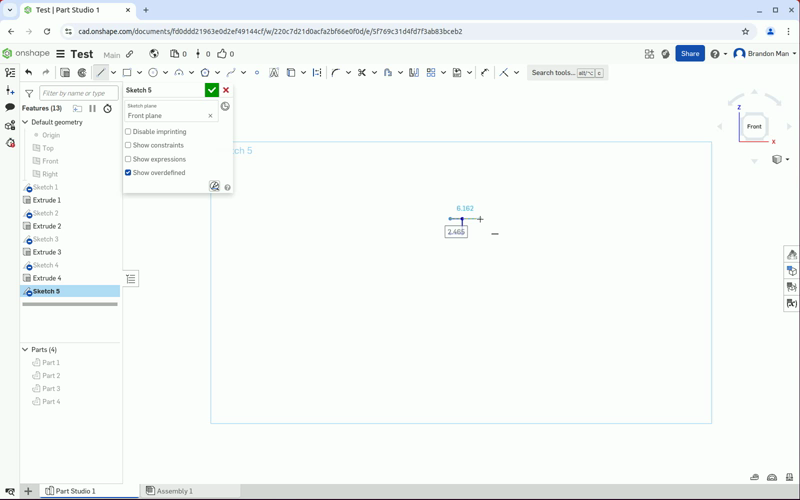
mouse_move(450, 233)
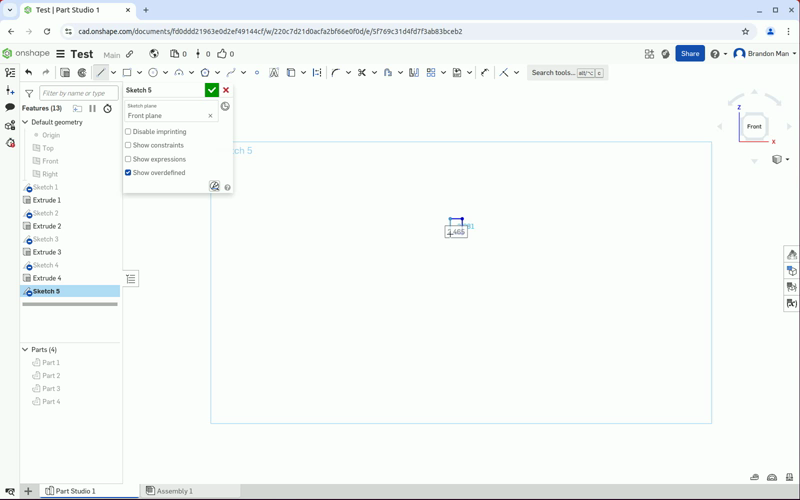
key_up(shift)
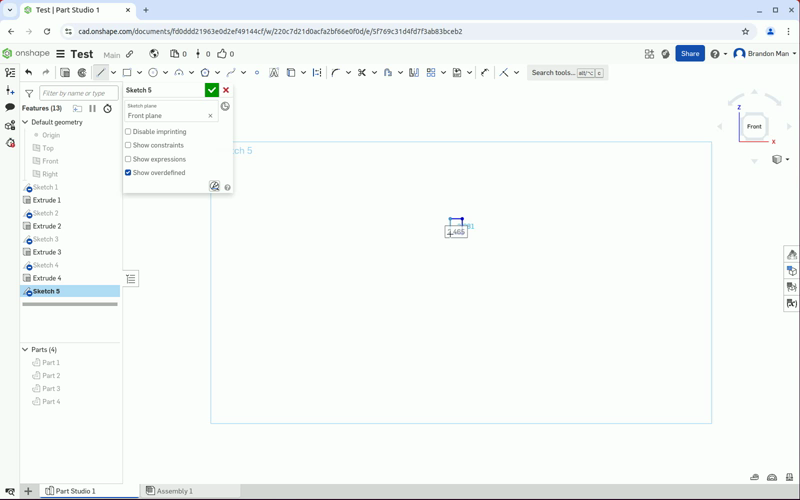
click(450, 233)
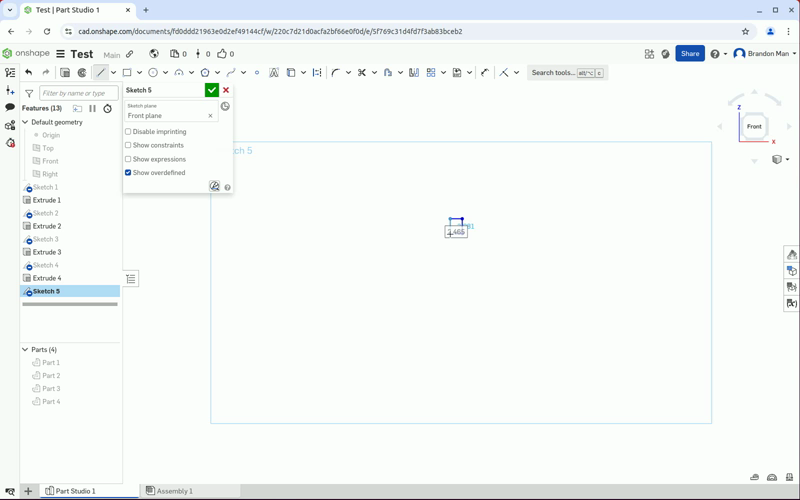
key(esc)
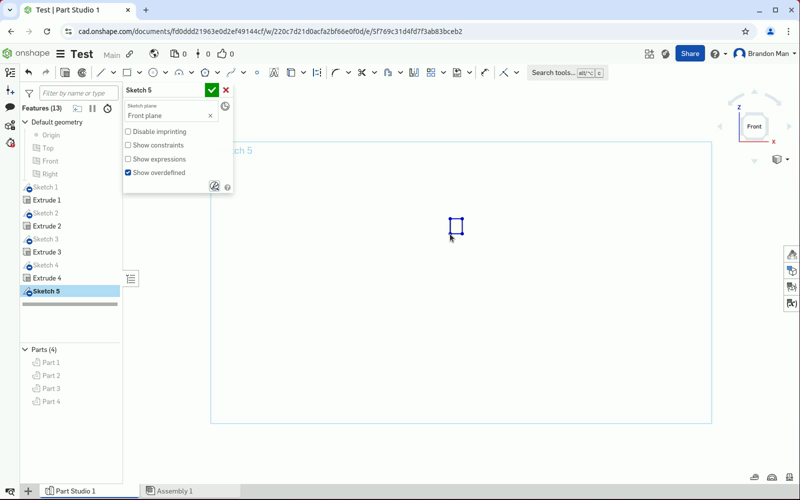
mouse_move(451, 218)
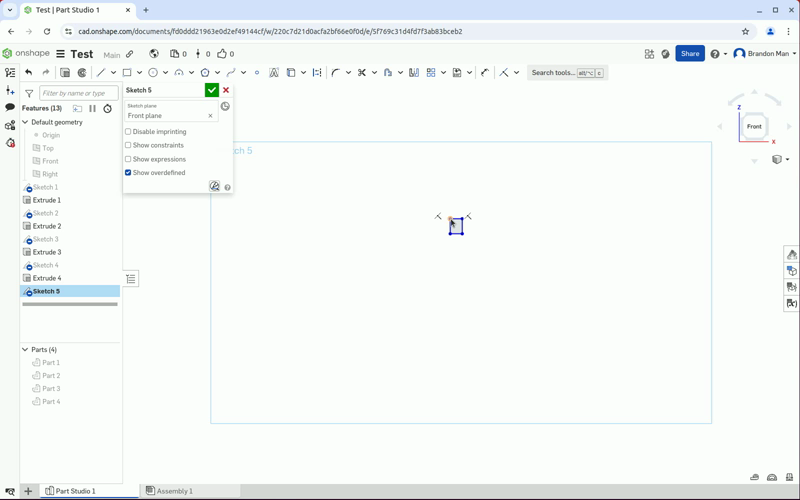
scroll(6)
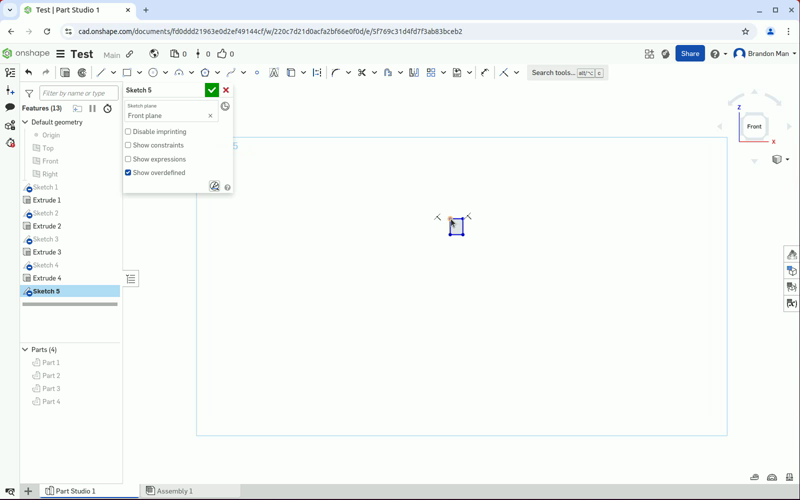
scroll(6)
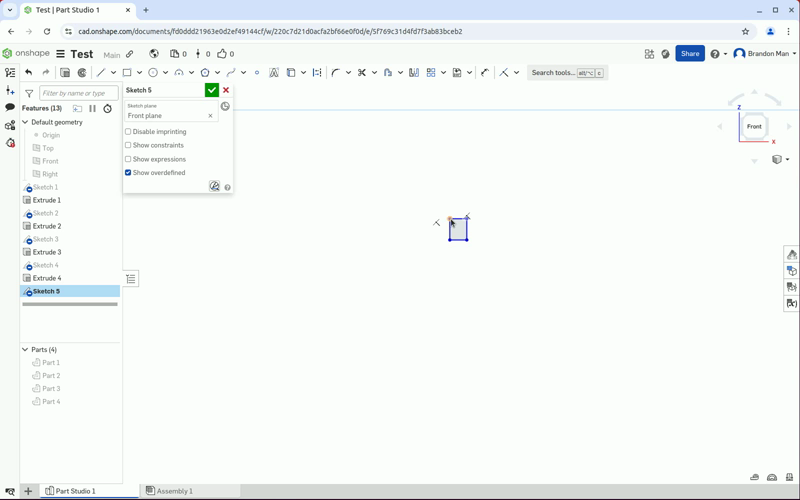
scroll(6)
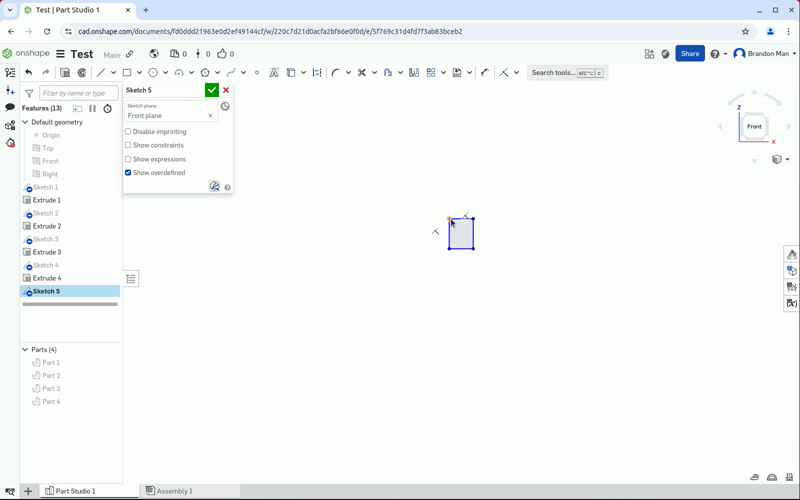
scroll(6)
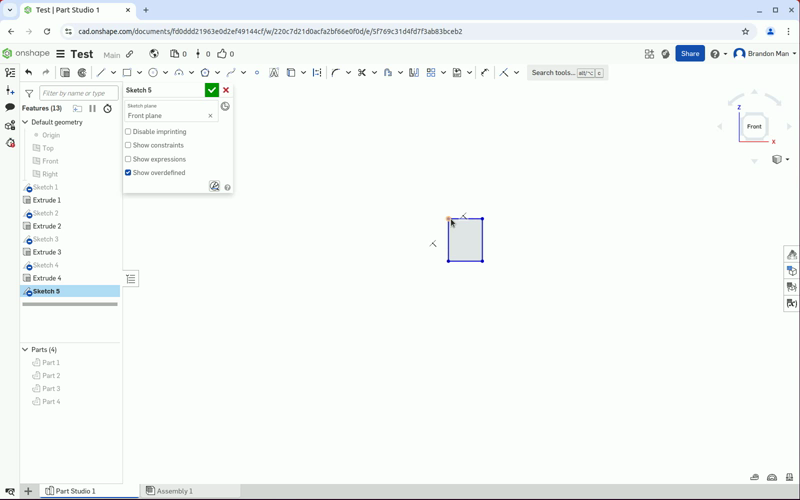
scroll(6)
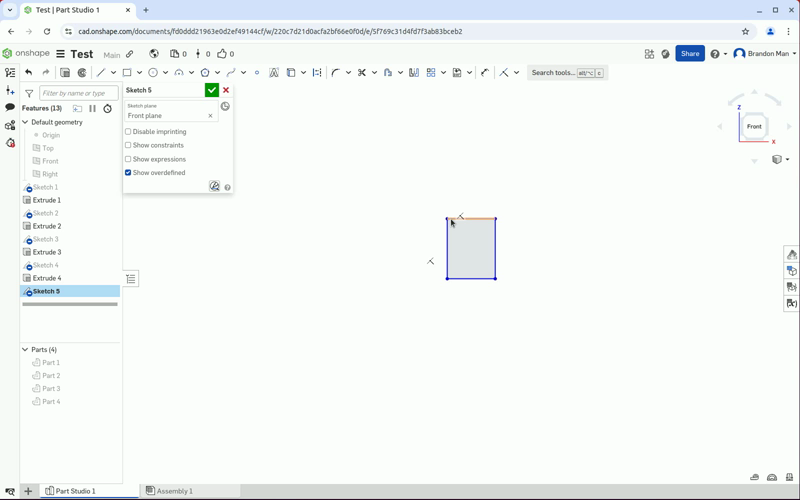
scroll(6)
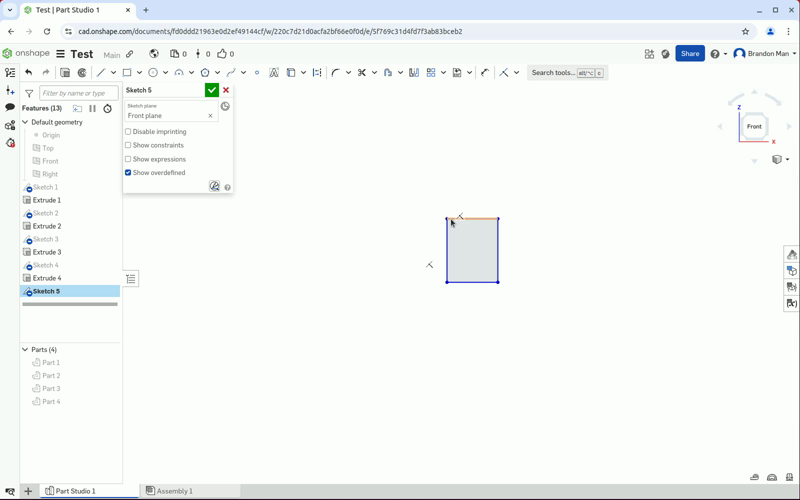
scroll(6)
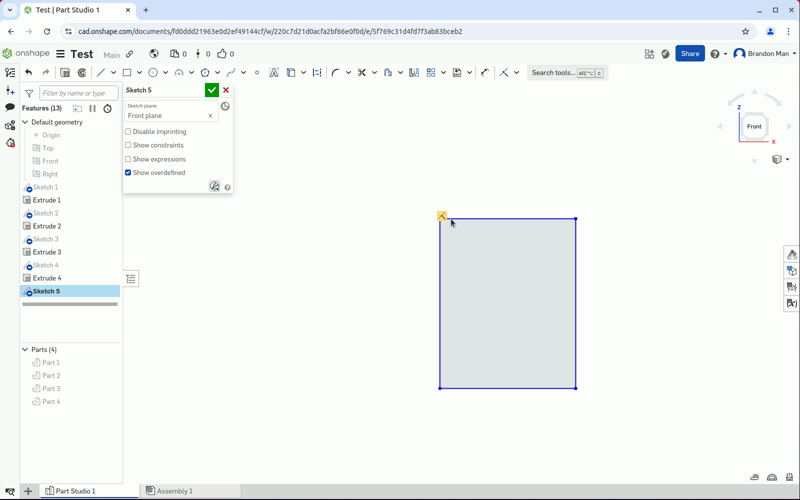
click(451, 218)
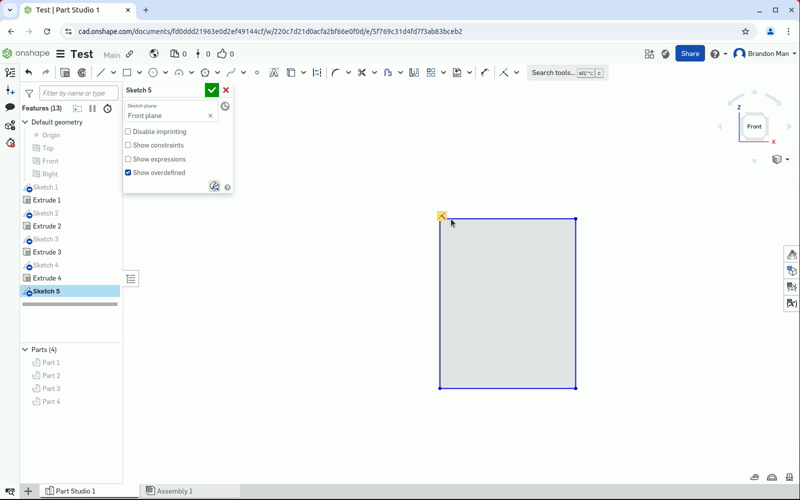
scroll(-6)
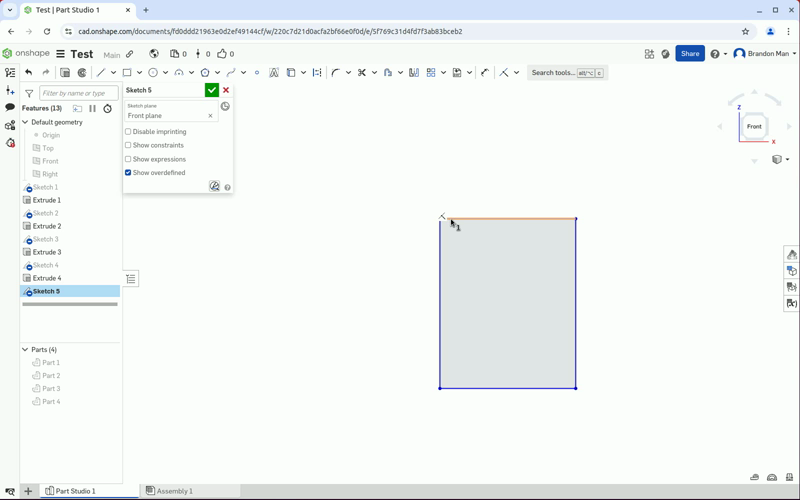
scroll(-6)
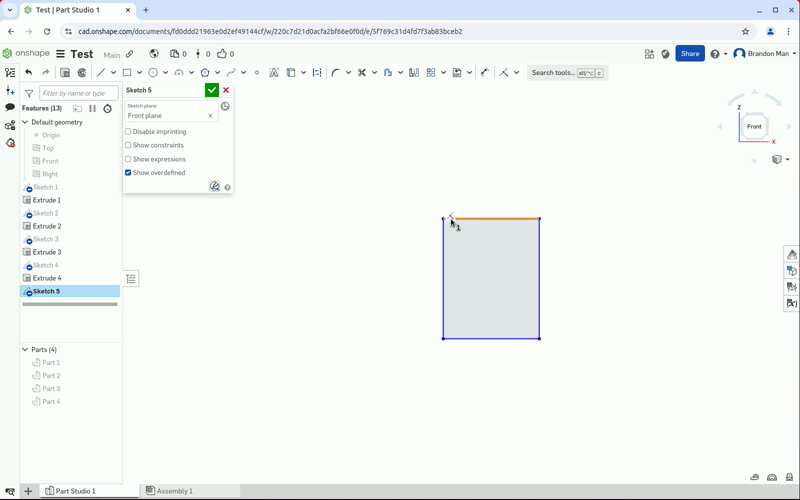
scroll(-6)
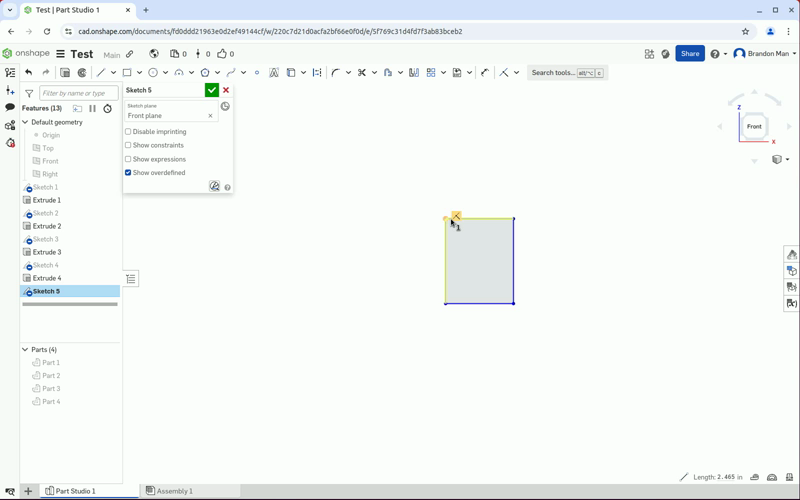
scroll(-6)
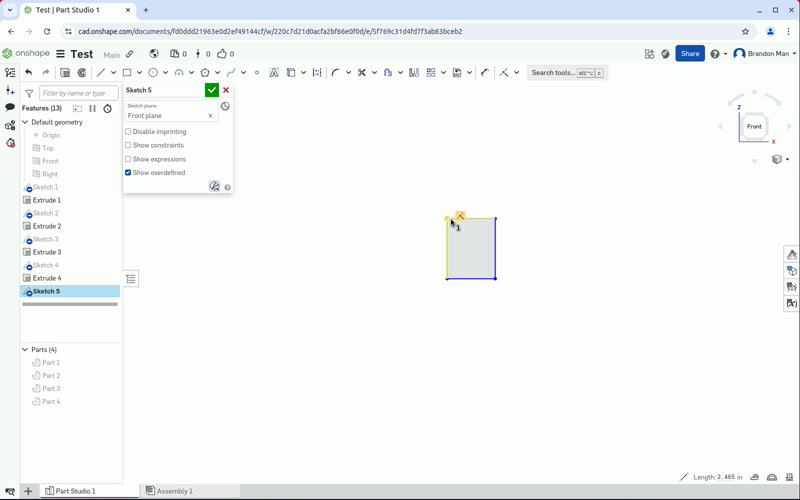
scroll(-6)
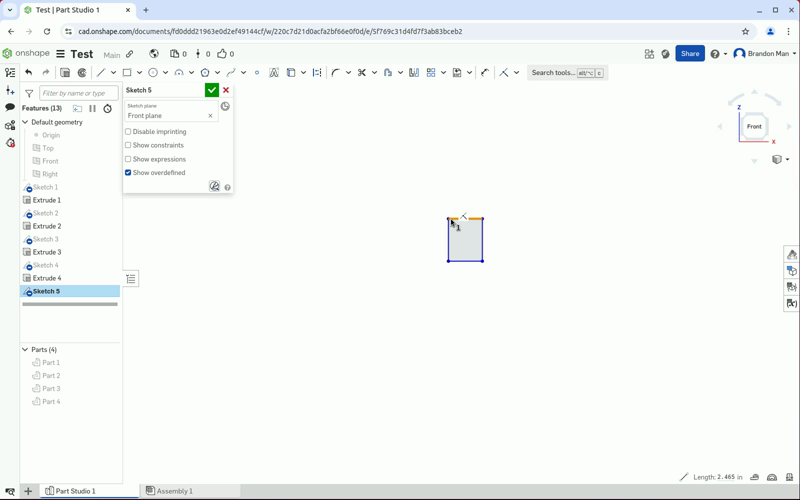
scroll(-6)
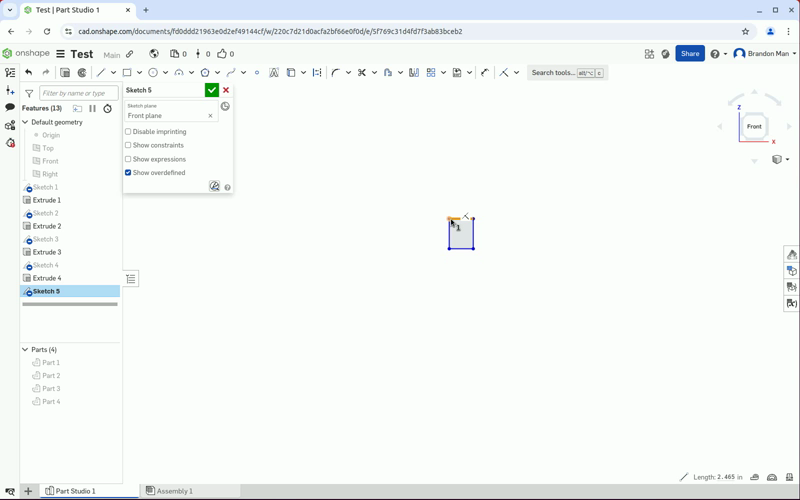
scroll(-6)
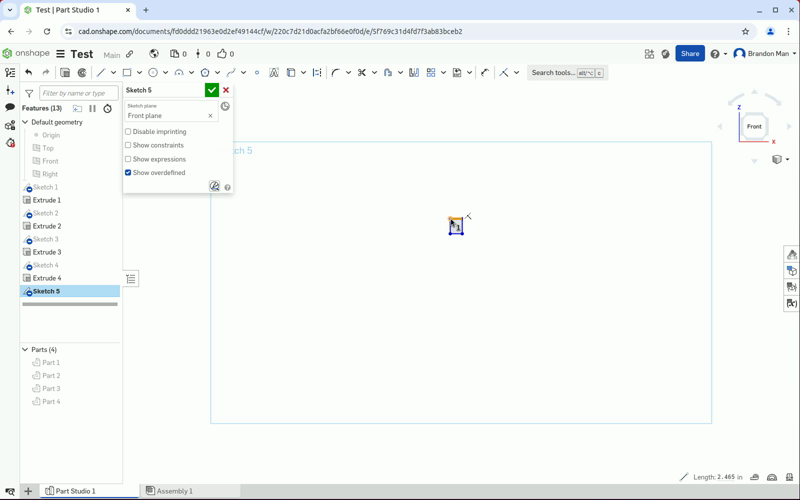
mouse_move(73, 352)
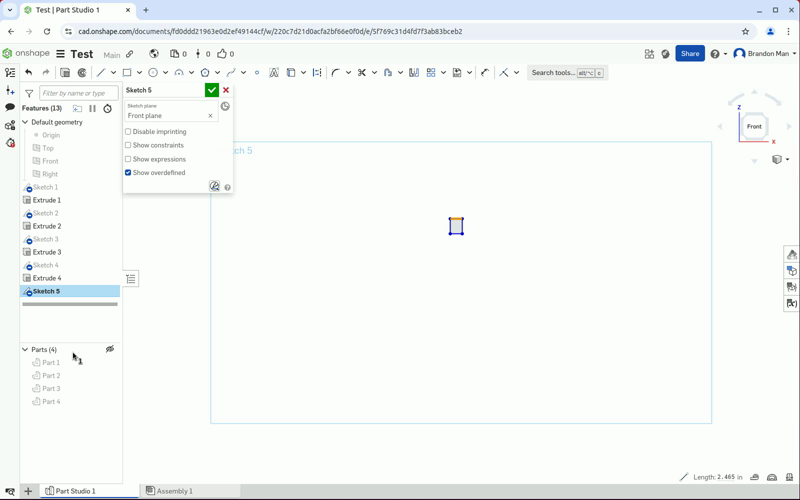
key(shift+y)
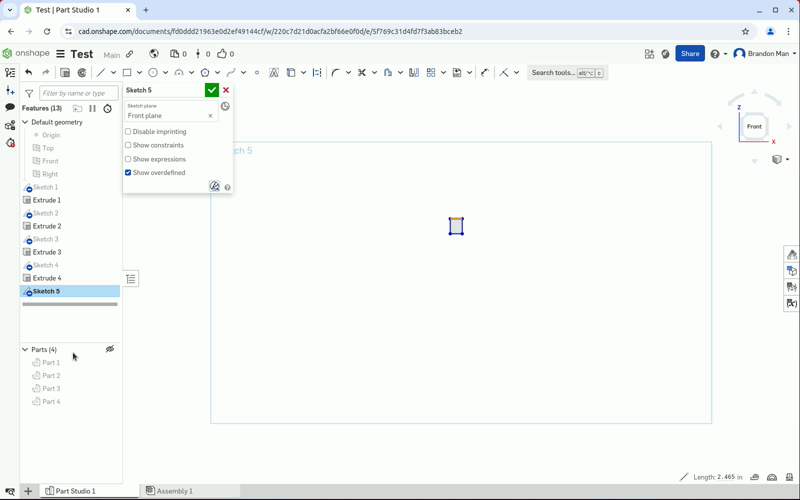
key(shift+e)
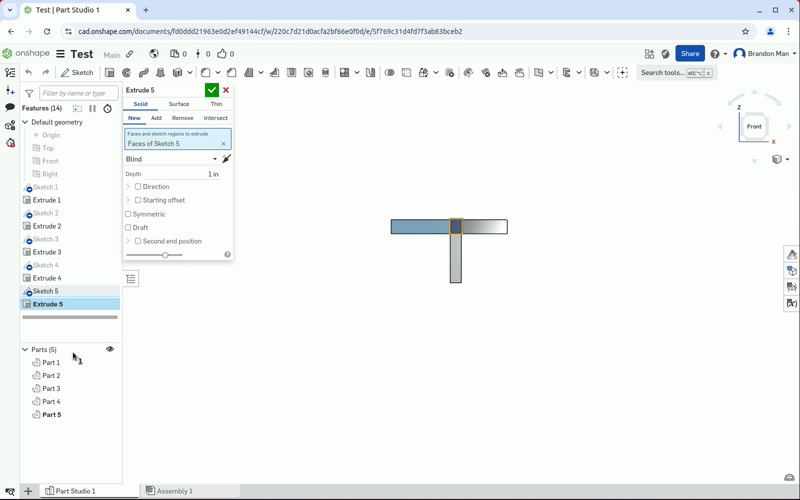
mouse_move(143, 106)
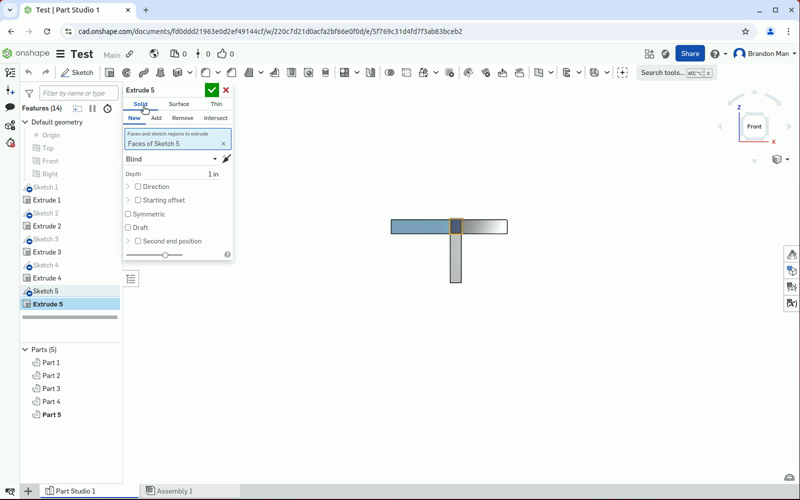
click(143, 106)
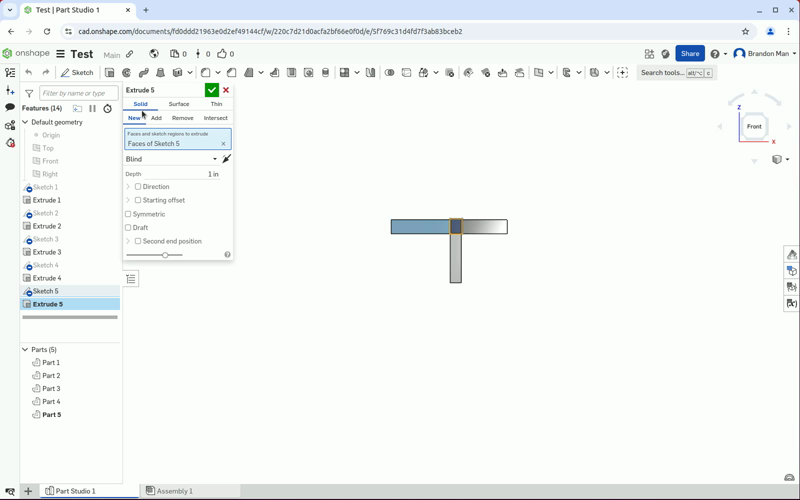
mouse_move(137, 120)
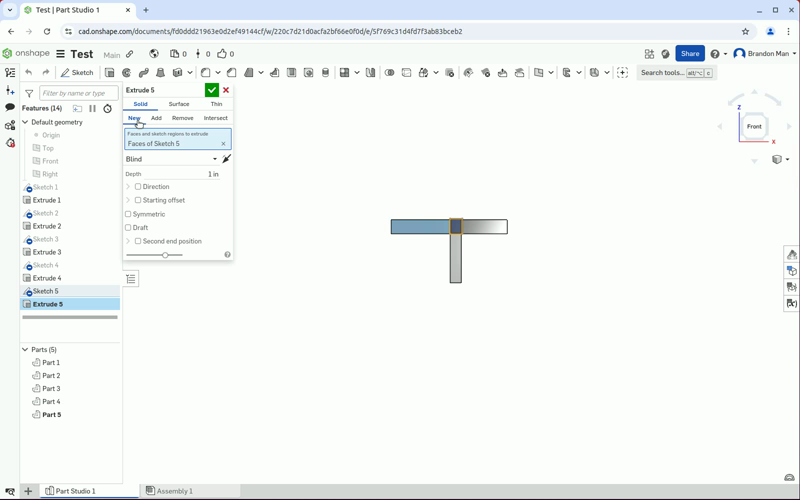
click(137, 120)
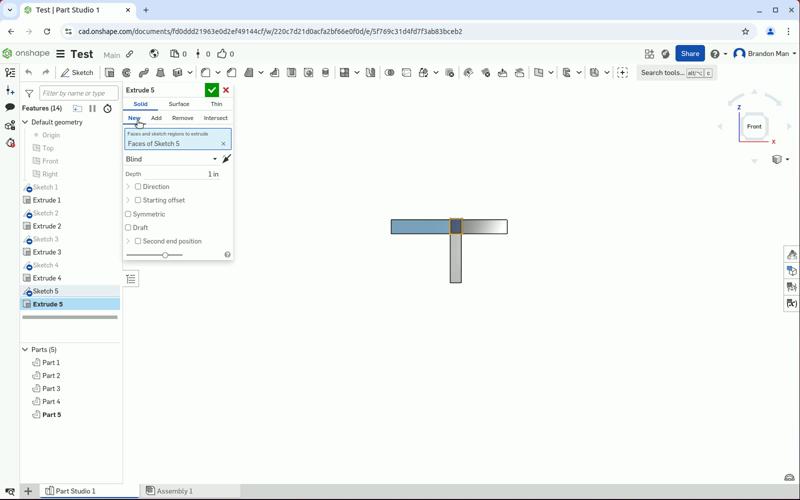
key(tab, 4)
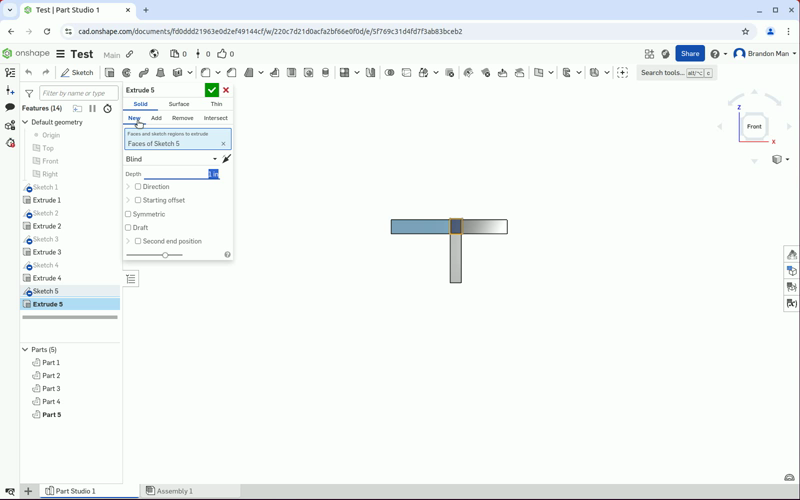
text(6.499)
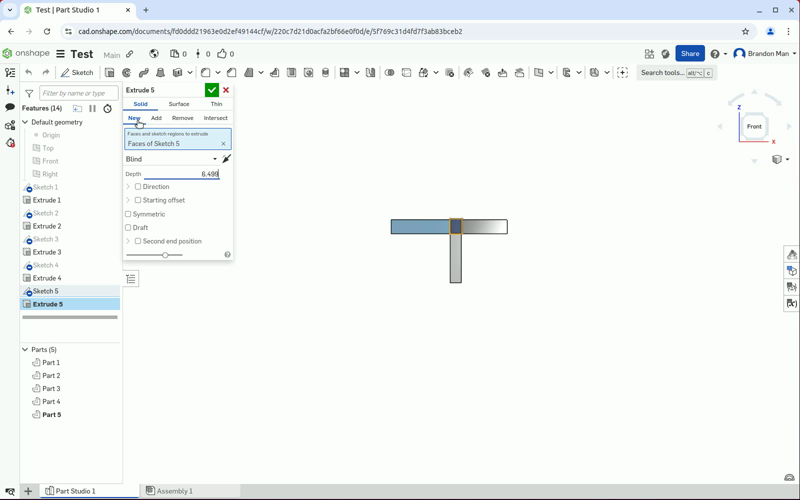
key(enter)
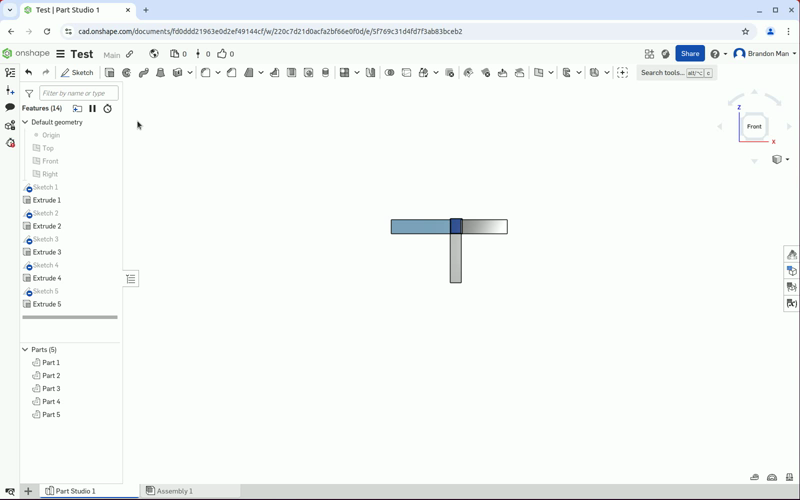
key(shift+h)
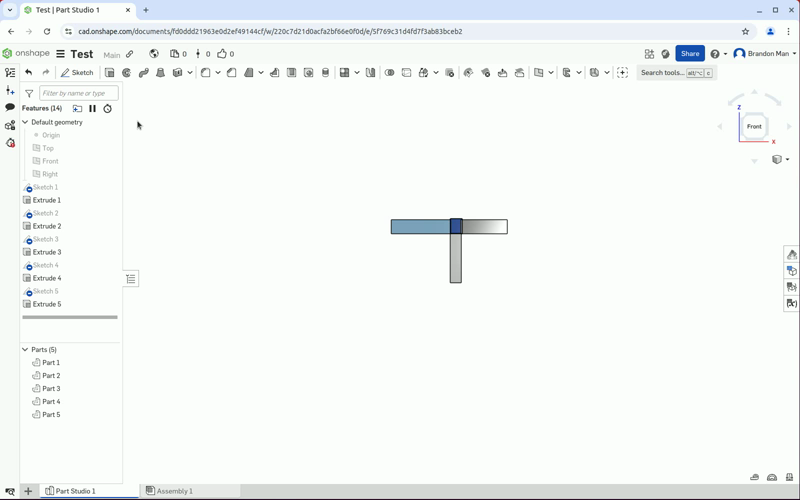
key(shift+h)
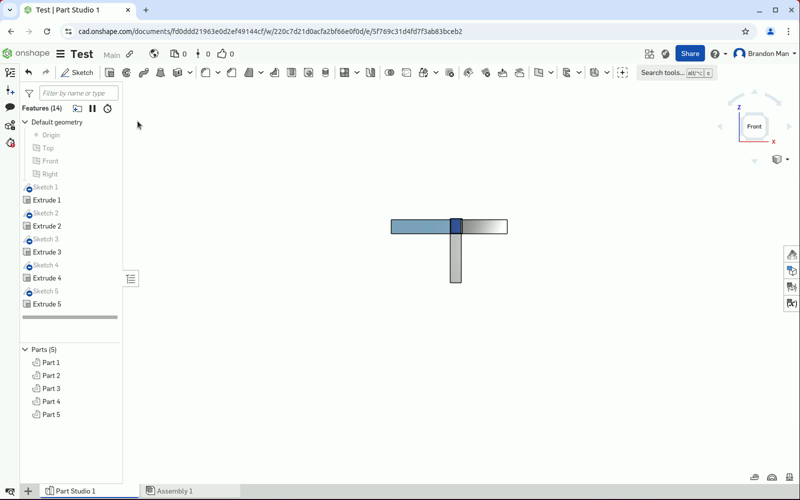
mouse_move(73, 189)
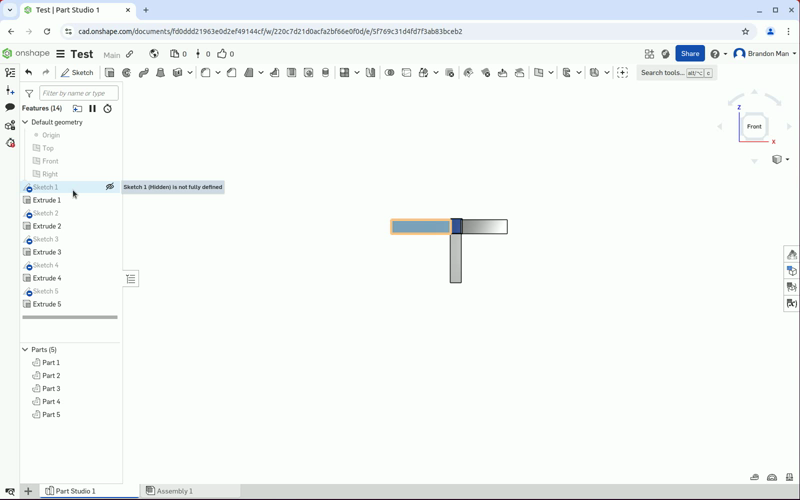
click(73, 189)
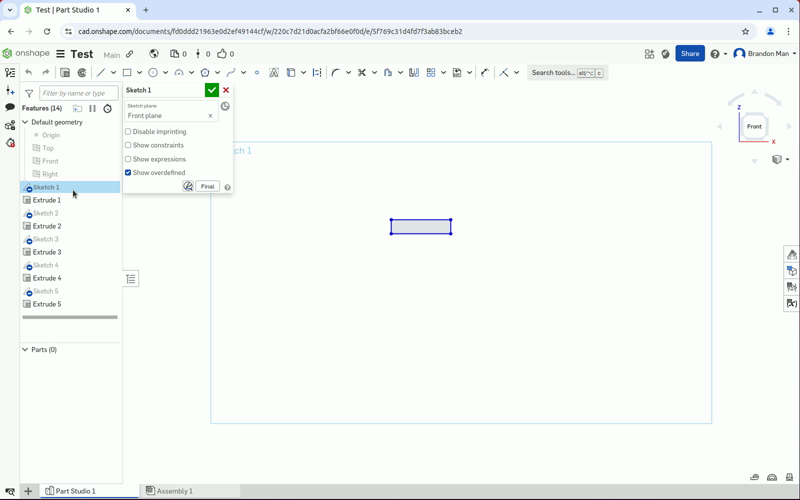
mouse_move(229, 92)
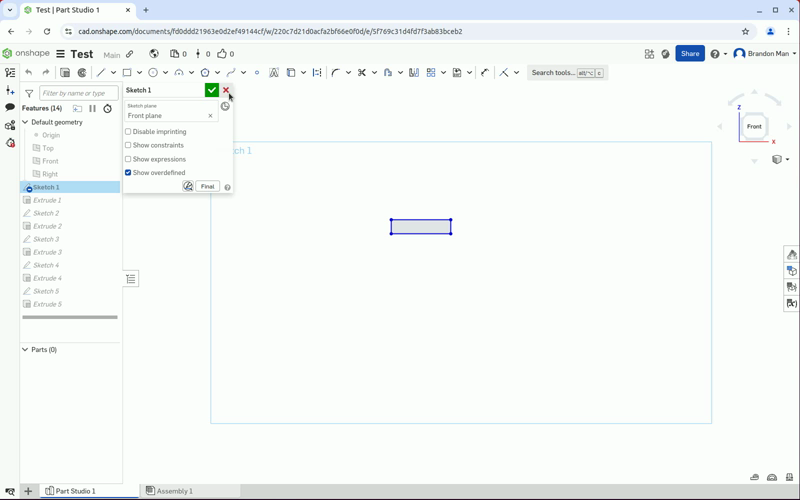
click(229, 92)
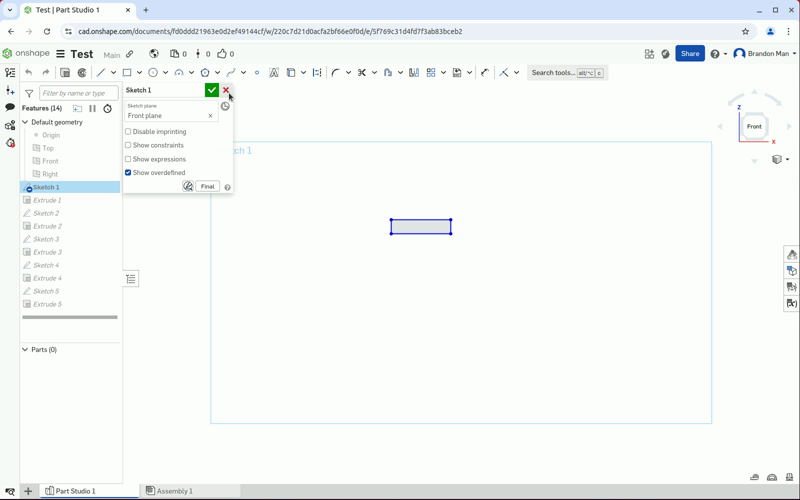
key(shift+s)
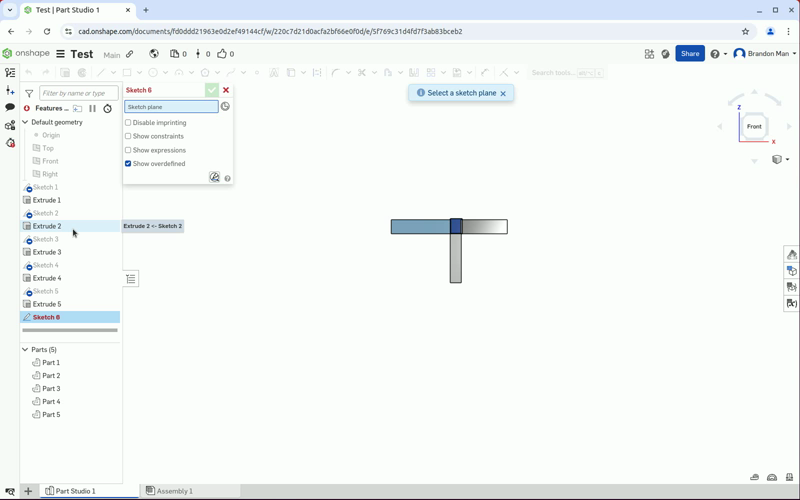
scroll(3)
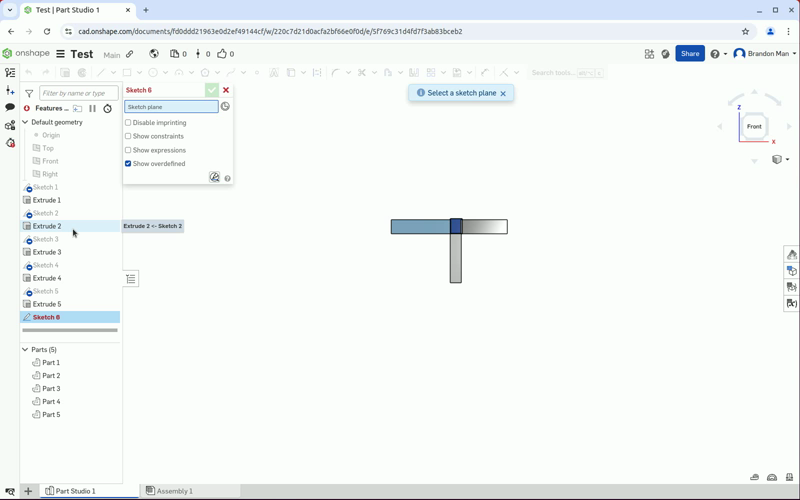
mouse_move(73, 163)
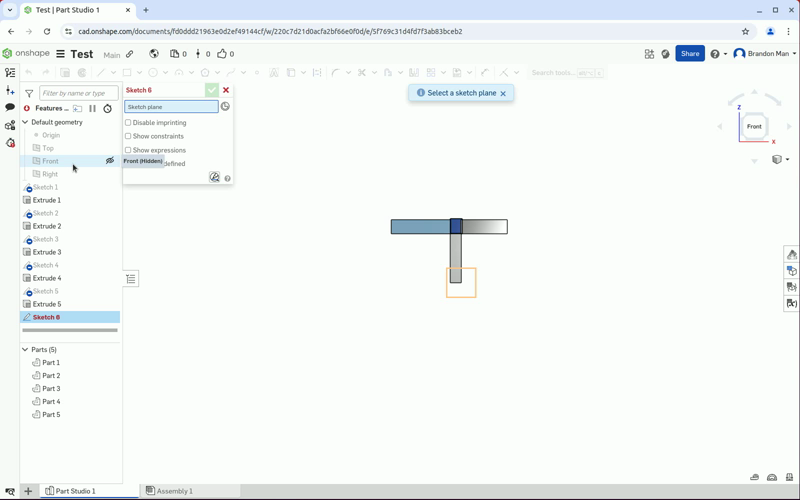
click(73, 163)
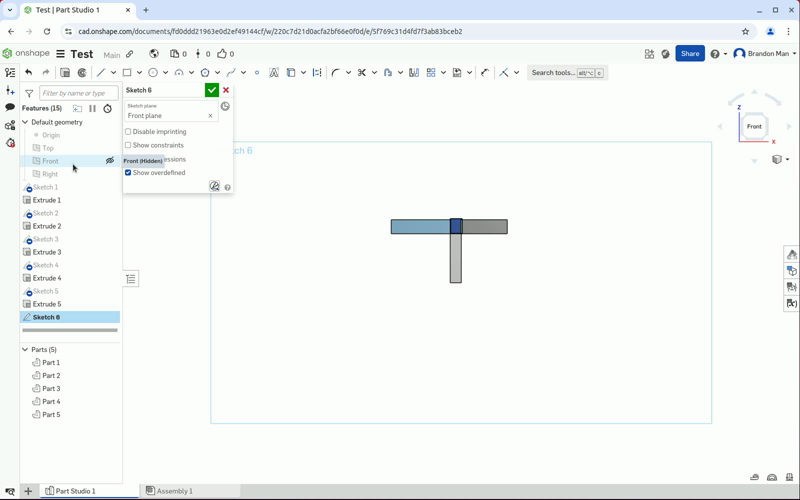
mouse_move(73, 352)
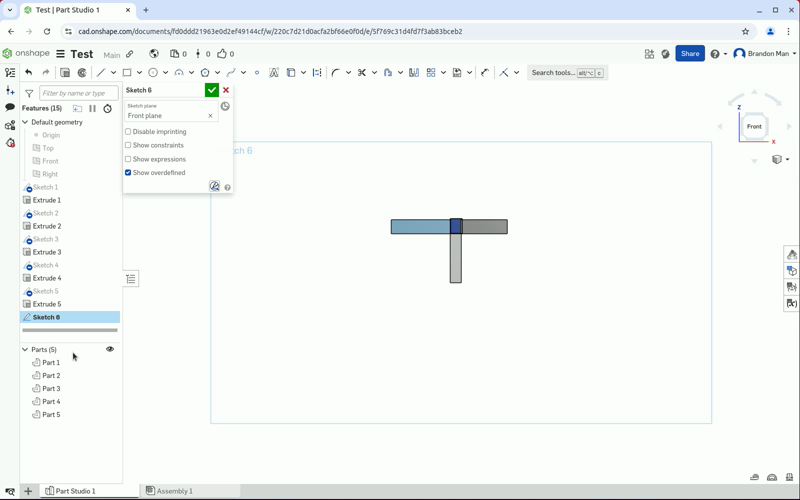
key(y)
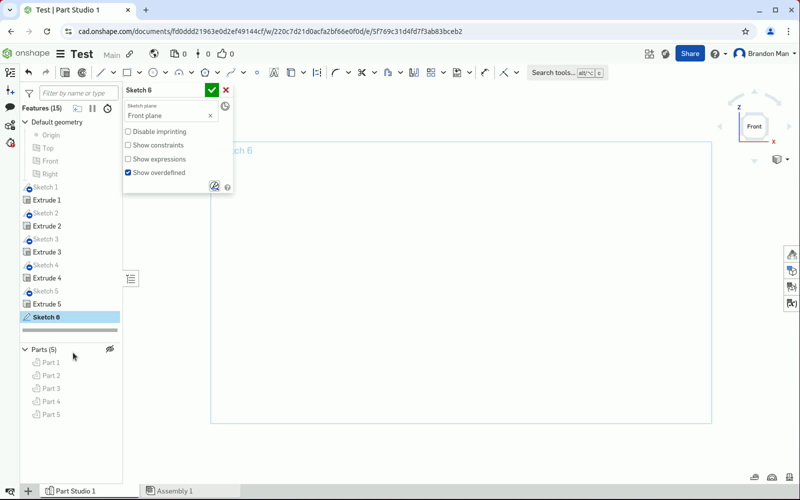
key(l)
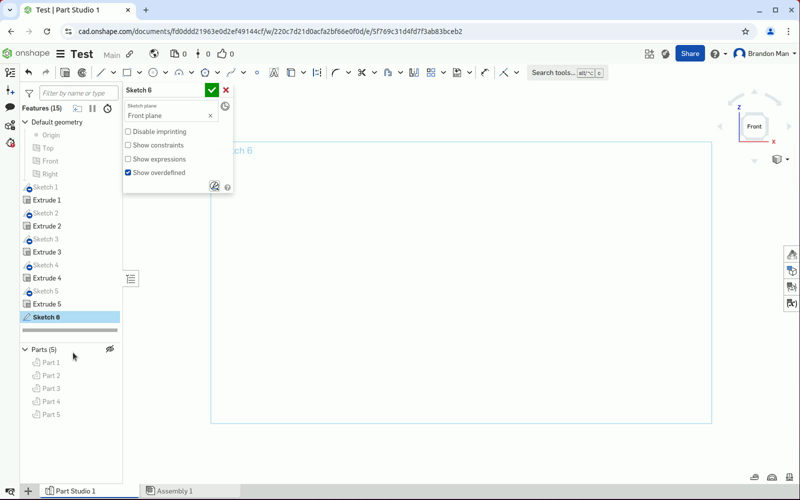
key_down(shift)
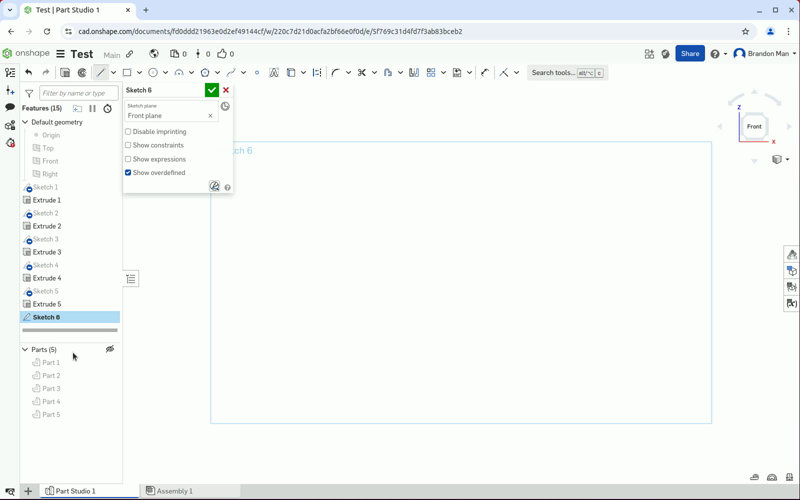
mouse_move(450, 219)
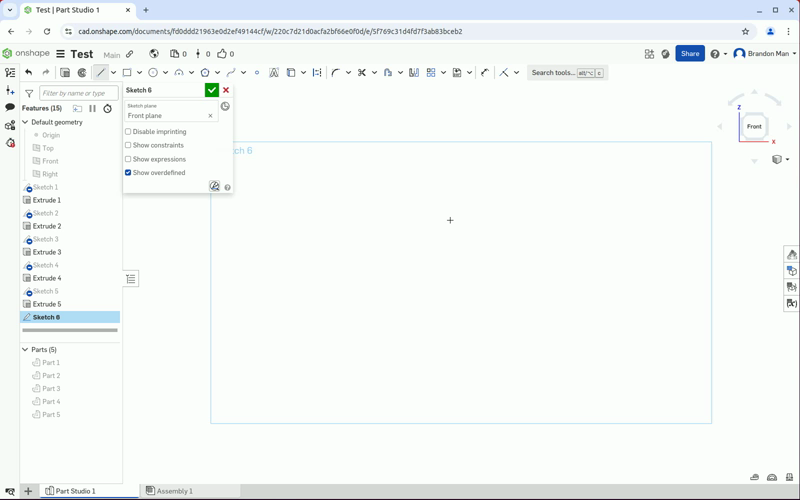
click(450, 219)
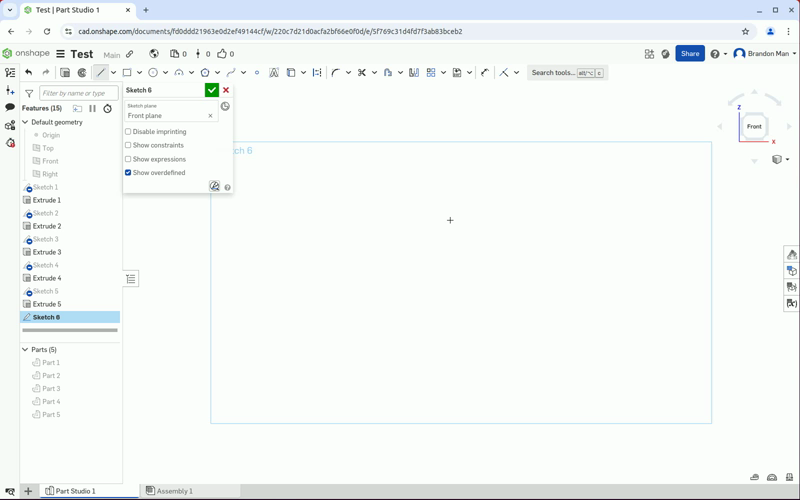
key_up(shift)
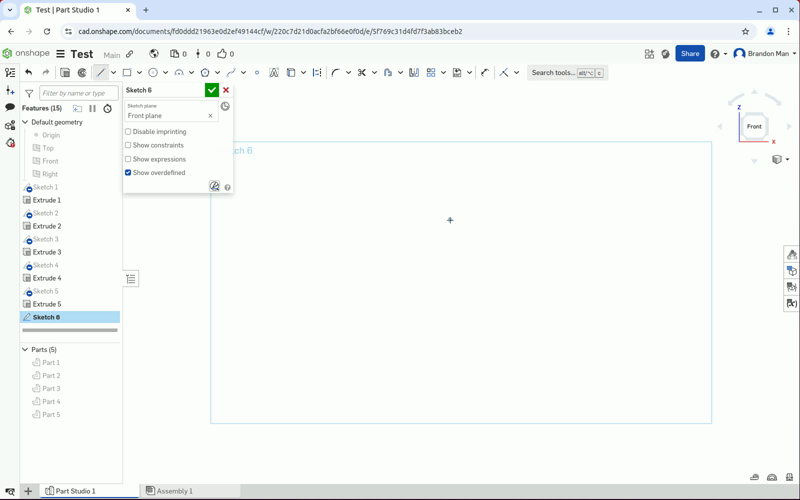
key_down(shift)
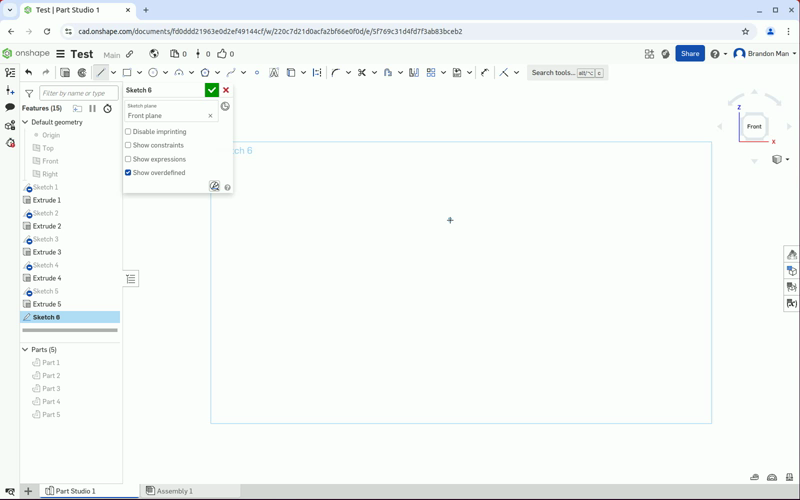
mouse_move(480, 219)
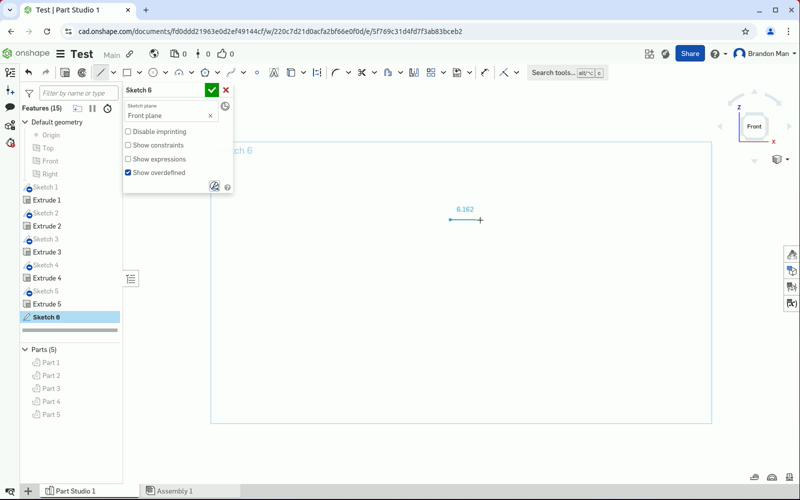
mouse_move(461, 219)
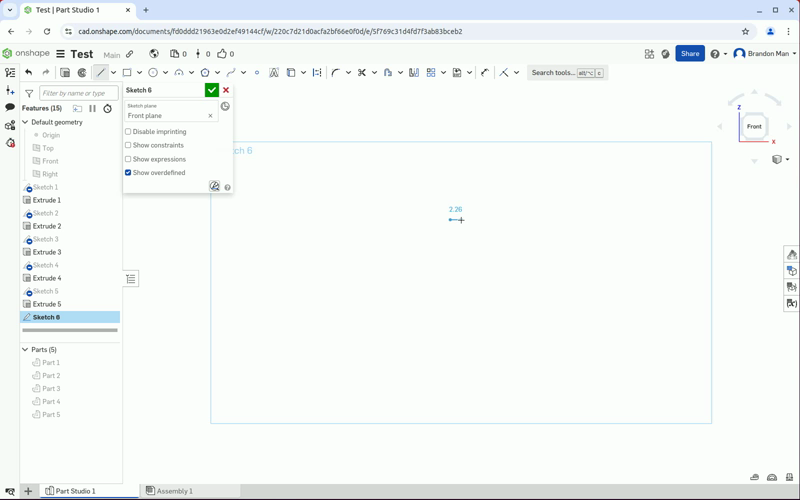
click(461, 219)
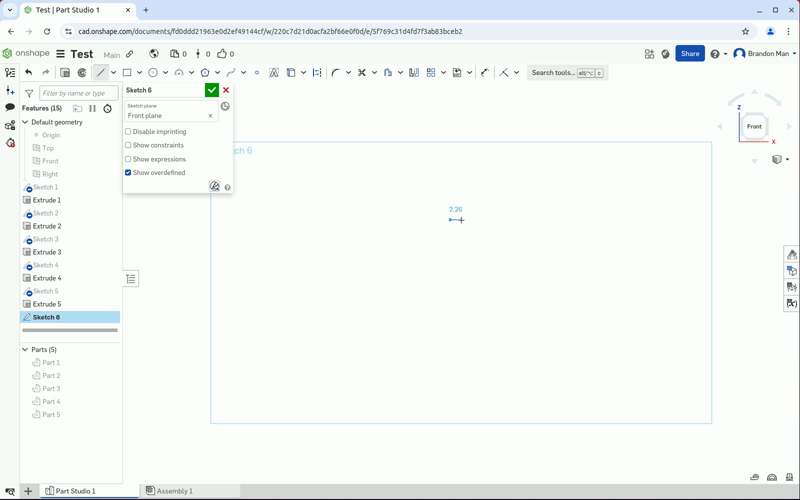
key_up(shift)
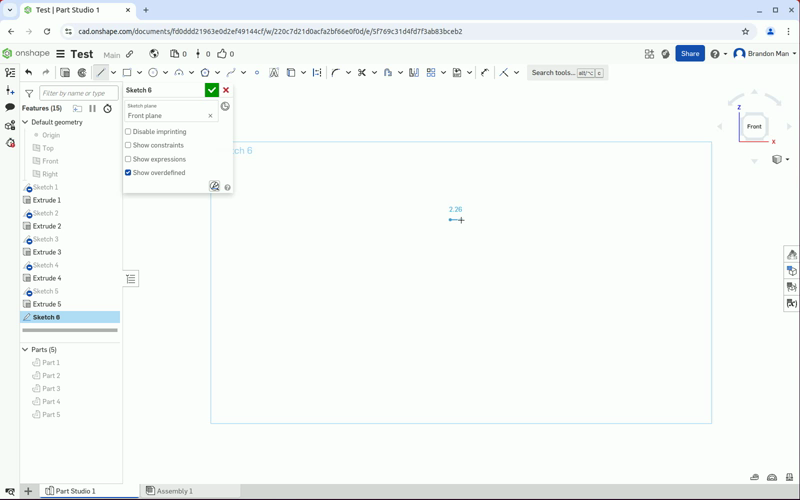
key_down(shift)
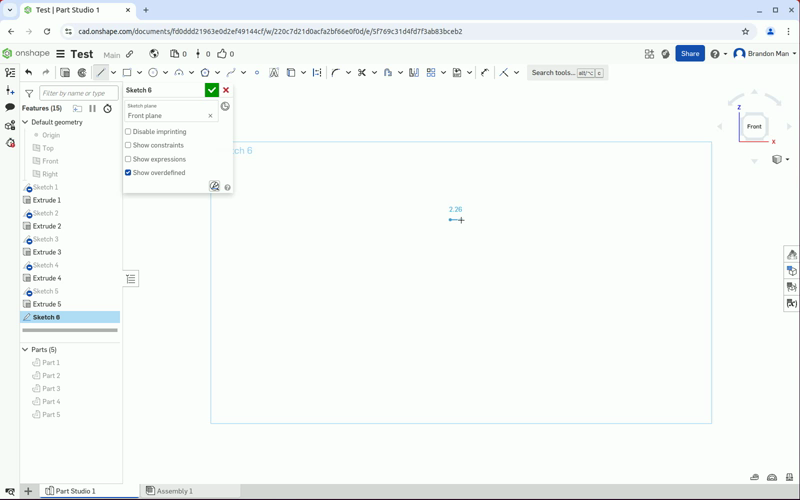
mouse_move(491, 219)
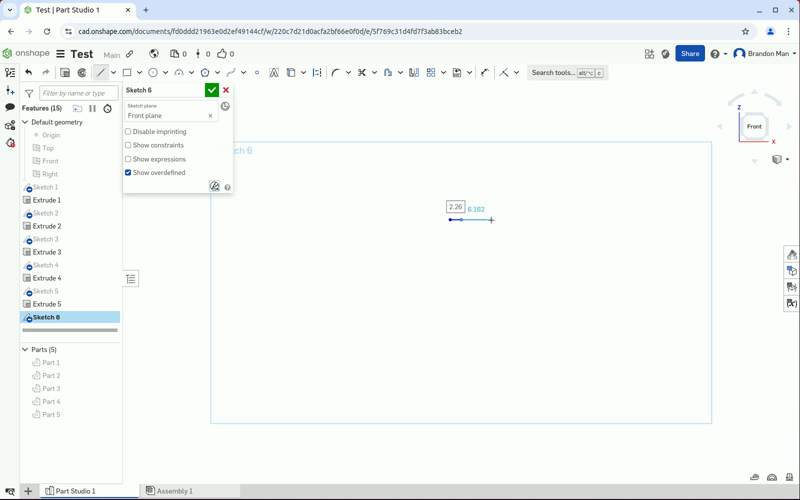
mouse_move(461, 169)
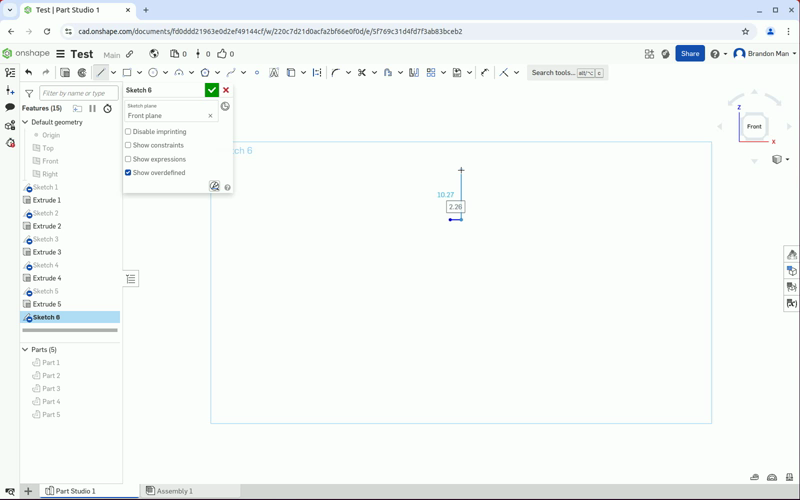
click(461, 169)
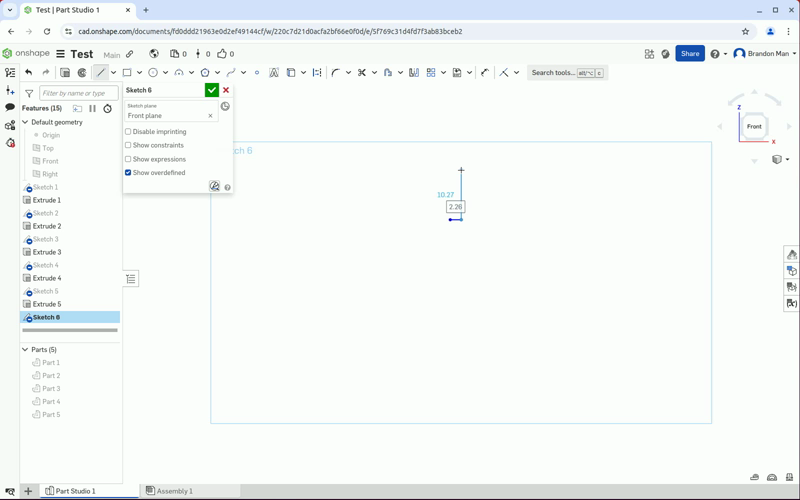
key_up(shift)
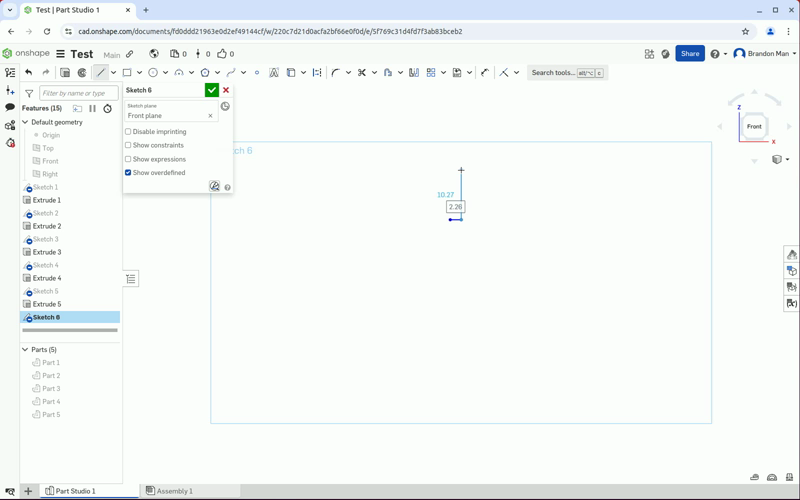
key_down(shift)
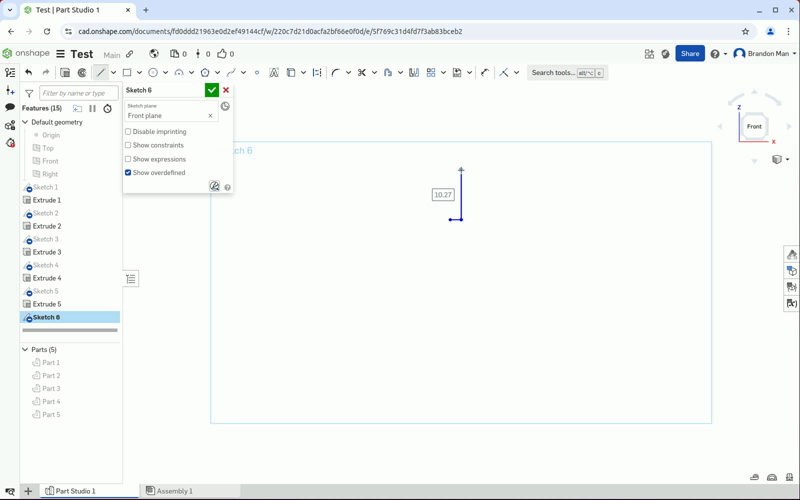
mouse_move(491, 169)
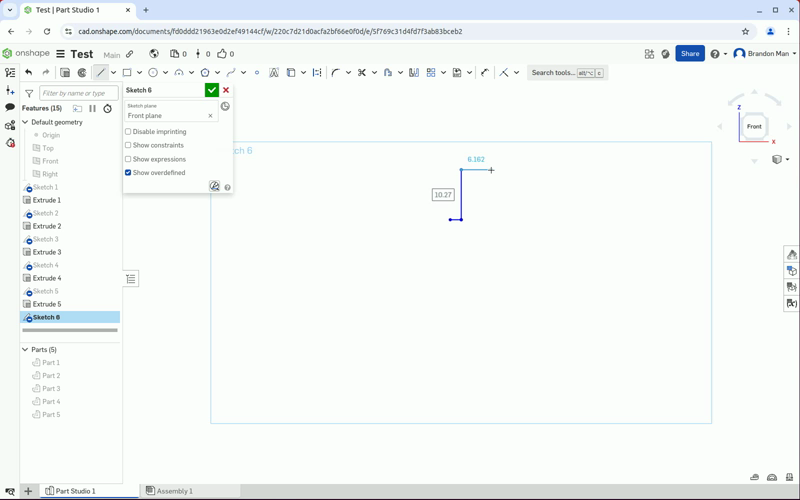
mouse_move(450, 170)
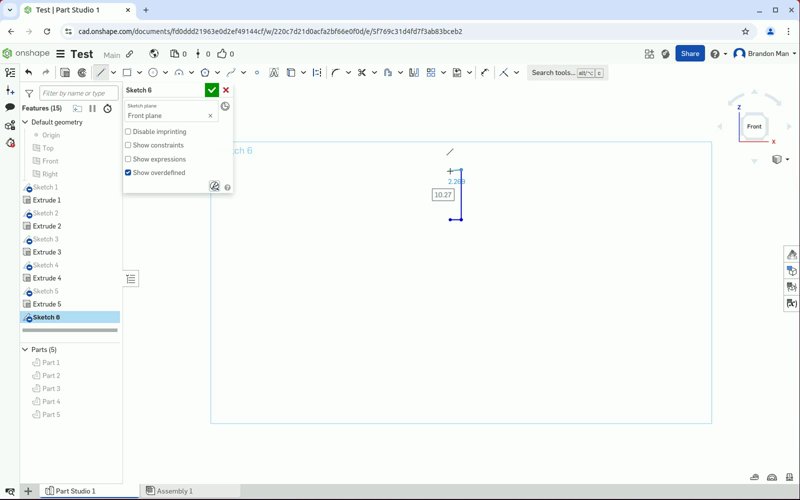
click(450, 170)
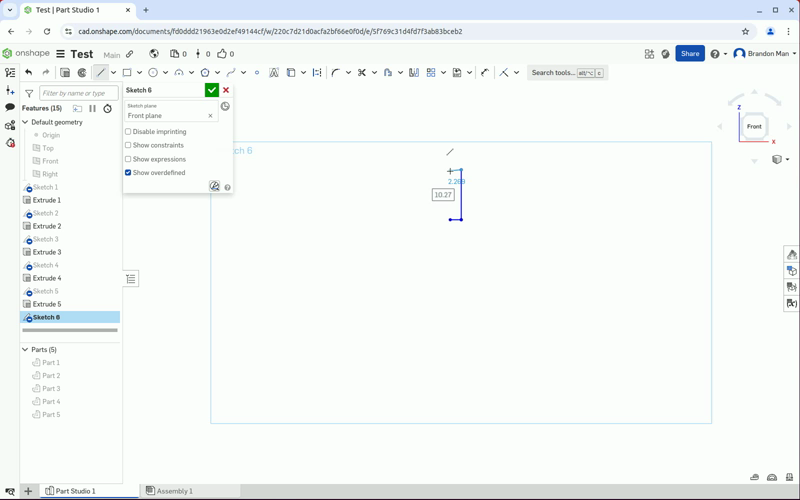
key_up(shift)
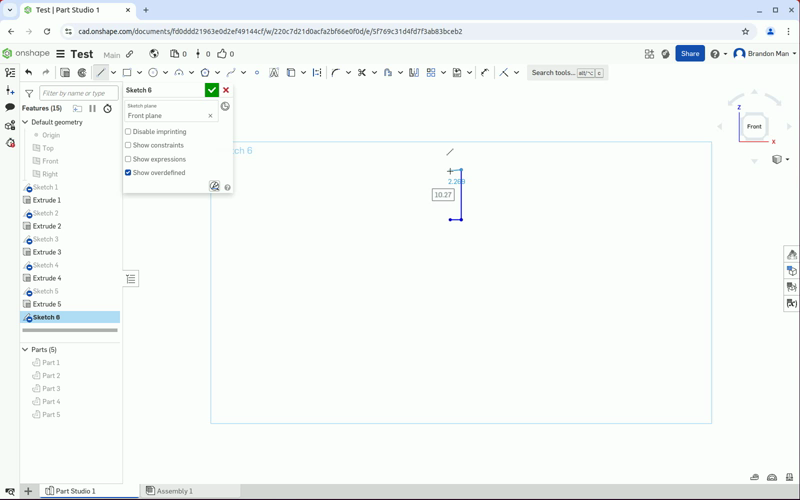
mouse_move(480, 170)
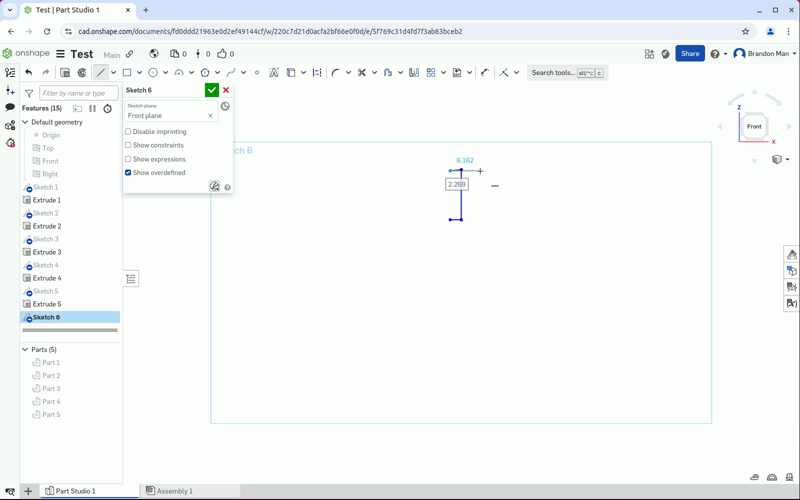
key_down(shift)
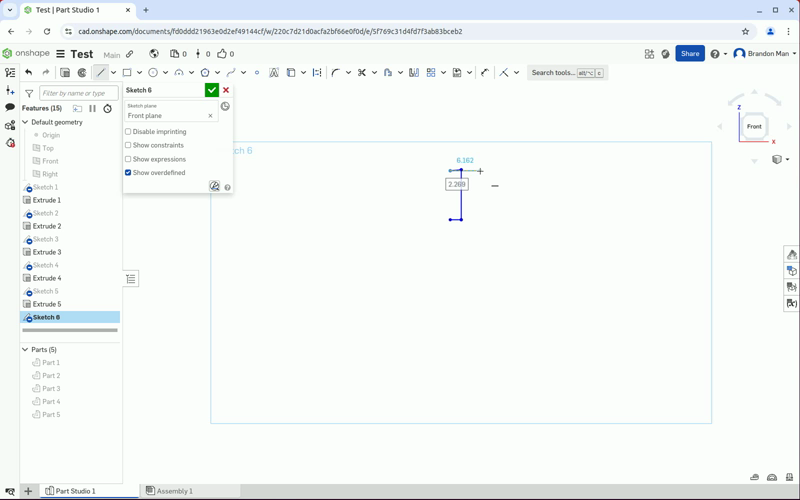
mouse_move(450, 219)
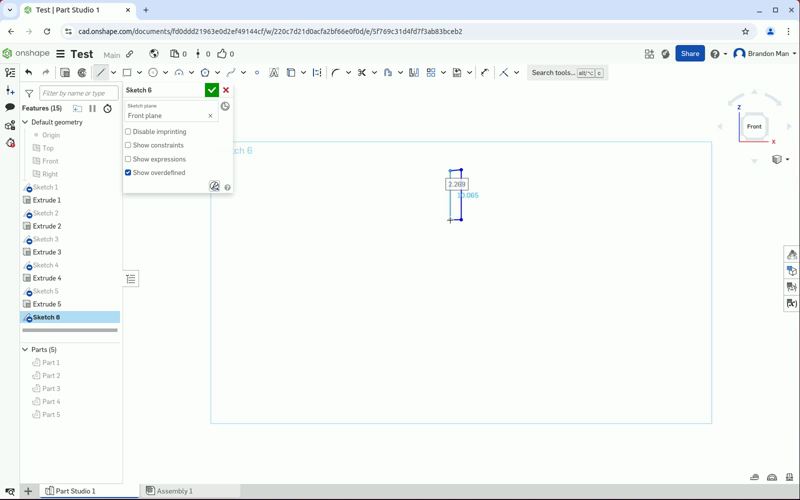
key_up(shift)
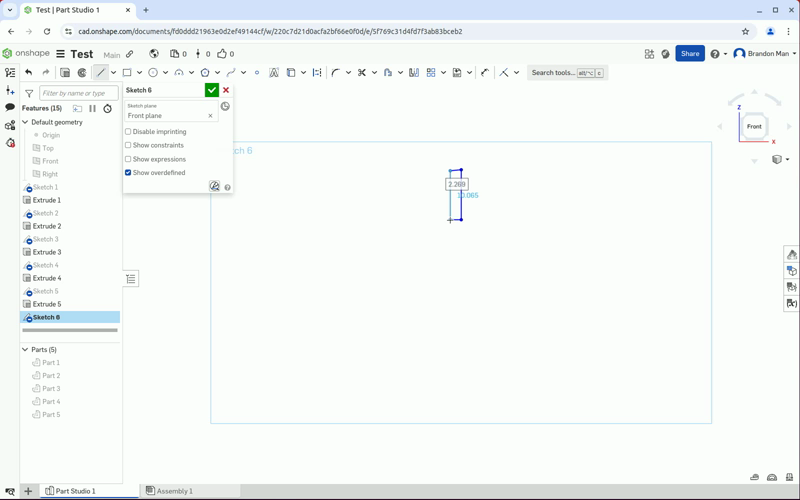
click(450, 219)
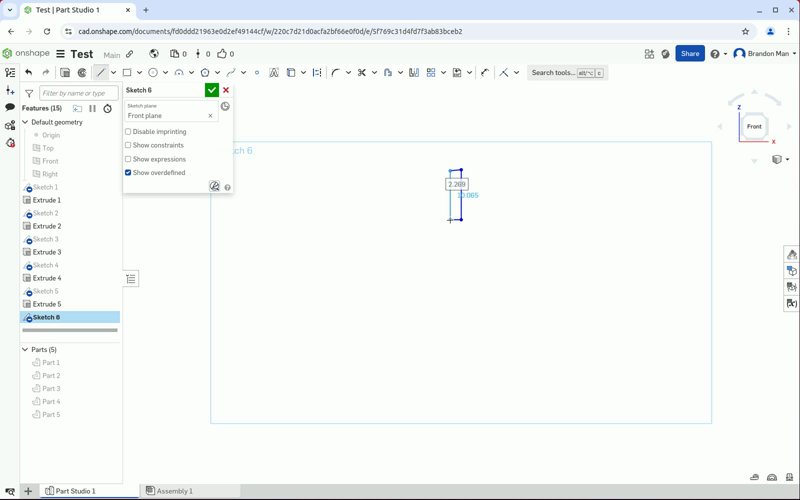
key(esc)
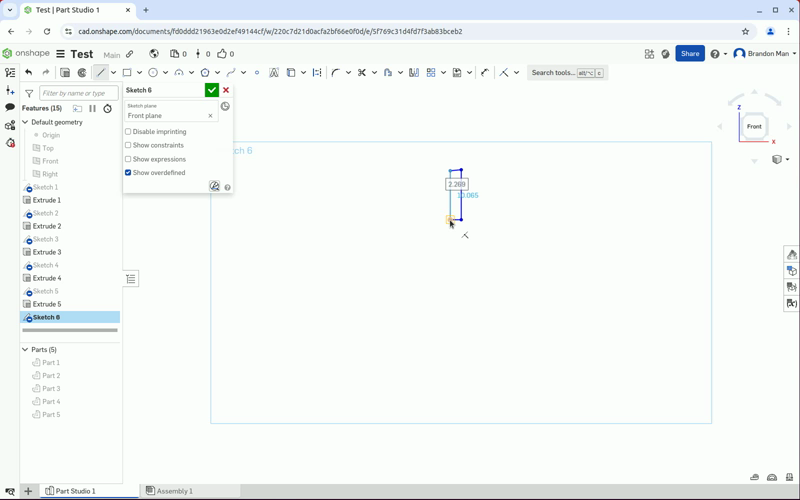
mouse_move(453, 174)
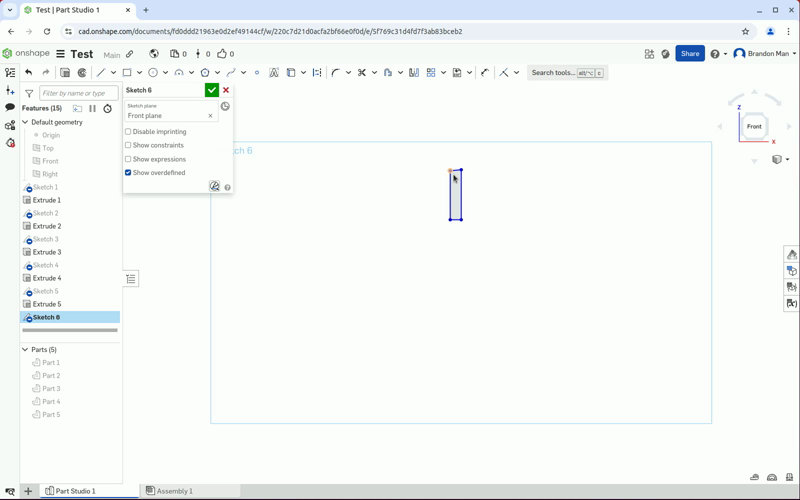
scroll(6)
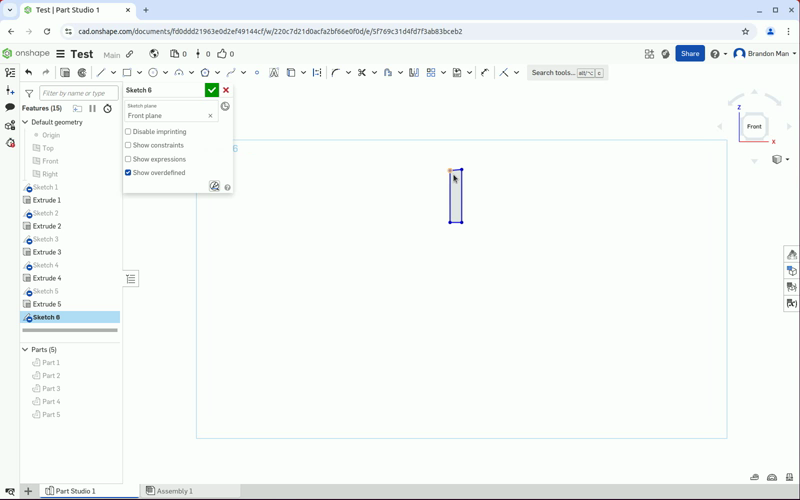
scroll(6)
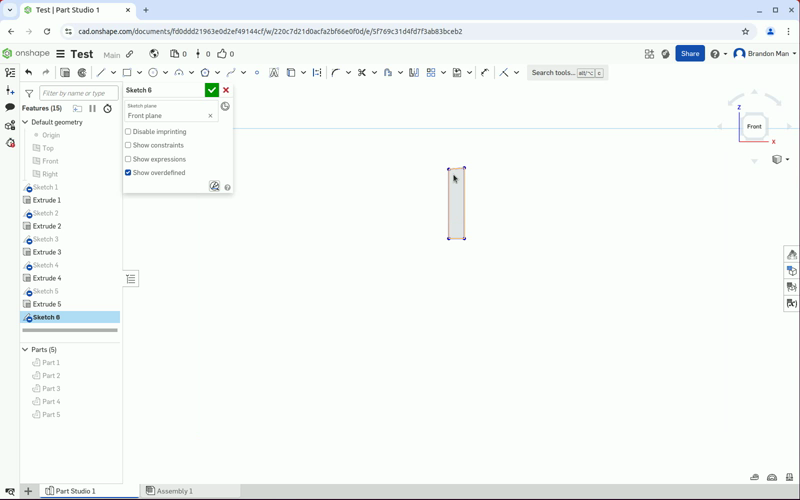
scroll(6)
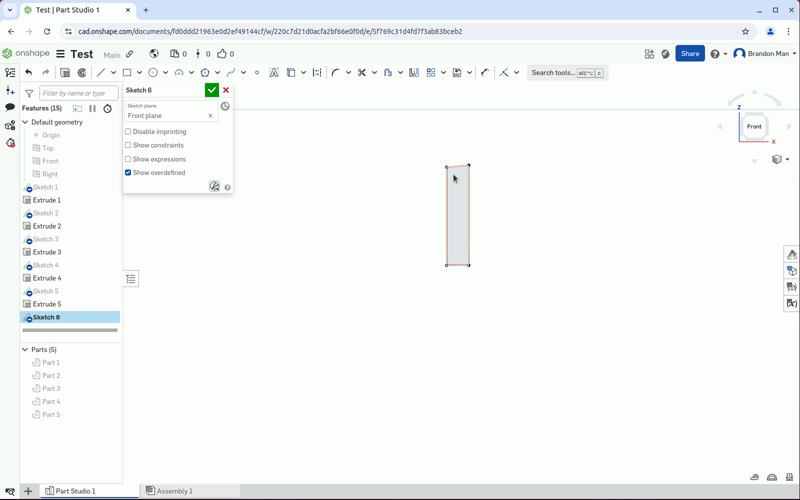
scroll(6)
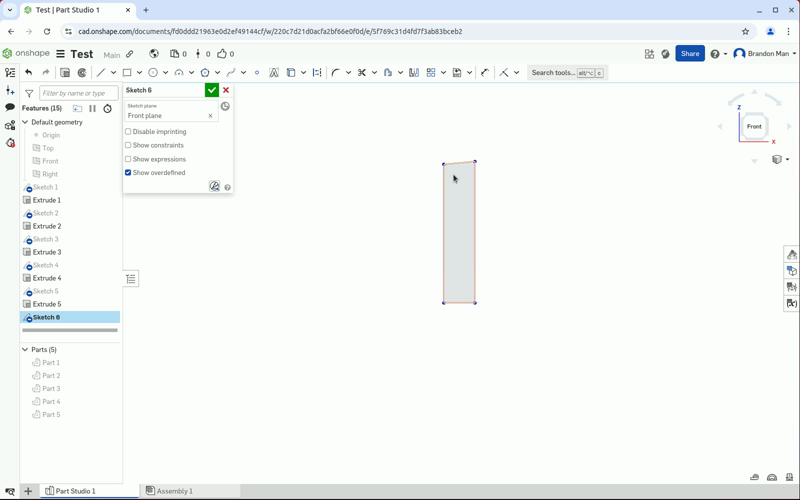
scroll(6)
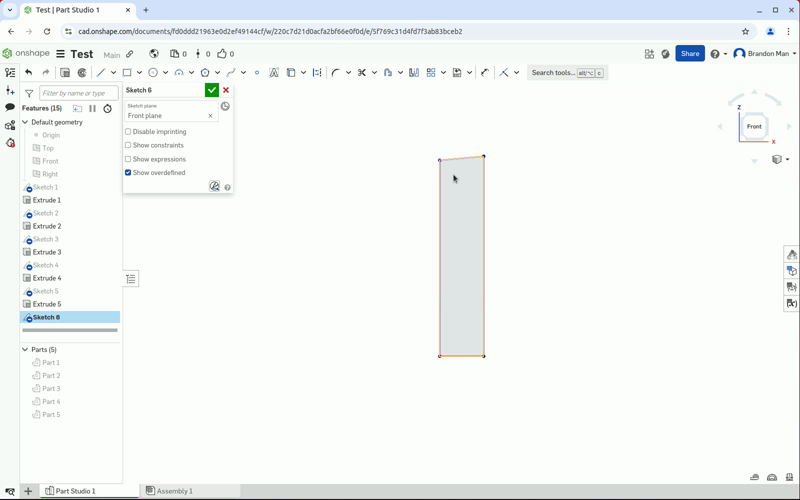
scroll(6)
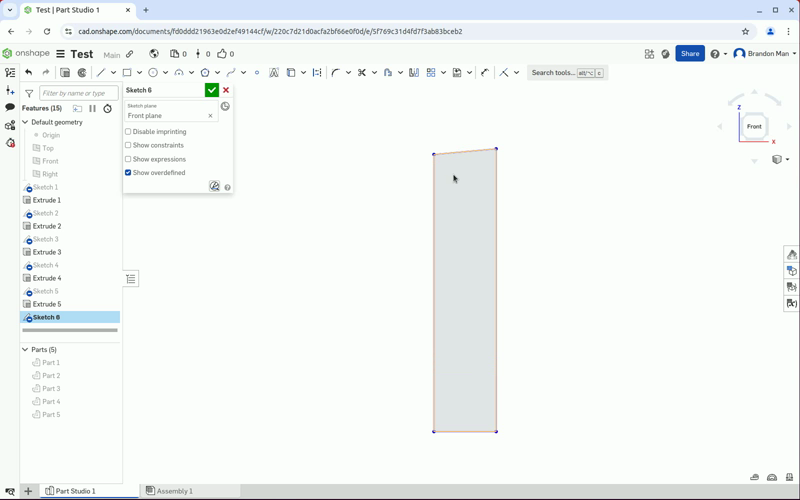
scroll(6)
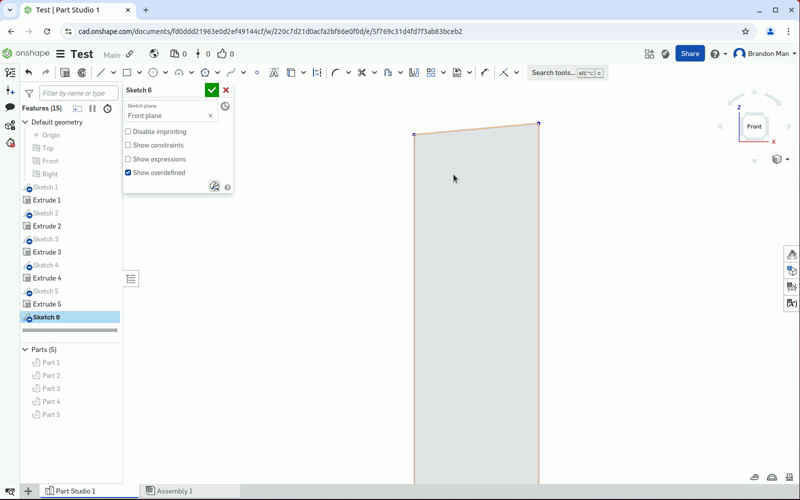
click(453, 174)
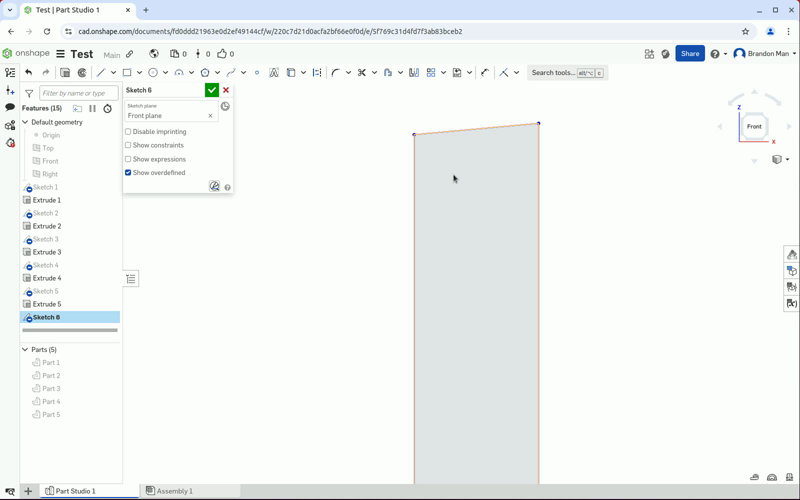
scroll(-6)
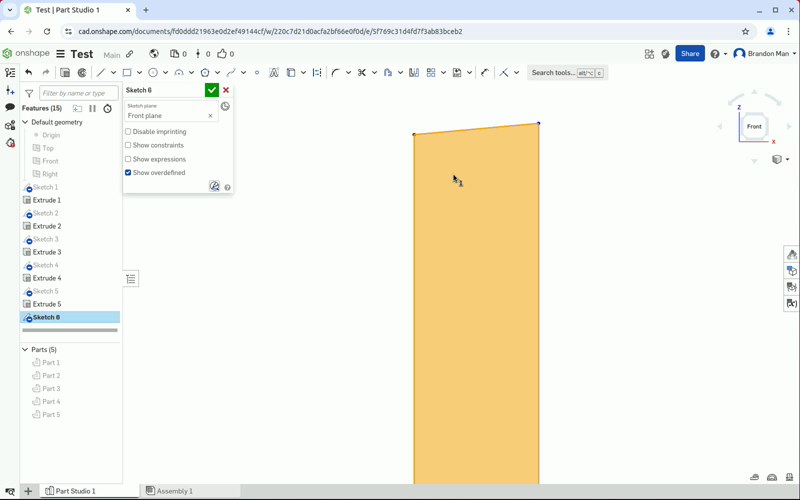
scroll(-6)
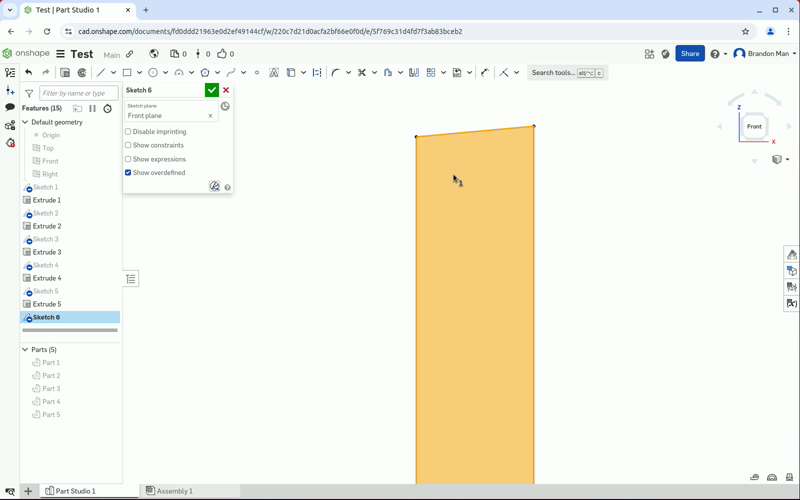
scroll(-6)
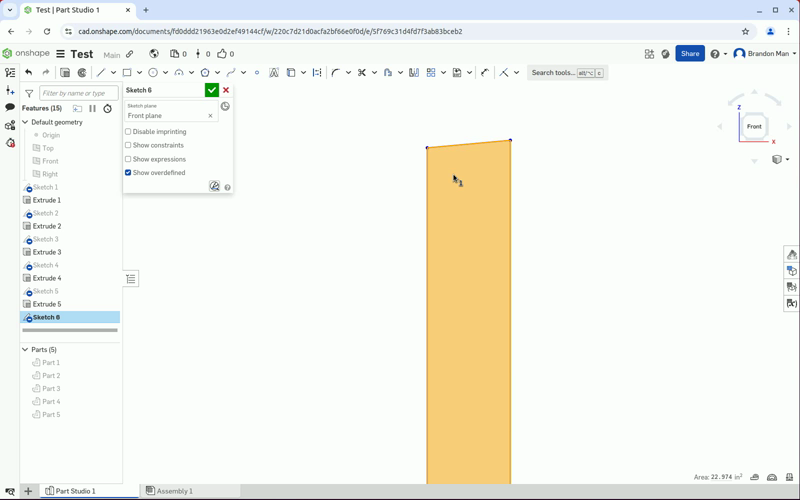
scroll(-6)
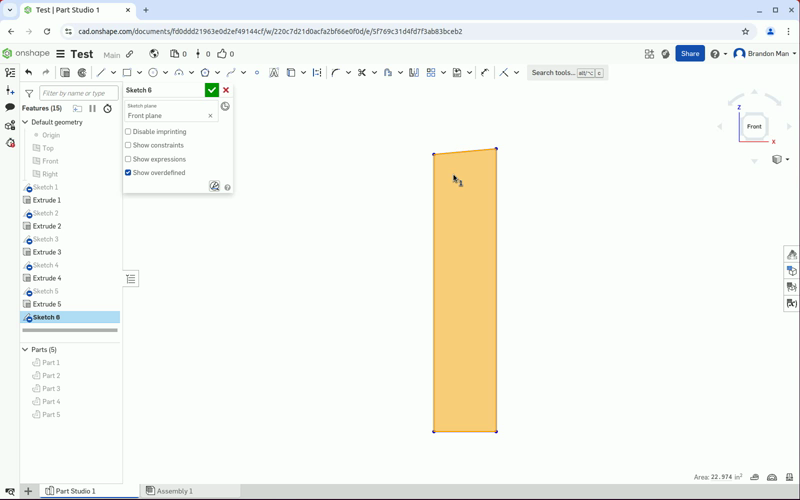
scroll(-6)
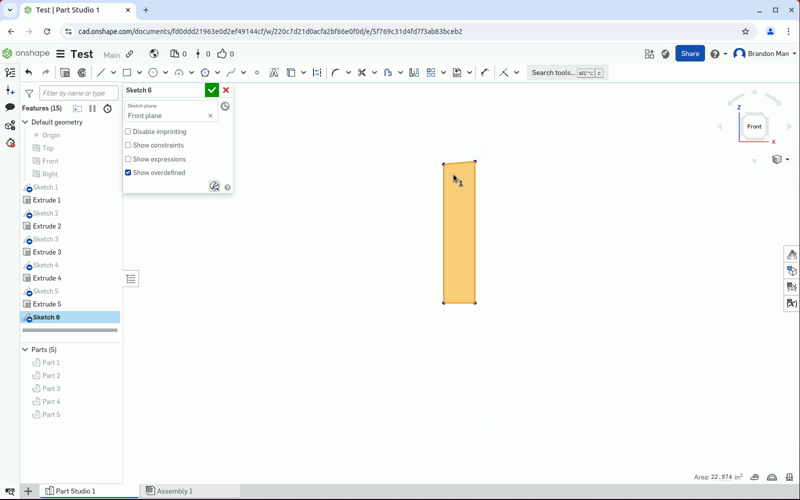
scroll(-6)
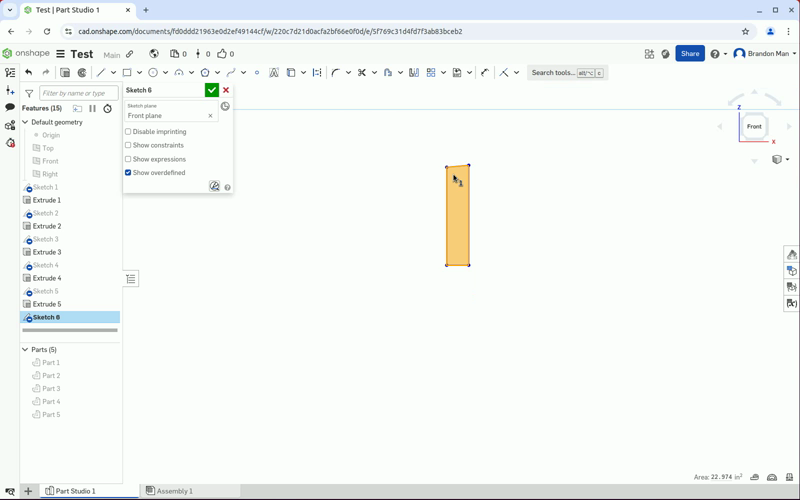
scroll(-6)
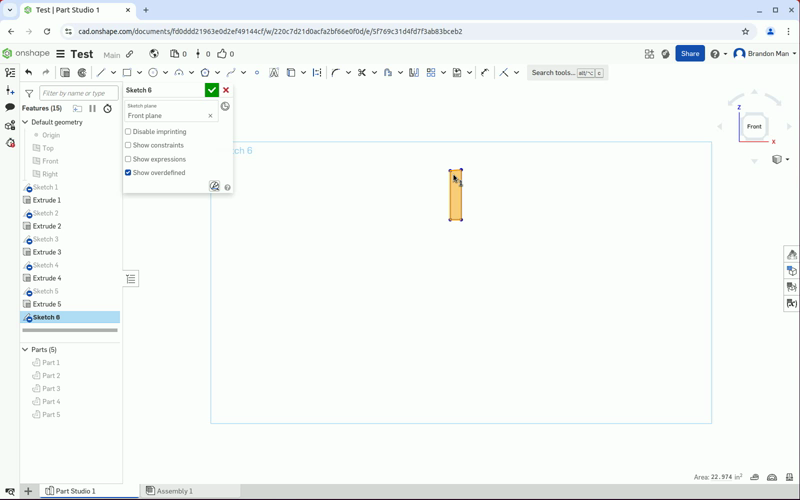
mouse_move(73, 352)
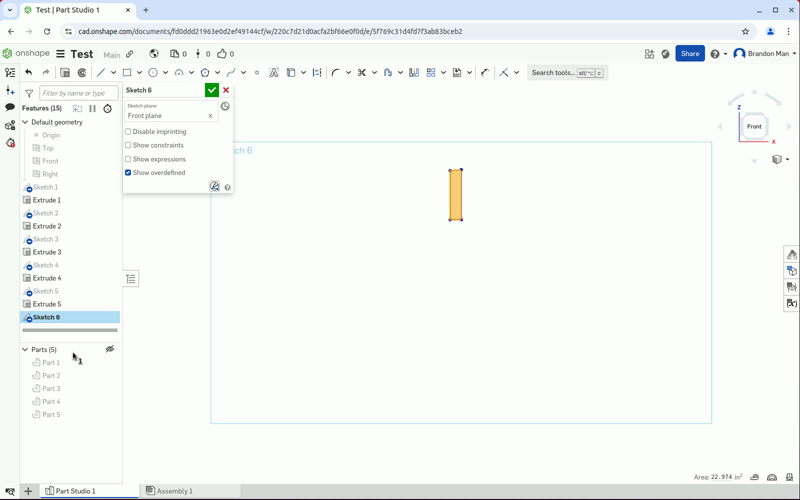
key(shift+y)
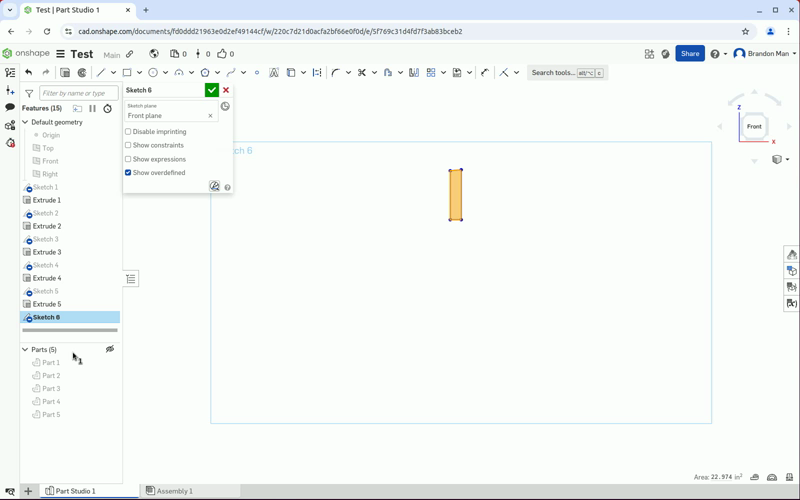
key(shift+e)
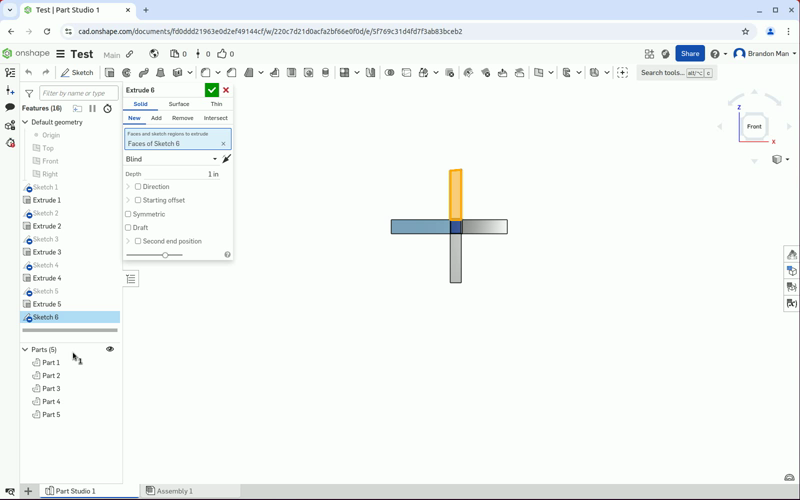
mouse_move(143, 106)
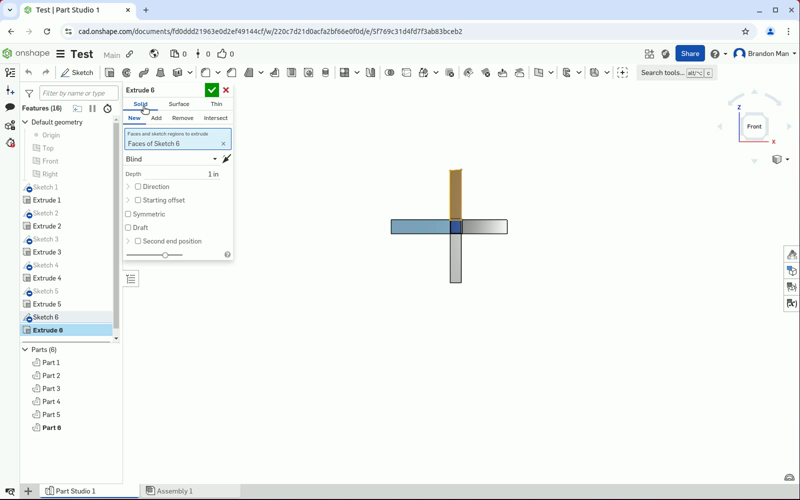
click(143, 106)
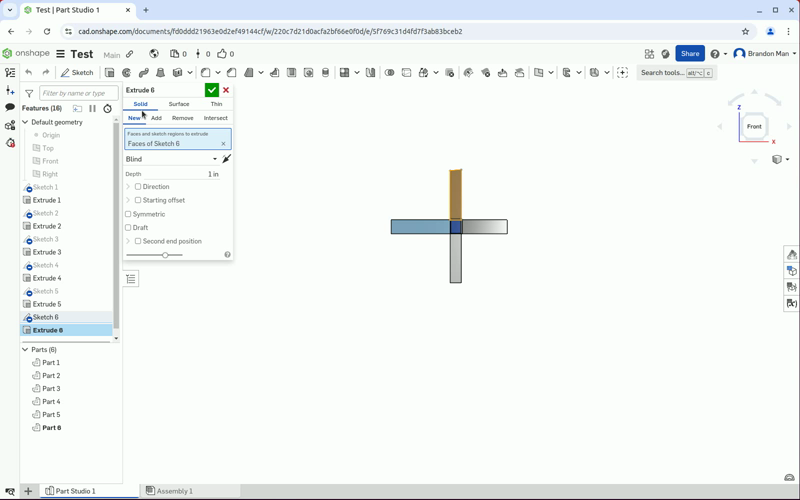
mouse_move(137, 120)
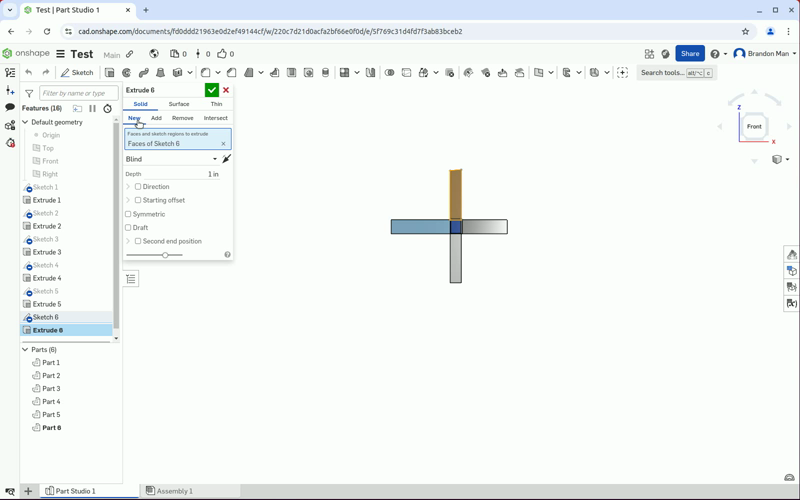
click(137, 120)
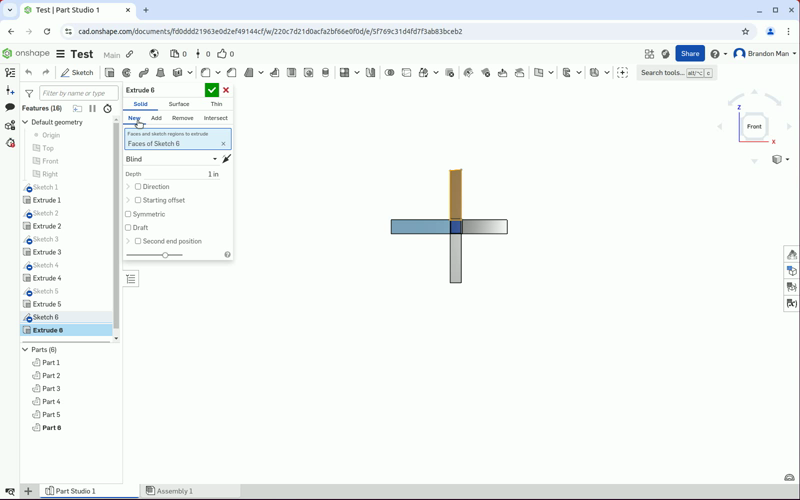
key(tab, 4)
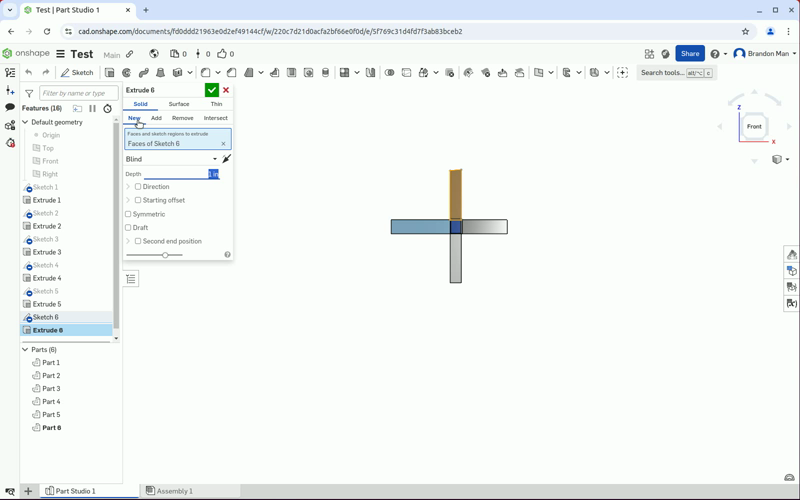
text(6.499)
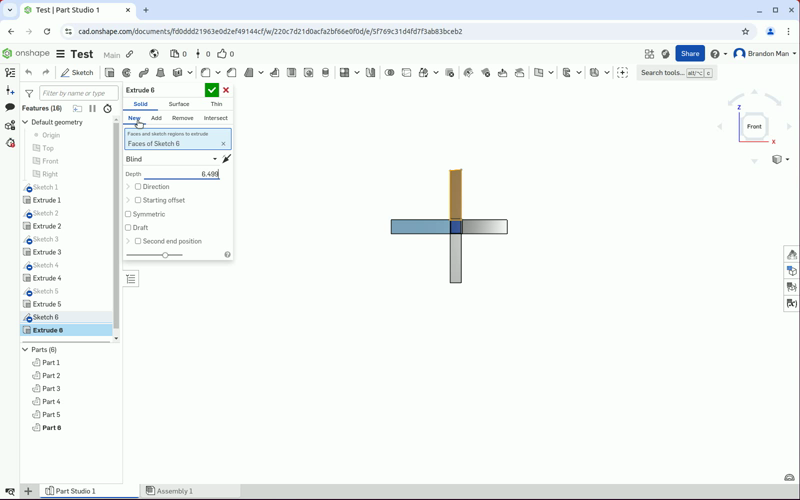
key(enter)
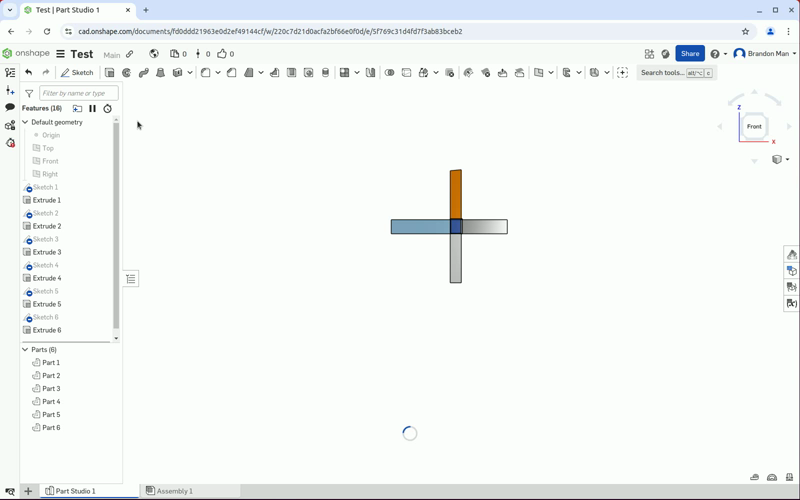
key(shift+h)
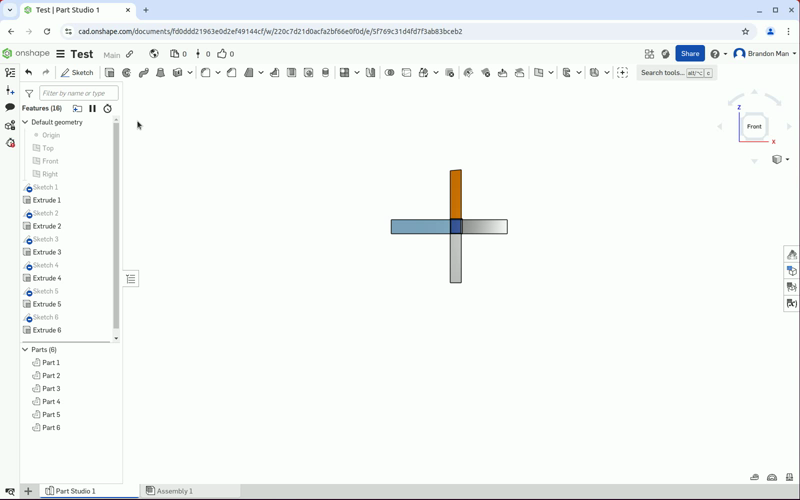
key(shift+h)
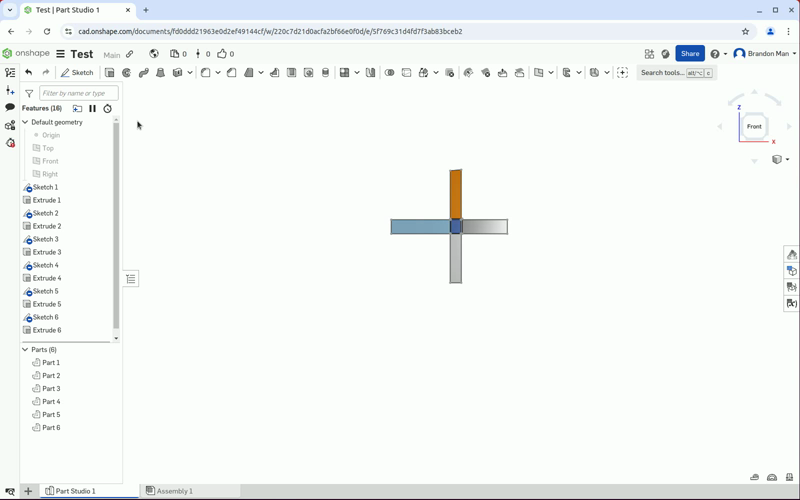
key(shift+7)
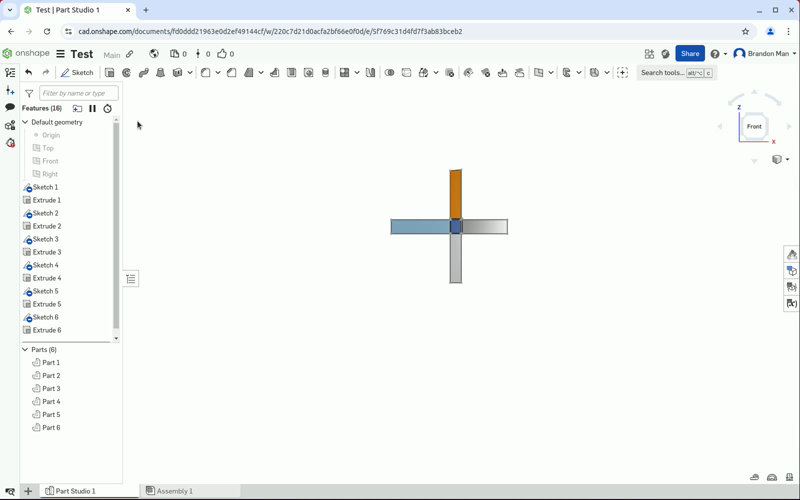
key(left, 2)
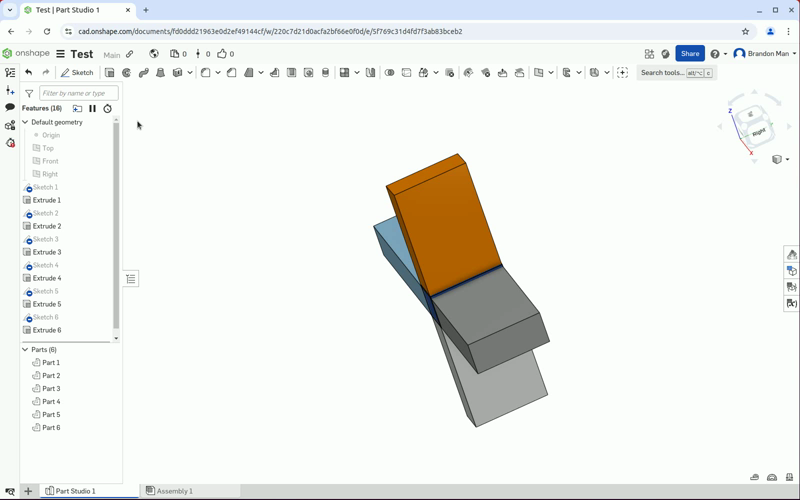
key(down, 2)
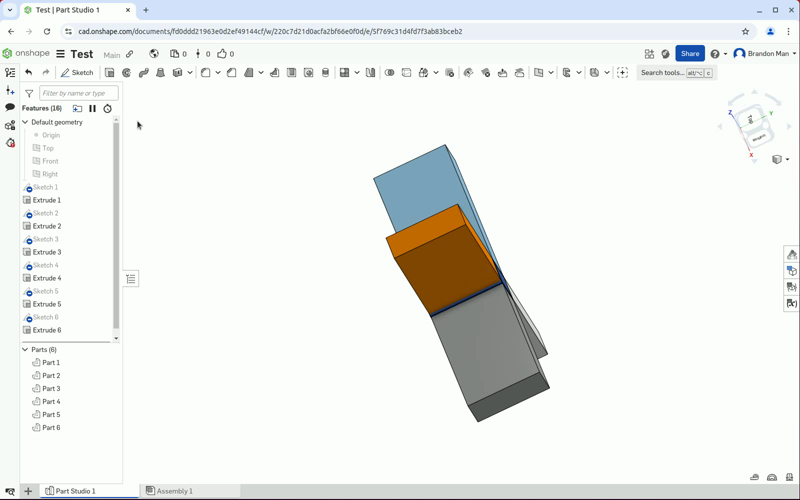
key(up, 2)
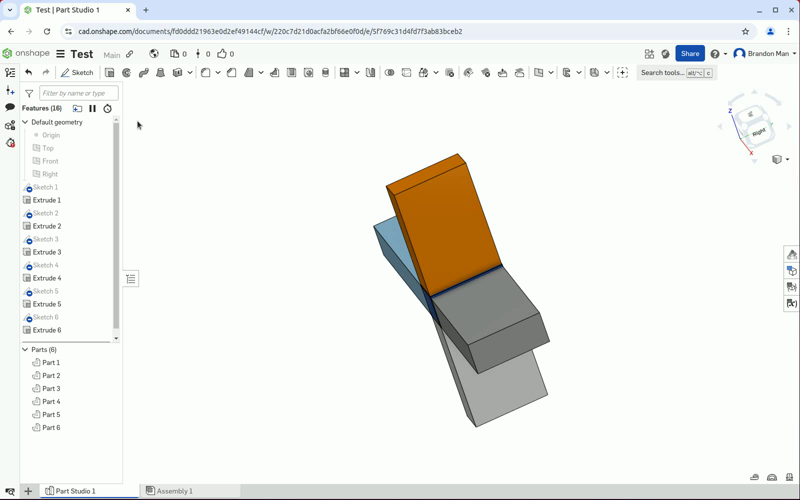
key(right, 2)
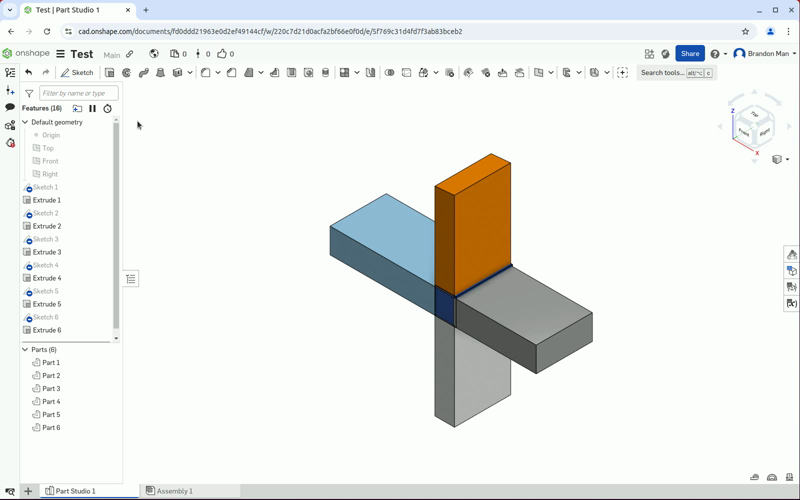
mouse_move(69, 189)
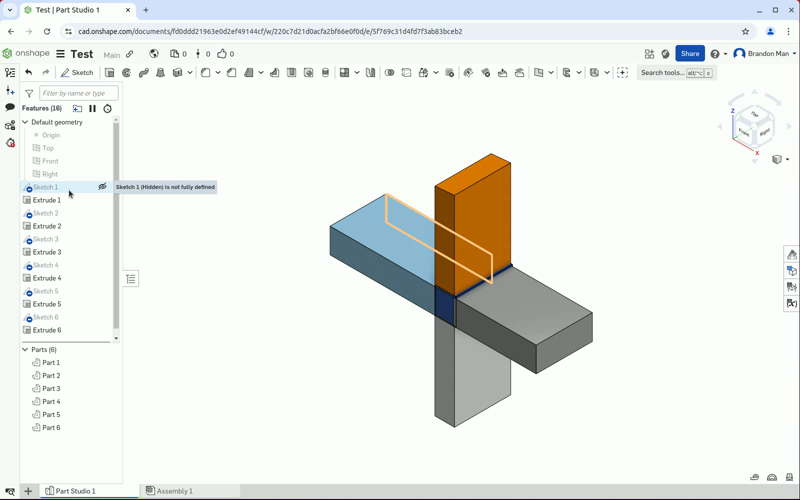
click(69, 189)